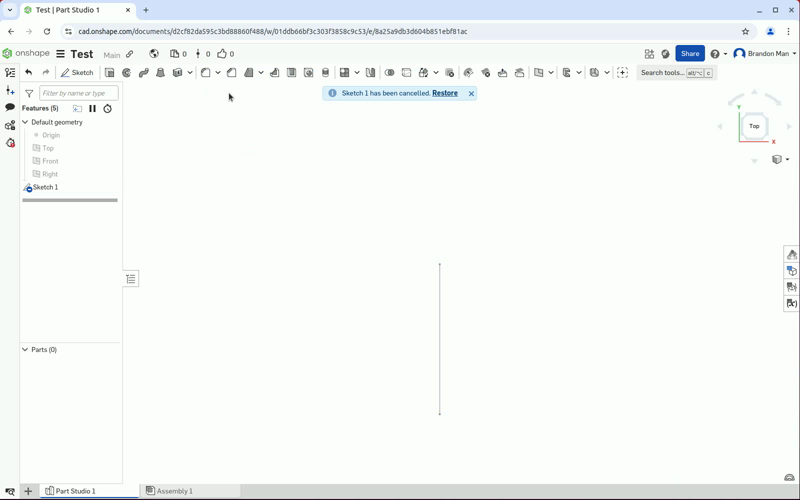
key(shift+h)
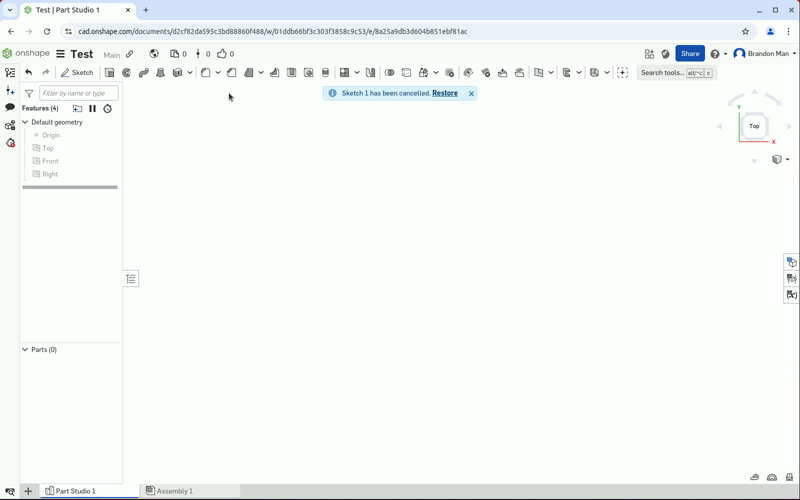
mouse_move(73, 352)
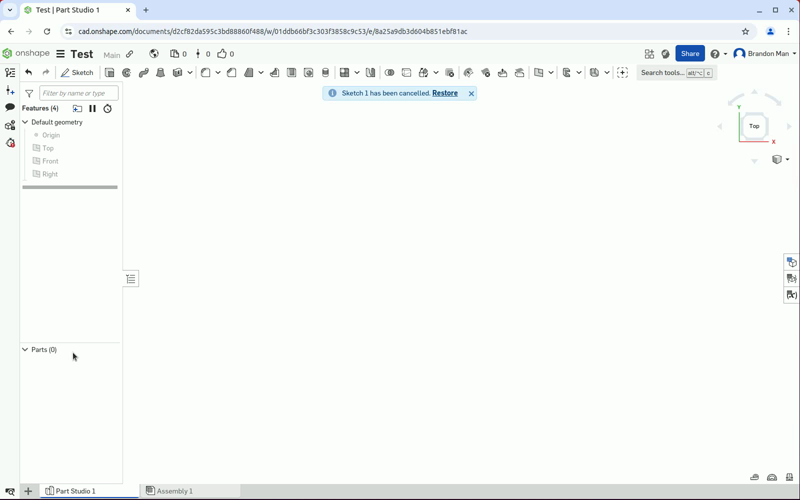
key(y)
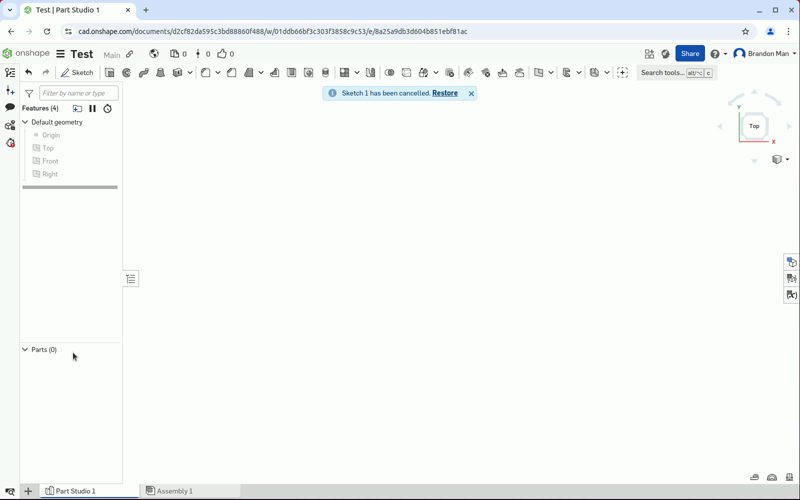
key(shift+p)
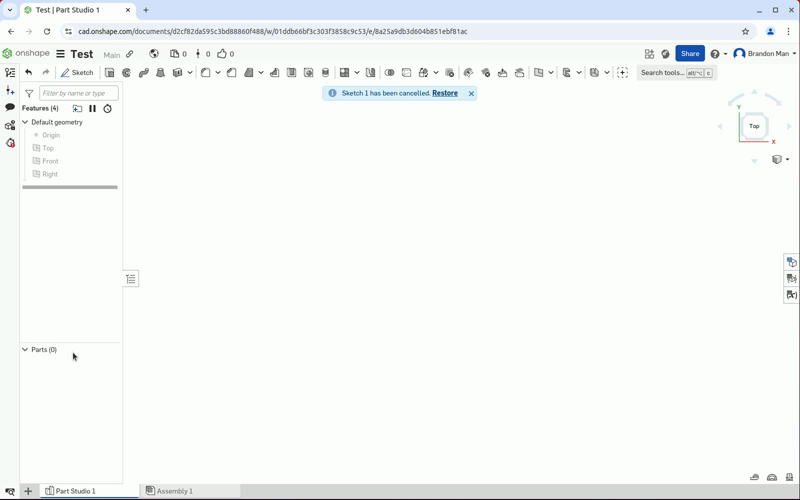
key(space)
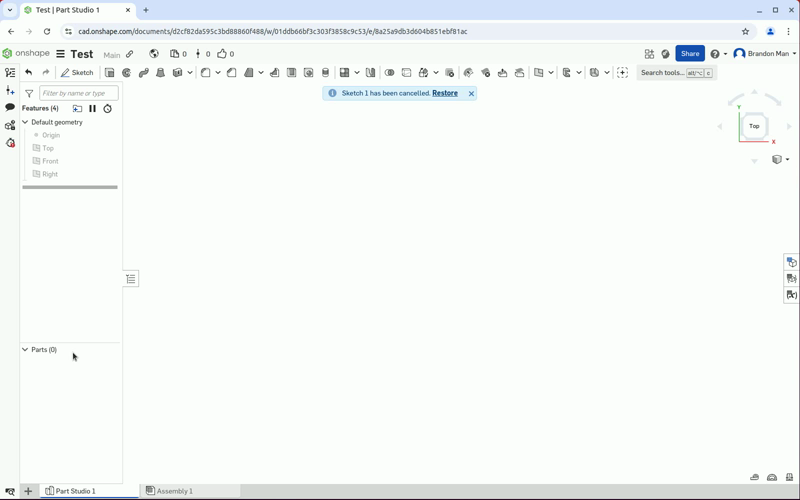
key_down(shift)
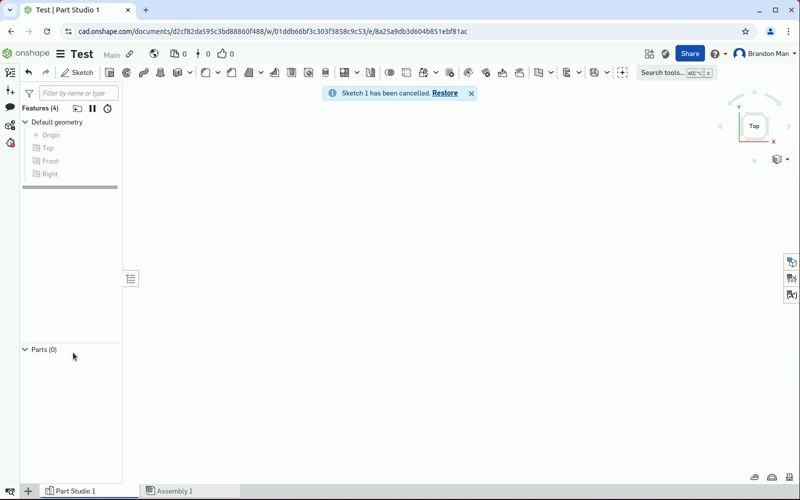
key(up)
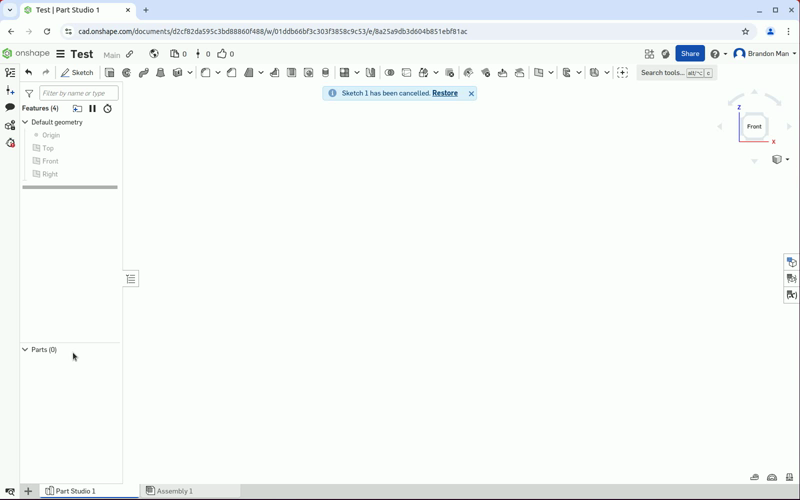
key_up(shift)
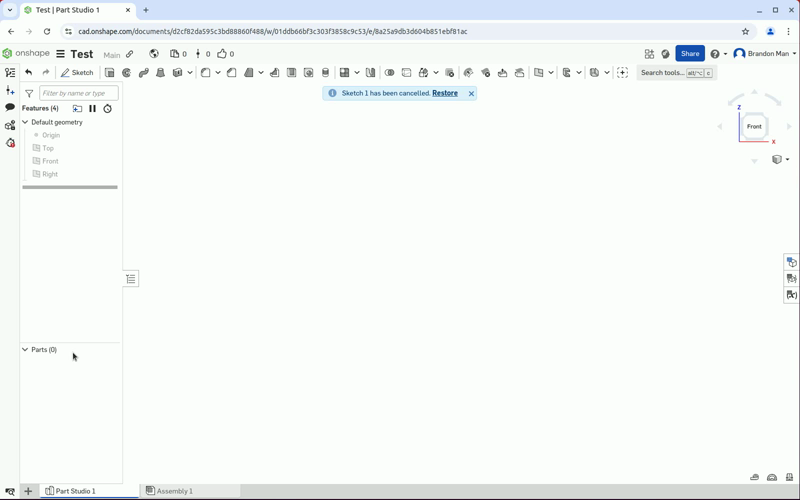
mouse_move(73, 352)
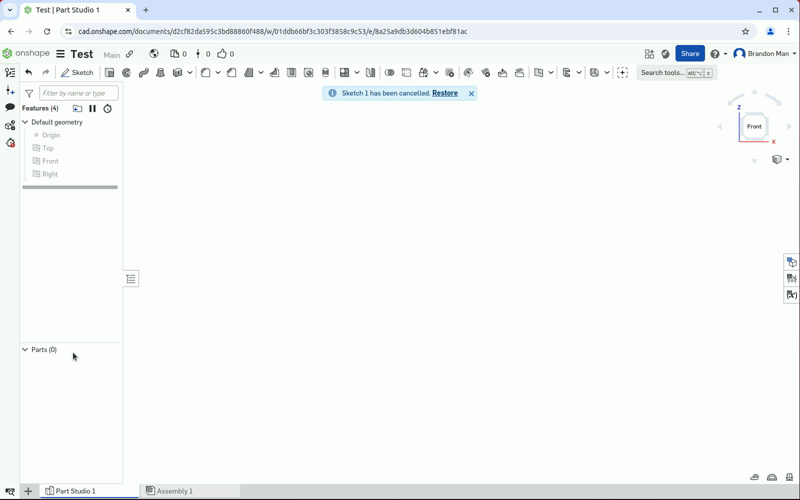
key(shift+y)
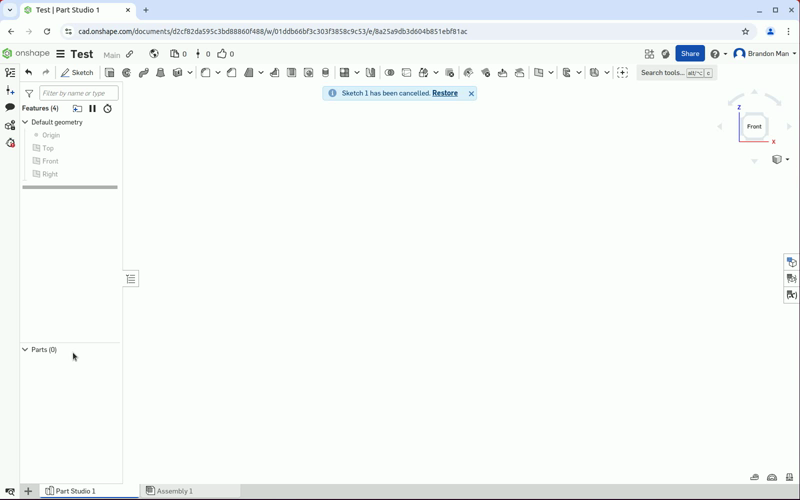
key(shift+s)
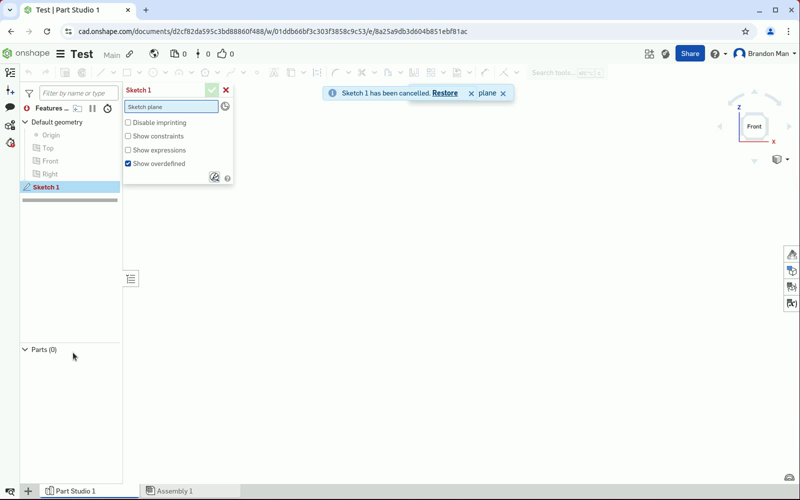
mouse_move(73, 163)
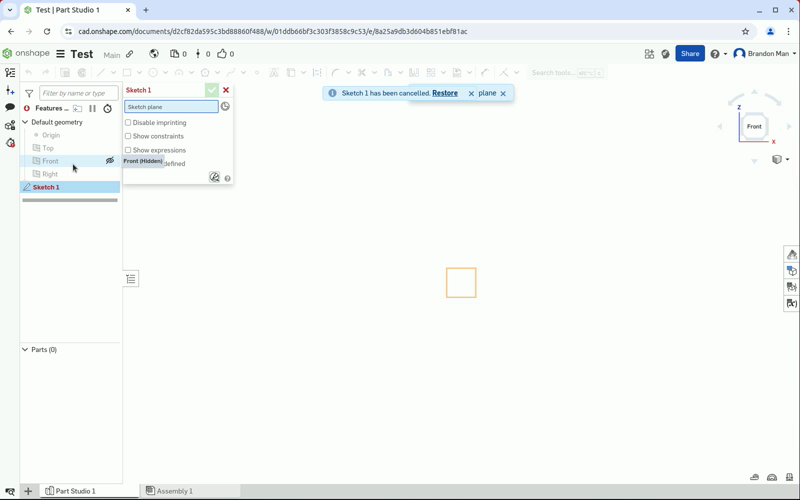
click(73, 163)
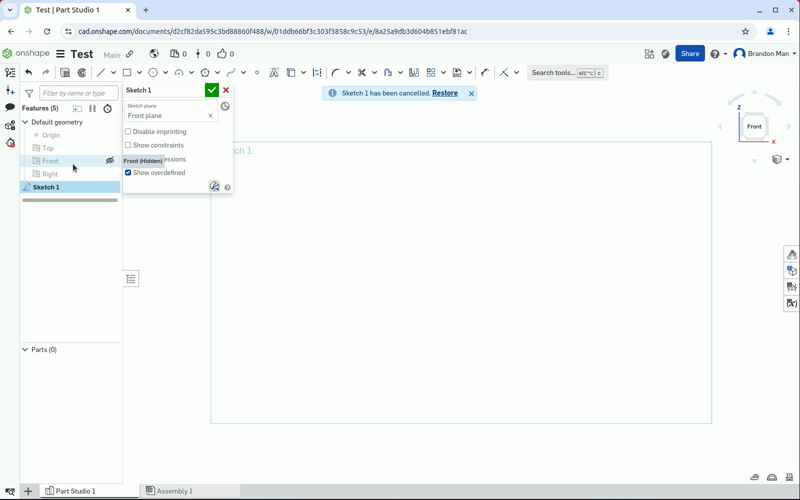
mouse_move(73, 352)
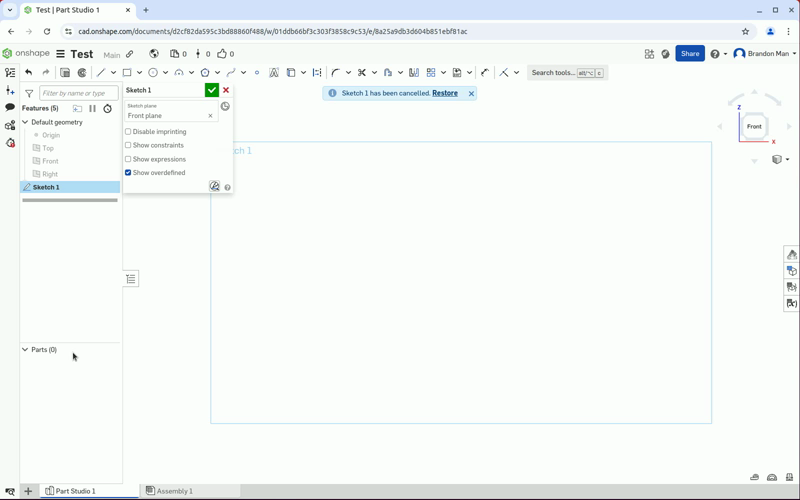
key(y)
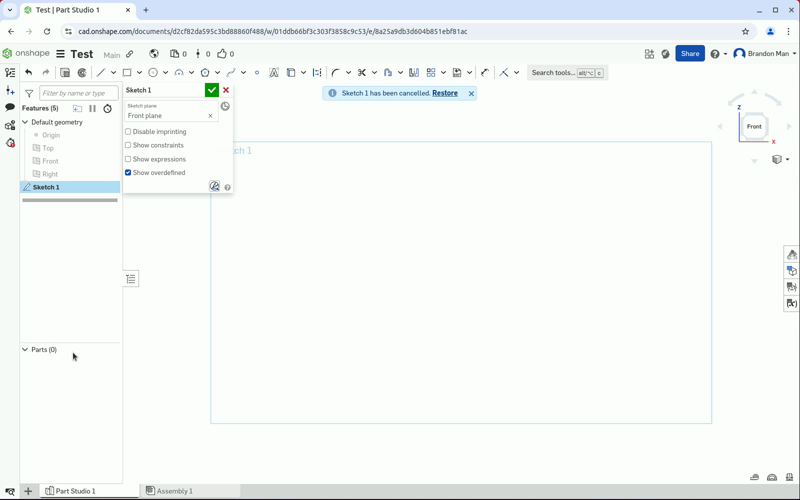
key(a)
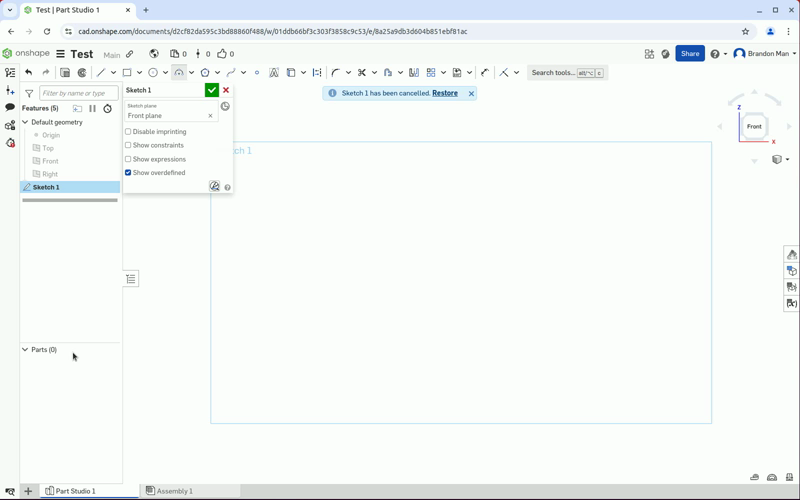
key_down(shift)
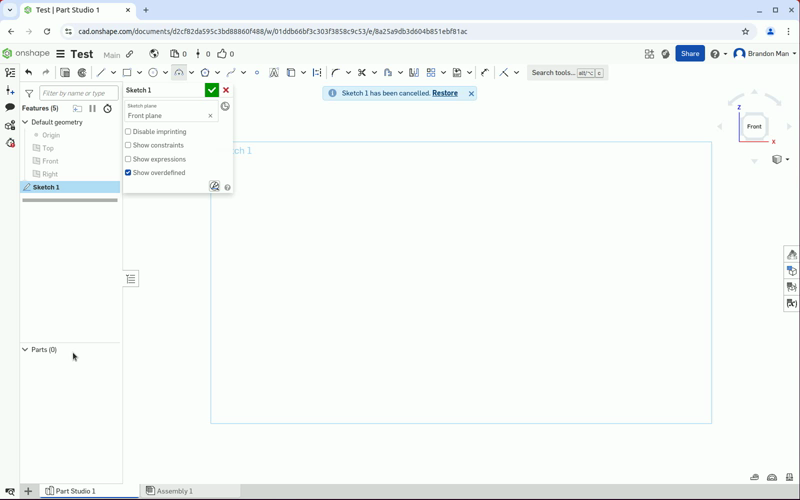
mouse_move(348, 290)
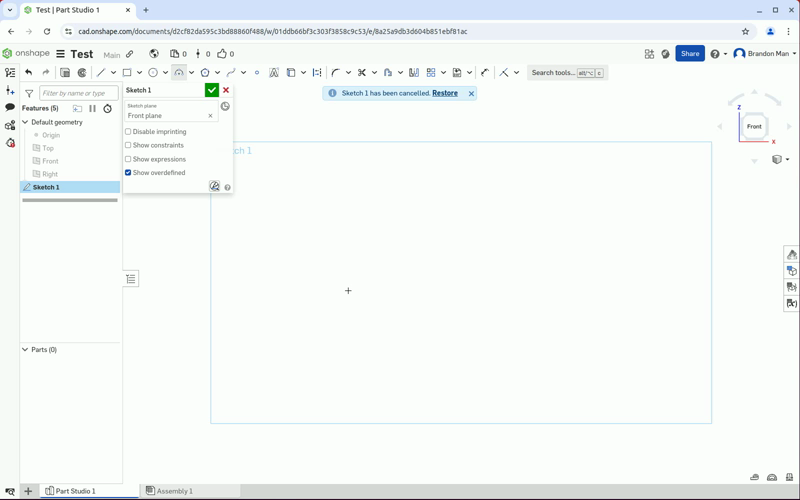
click(348, 290)
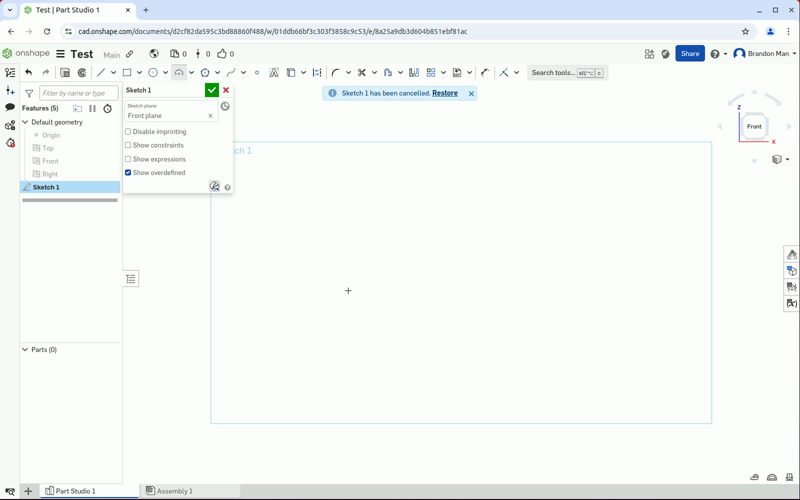
key_up(shift)
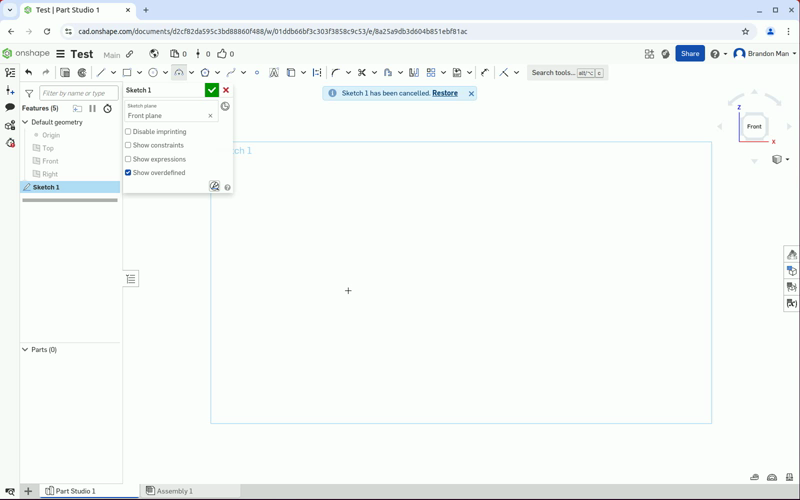
key_down(shift)
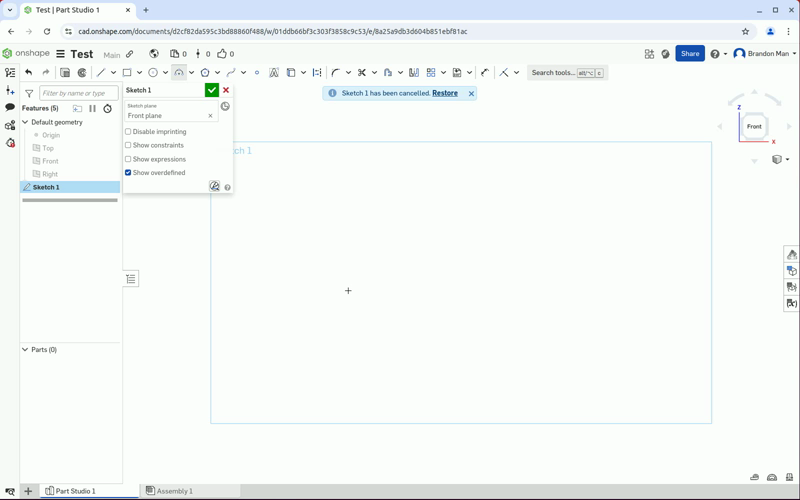
mouse_move(350, 292)
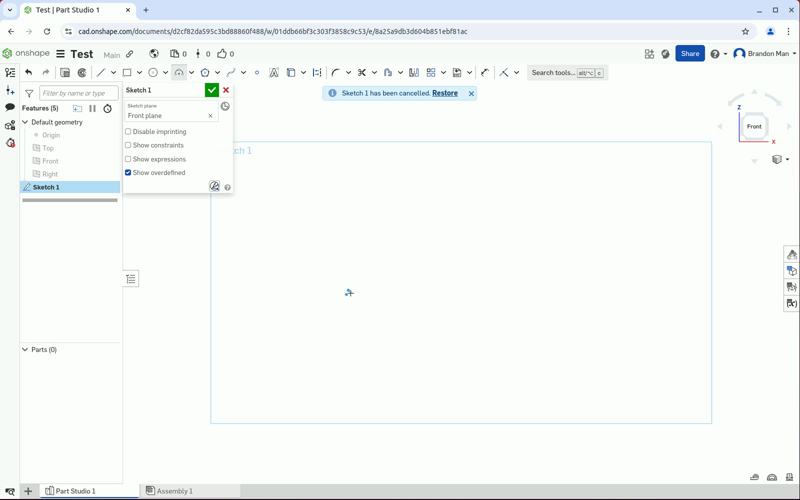
scroll(6)
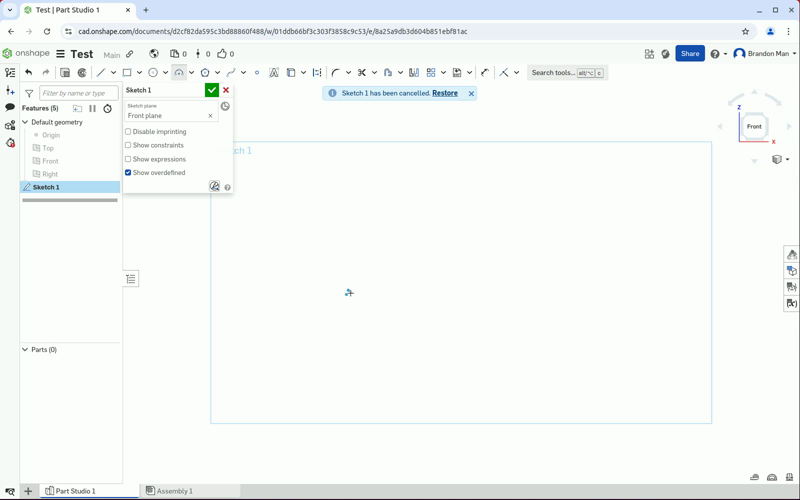
scroll(6)
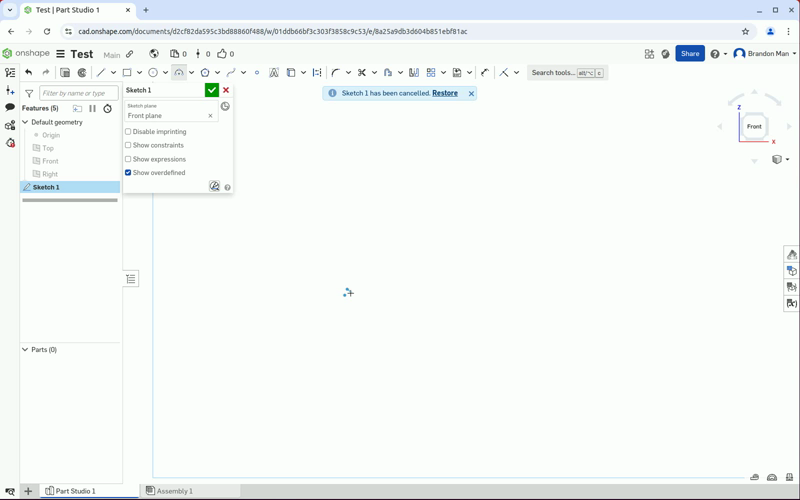
scroll(6)
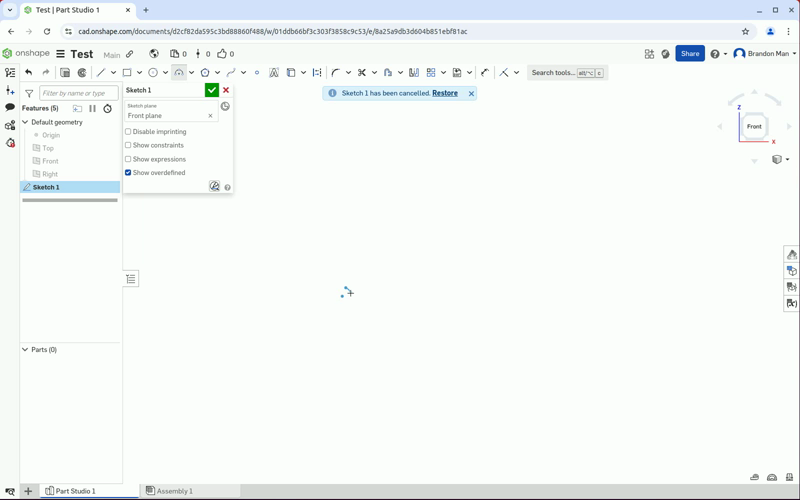
scroll(6)
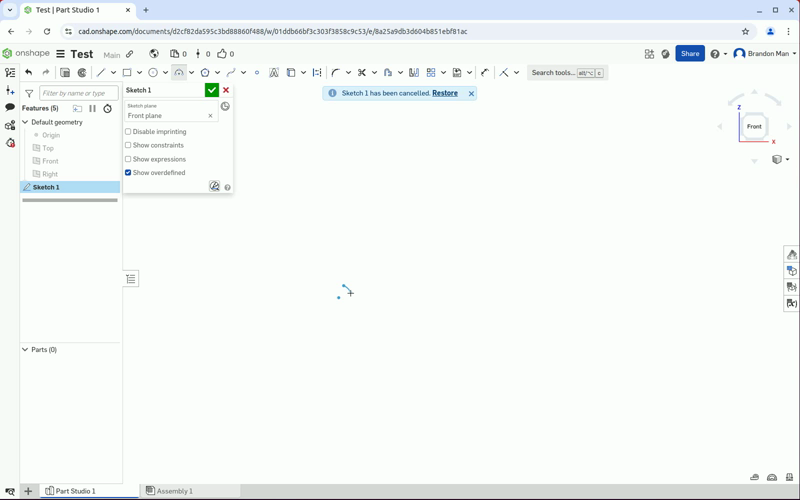
scroll(6)
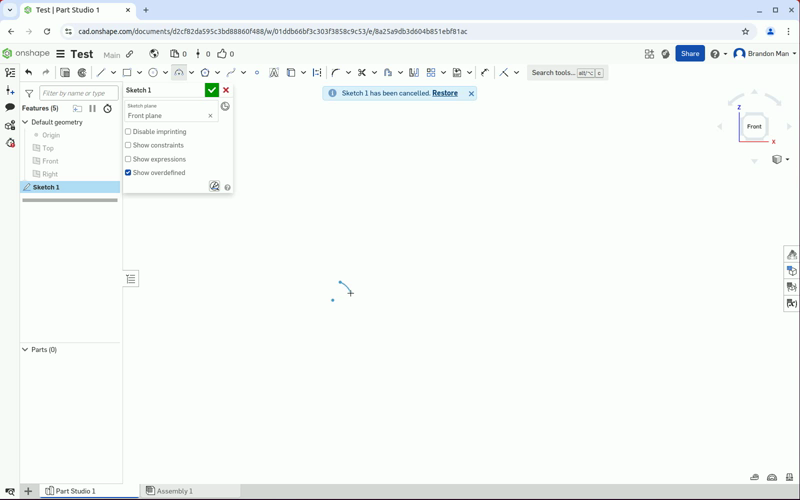
scroll(6)
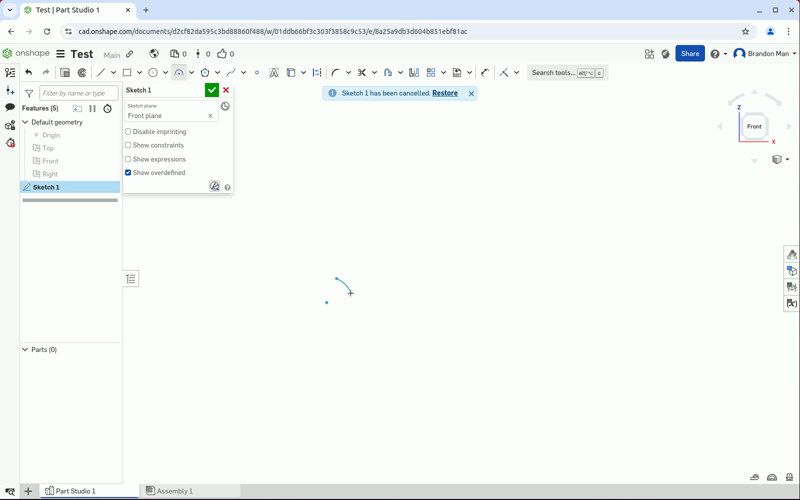
scroll(6)
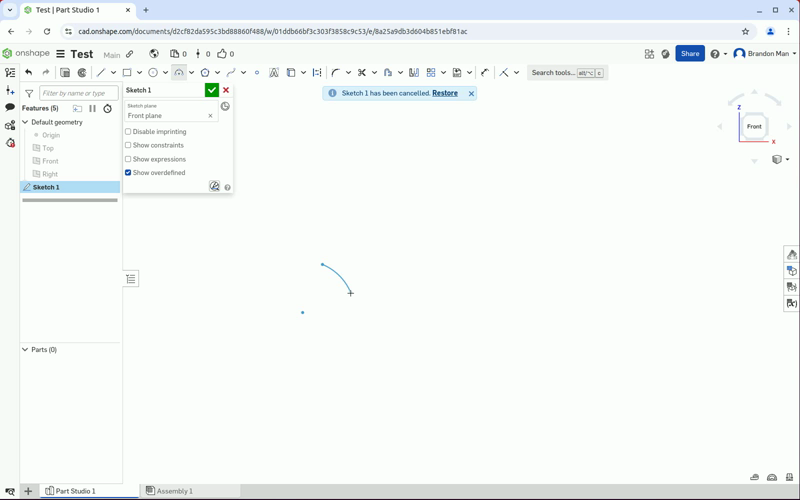
click(350, 292)
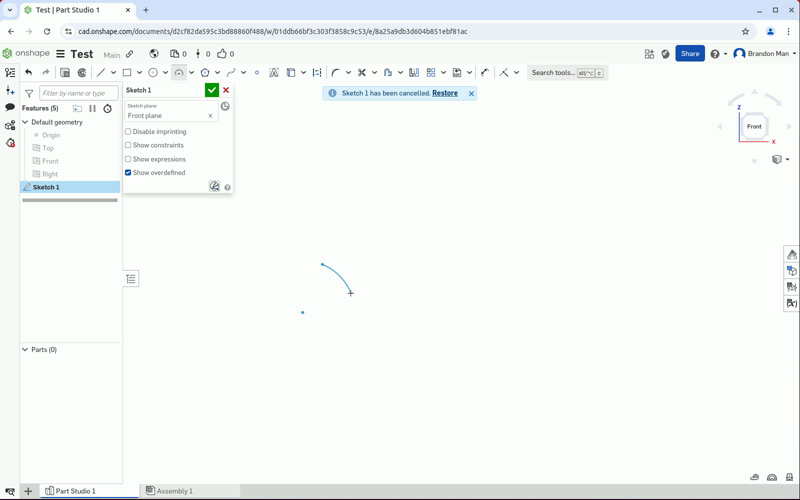
scroll(-6)
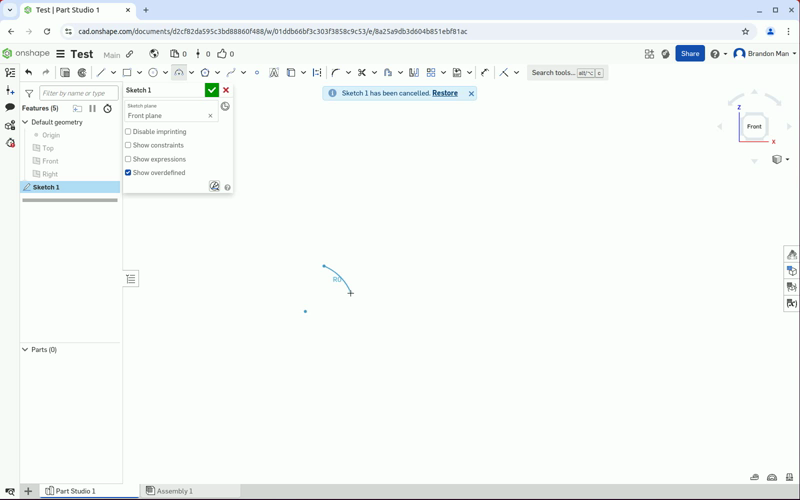
scroll(-6)
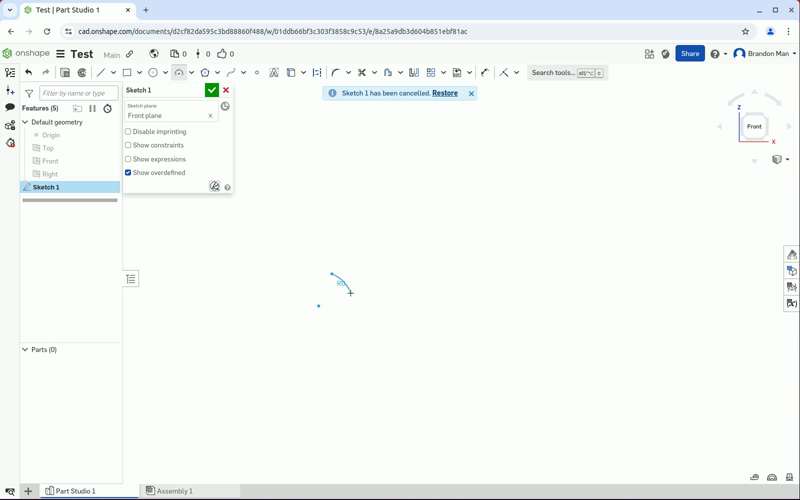
scroll(-6)
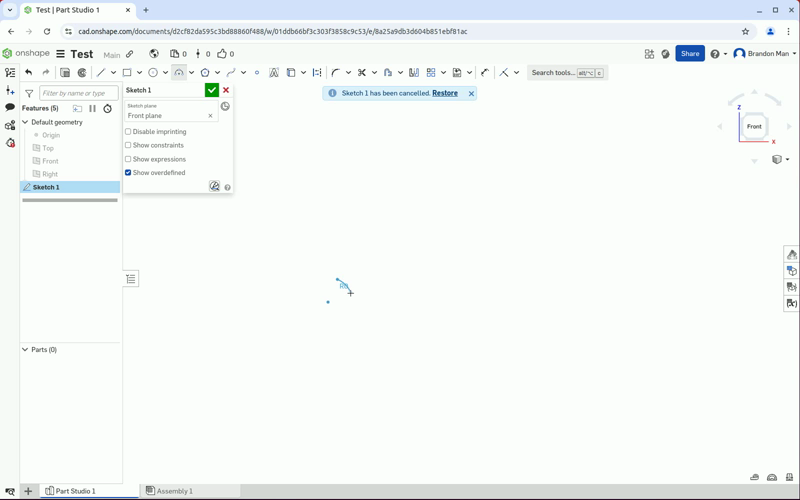
scroll(-6)
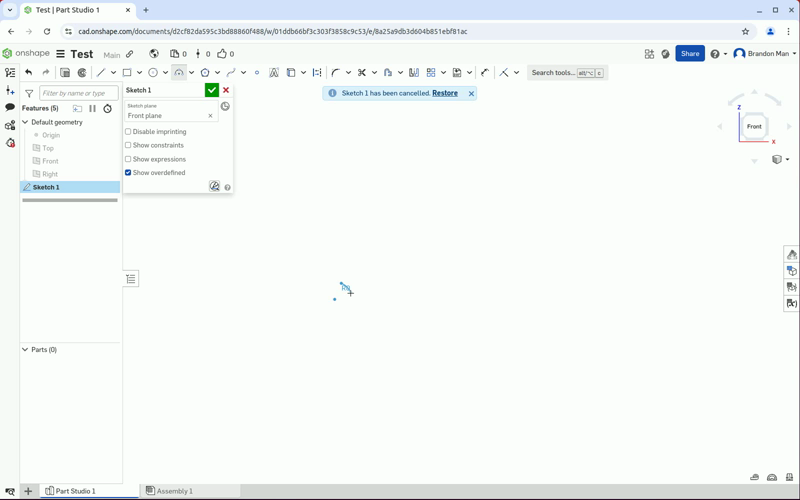
scroll(-6)
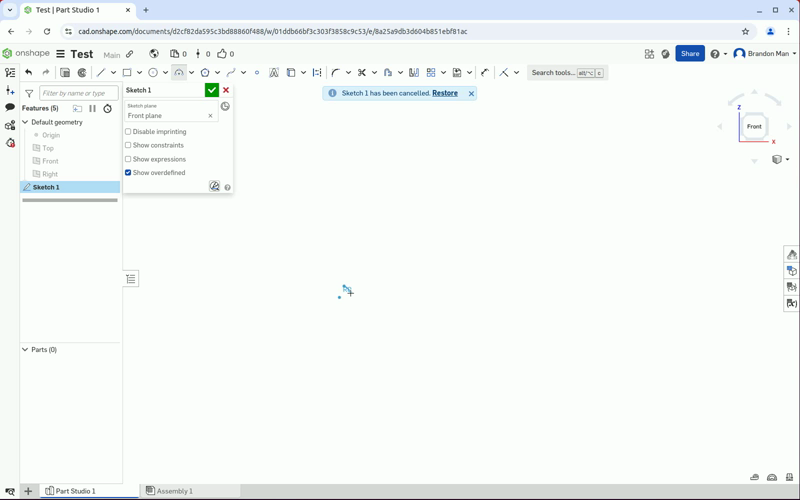
scroll(-6)
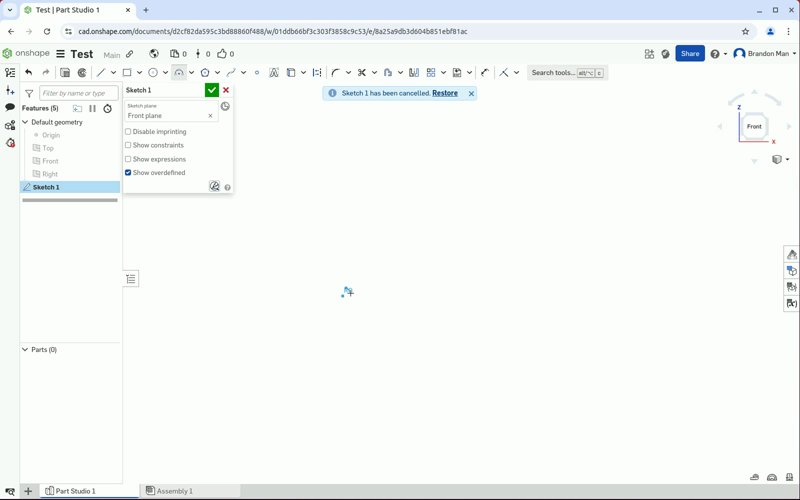
scroll(-6)
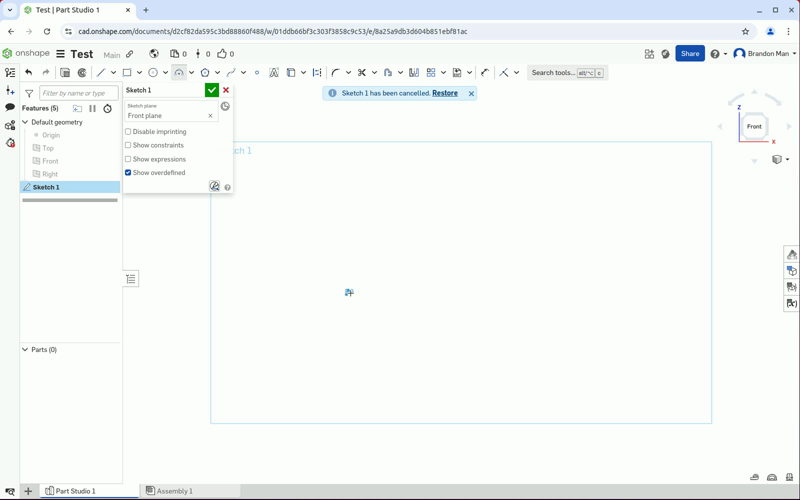
mouse_move(349, 292)
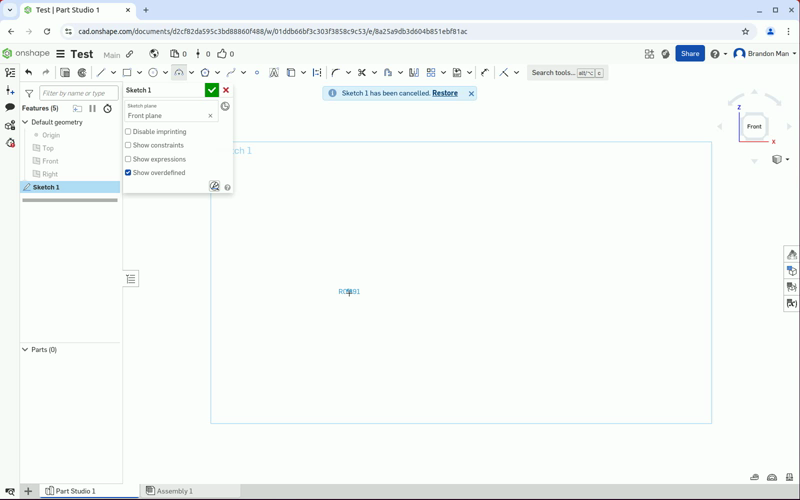
scroll(6)
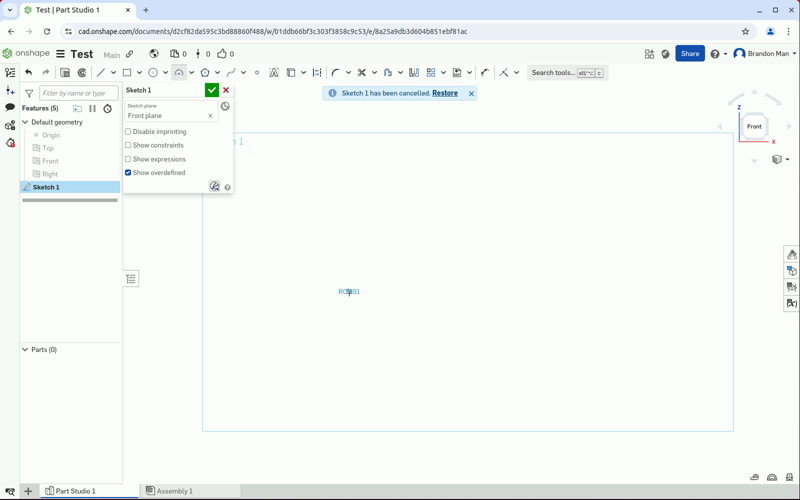
scroll(6)
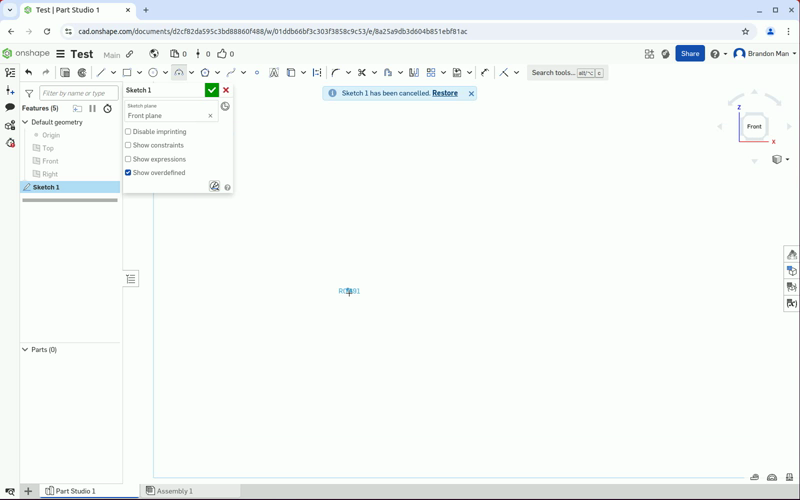
scroll(6)
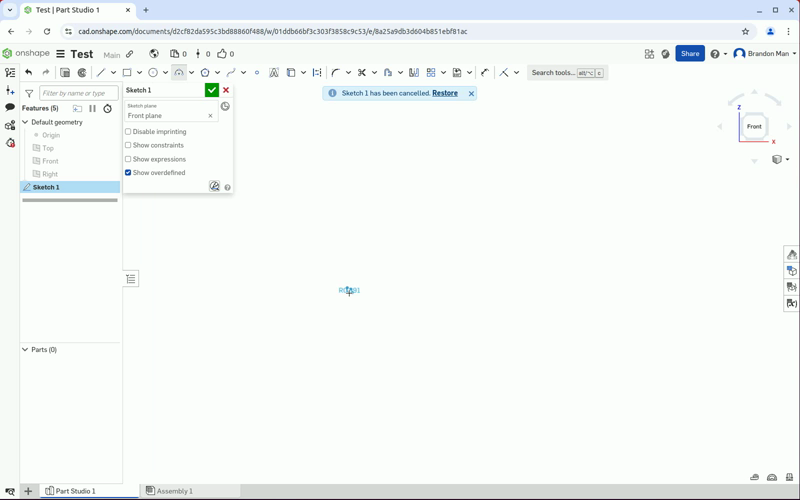
scroll(6)
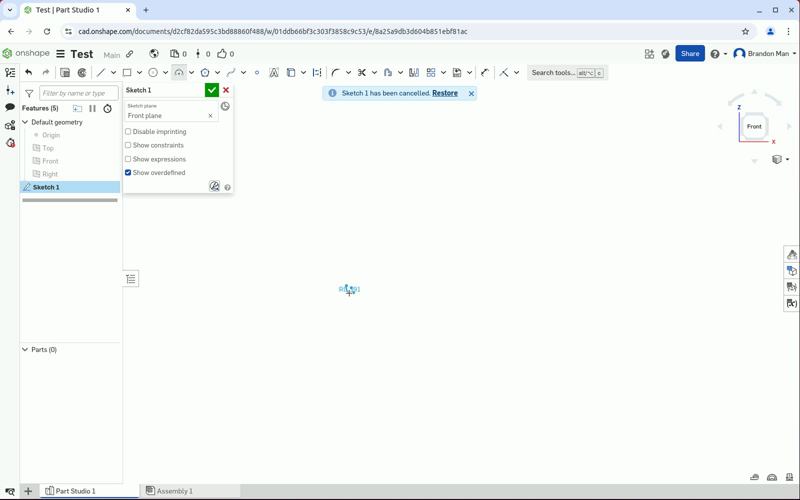
scroll(6)
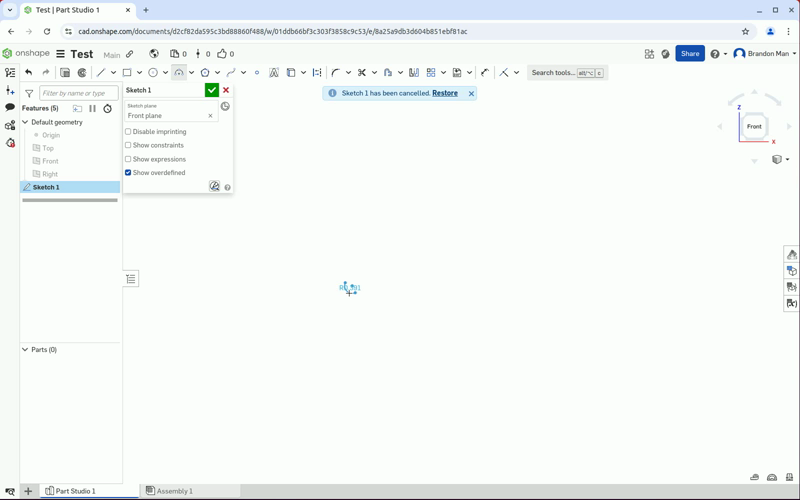
scroll(6)
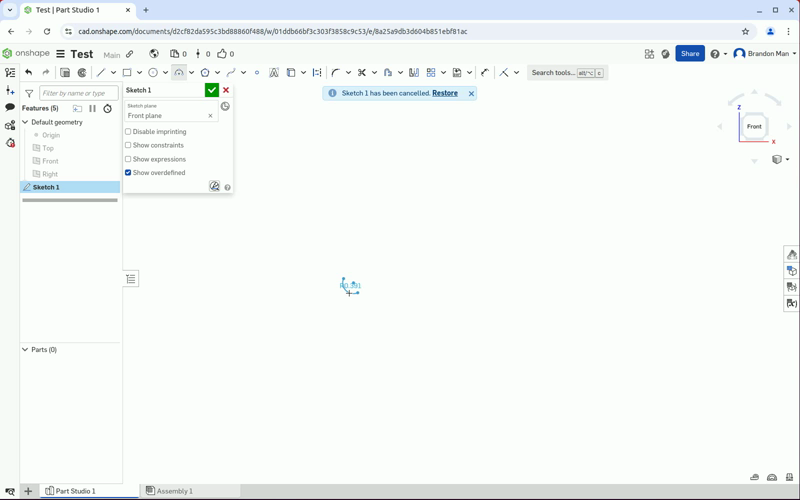
scroll(6)
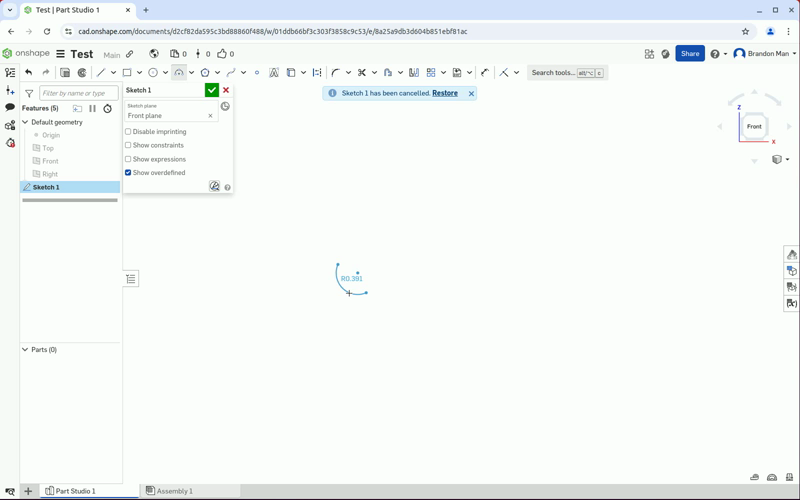
click(349, 292)
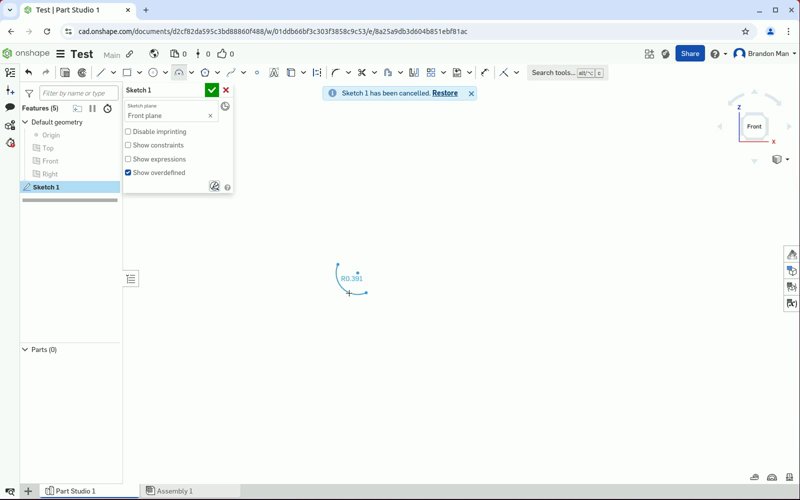
scroll(-6)
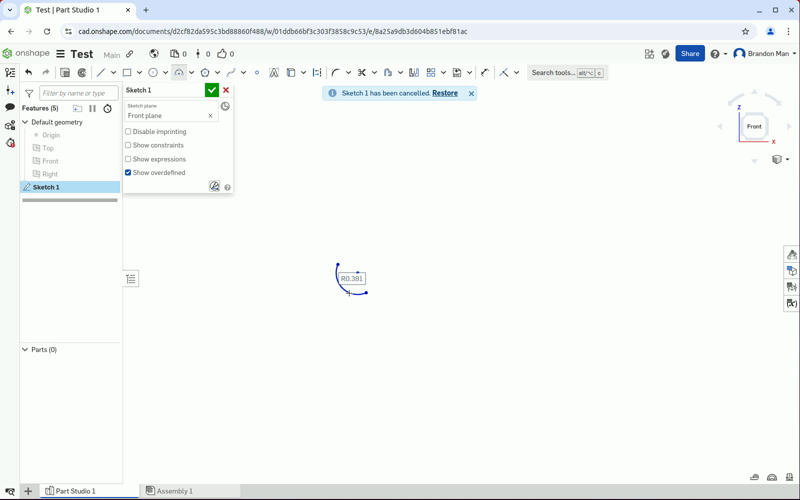
scroll(-6)
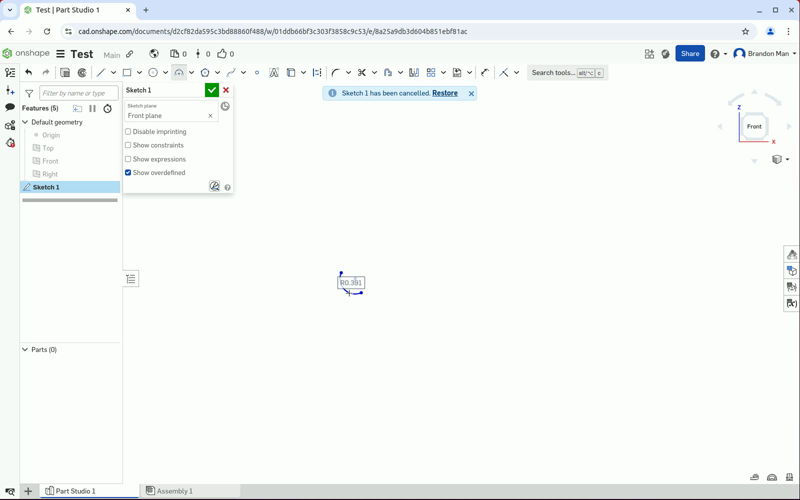
scroll(-6)
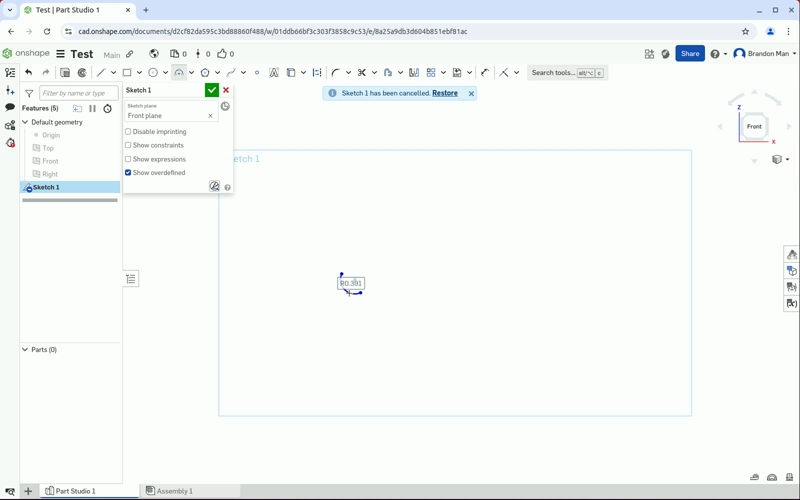
scroll(-6)
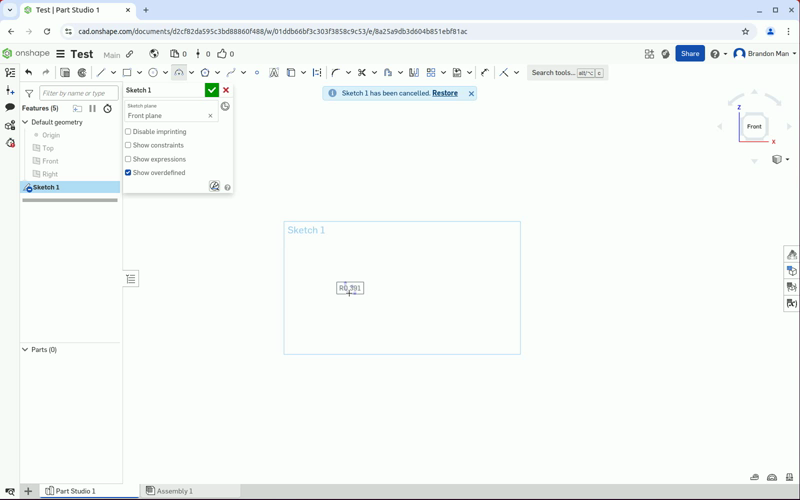
scroll(-6)
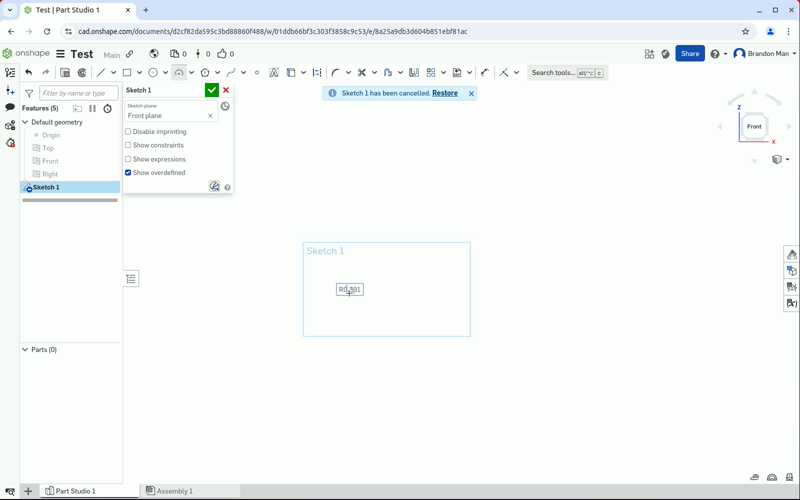
scroll(-6)
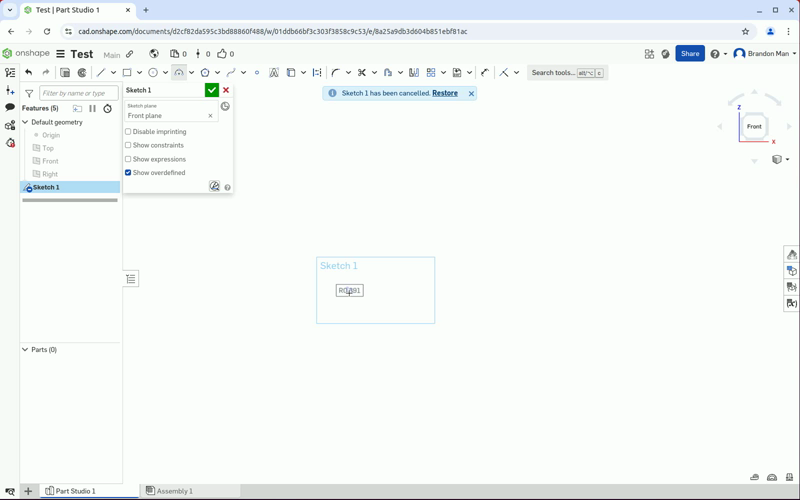
scroll(-6)
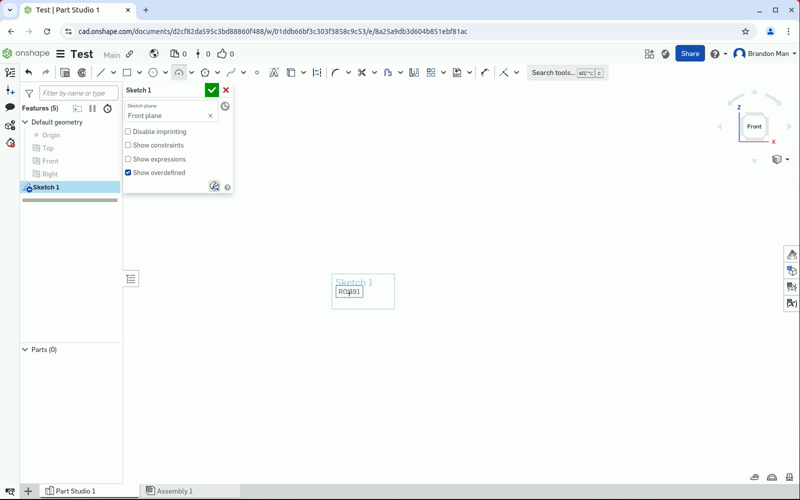
key_up(shift)
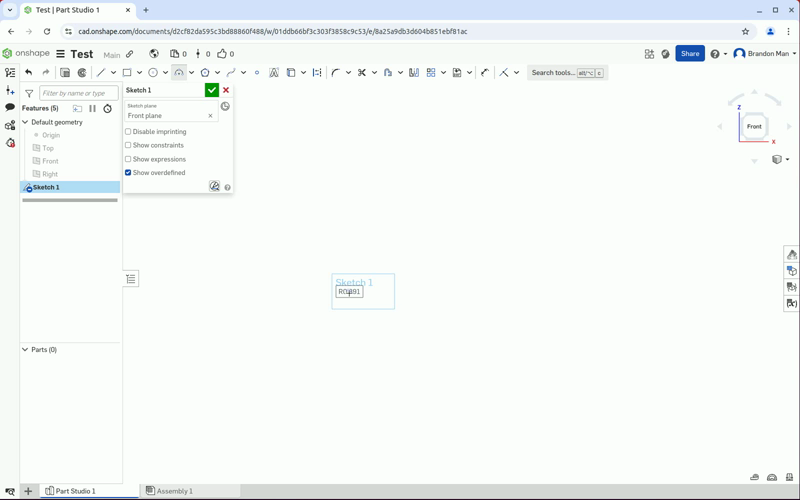
key(esc)
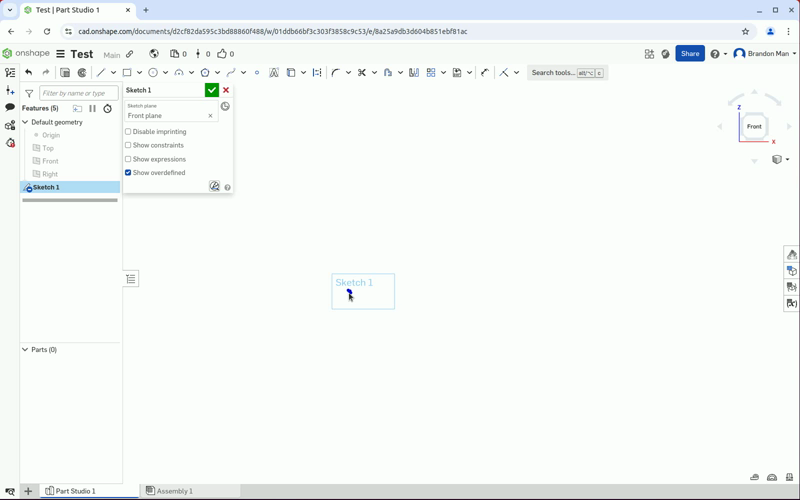
key(l)
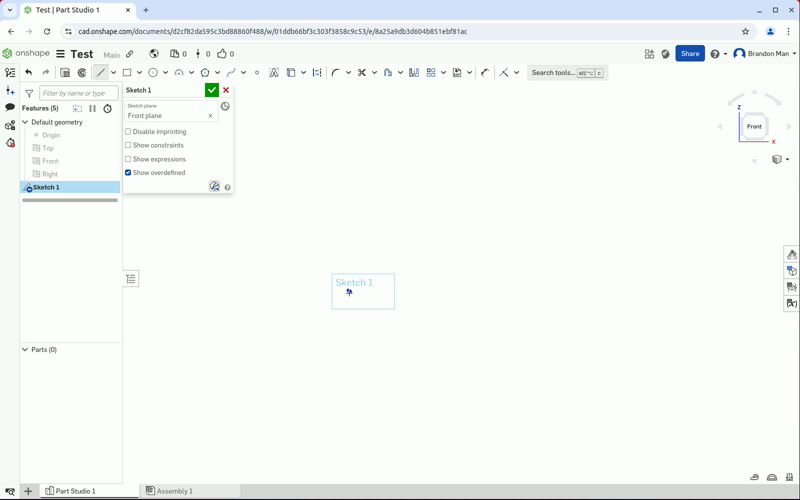
mouse_move(350, 292)
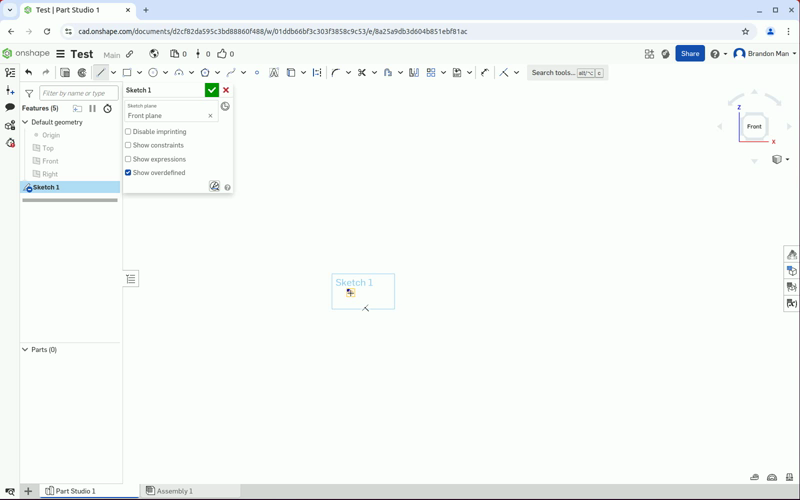
scroll(6)
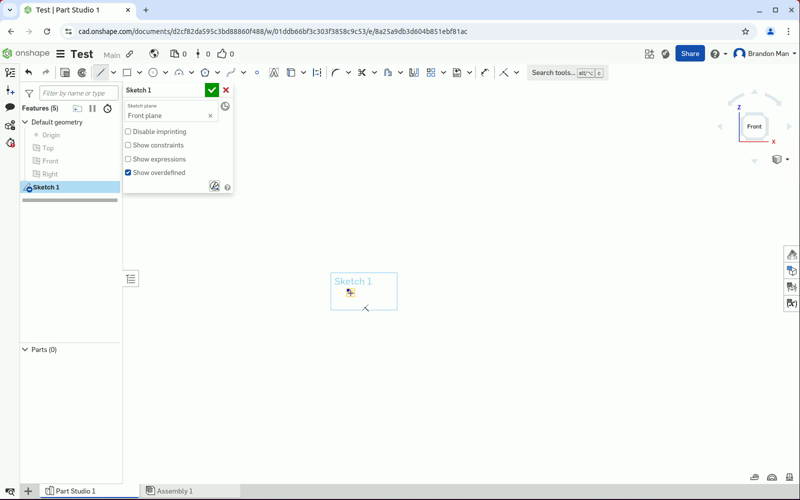
scroll(6)
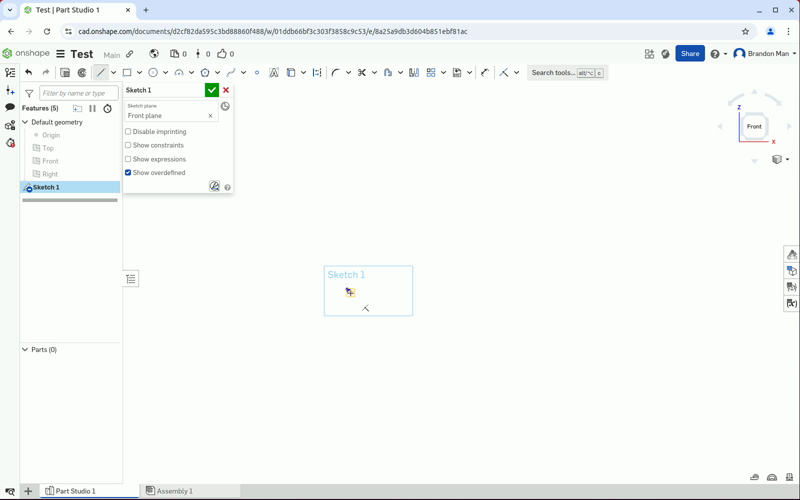
scroll(6)
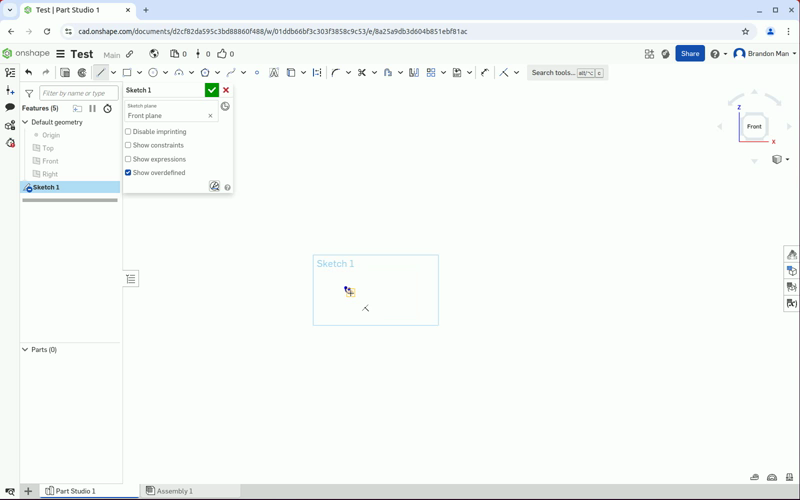
scroll(6)
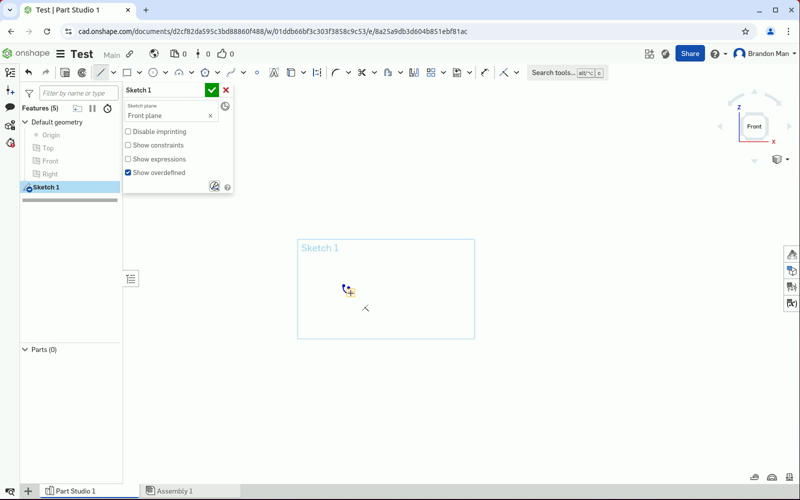
scroll(6)
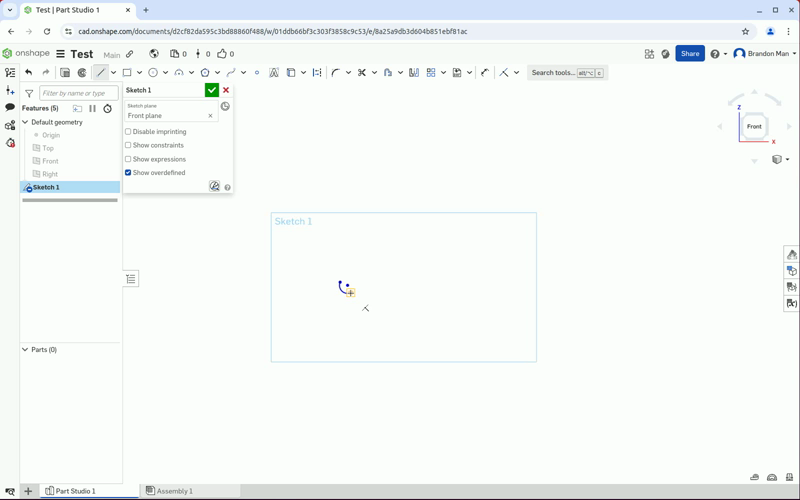
scroll(6)
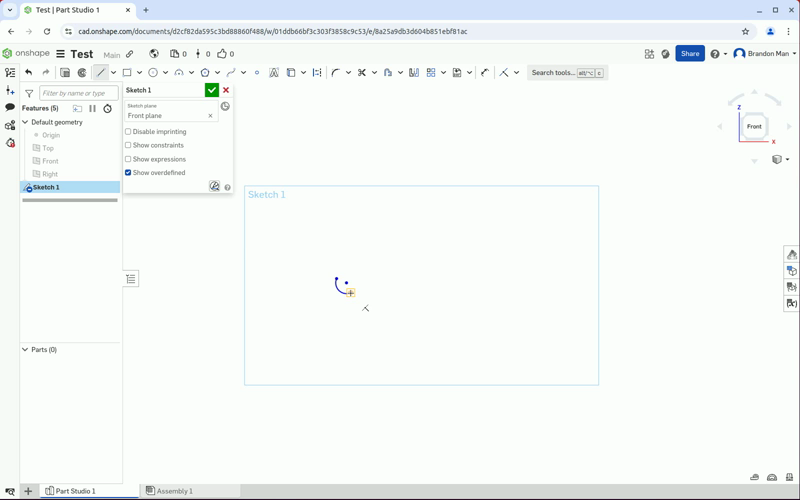
scroll(6)
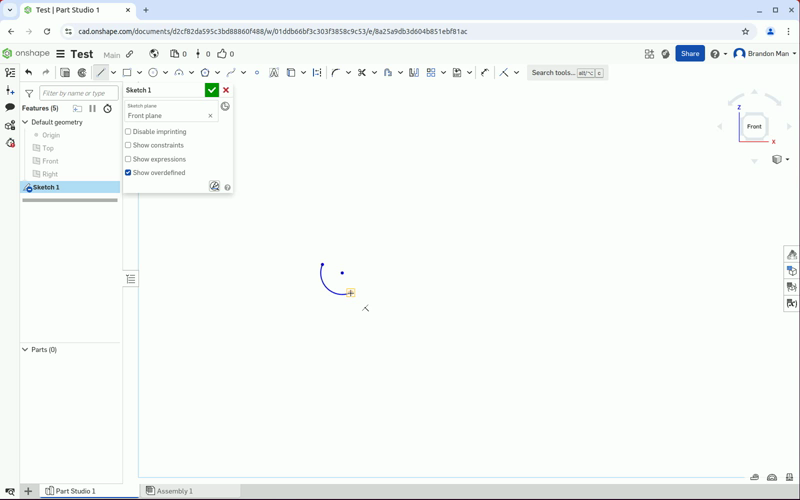
click(350, 292)
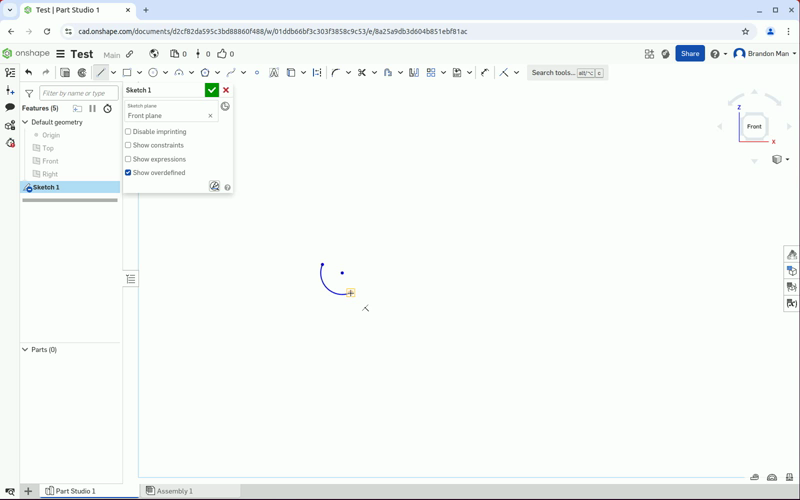
scroll(-6)
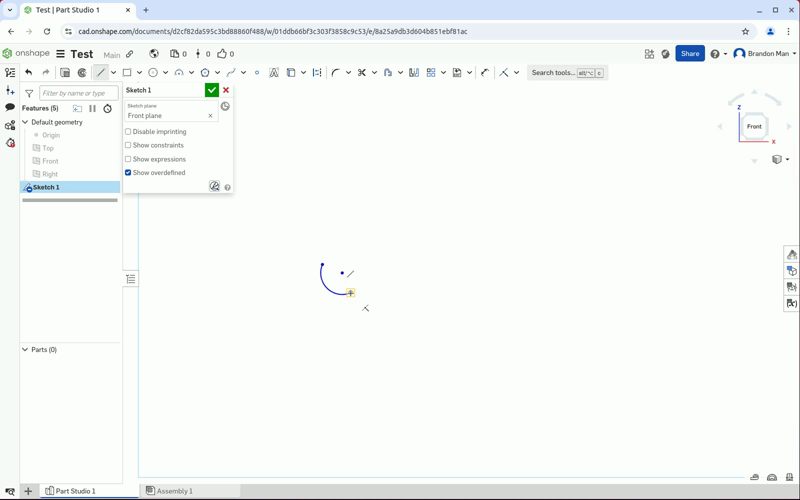
scroll(-6)
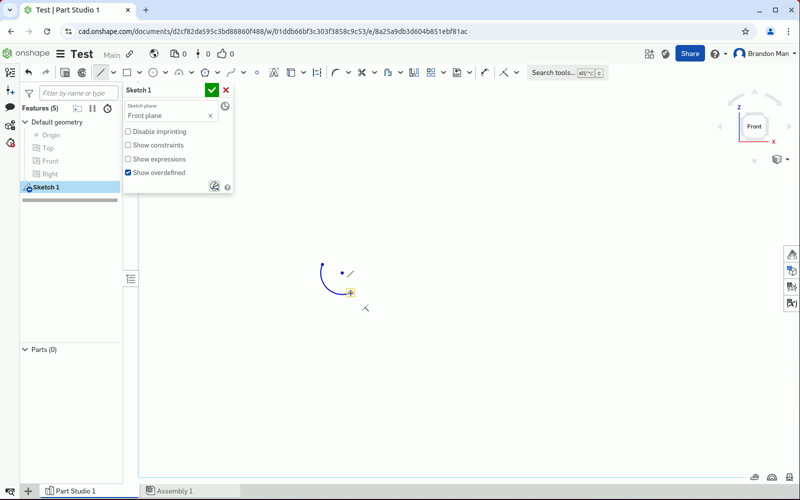
scroll(-6)
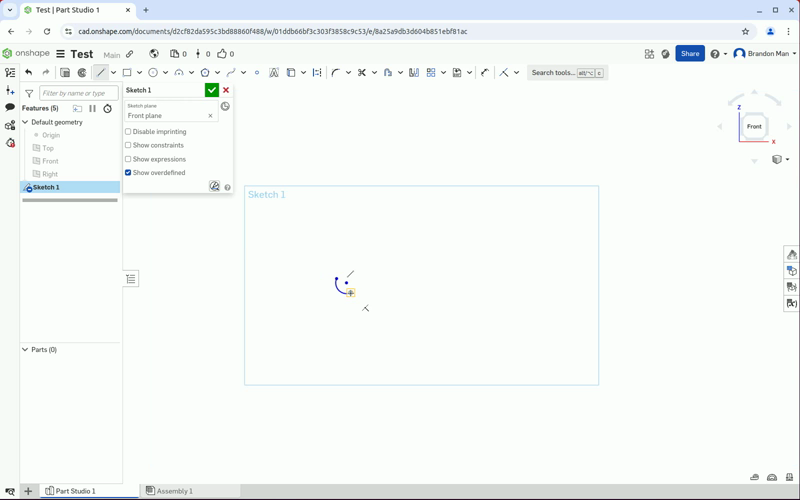
scroll(-6)
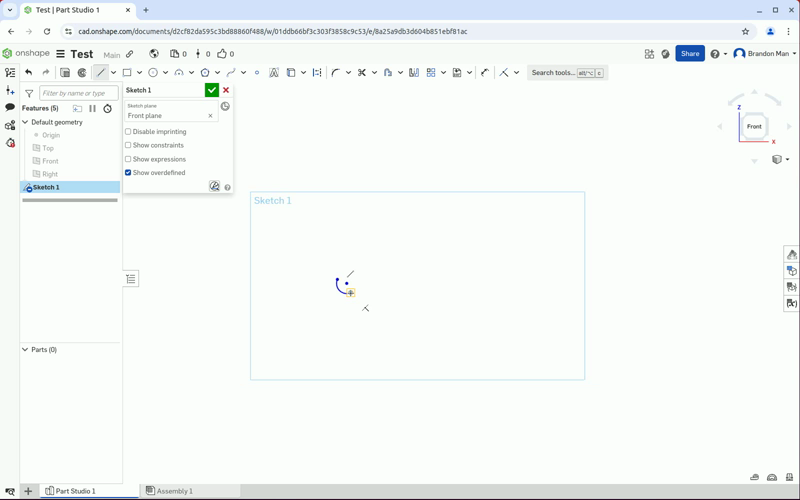
scroll(-6)
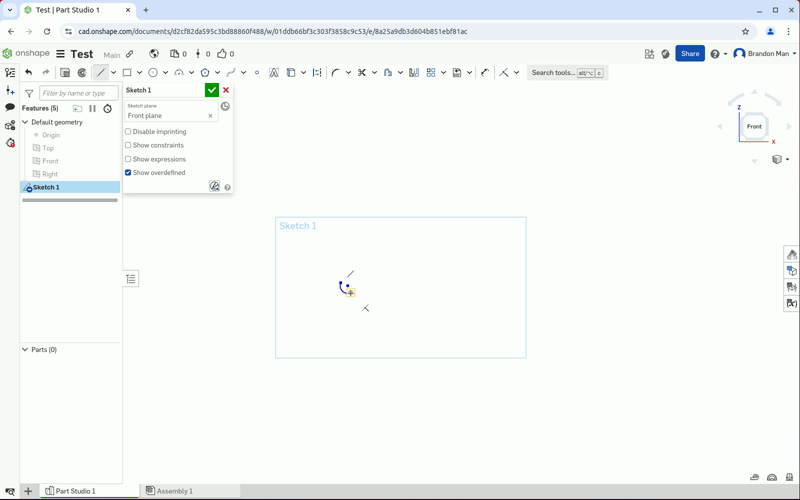
scroll(-6)
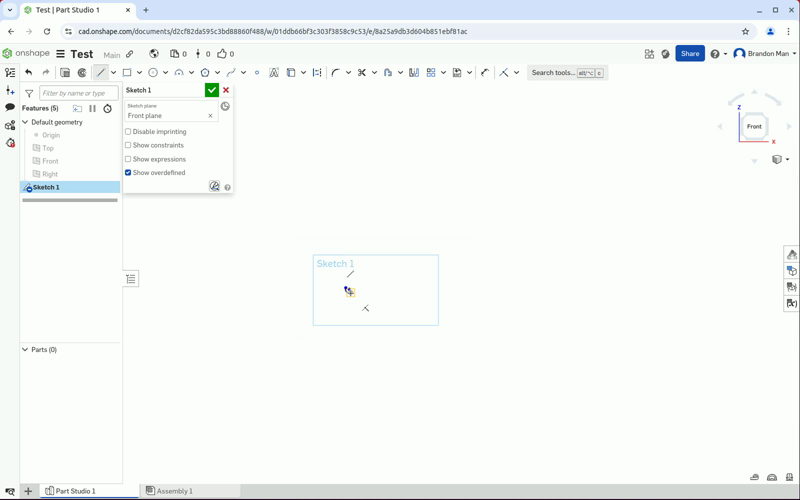
scroll(-6)
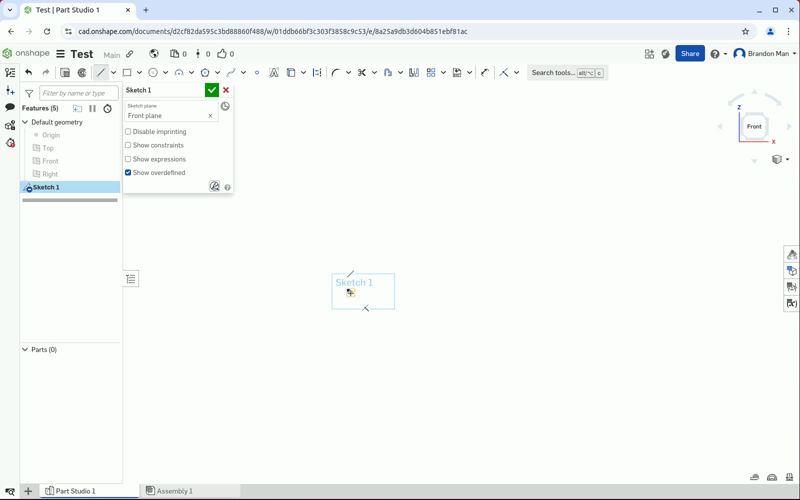
key_down(shift)
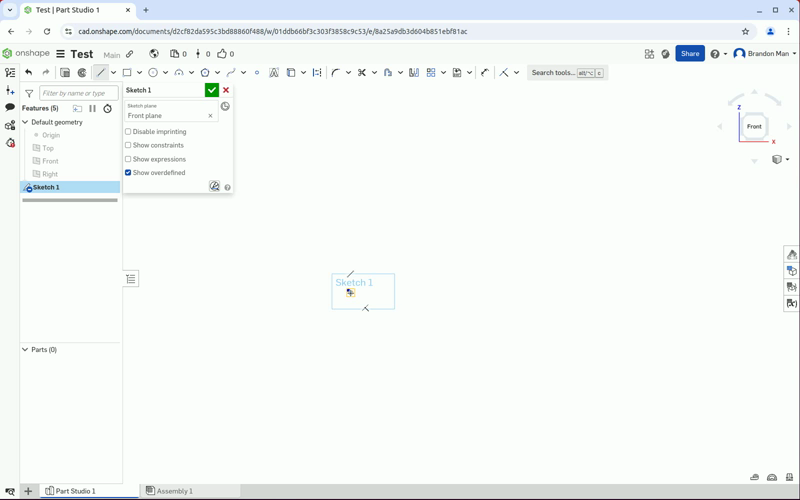
mouse_move(468, 292)
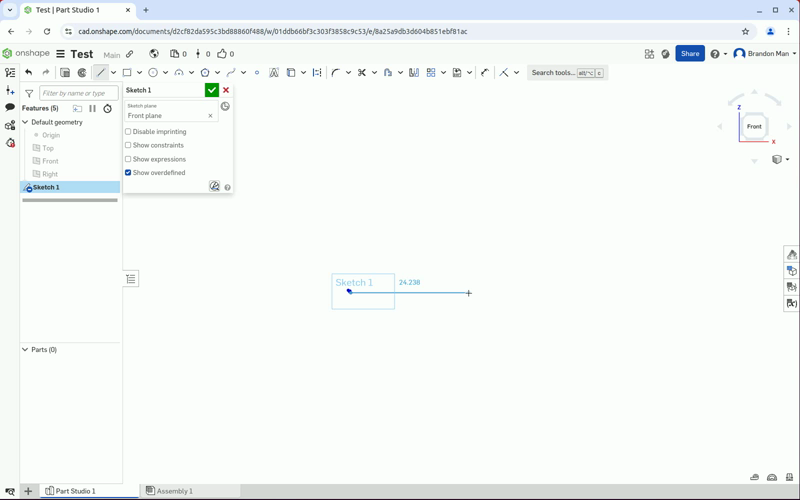
click(468, 292)
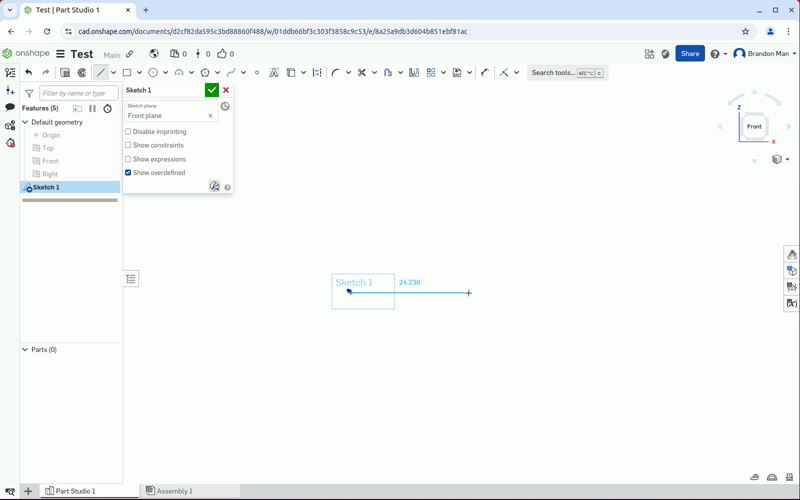
key_up(shift)
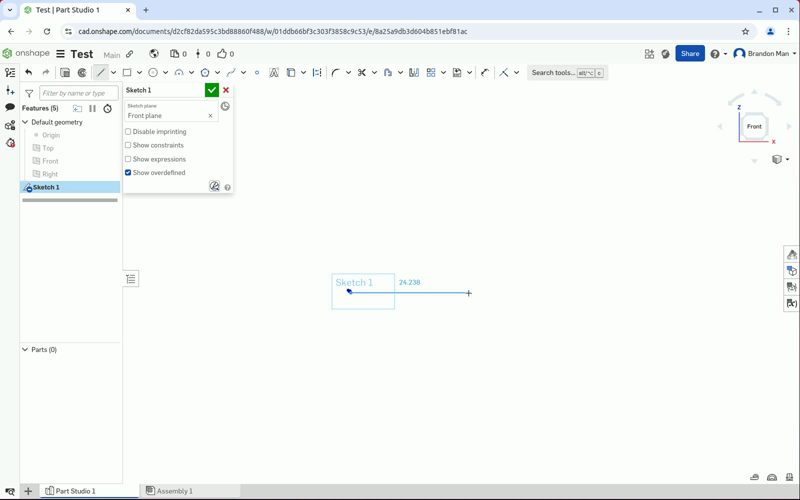
key(esc)
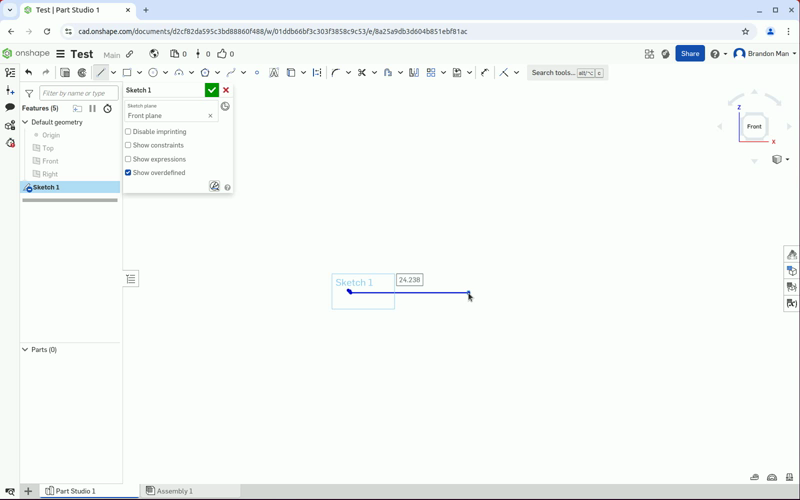
key(a)
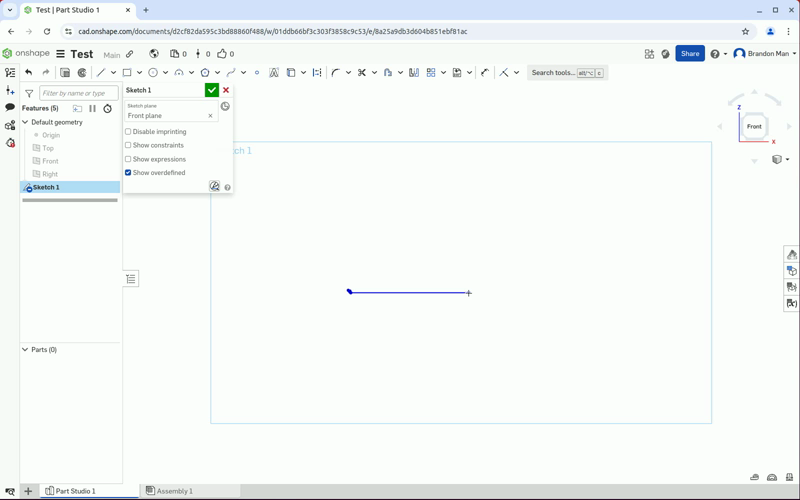
mouse_move(468, 292)
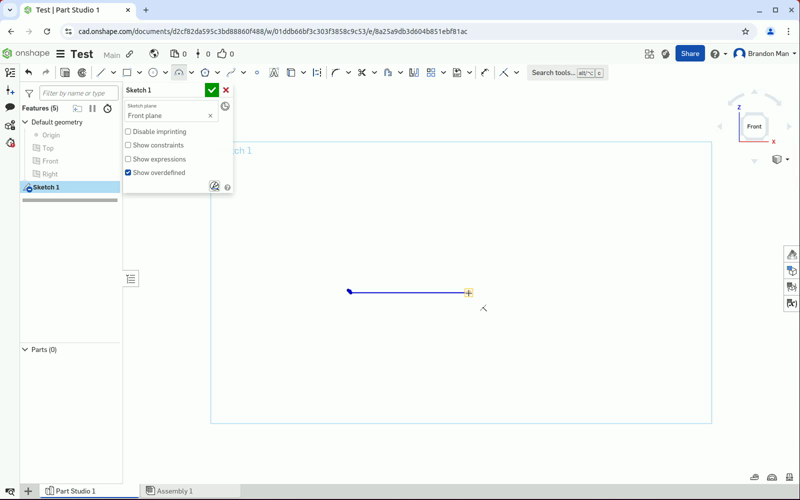
click(468, 292)
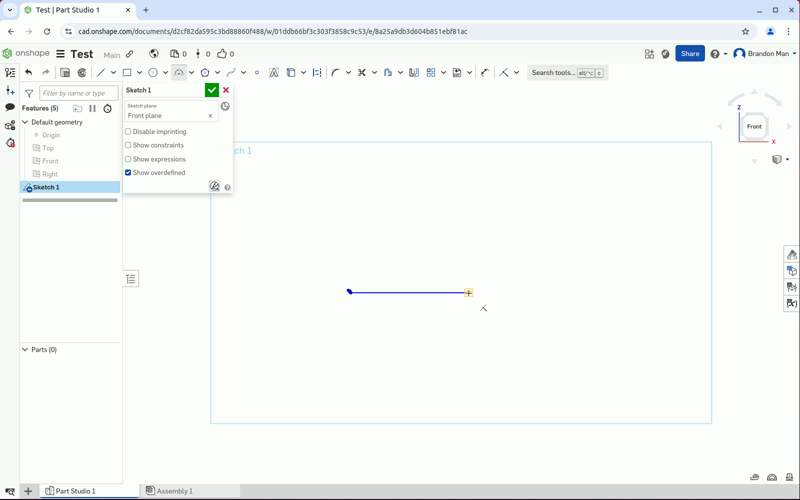
key_down(shift)
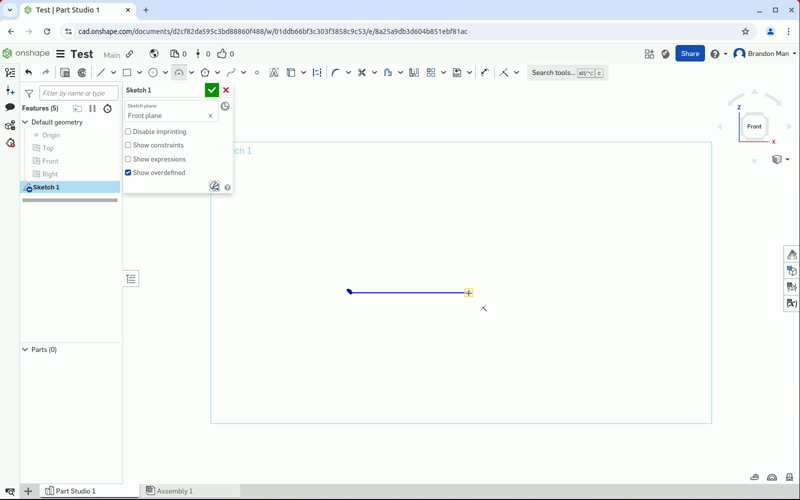
mouse_move(471, 290)
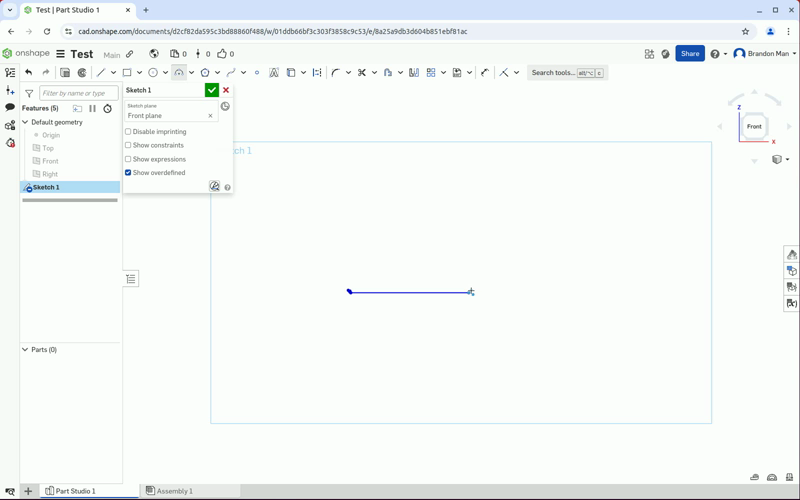
scroll(6)
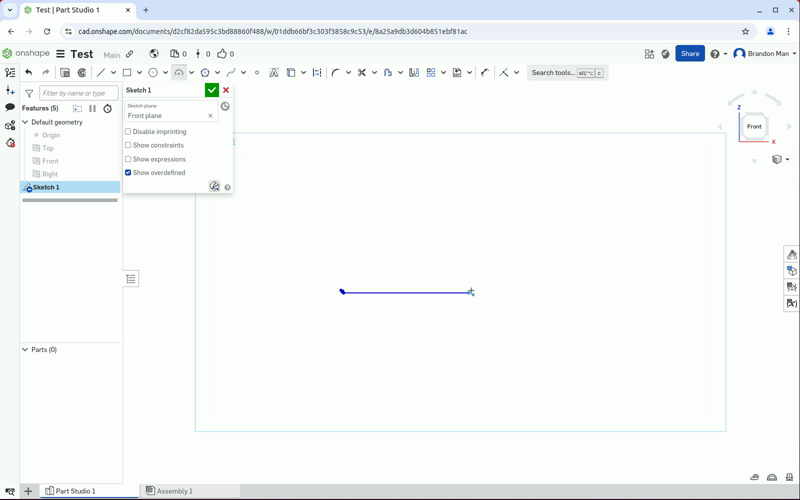
scroll(6)
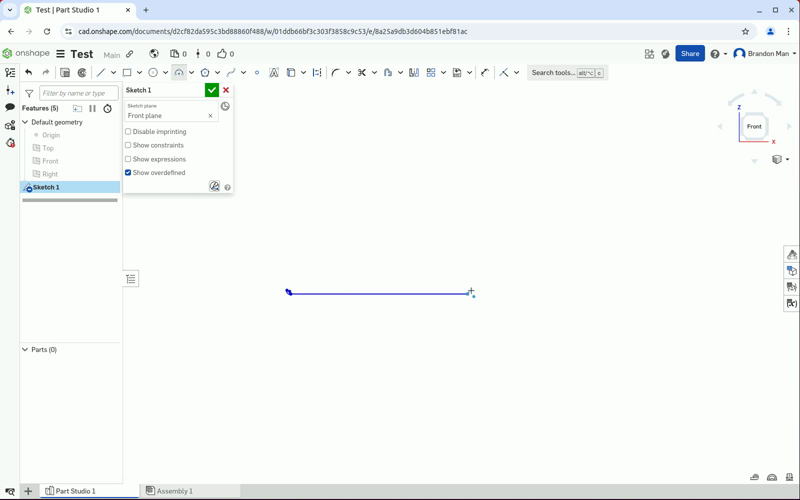
scroll(6)
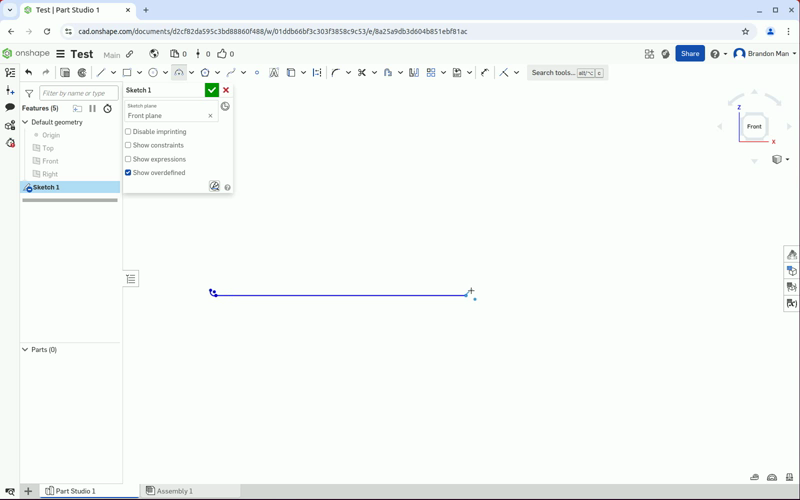
scroll(6)
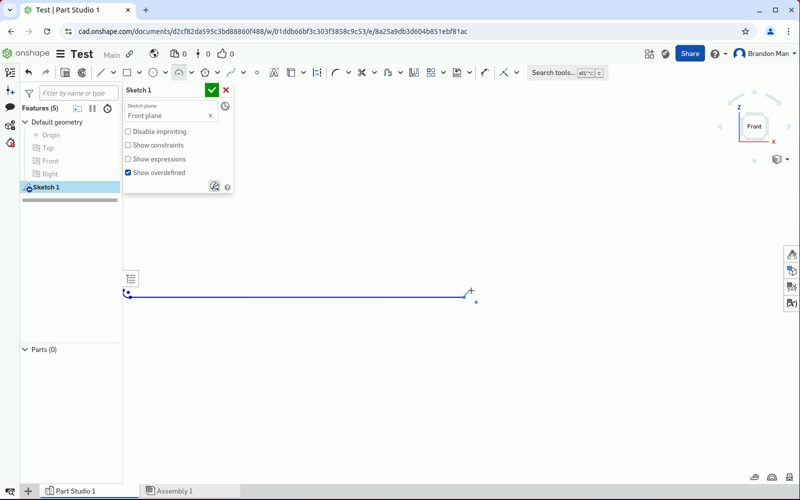
scroll(6)
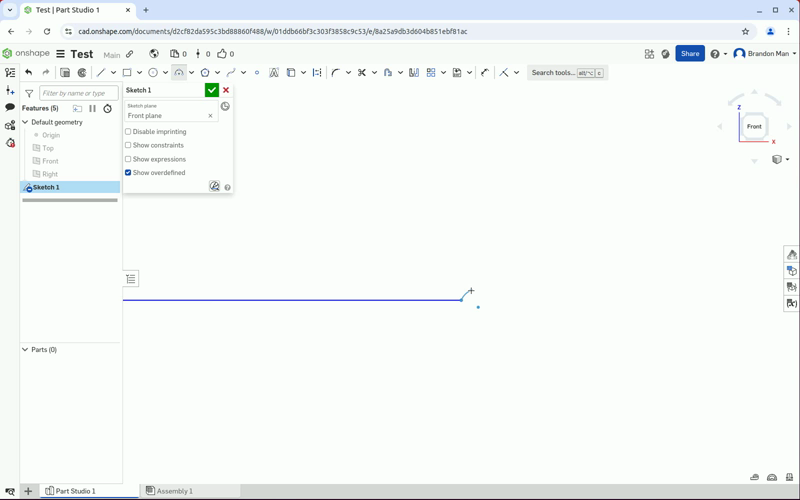
scroll(6)
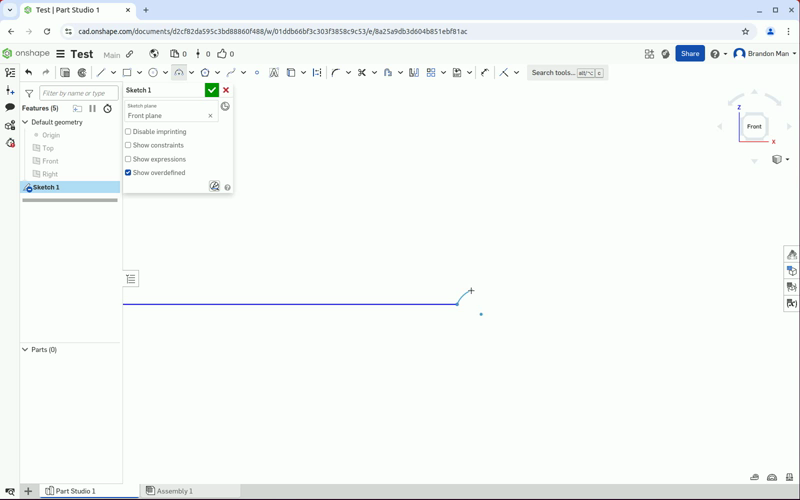
scroll(6)
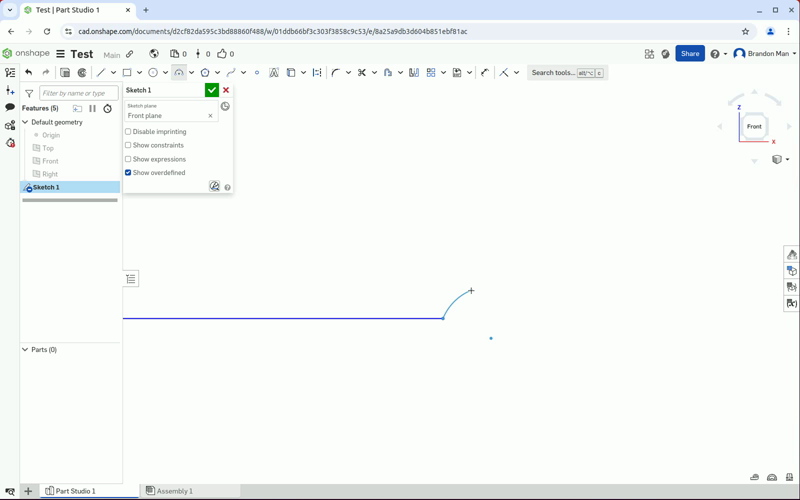
click(471, 290)
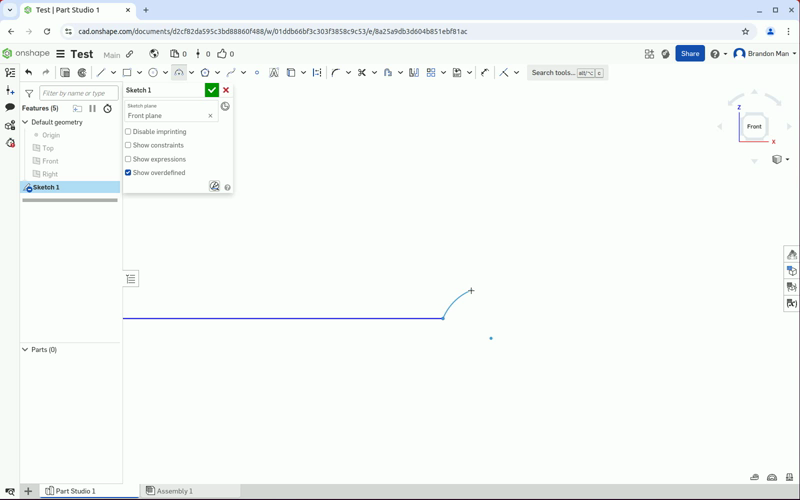
scroll(-6)
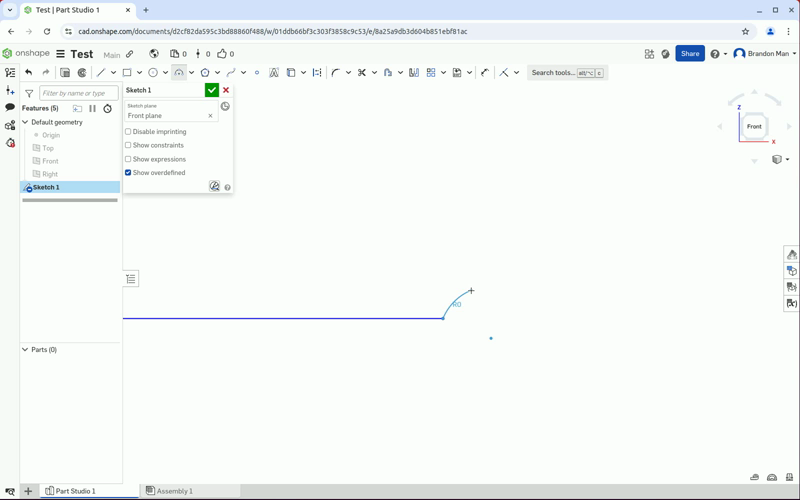
scroll(-6)
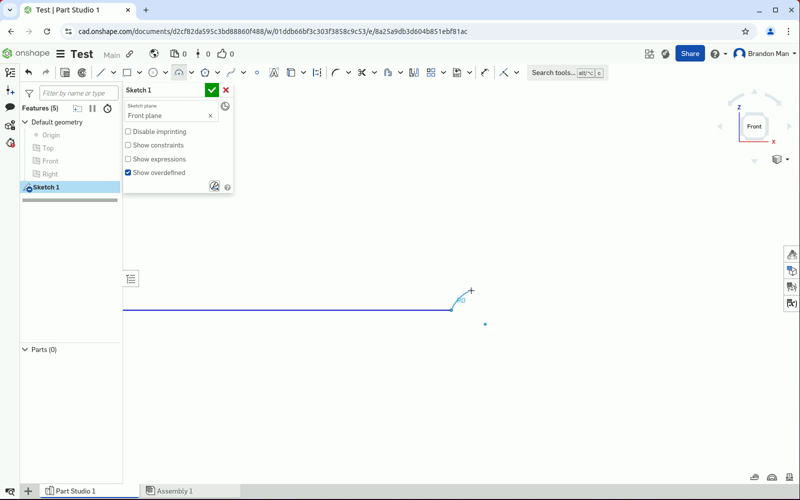
scroll(-6)
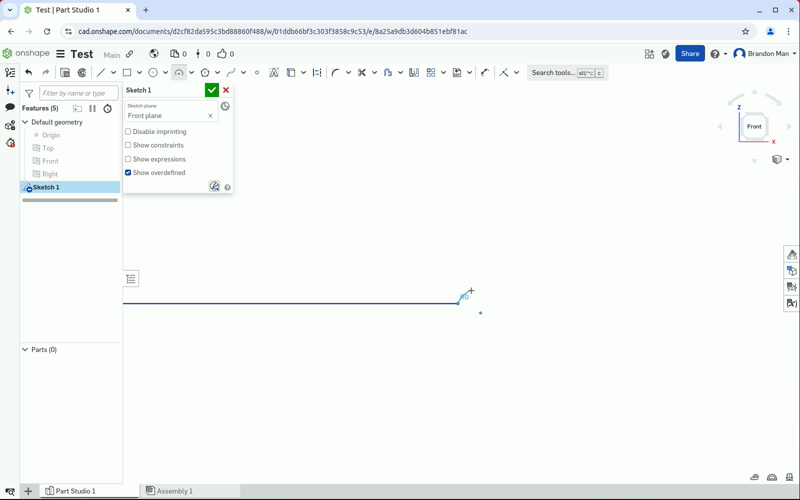
scroll(-6)
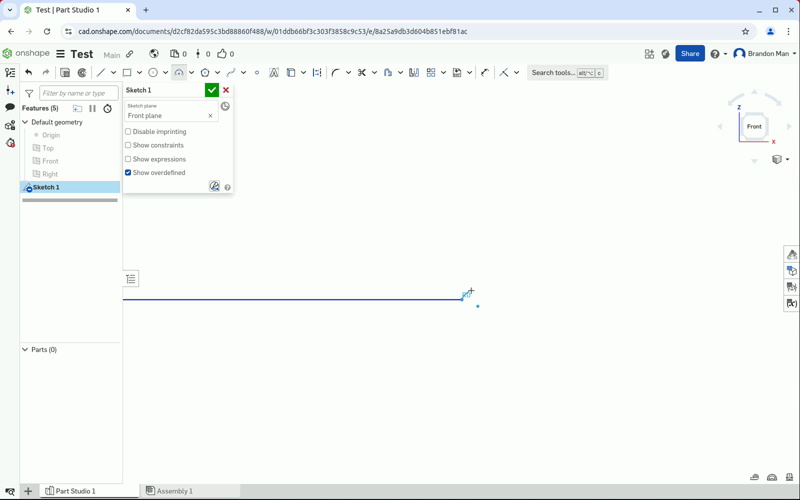
scroll(-6)
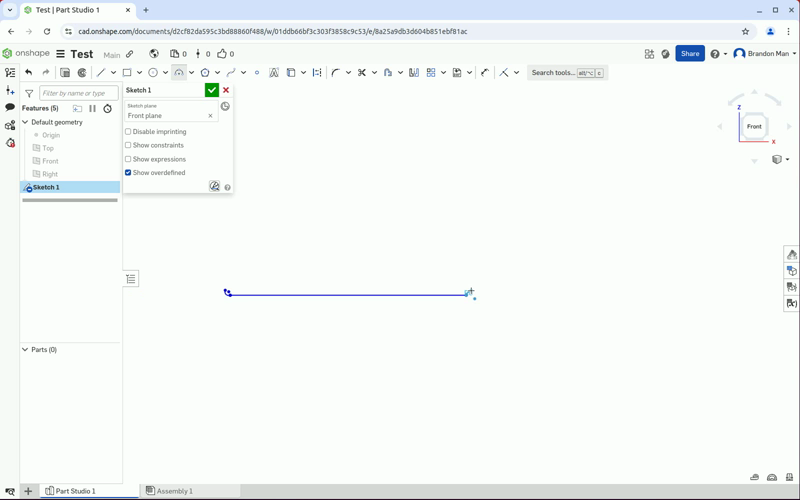
scroll(-6)
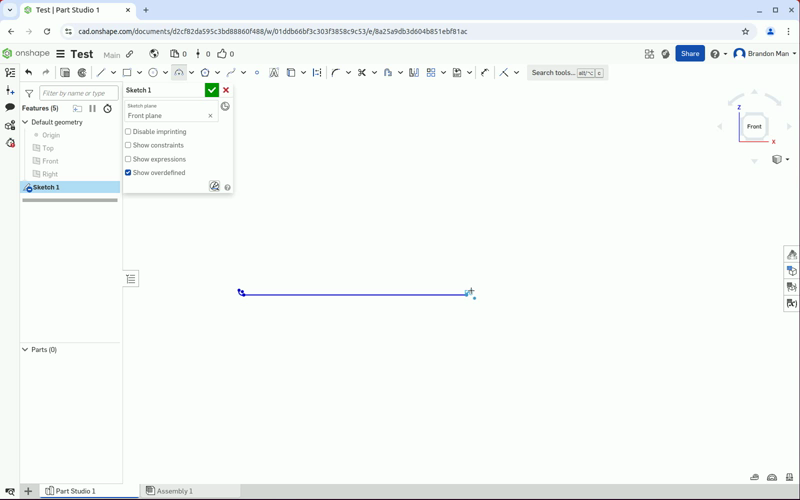
scroll(-6)
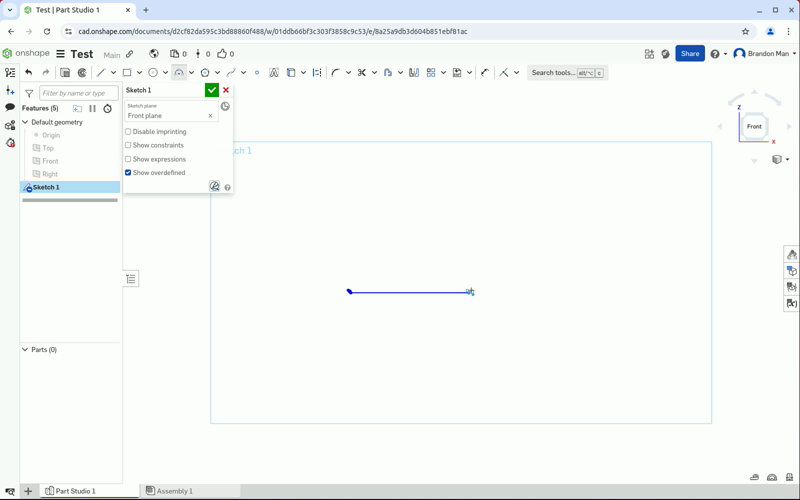
mouse_move(470, 292)
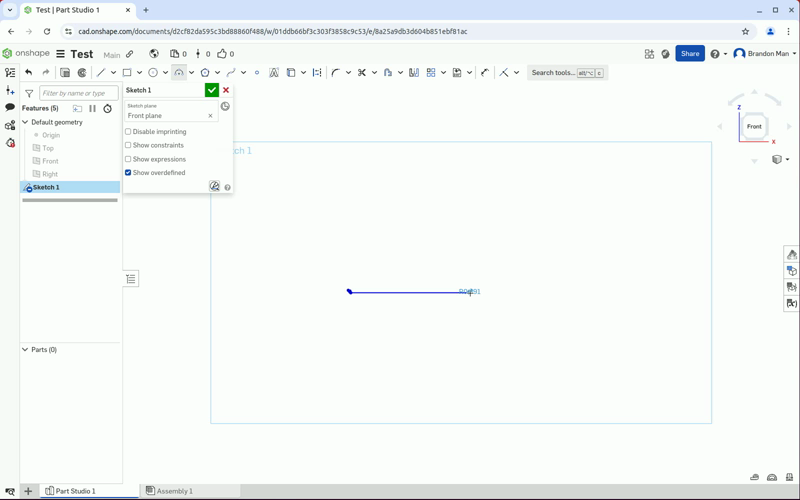
scroll(6)
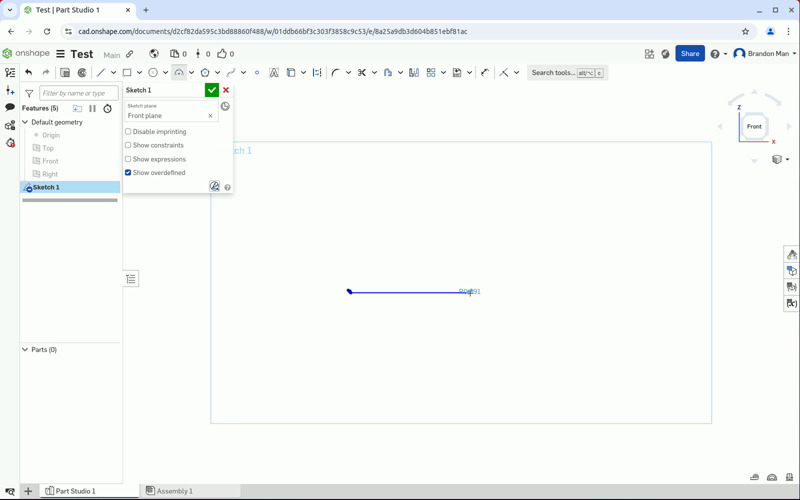
scroll(6)
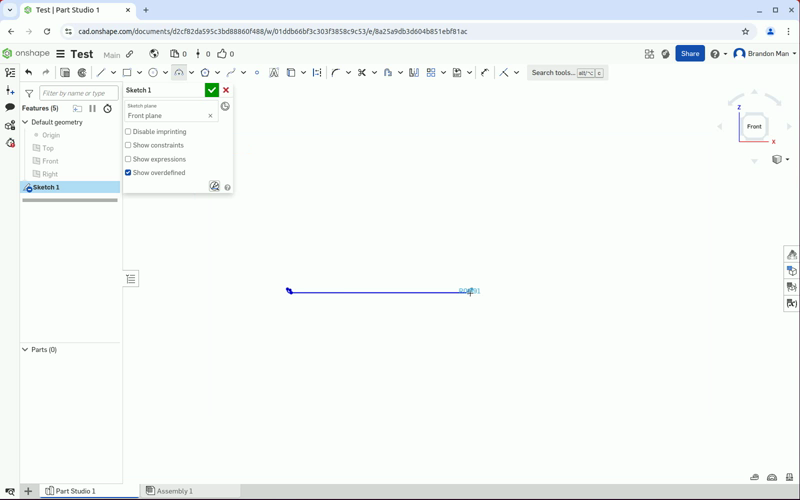
scroll(6)
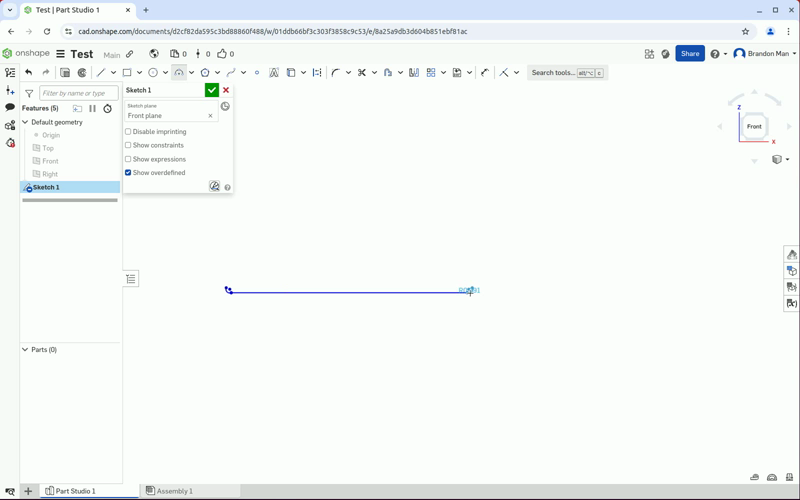
scroll(6)
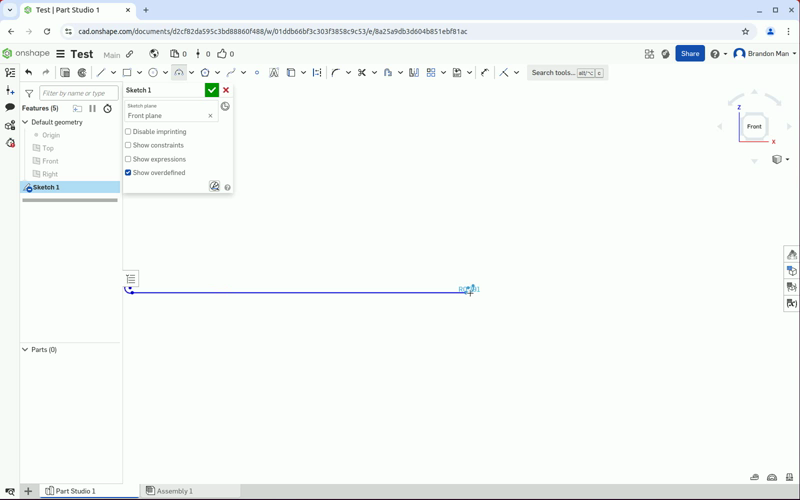
scroll(6)
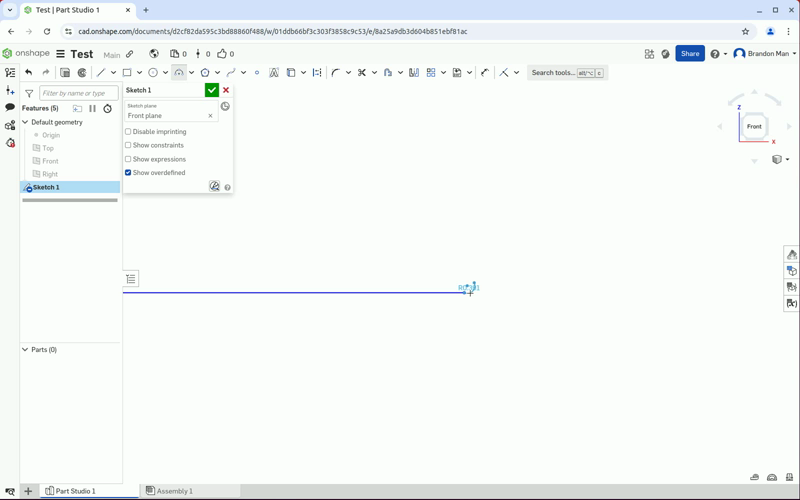
scroll(6)
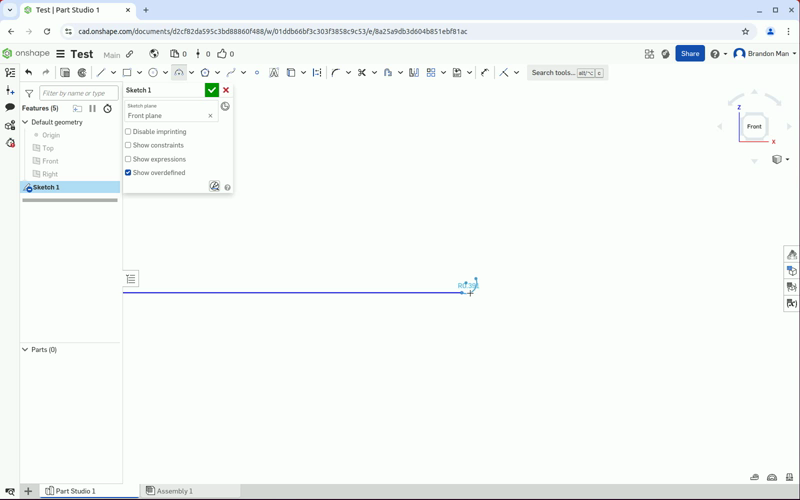
scroll(6)
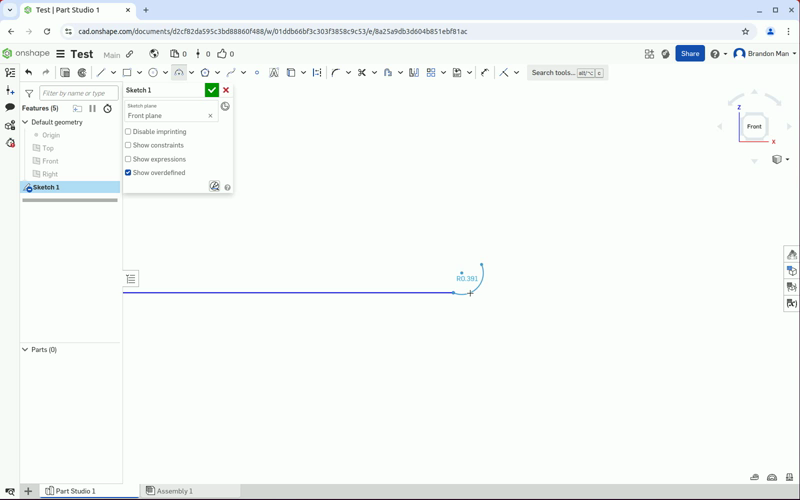
click(470, 292)
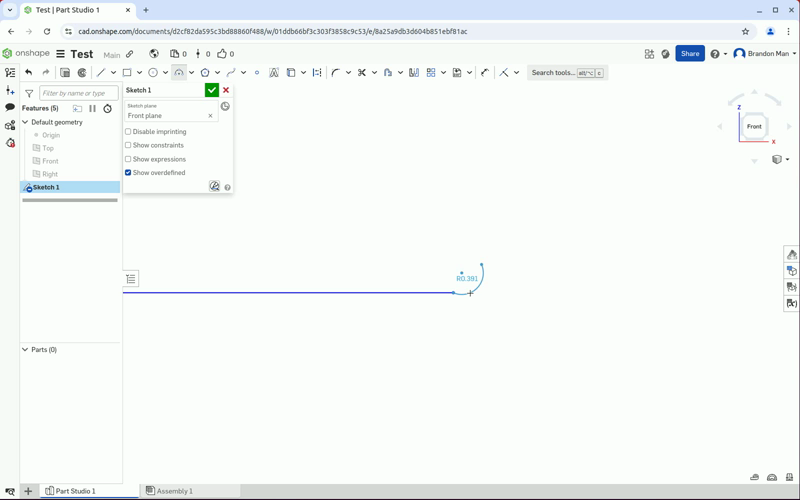
scroll(-6)
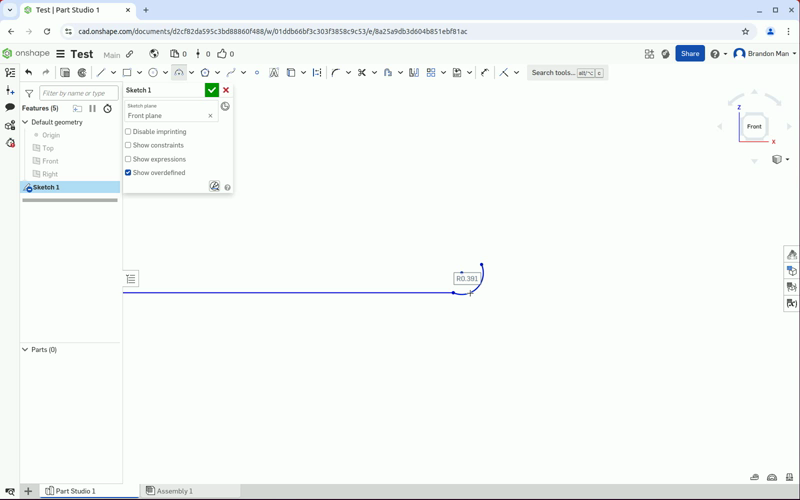
scroll(-6)
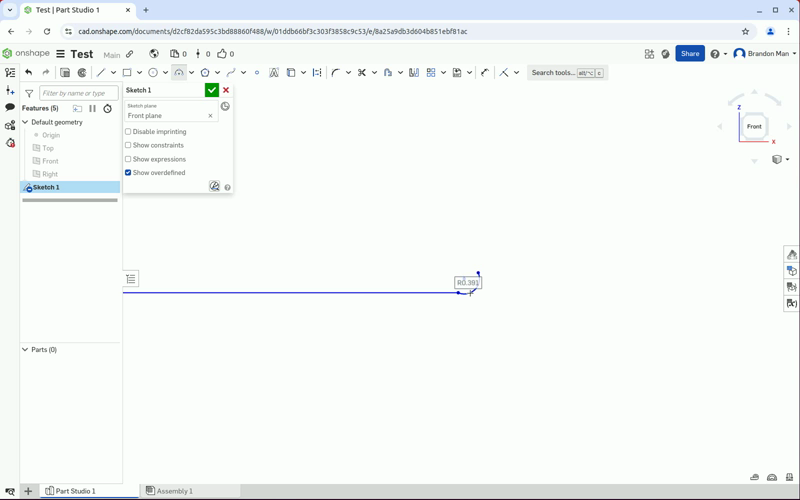
scroll(-6)
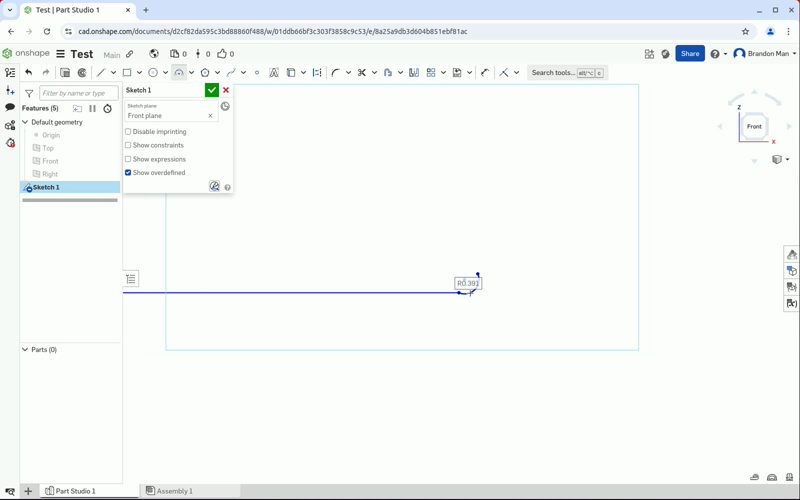
scroll(-6)
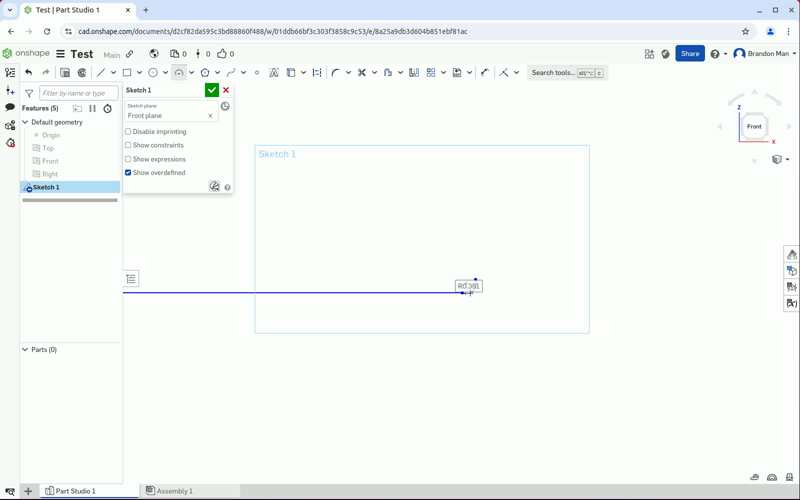
scroll(-6)
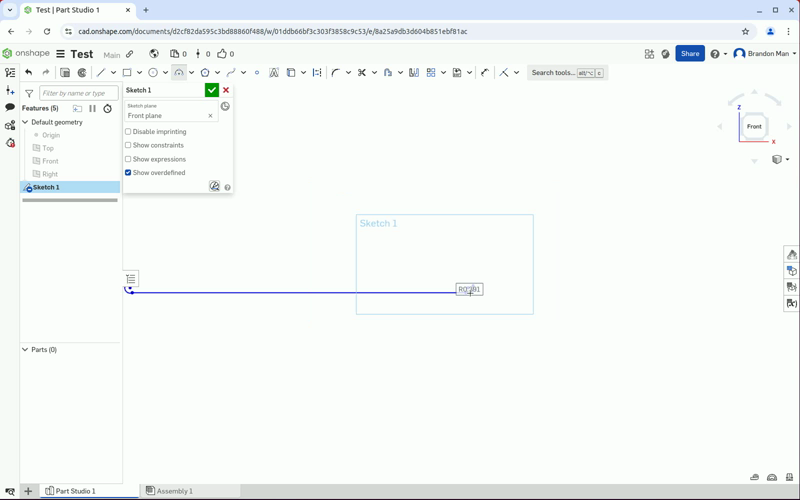
scroll(-6)
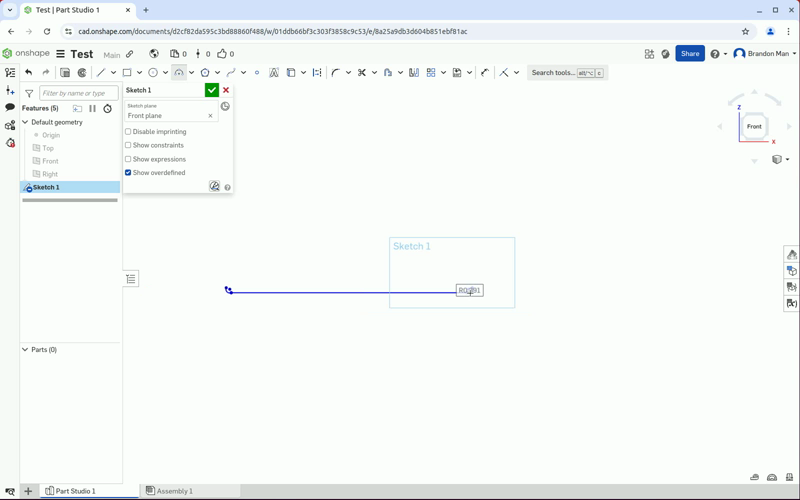
scroll(-6)
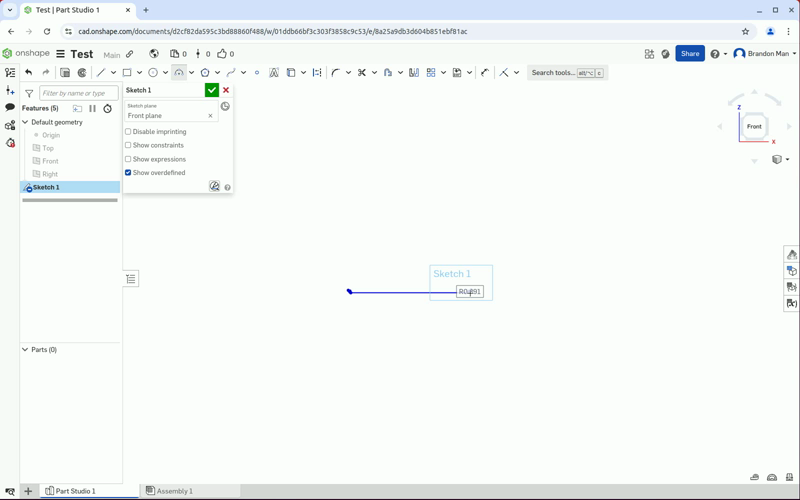
key_up(shift)
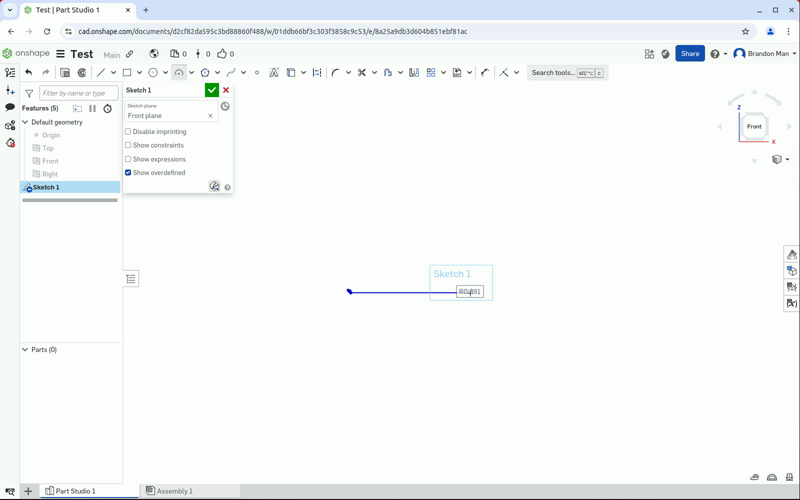
key(esc)
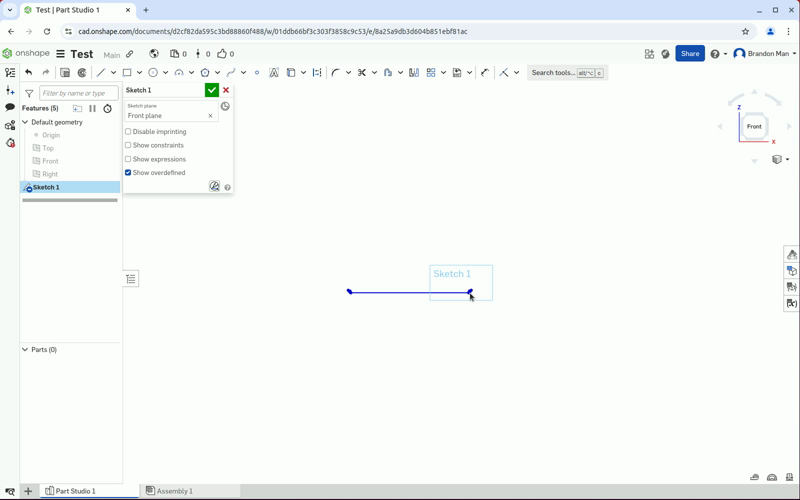
key(l)
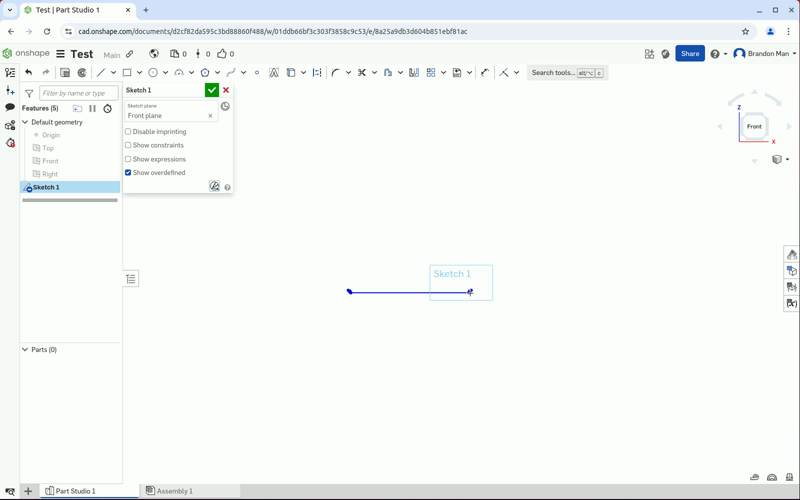
mouse_move(471, 290)
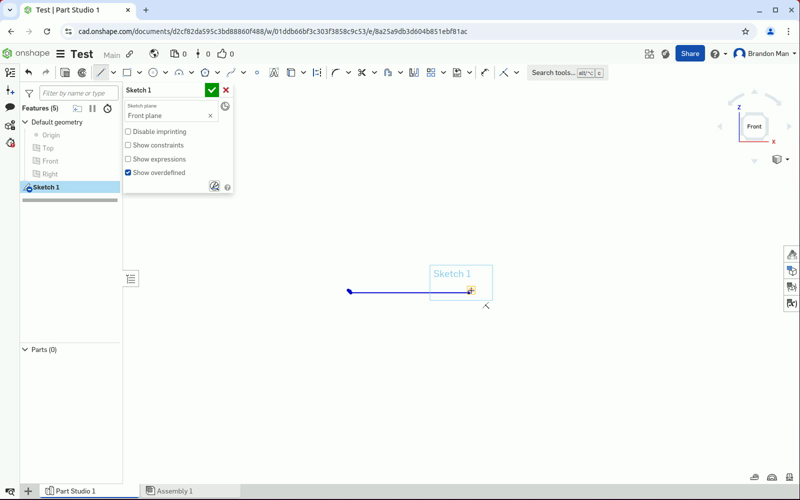
scroll(6)
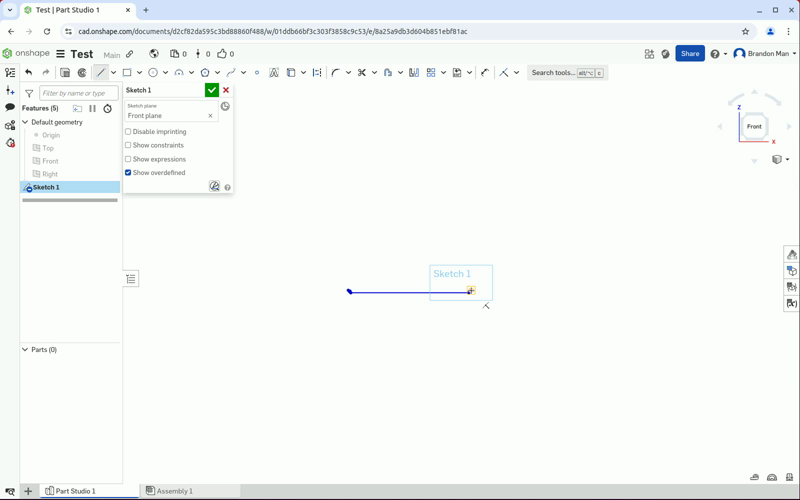
scroll(6)
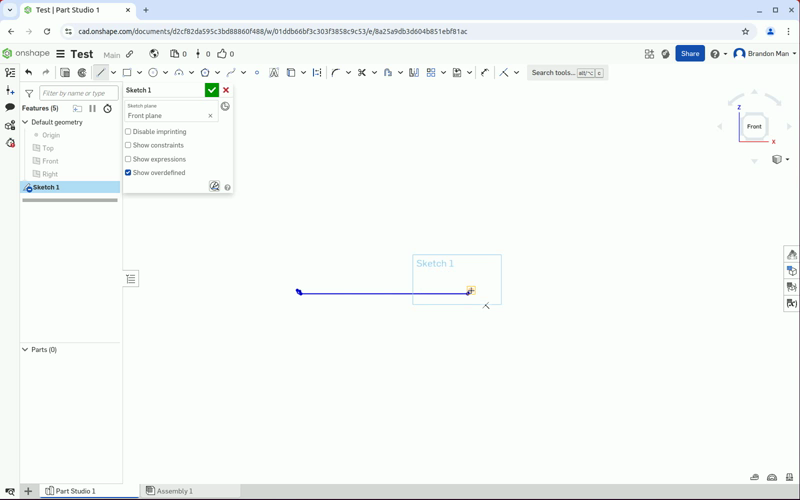
scroll(6)
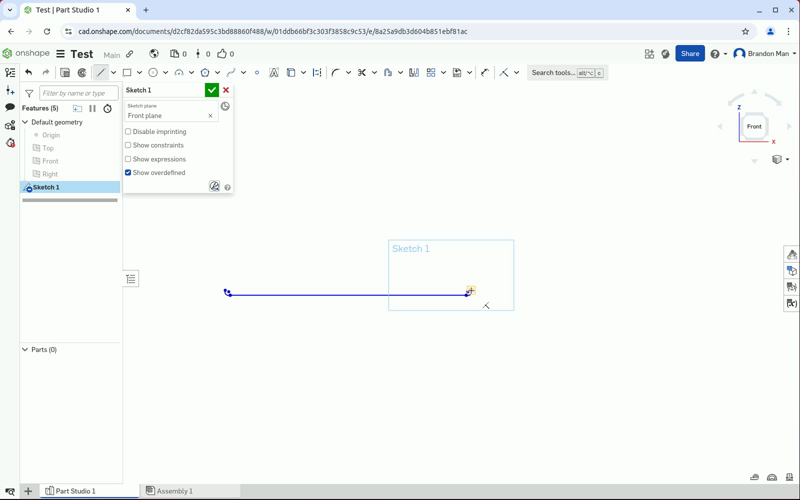
scroll(6)
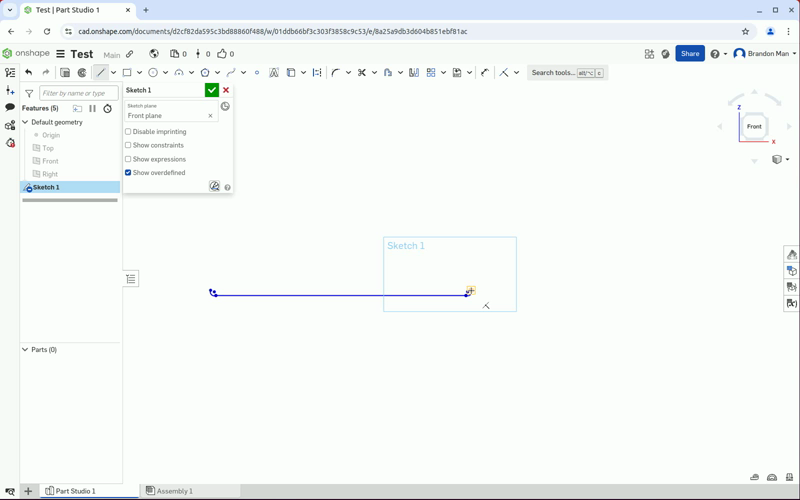
scroll(6)
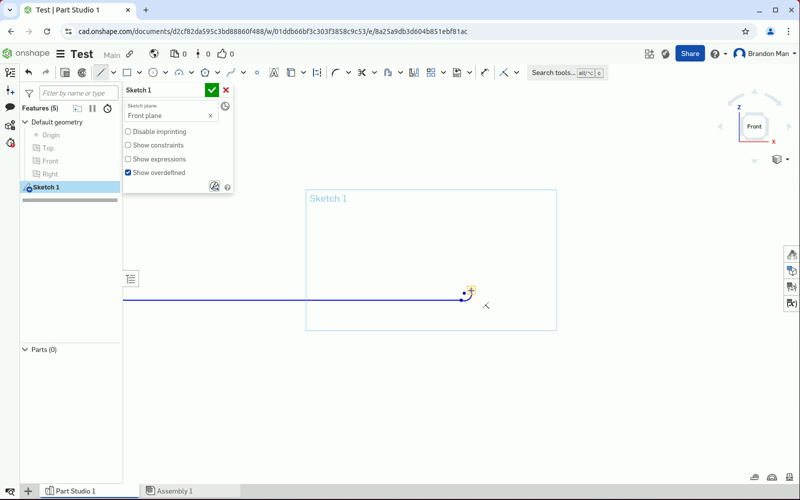
scroll(6)
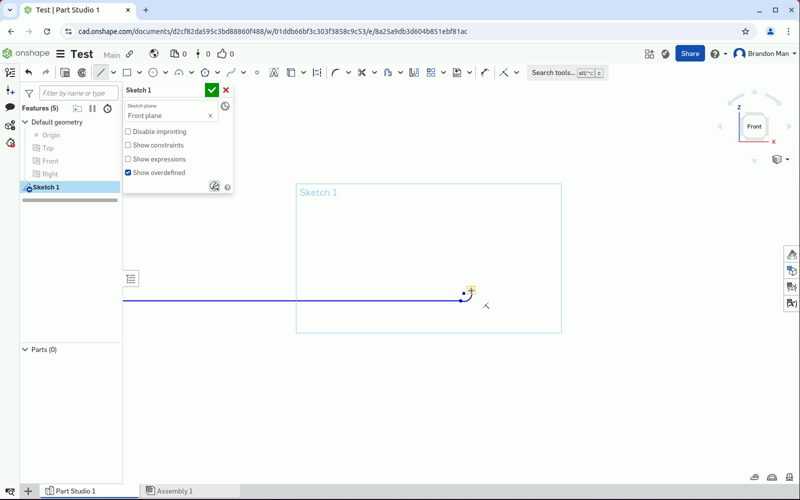
scroll(6)
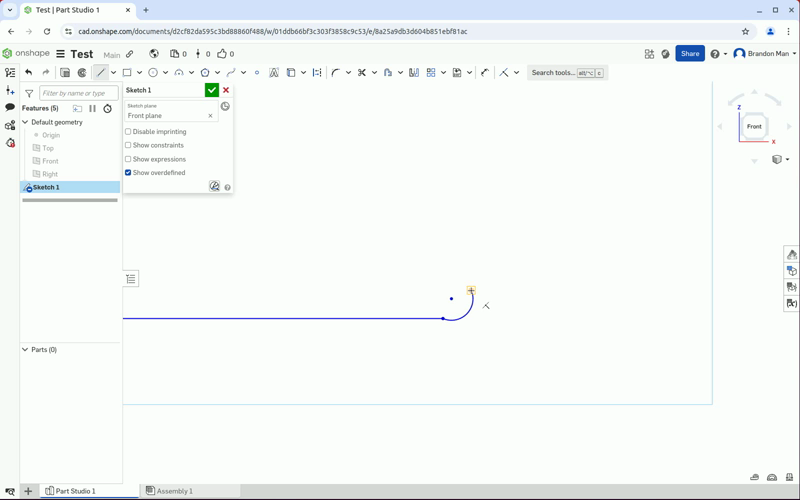
click(471, 290)
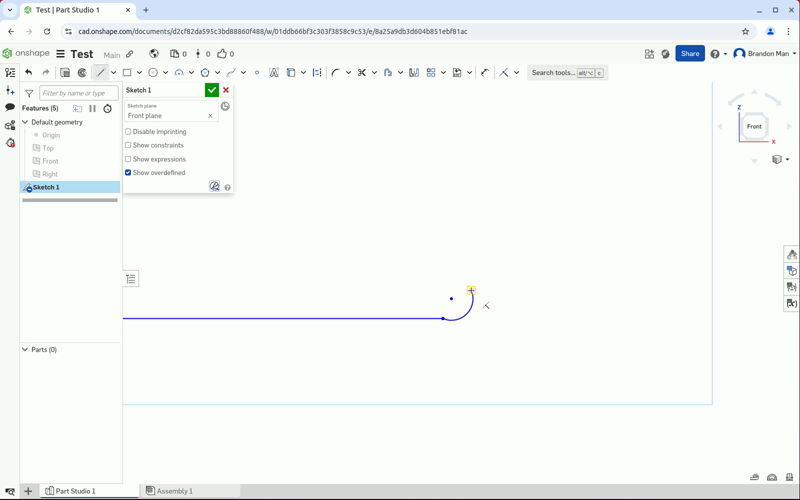
scroll(-6)
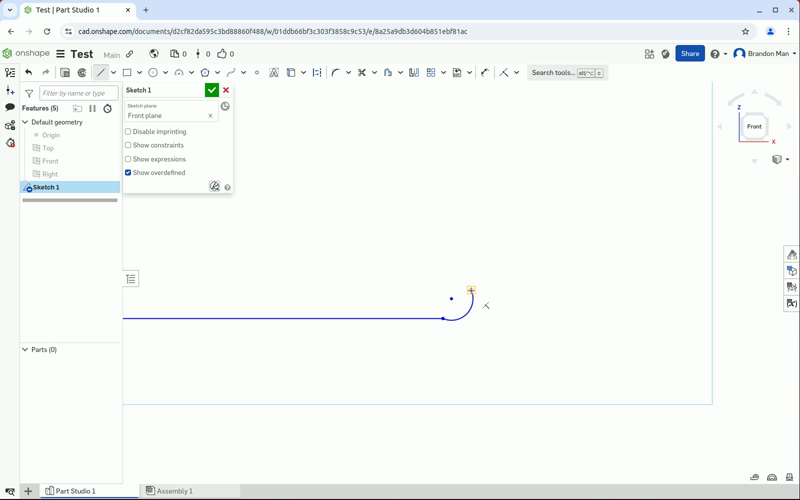
scroll(-6)
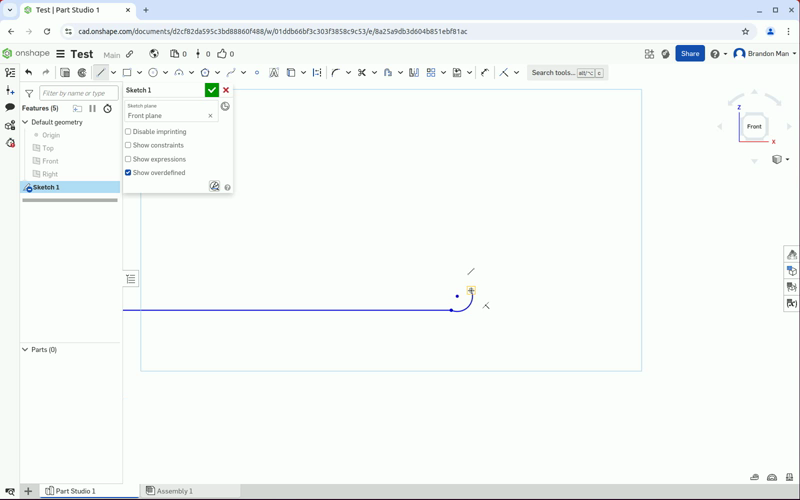
scroll(-6)
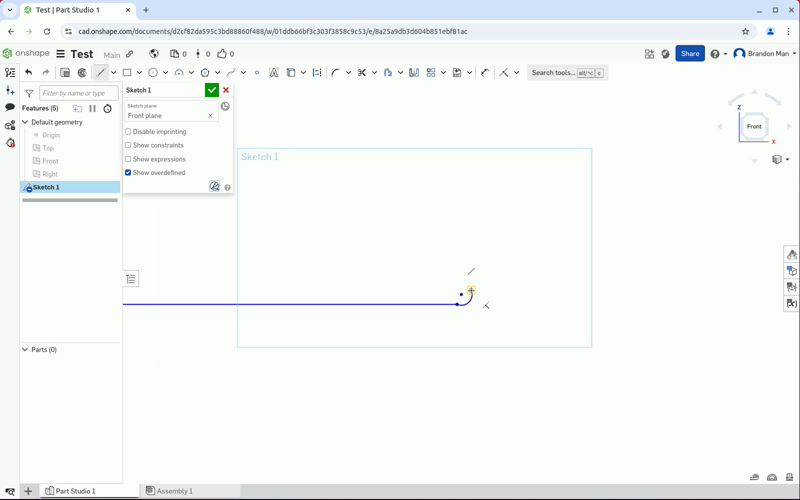
scroll(-6)
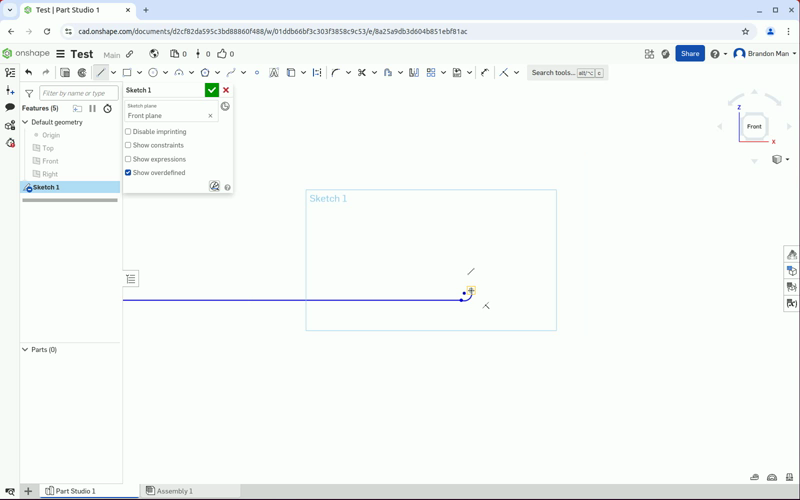
scroll(-6)
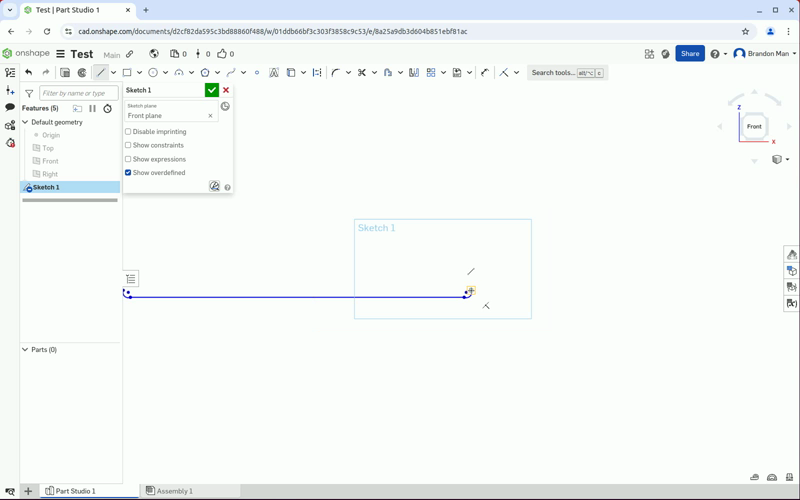
scroll(-6)
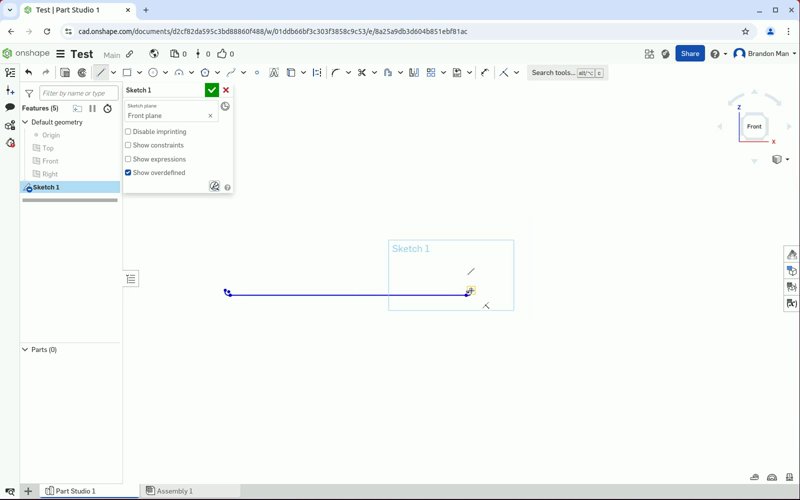
scroll(-6)
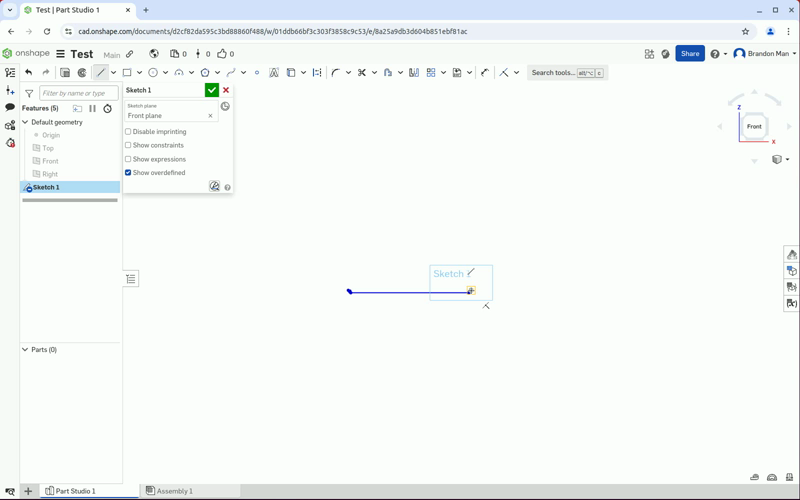
key_down(shift)
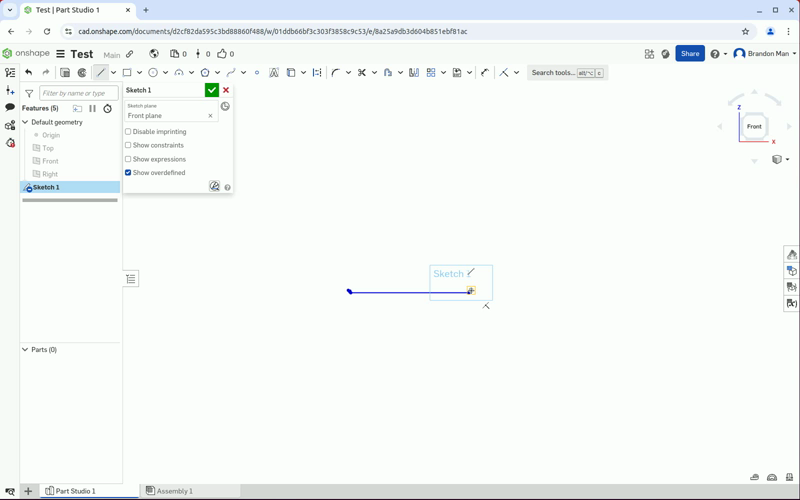
mouse_move(501, 290)
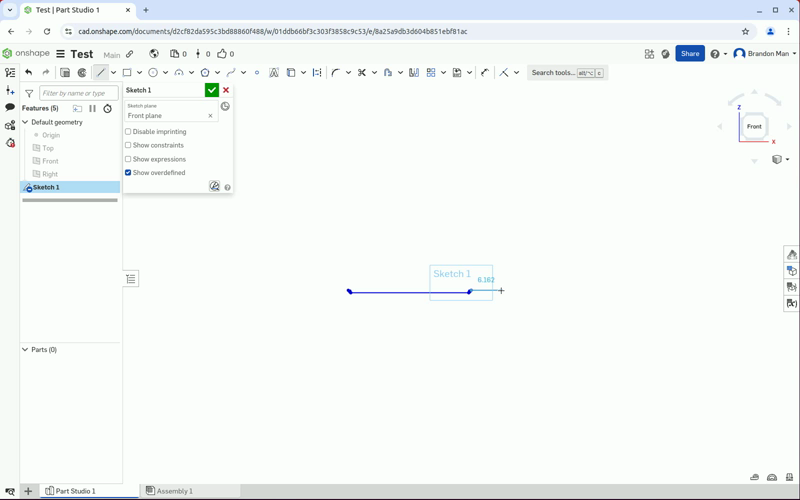
mouse_move(471, 278)
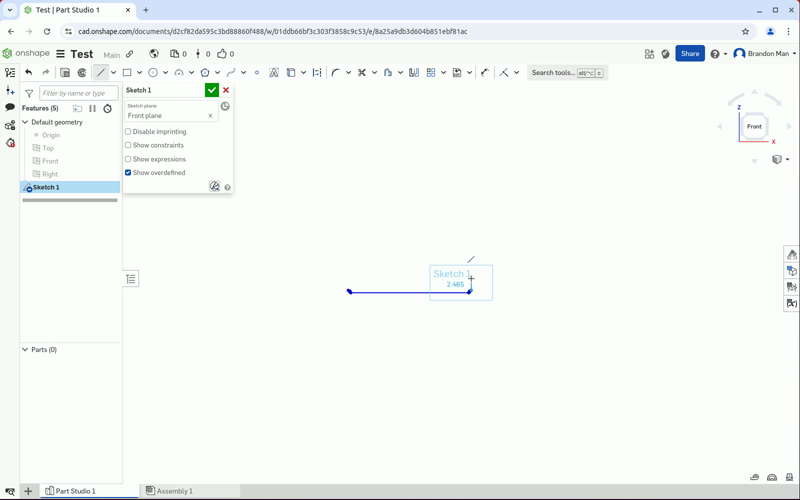
click(471, 278)
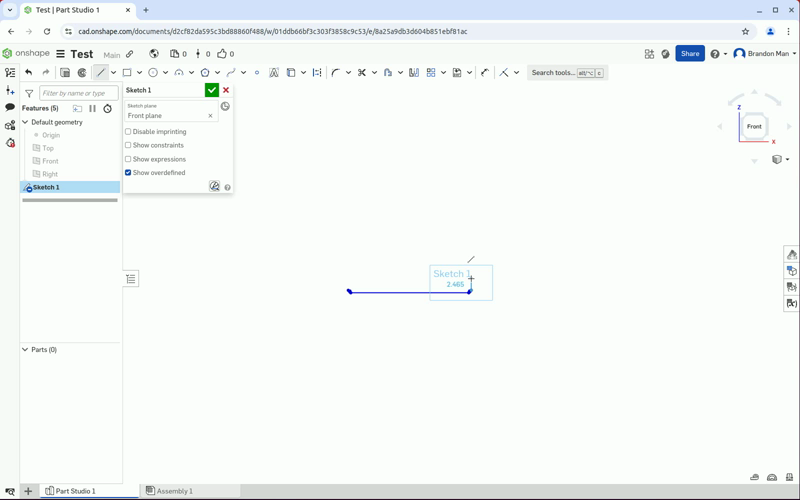
key_up(shift)
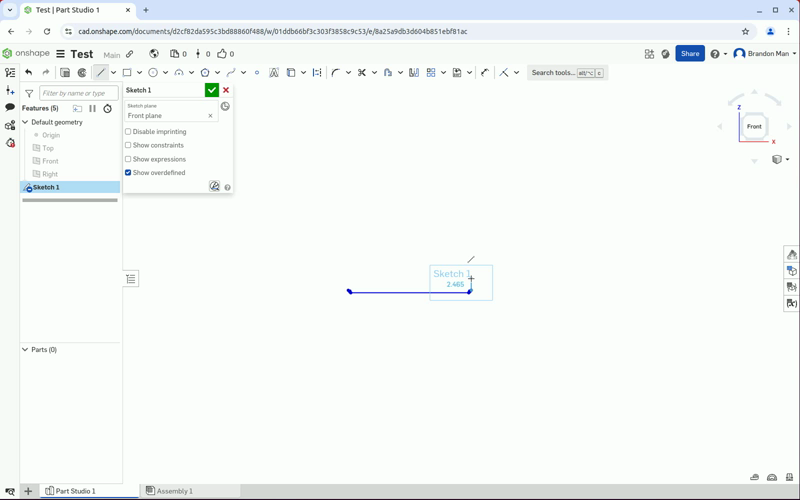
key(esc)
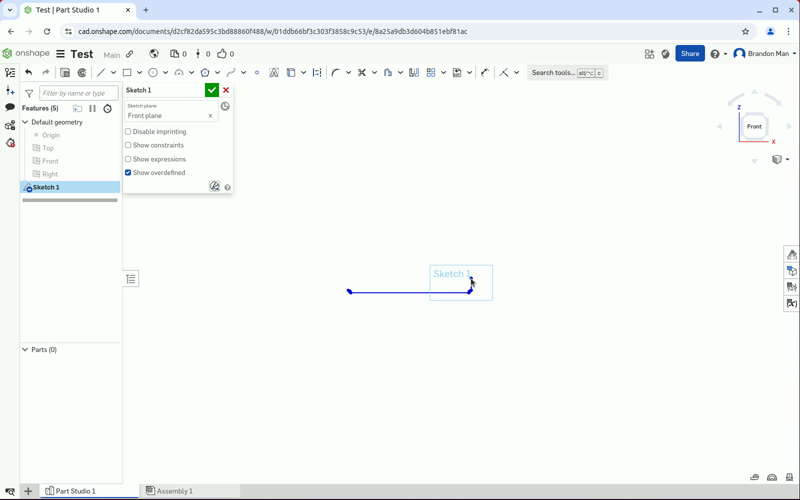
key(a)
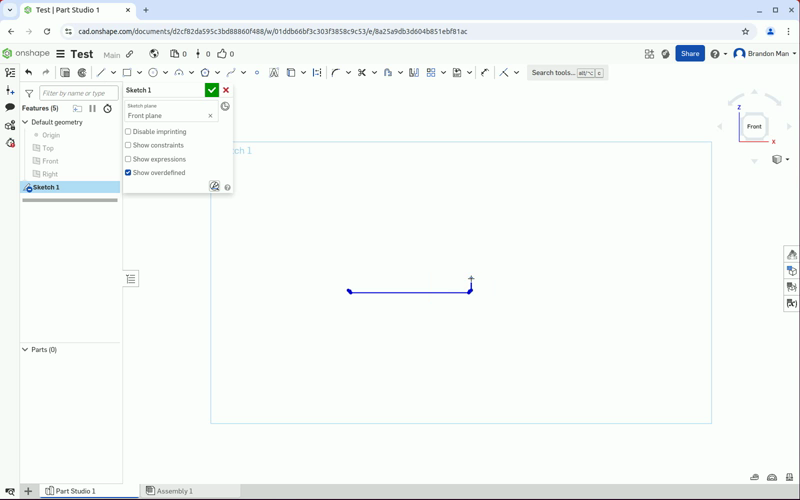
mouse_move(471, 278)
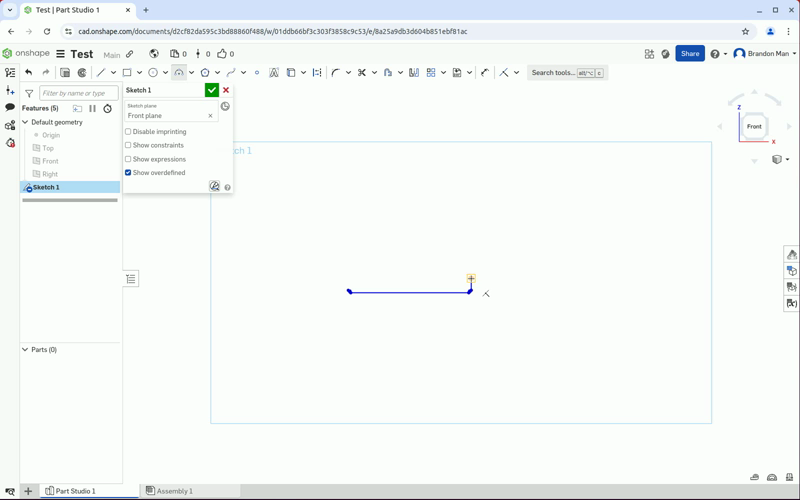
click(471, 278)
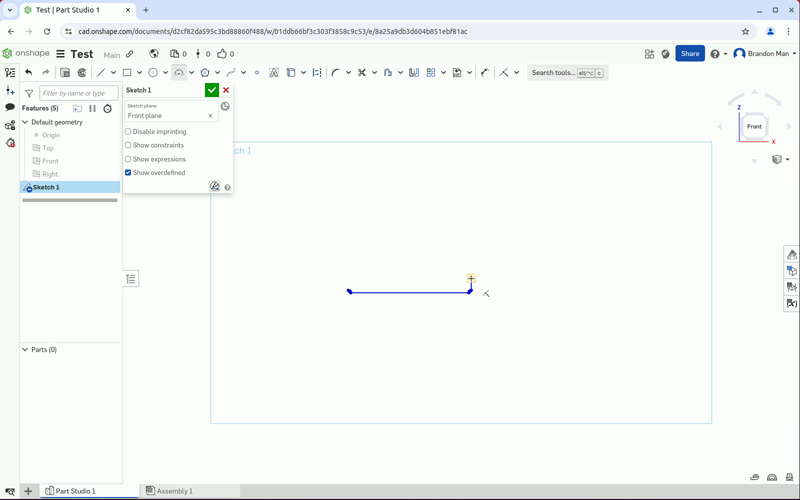
key_down(shift)
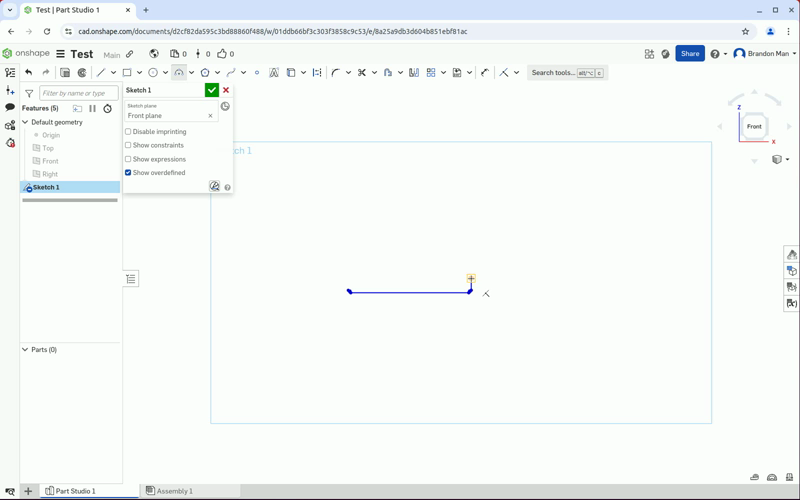
mouse_move(468, 274)
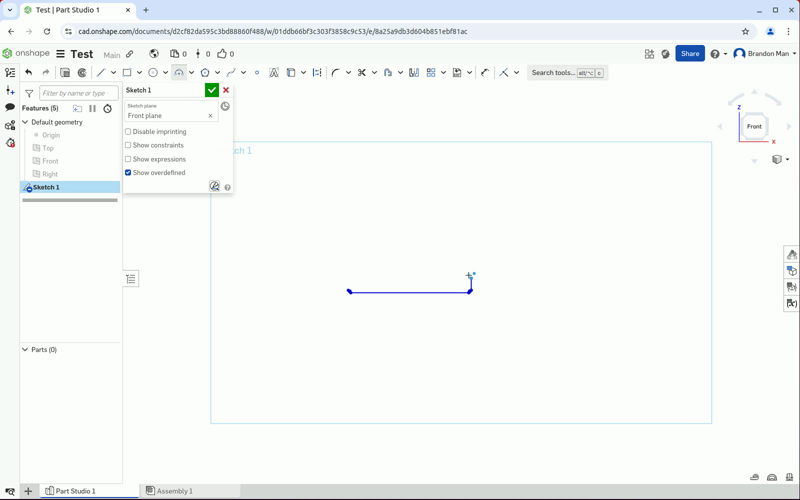
scroll(6)
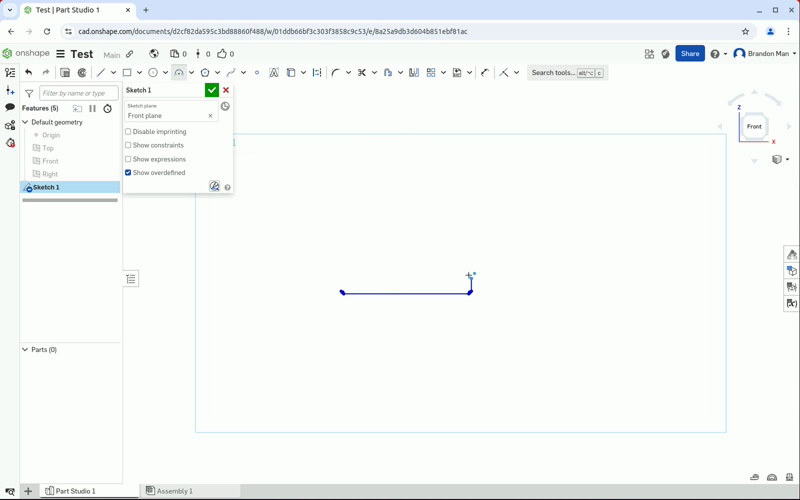
scroll(6)
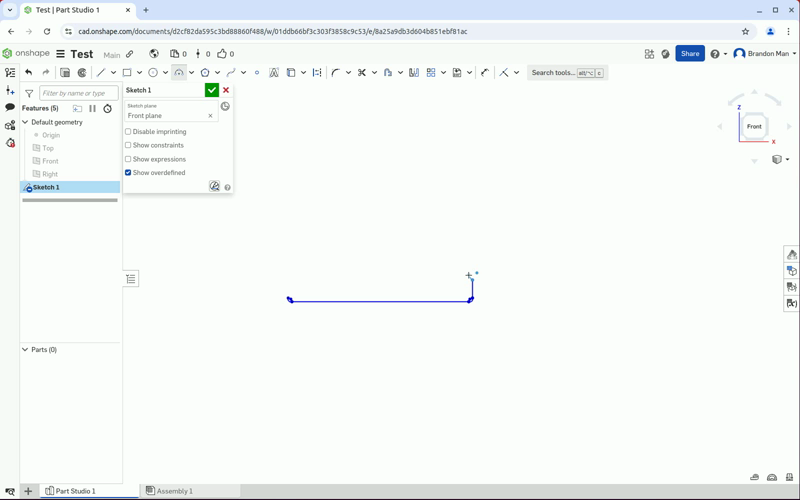
scroll(6)
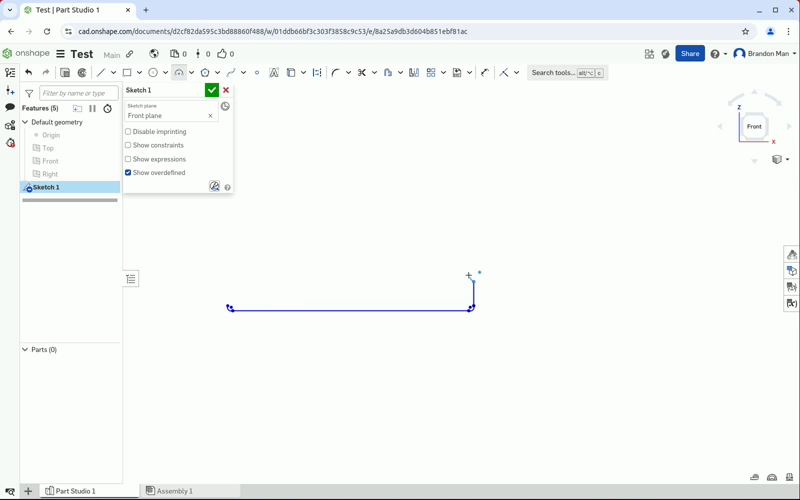
scroll(6)
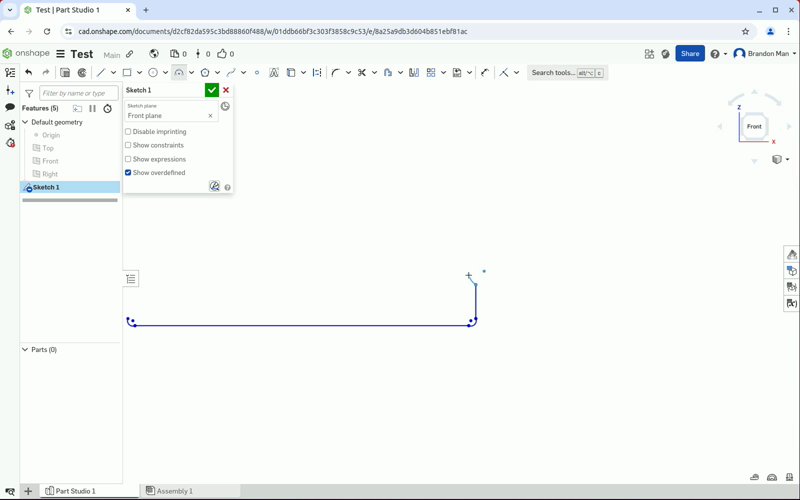
scroll(6)
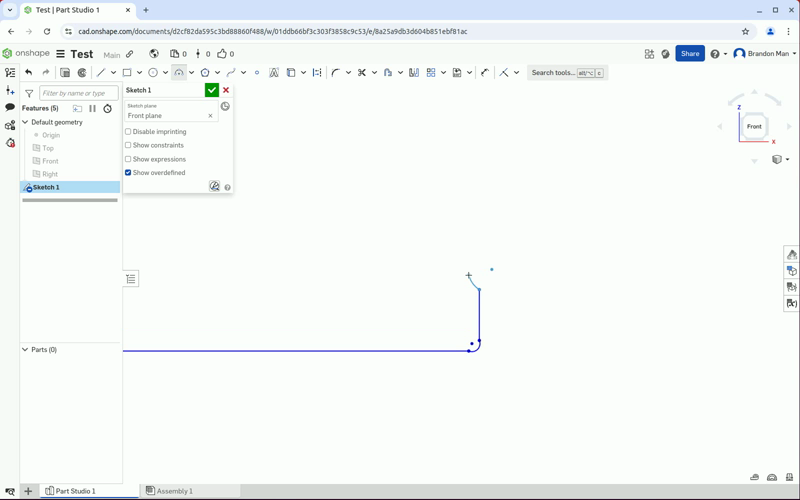
scroll(6)
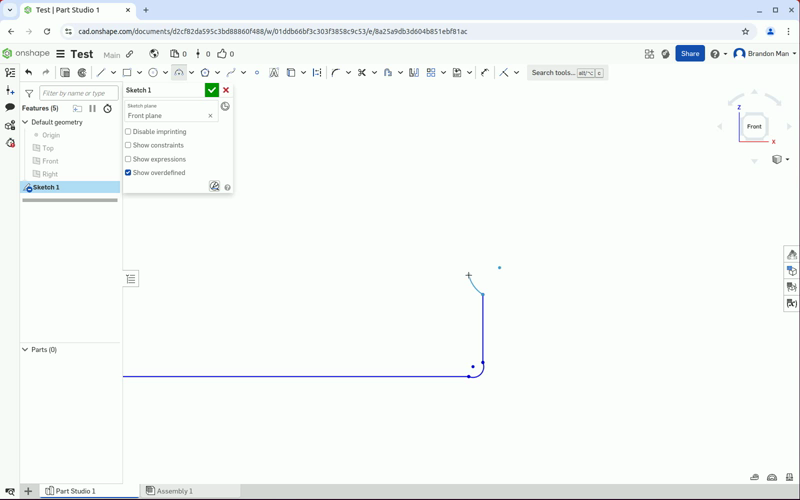
scroll(6)
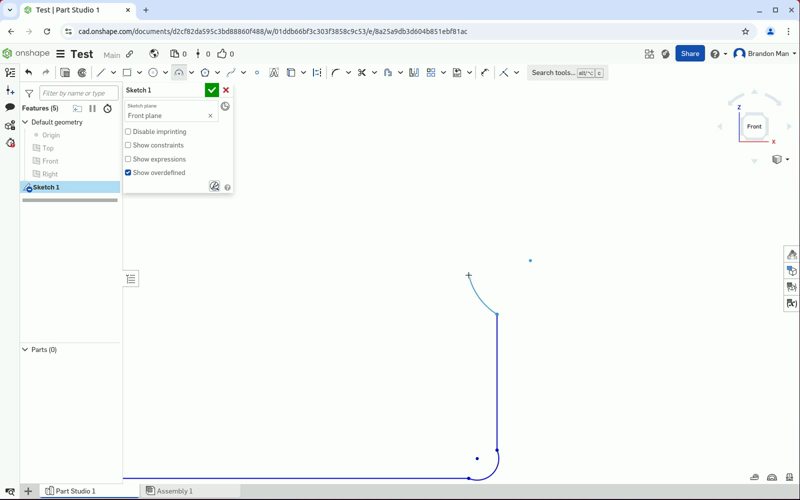
click(468, 274)
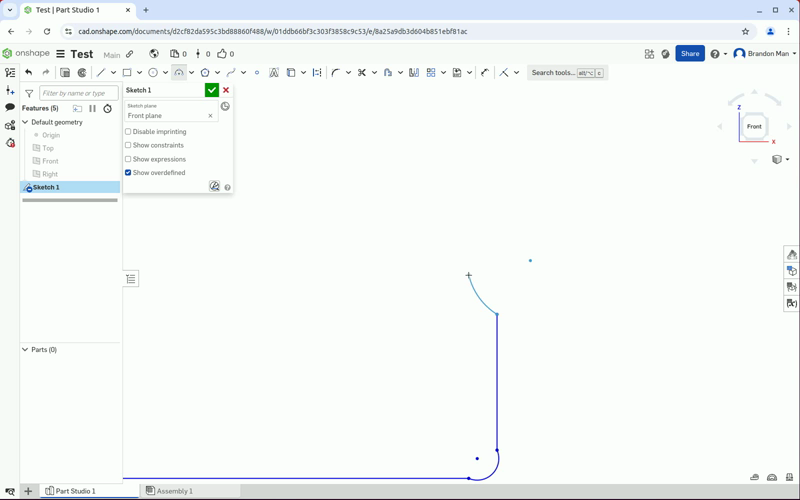
scroll(-6)
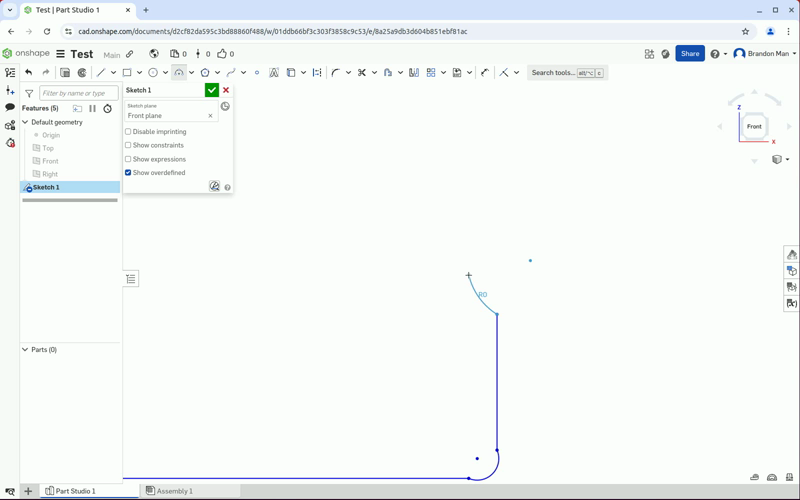
scroll(-6)
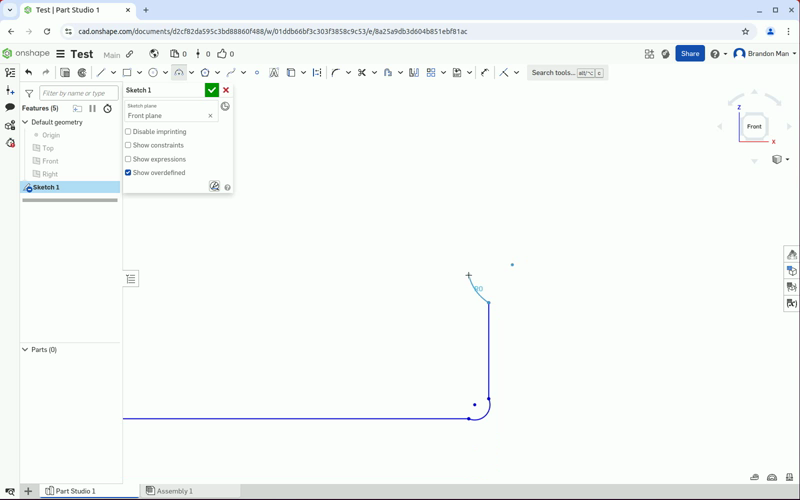
scroll(-6)
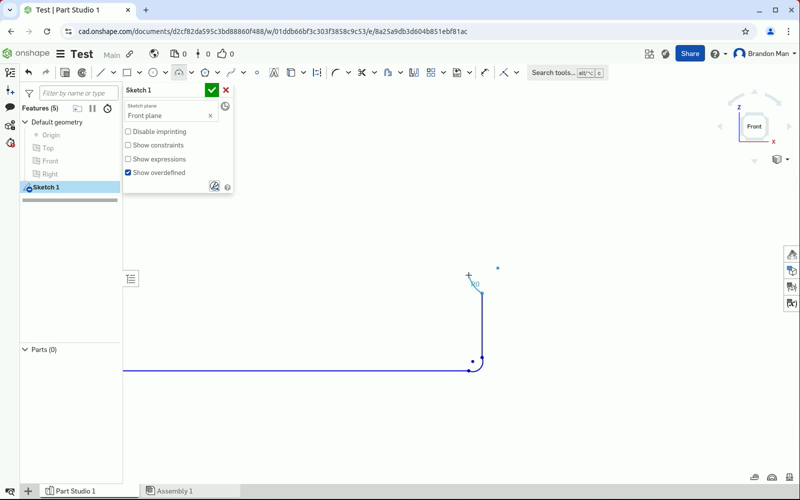
scroll(-6)
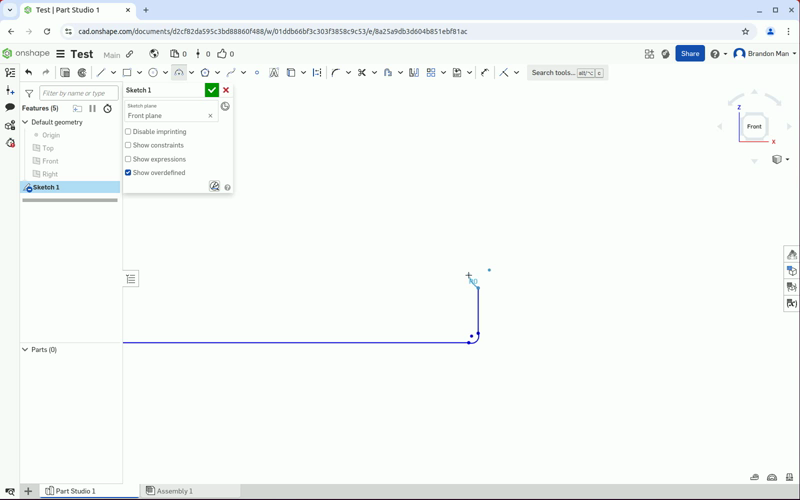
scroll(-6)
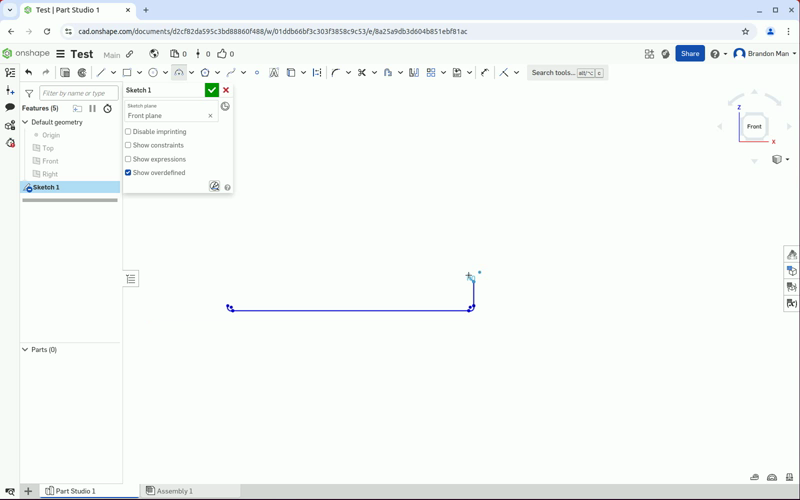
scroll(-6)
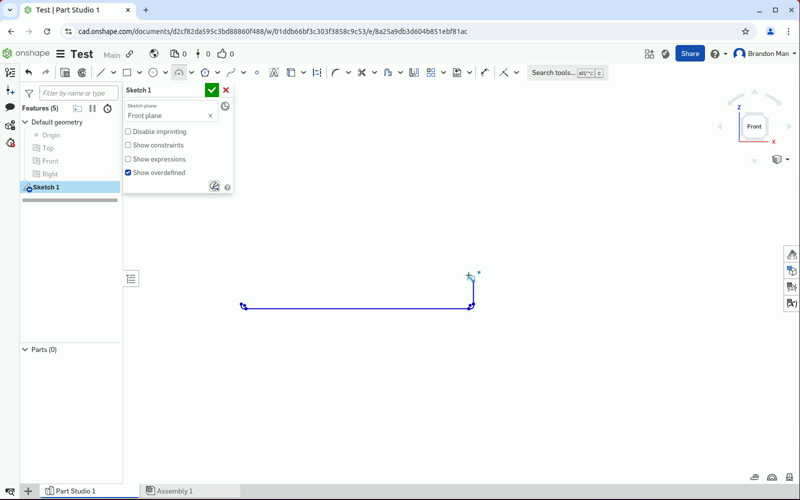
scroll(-6)
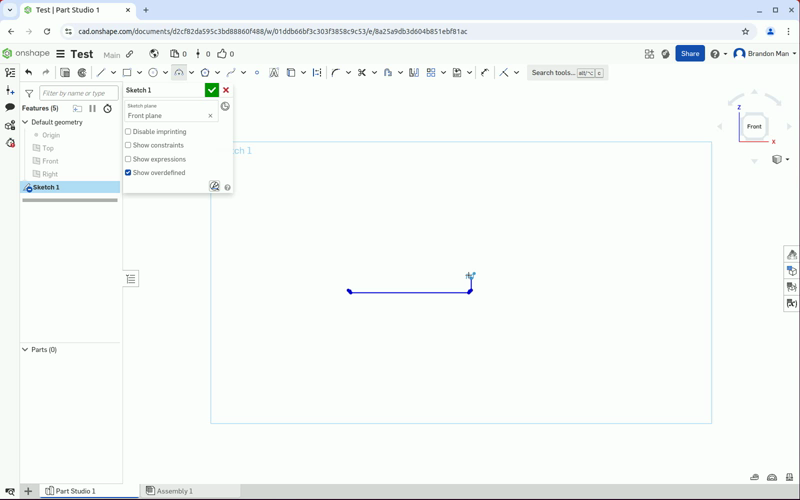
mouse_move(470, 275)
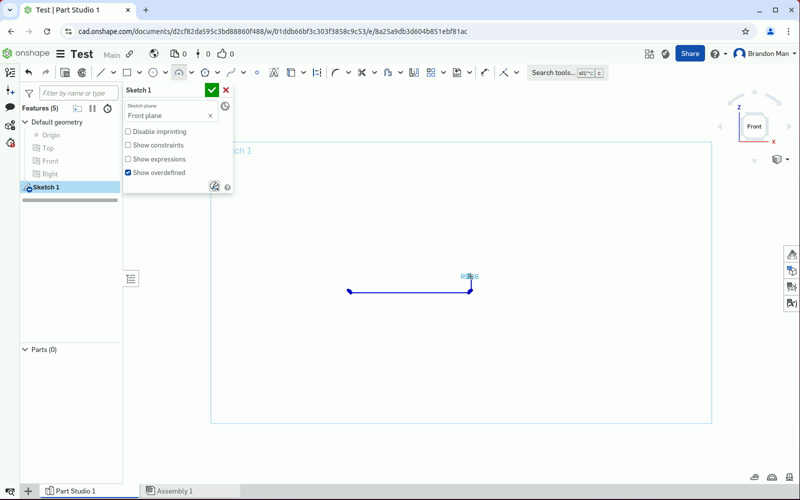
scroll(6)
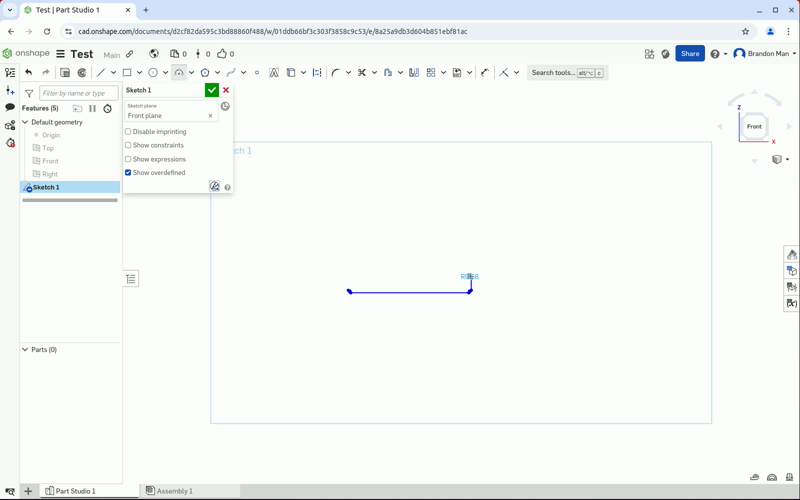
scroll(6)
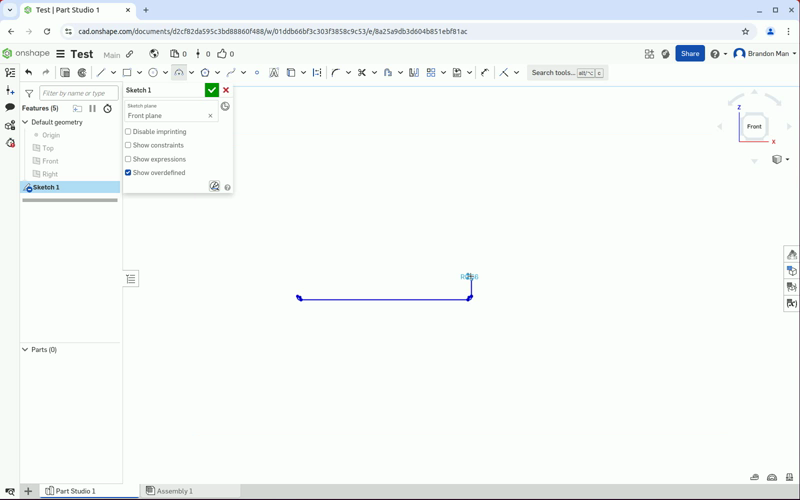
scroll(6)
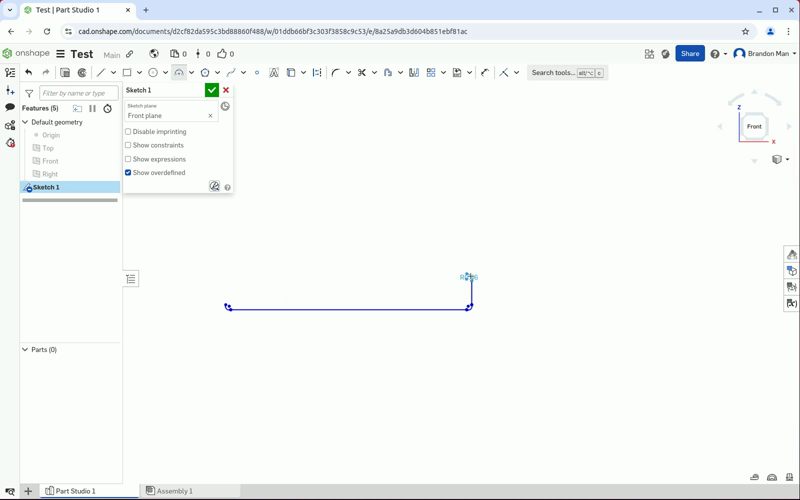
scroll(6)
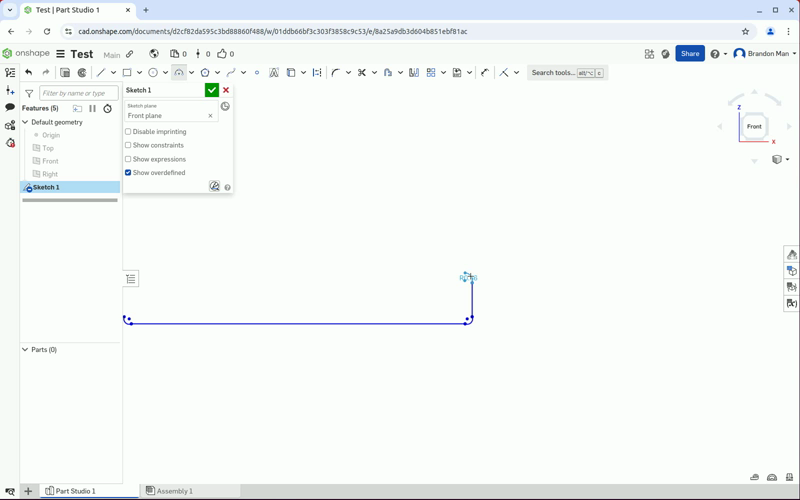
scroll(6)
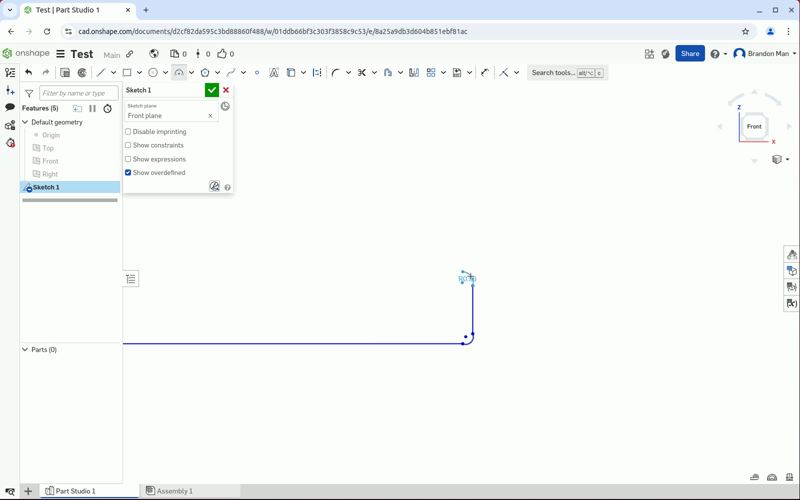
scroll(6)
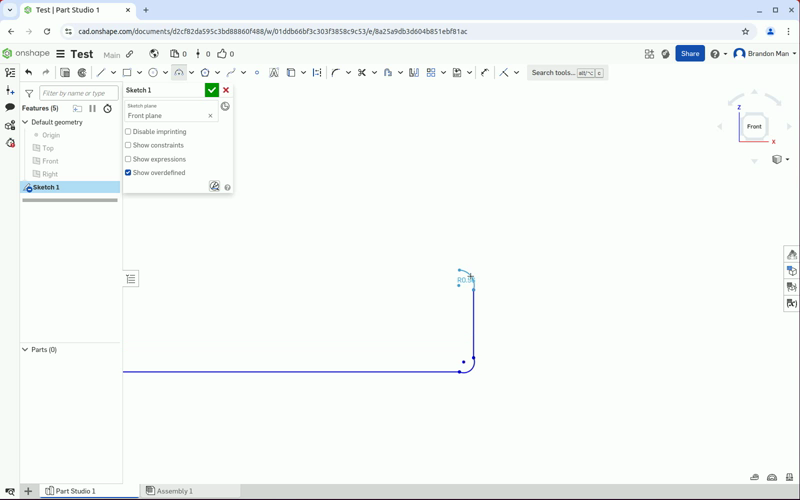
scroll(6)
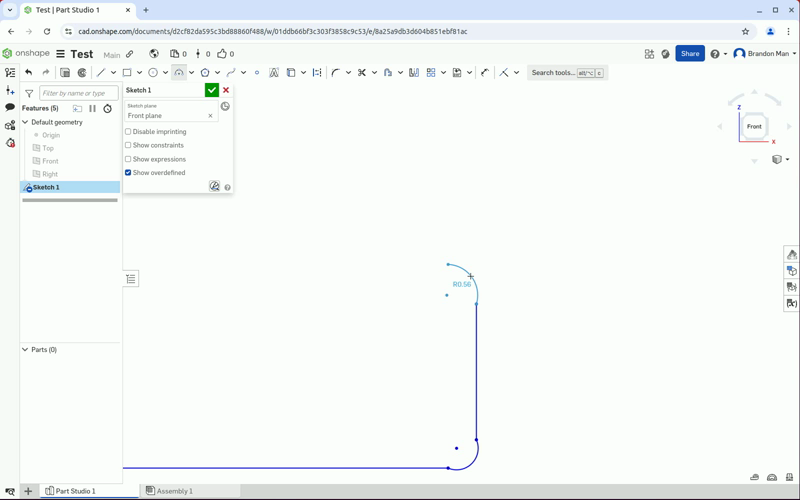
click(470, 275)
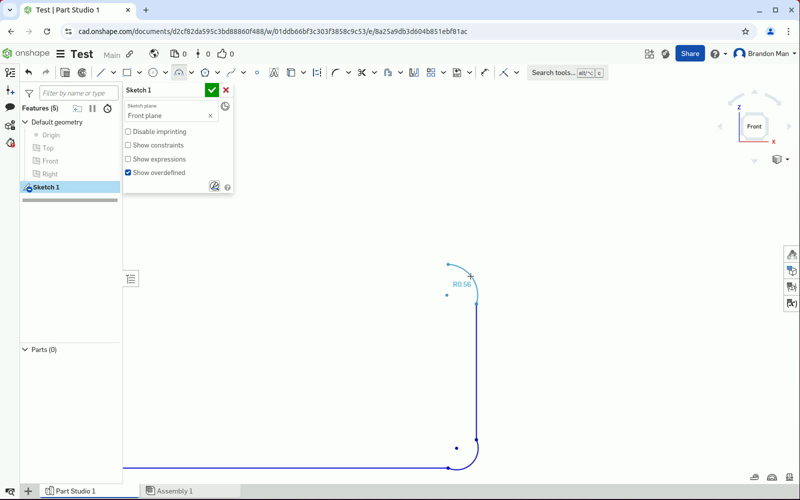
scroll(-6)
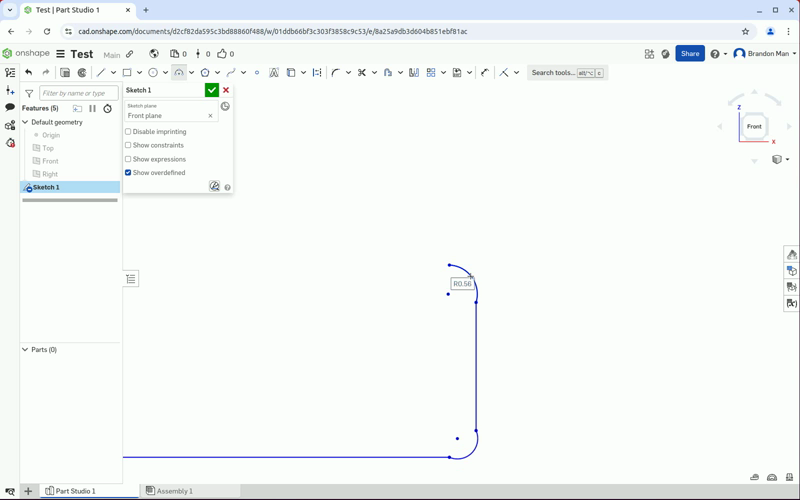
scroll(-6)
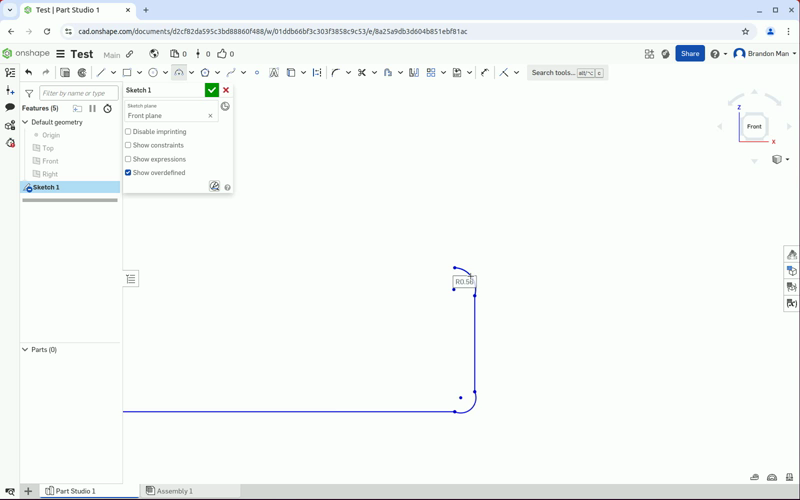
scroll(-6)
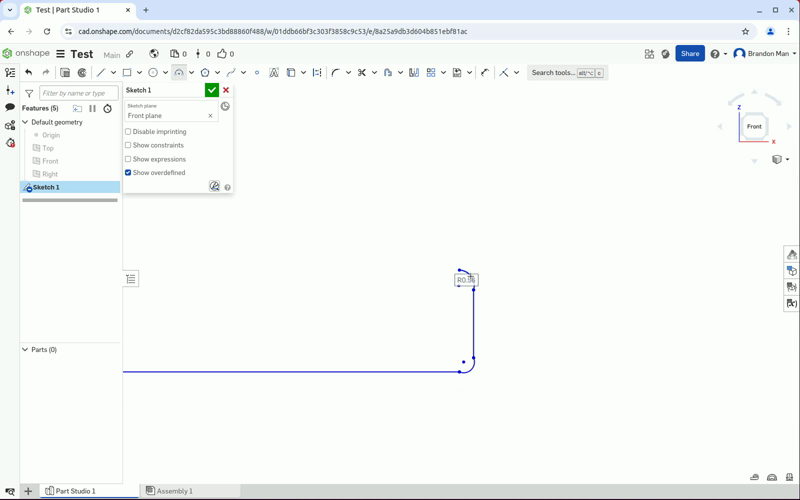
scroll(-6)
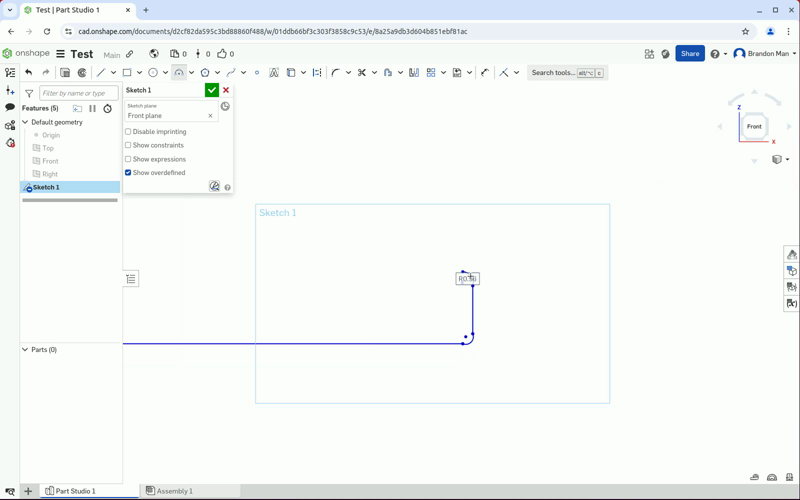
scroll(-6)
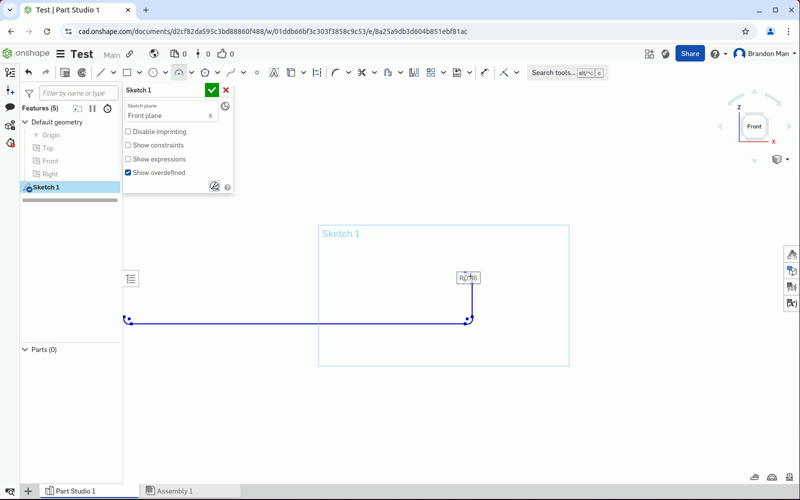
scroll(-6)
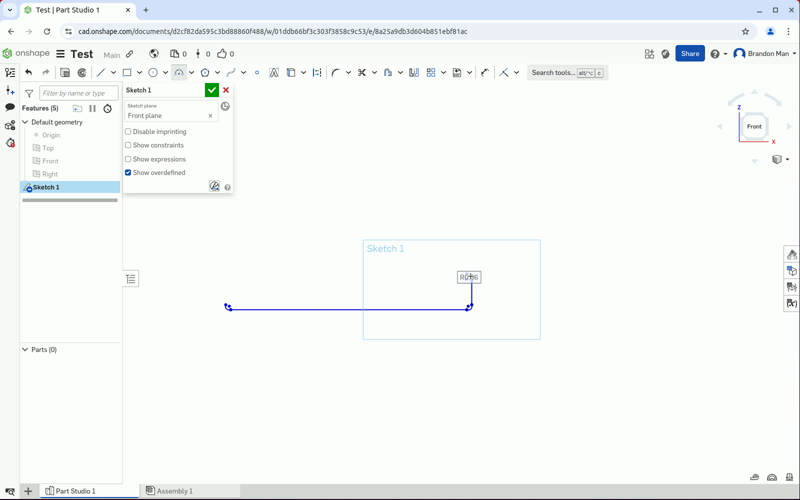
scroll(-6)
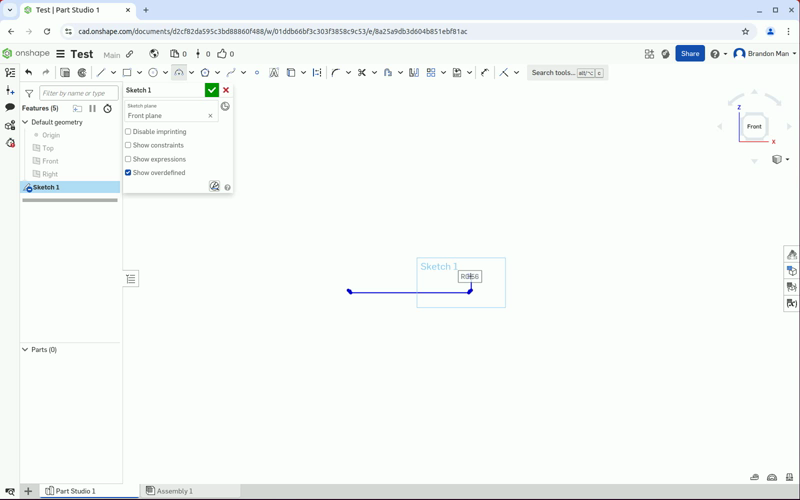
key_up(shift)
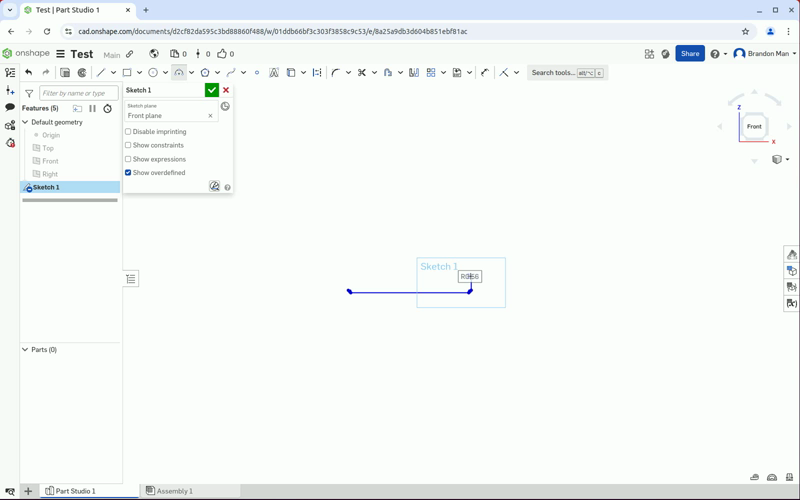
key(esc)
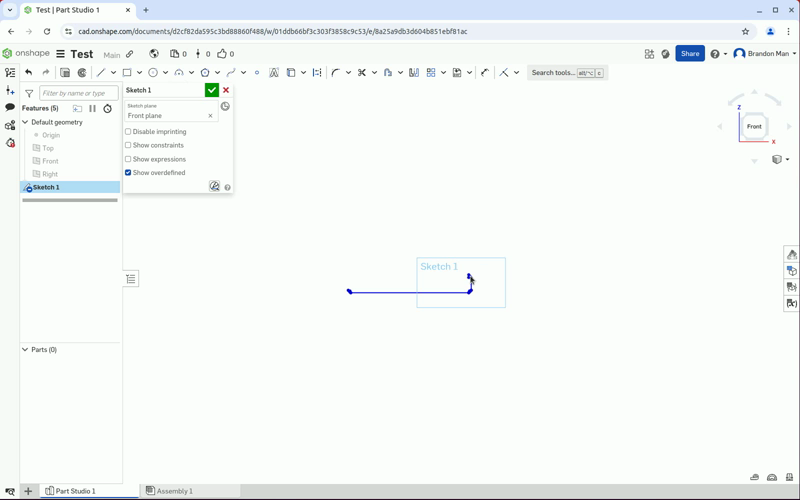
key(l)
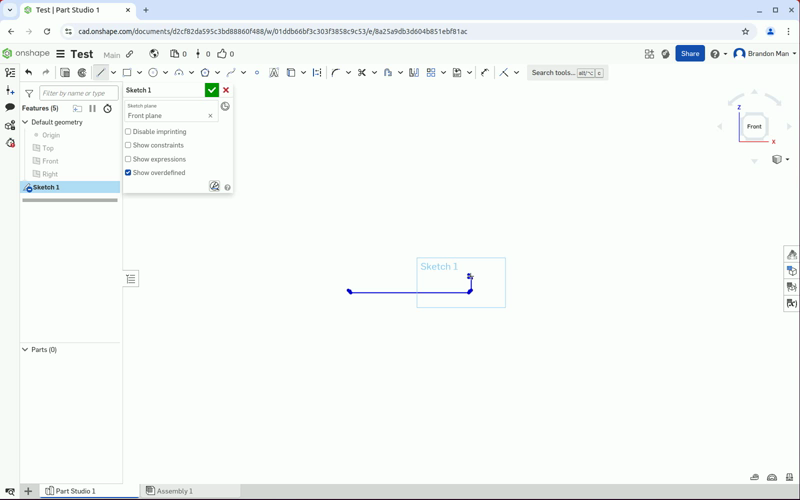
mouse_move(468, 274)
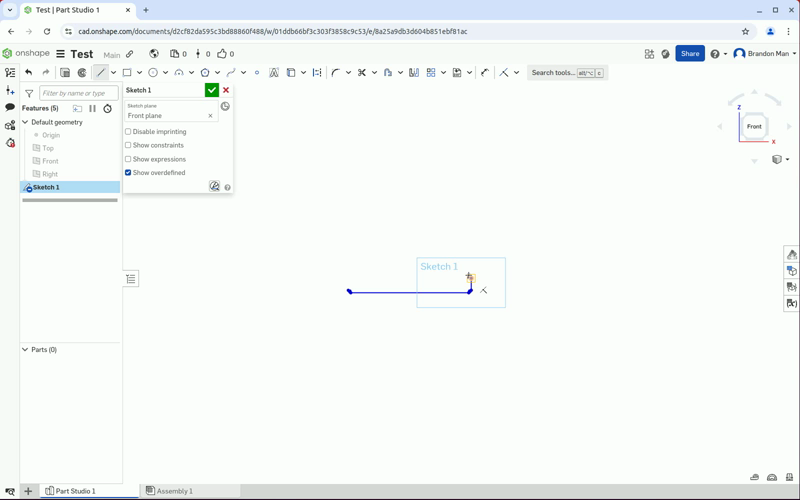
scroll(6)
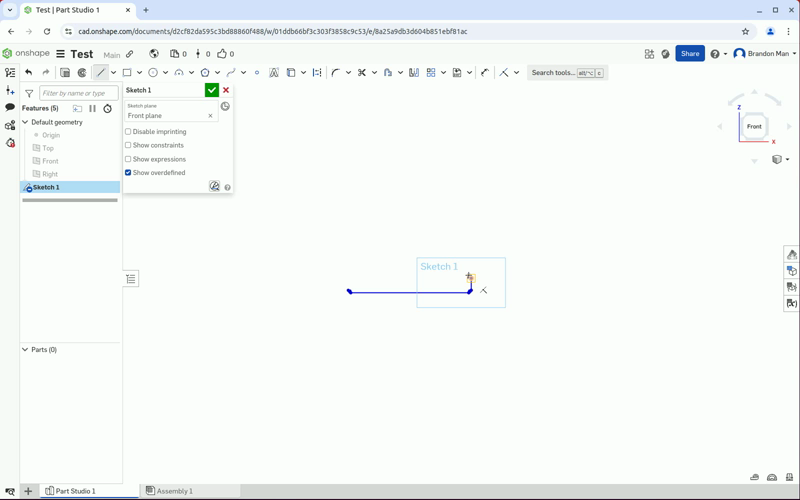
scroll(6)
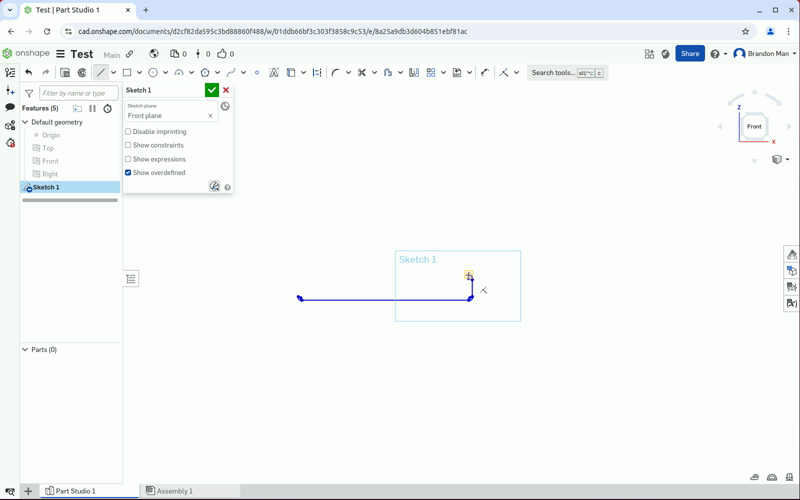
scroll(6)
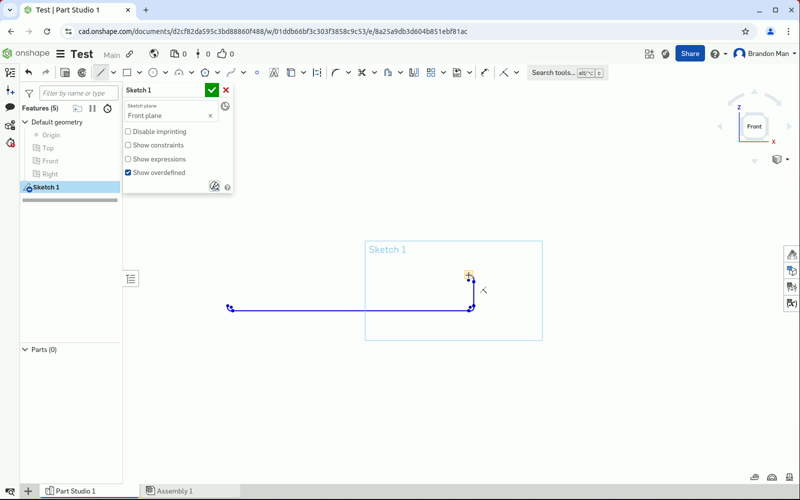
scroll(6)
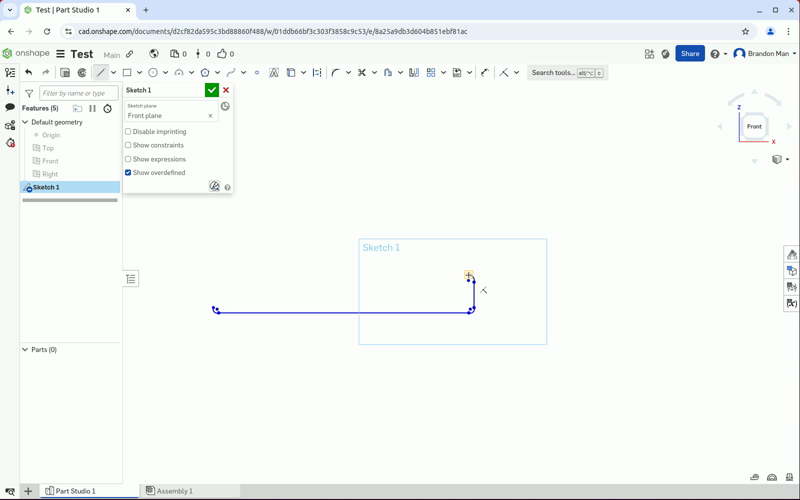
scroll(6)
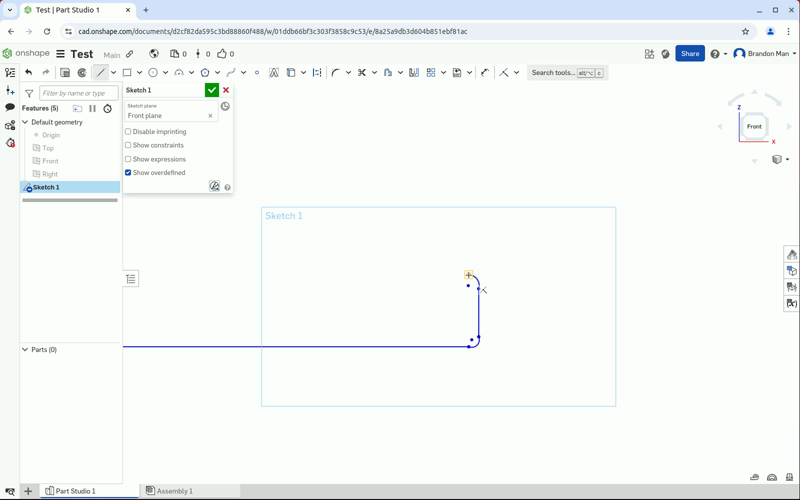
scroll(6)
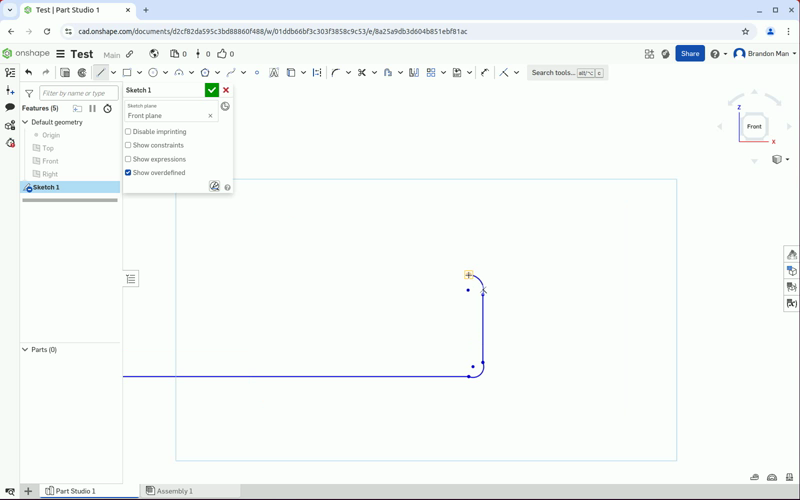
scroll(6)
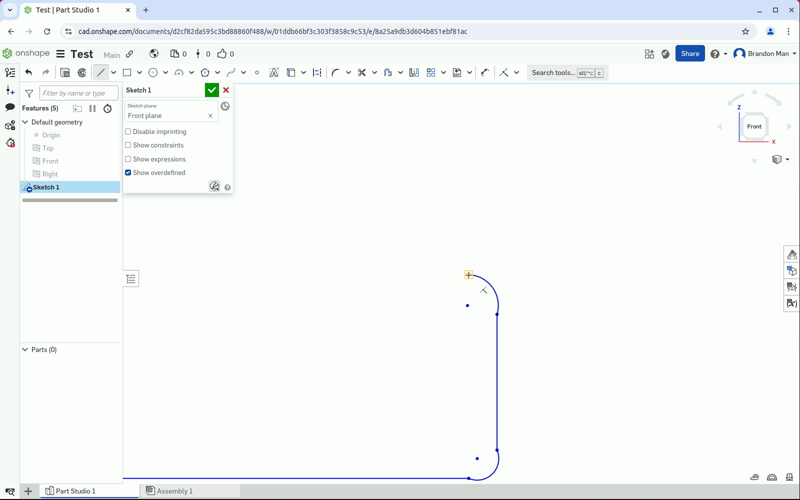
click(468, 274)
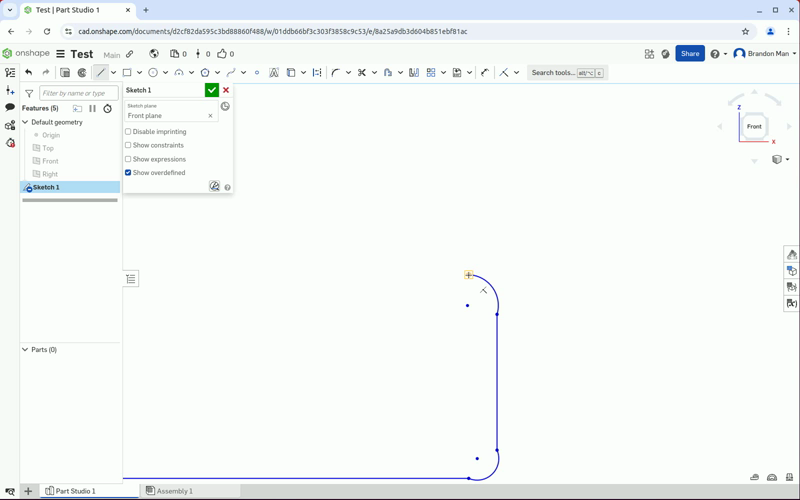
scroll(-6)
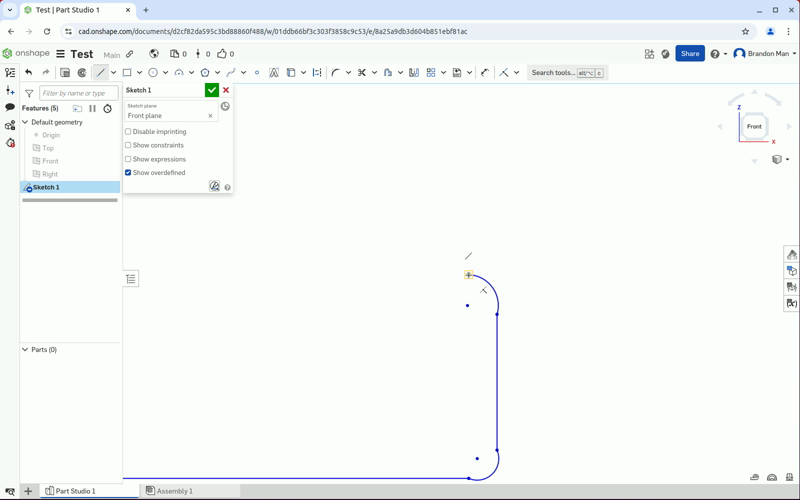
scroll(-6)
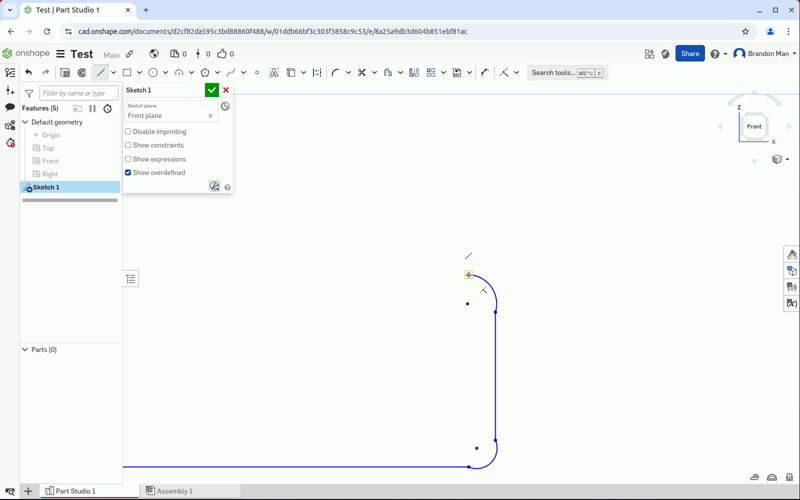
scroll(-6)
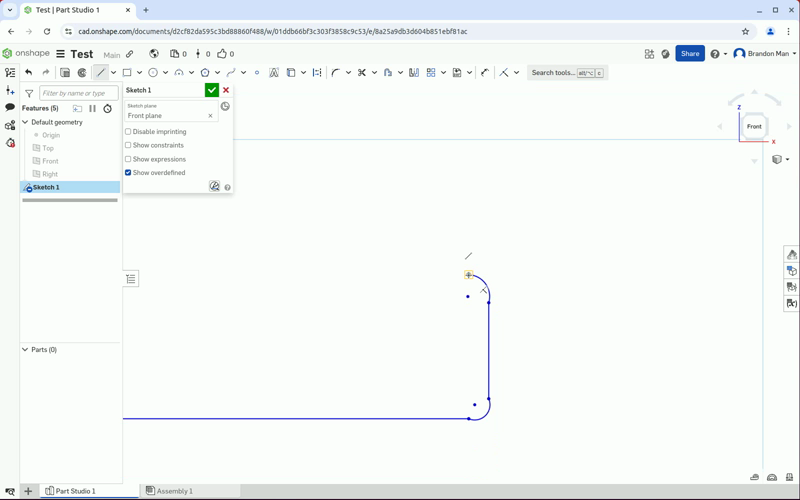
scroll(-6)
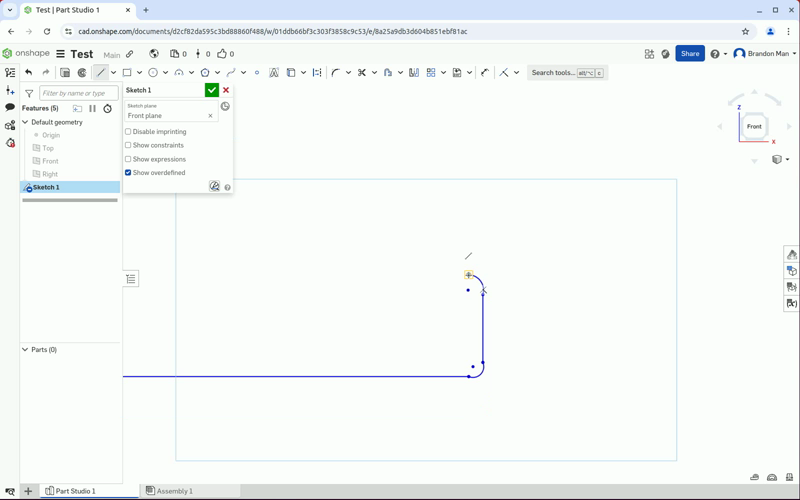
scroll(-6)
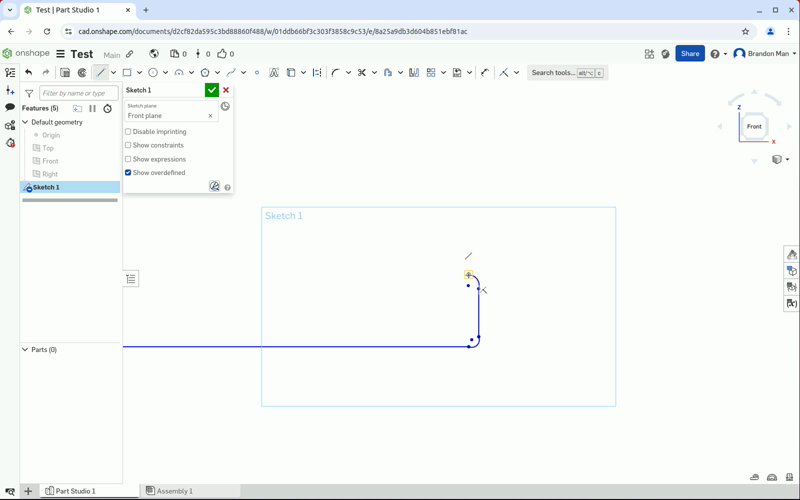
scroll(-6)
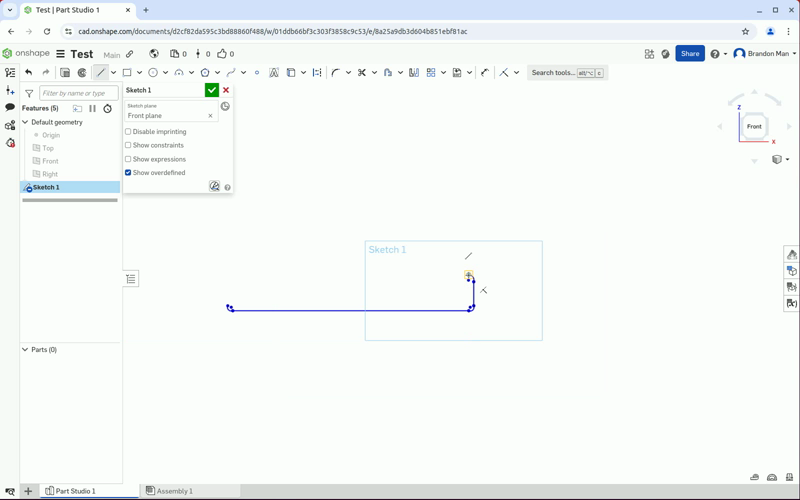
scroll(-6)
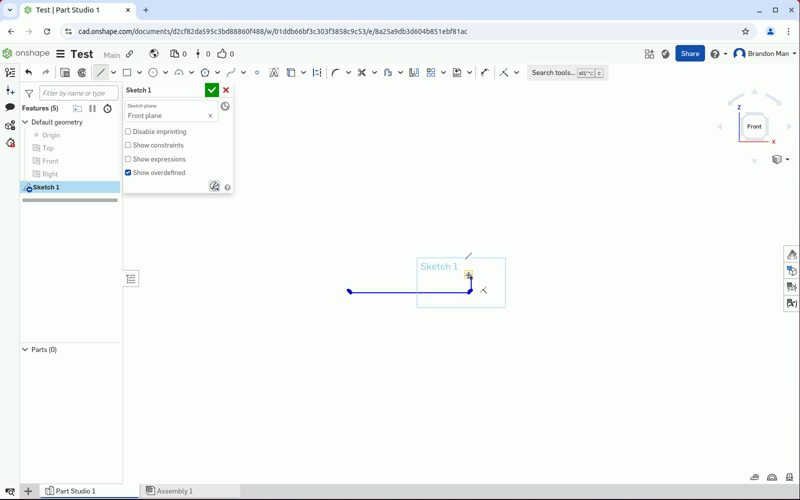
key_down(shift)
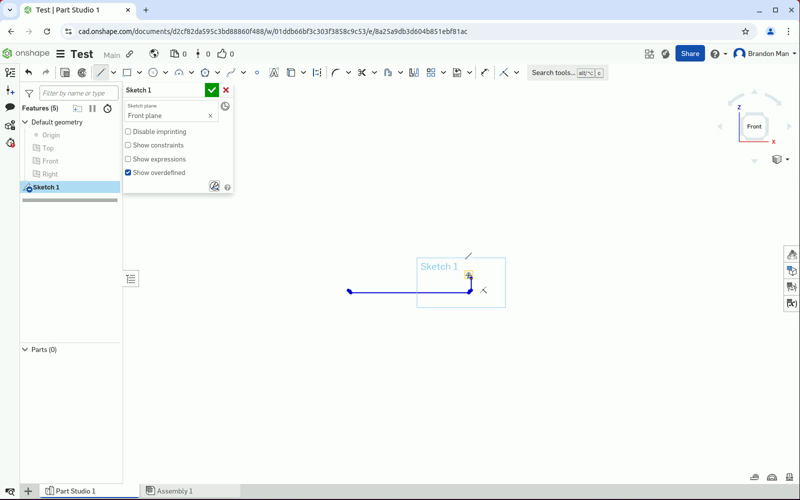
mouse_move(350, 274)
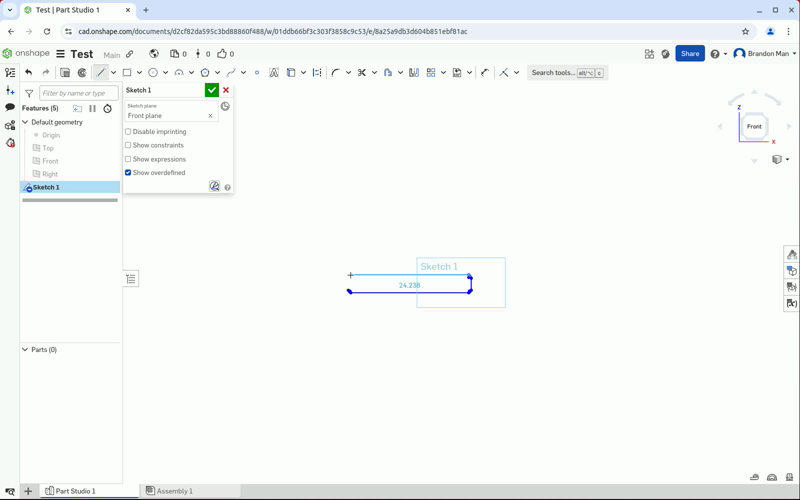
click(350, 274)
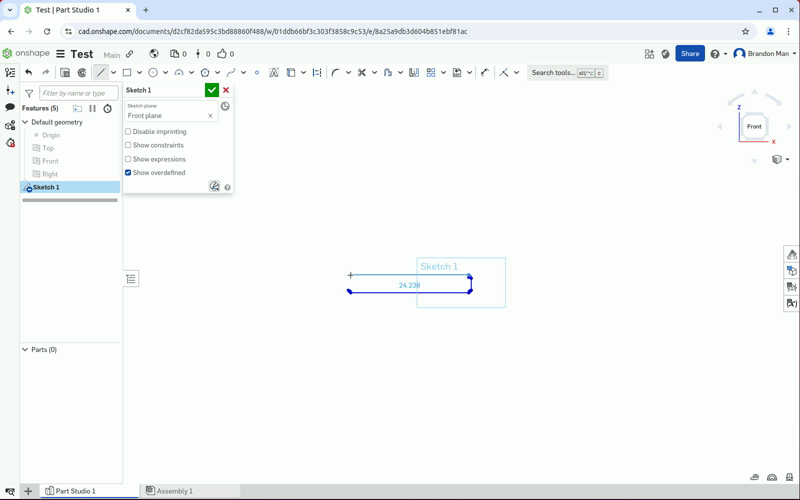
key_up(shift)
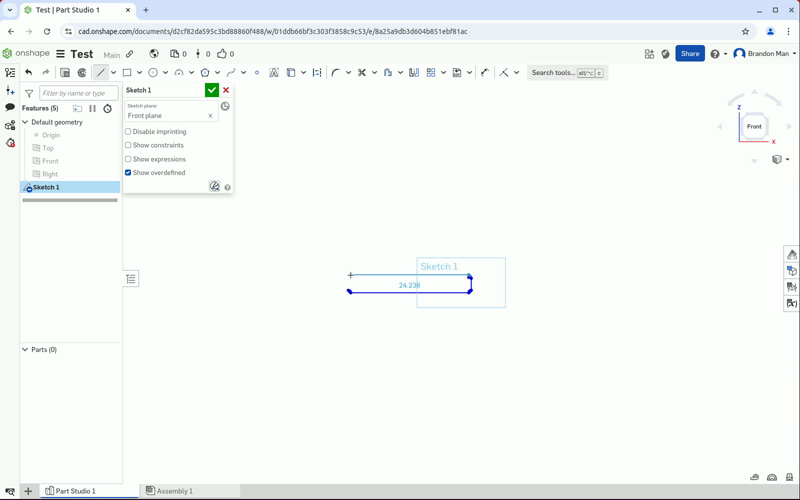
key(esc)
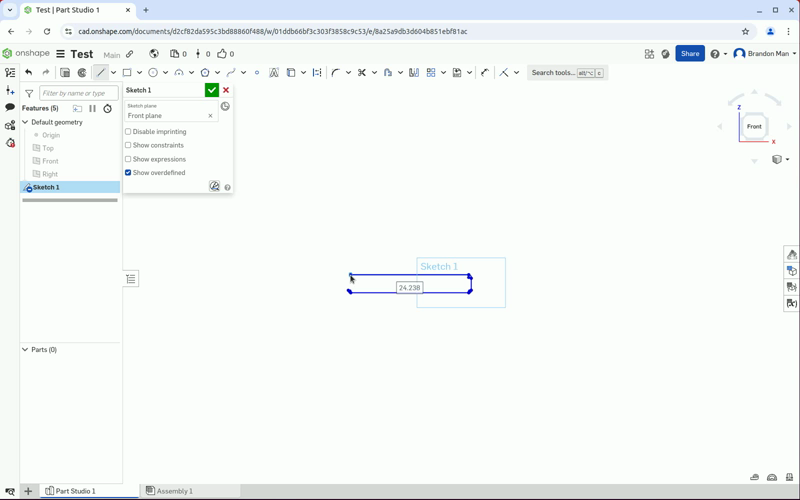
key(a)
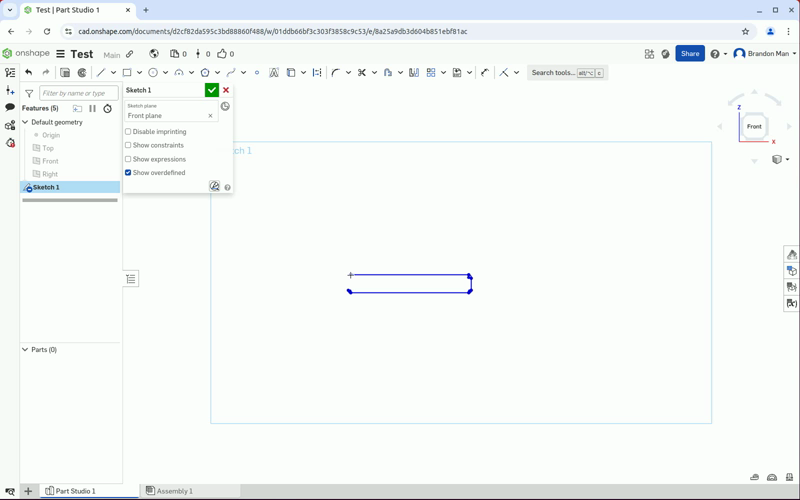
mouse_move(350, 274)
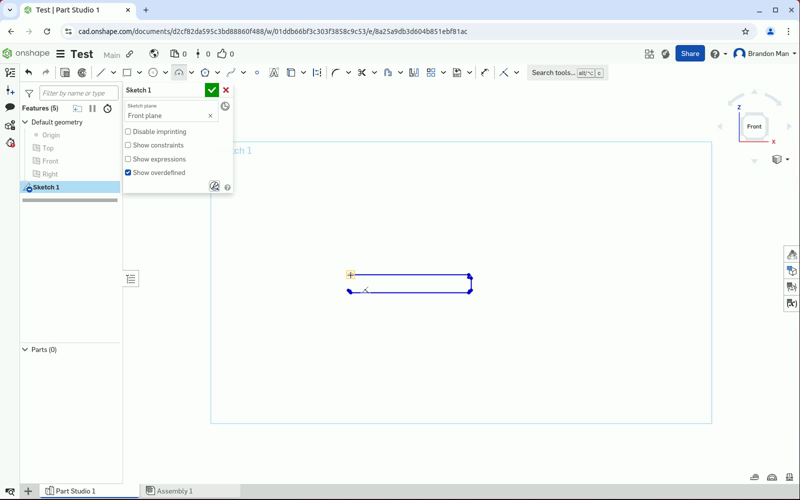
click(350, 274)
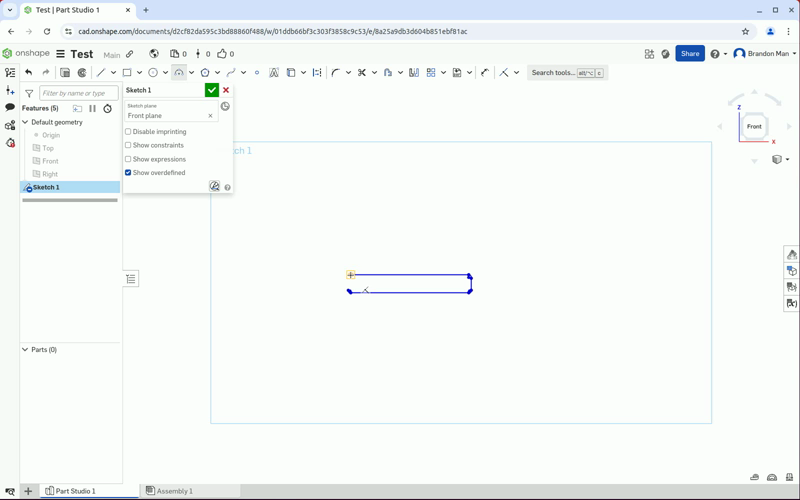
key_down(shift)
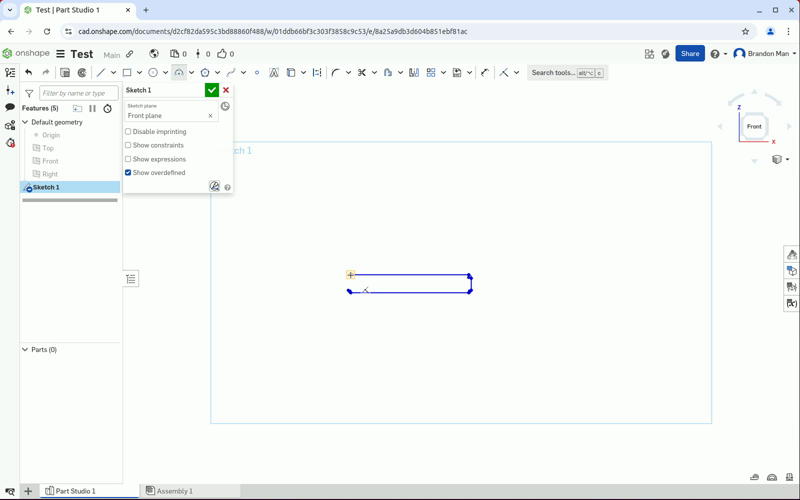
mouse_move(348, 278)
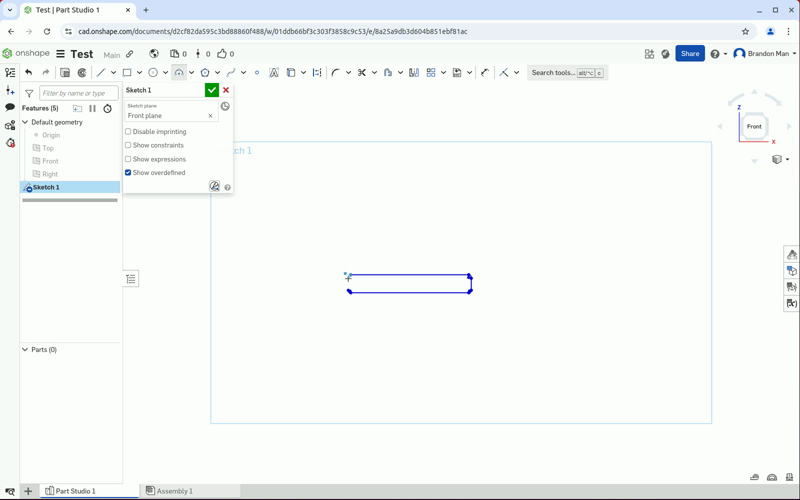
scroll(6)
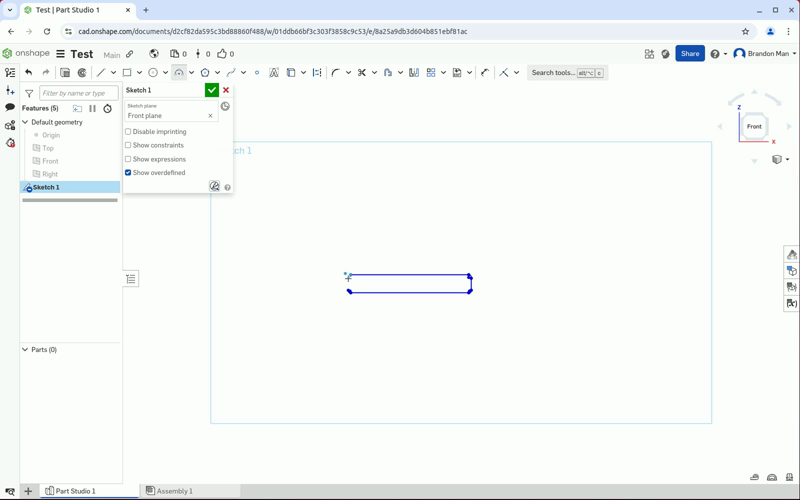
scroll(6)
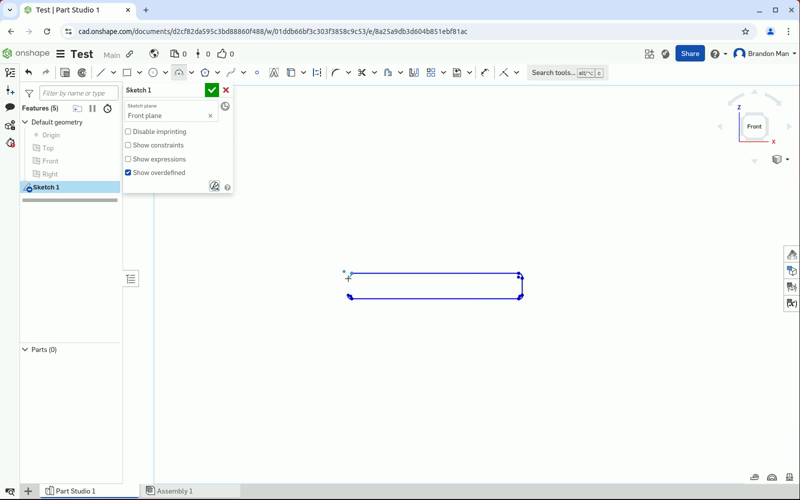
scroll(6)
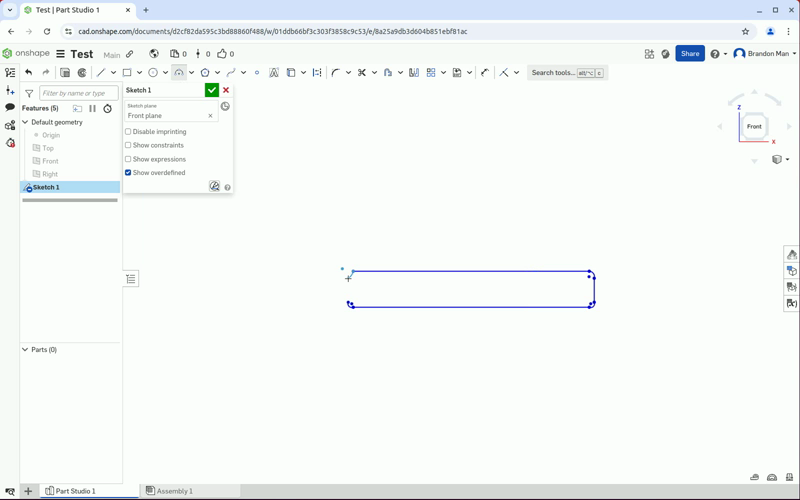
scroll(6)
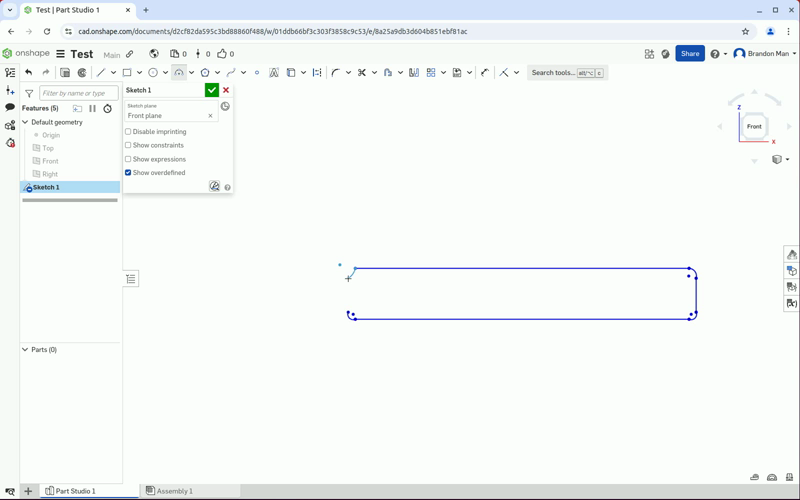
scroll(6)
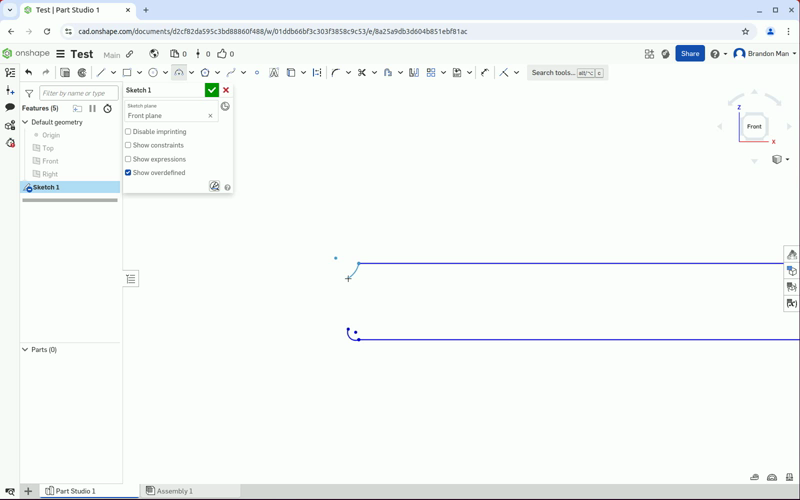
scroll(6)
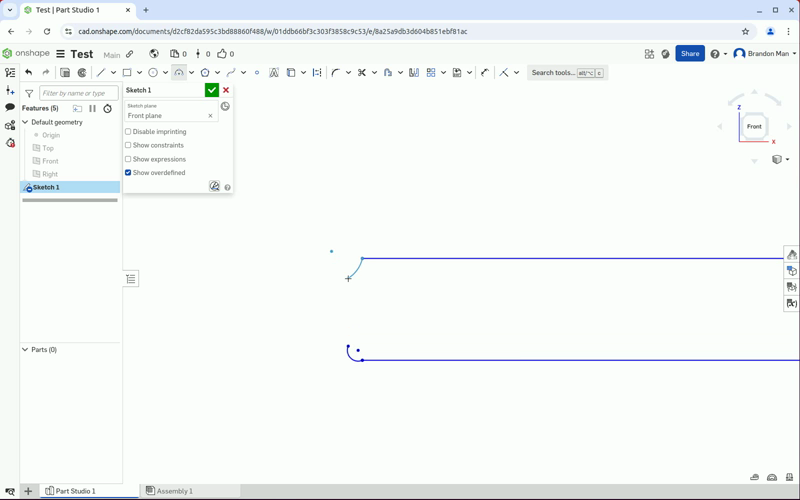
scroll(6)
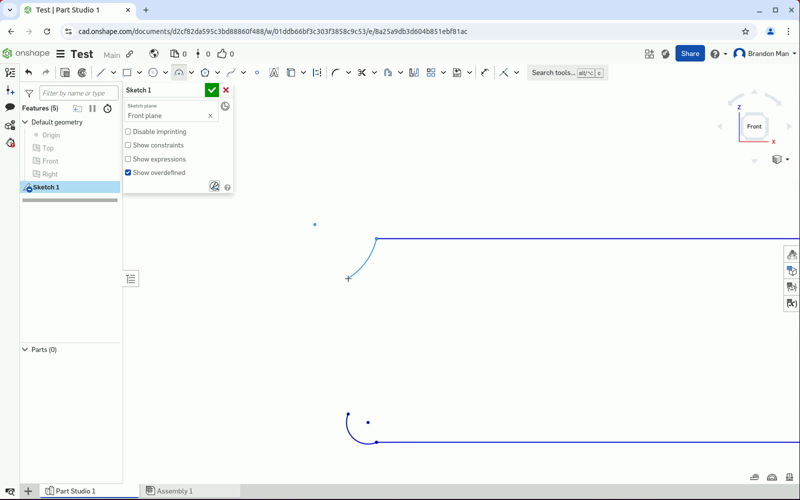
click(348, 278)
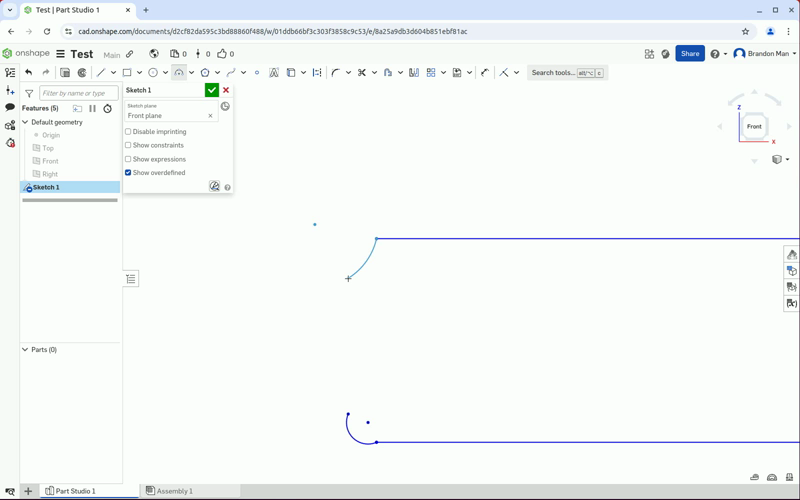
scroll(-6)
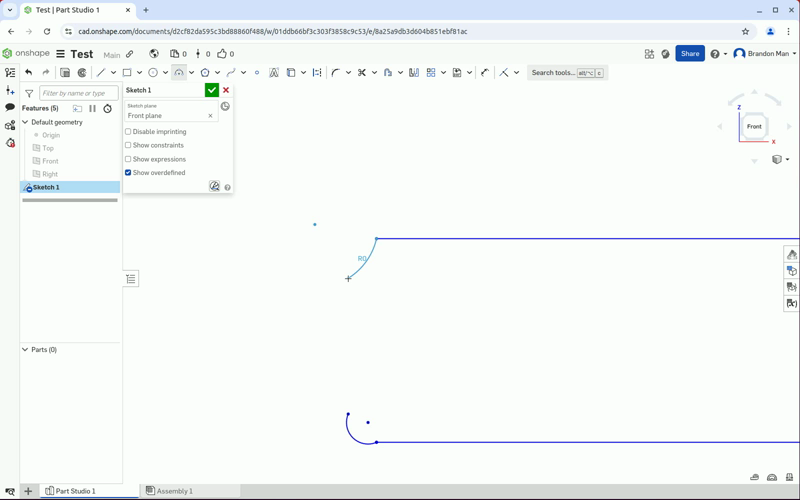
scroll(-6)
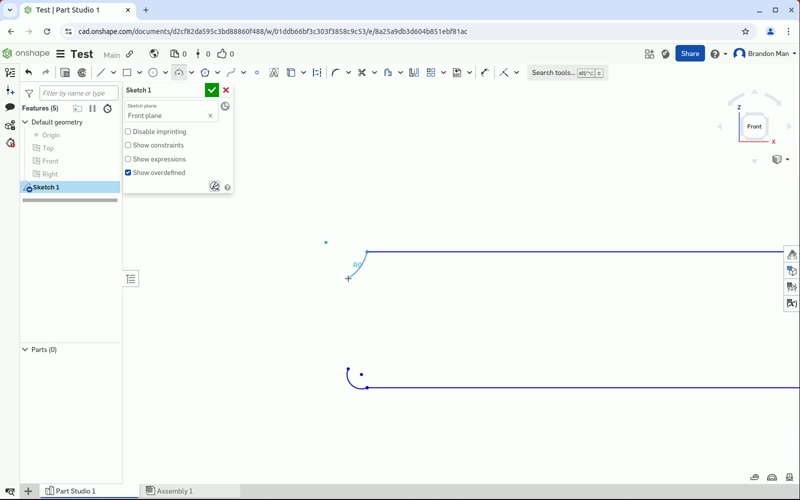
scroll(-6)
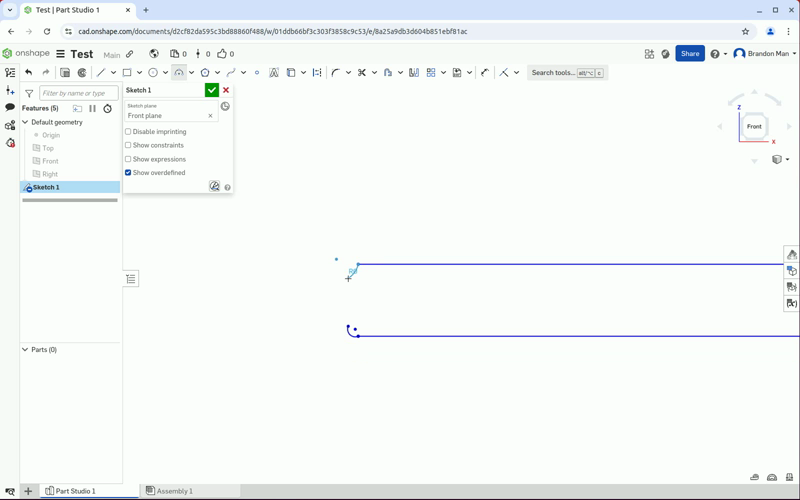
scroll(-6)
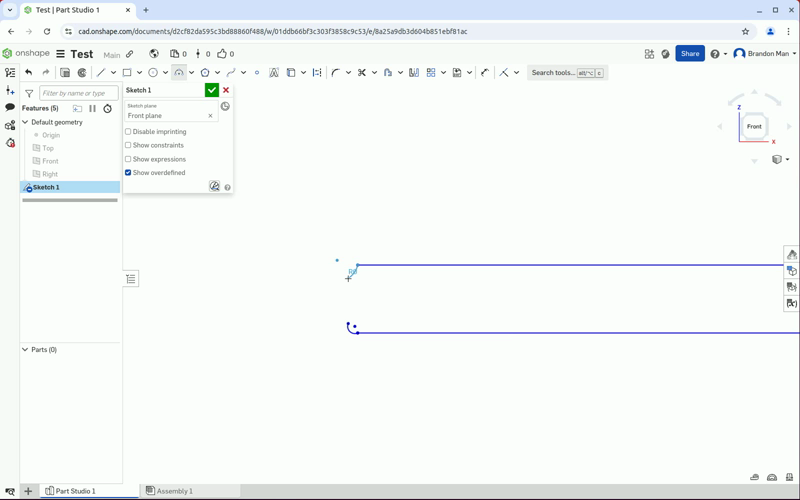
scroll(-6)
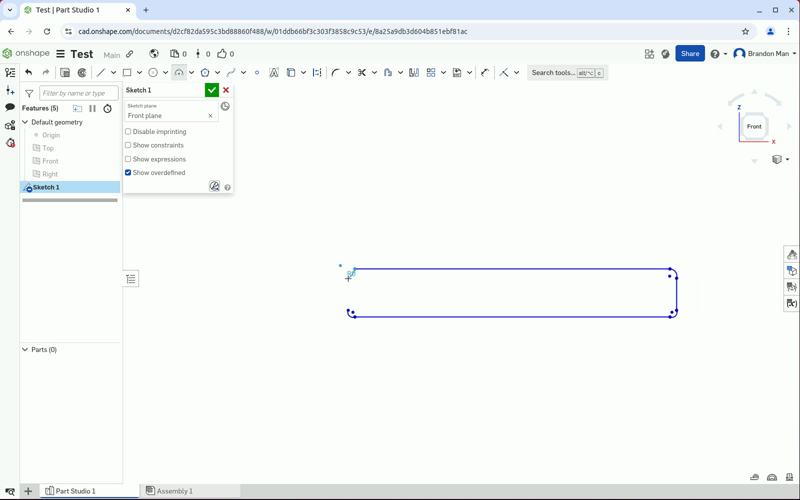
scroll(-6)
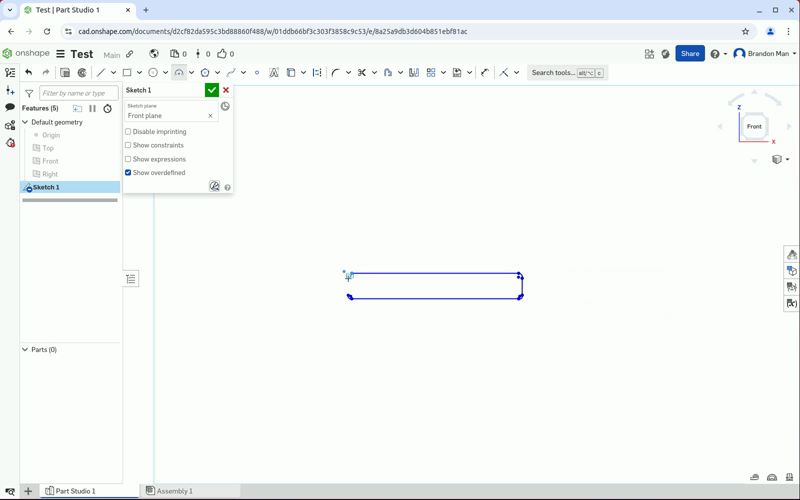
scroll(-6)
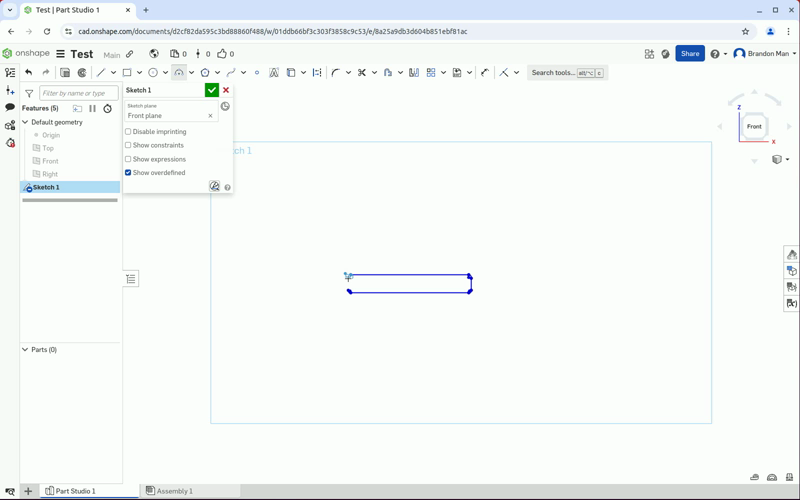
mouse_move(348, 275)
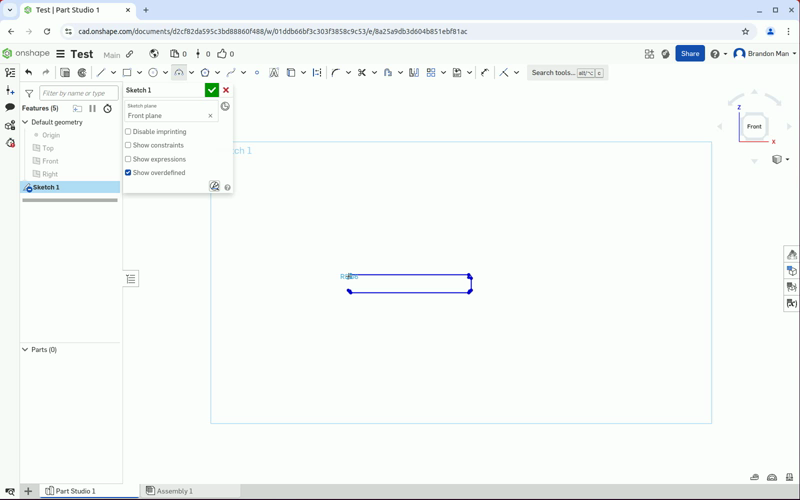
scroll(6)
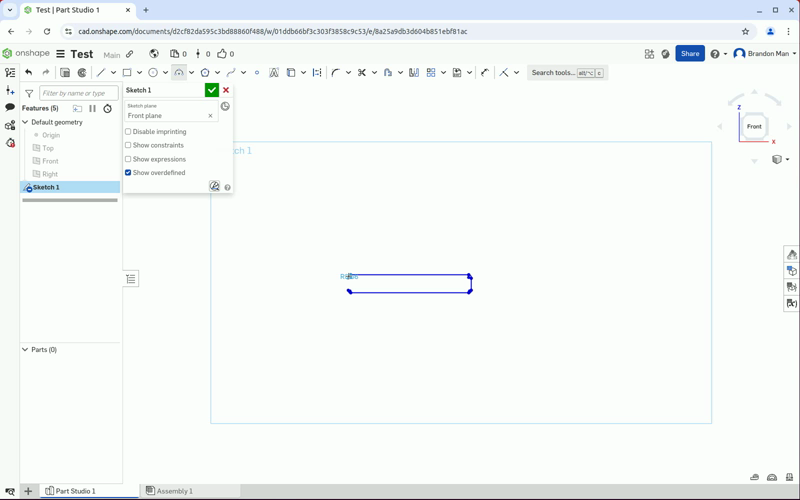
scroll(6)
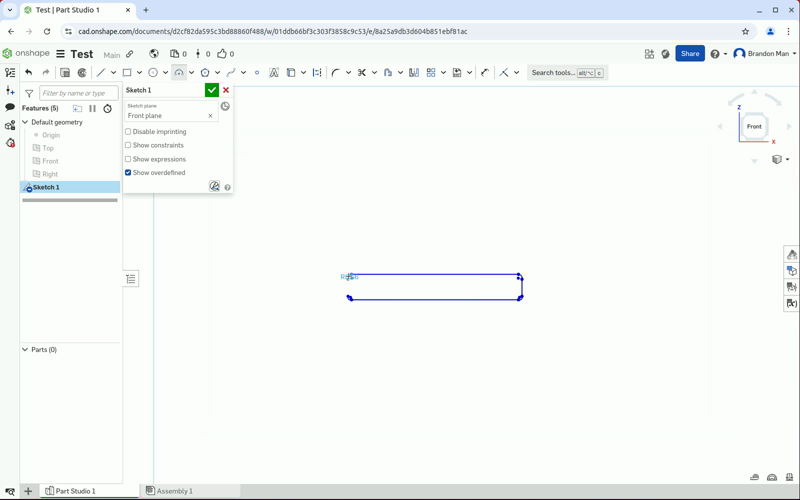
scroll(6)
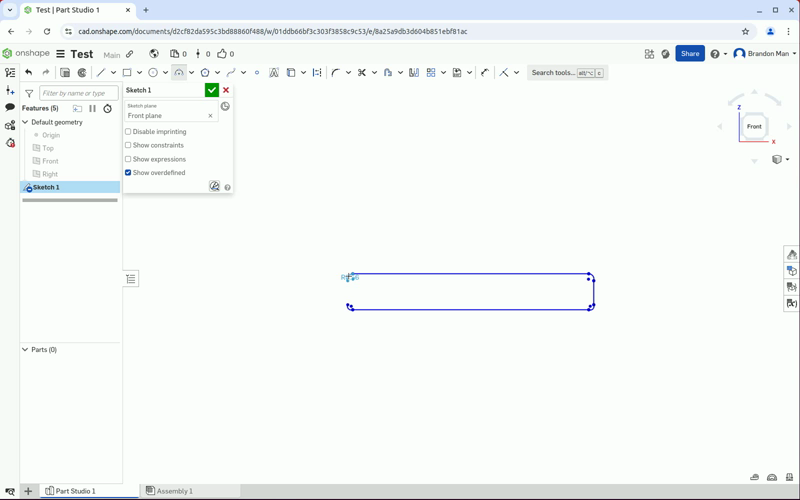
scroll(6)
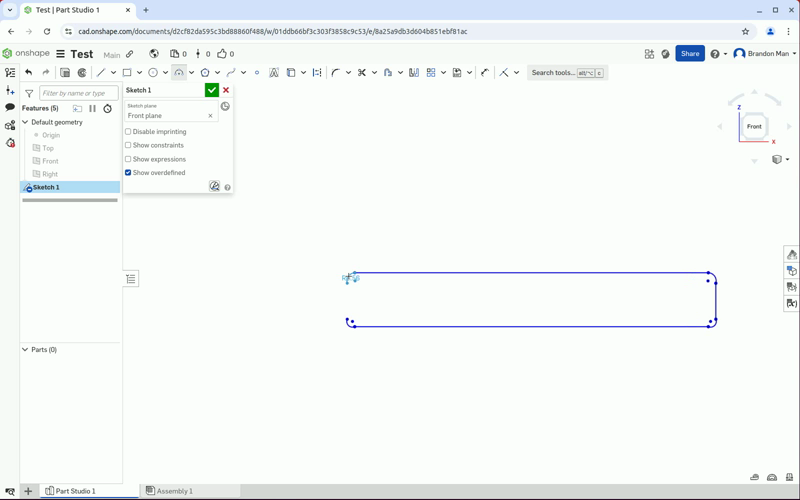
scroll(6)
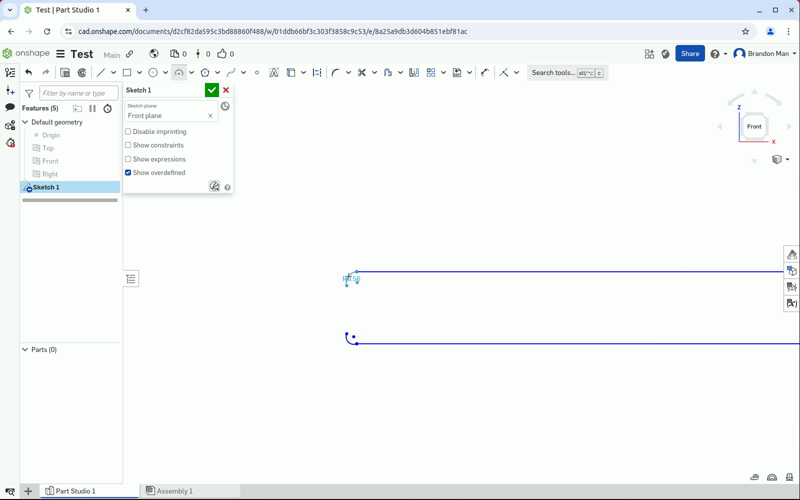
scroll(6)
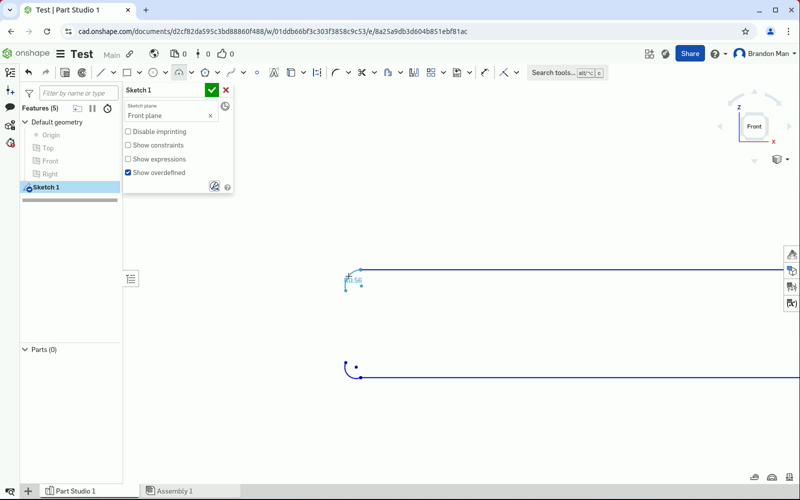
scroll(6)
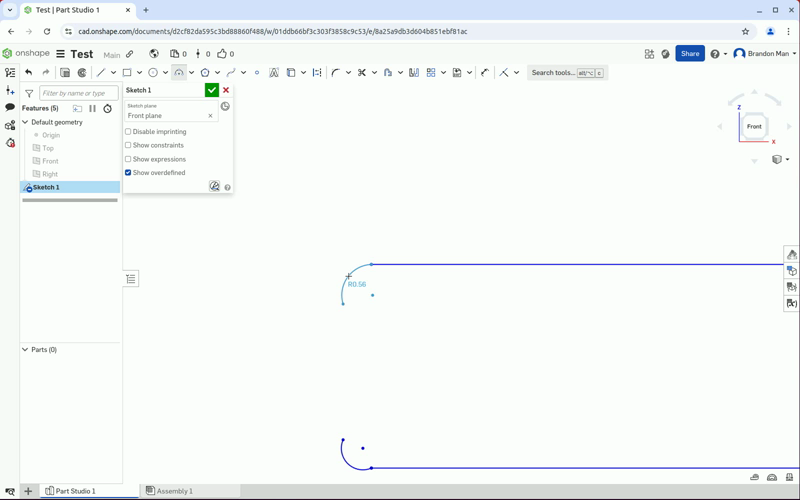
click(348, 275)
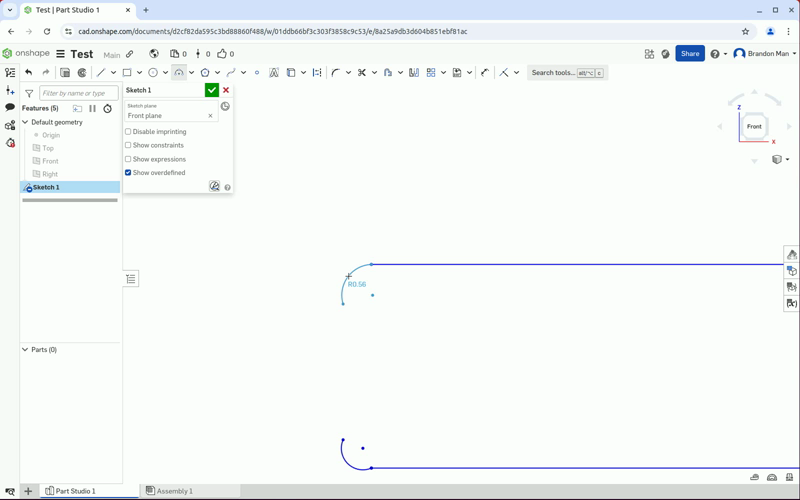
scroll(-6)
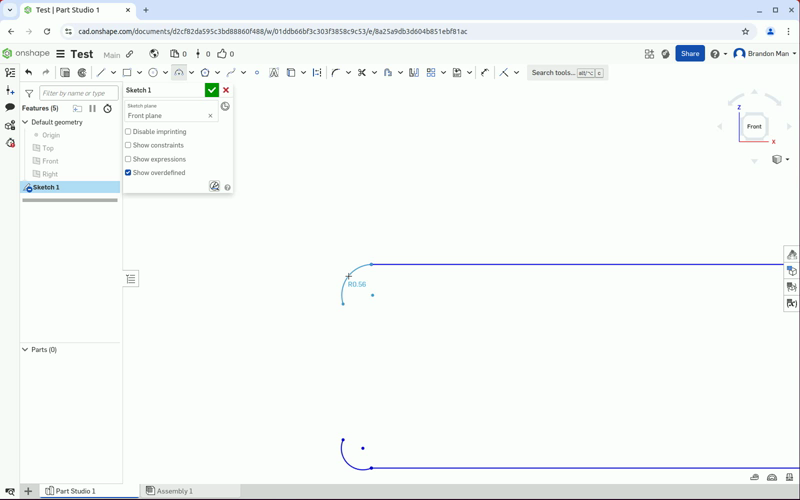
scroll(-6)
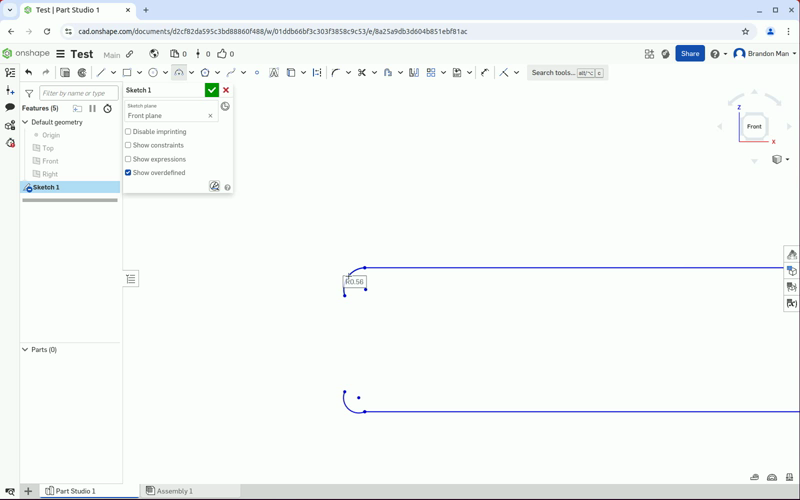
scroll(-6)
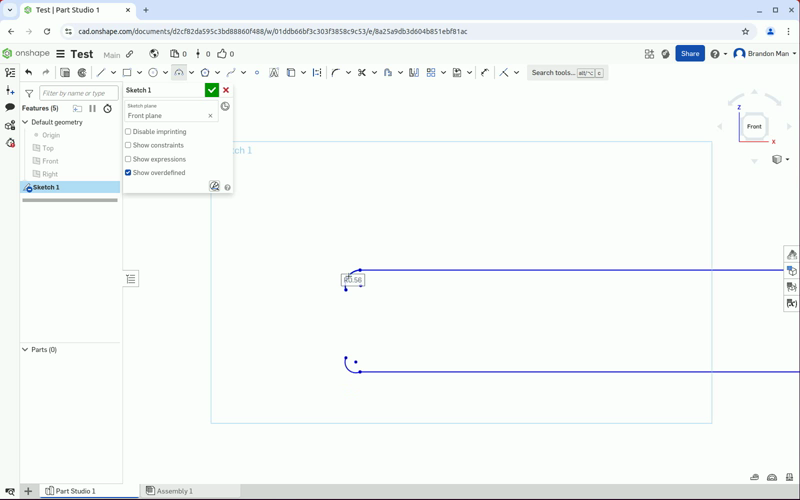
scroll(-6)
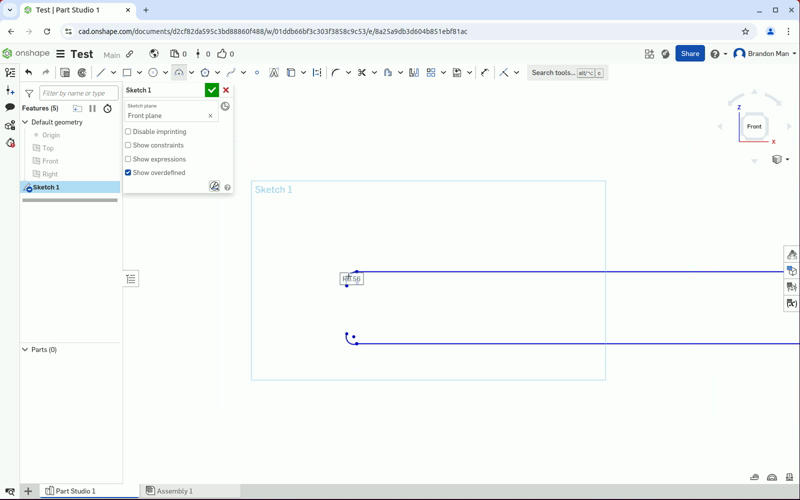
scroll(-6)
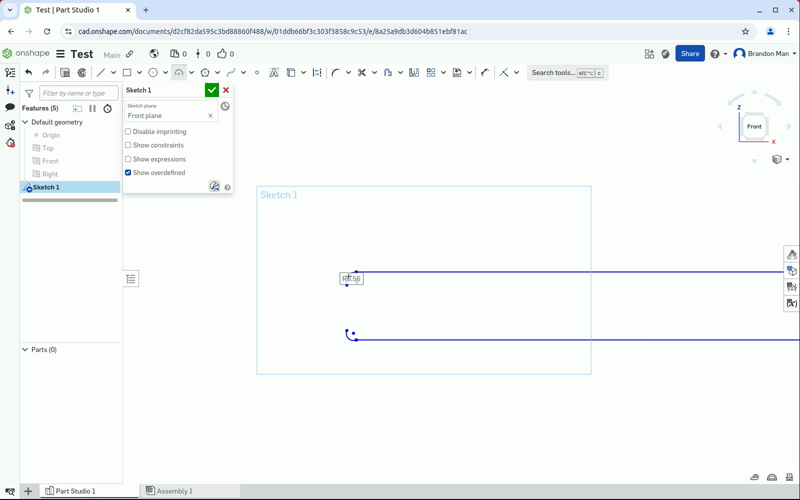
scroll(-6)
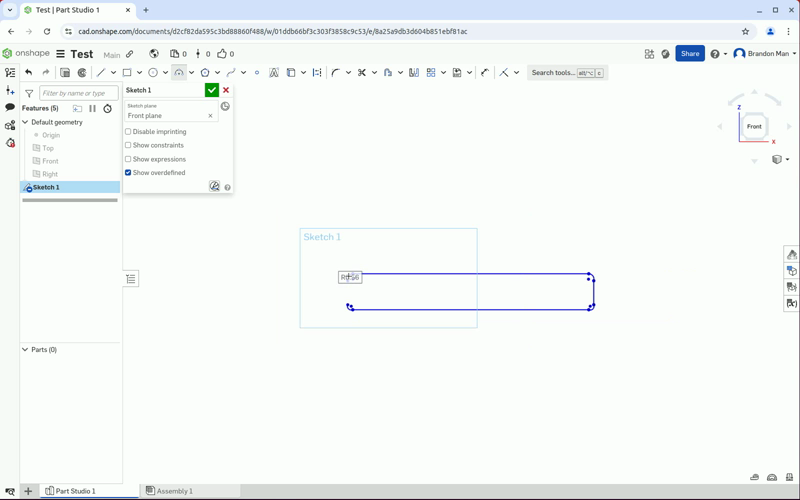
scroll(-6)
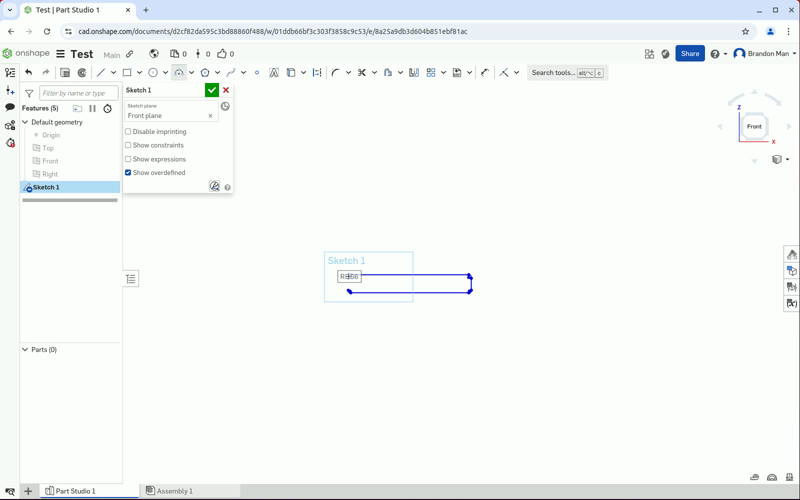
key_up(shift)
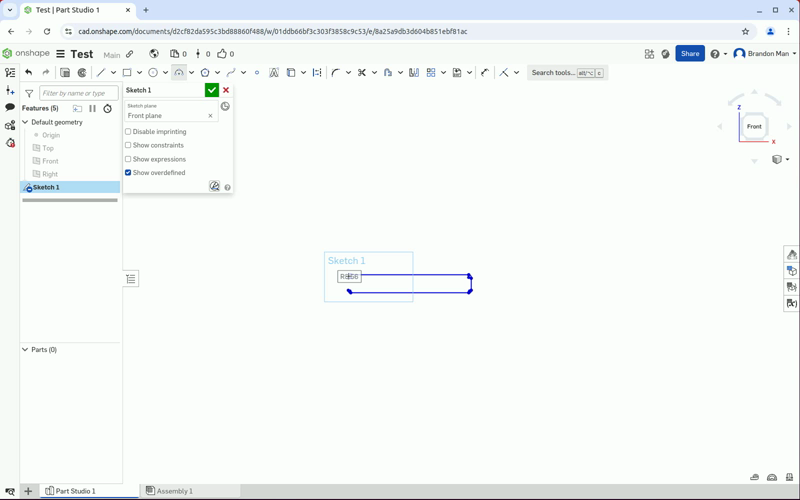
key(esc)
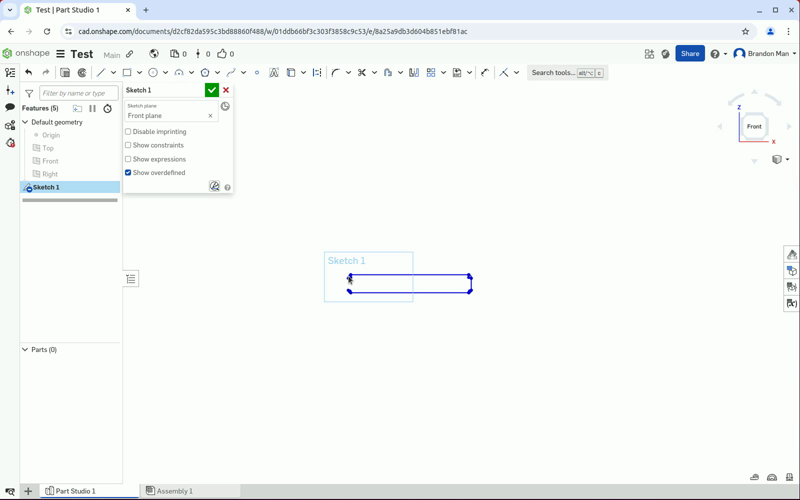
key(l)
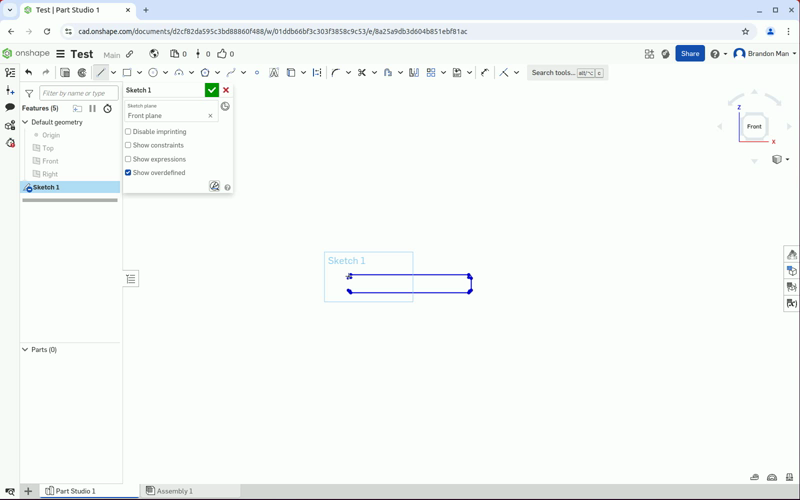
mouse_move(348, 278)
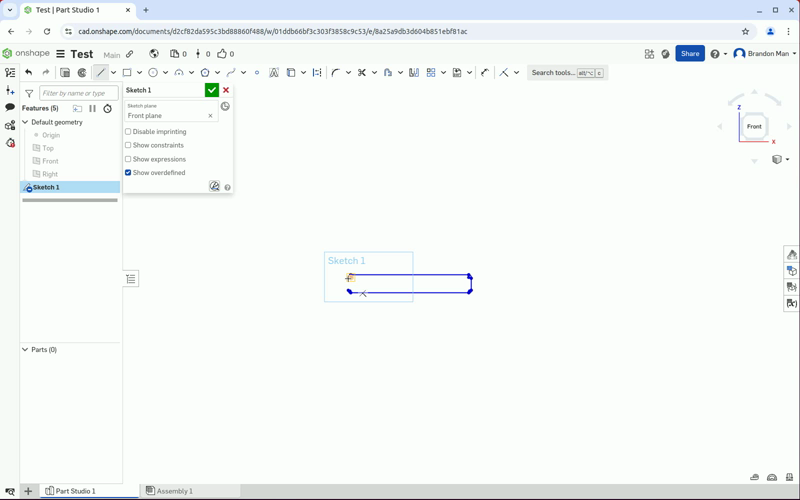
scroll(6)
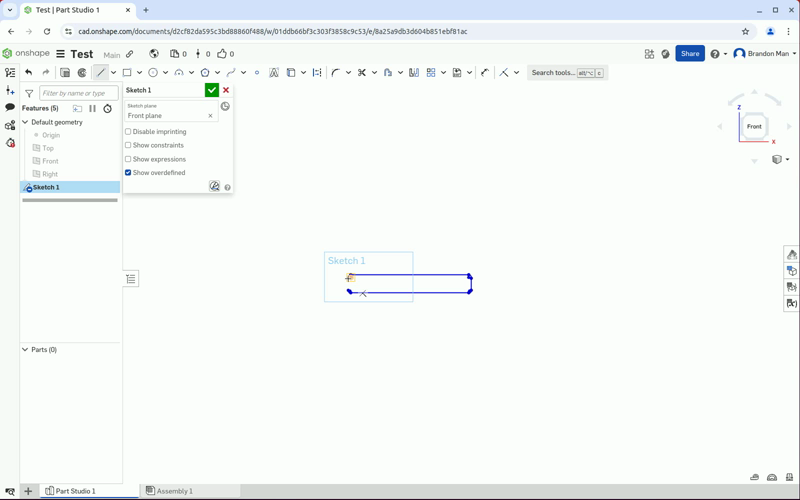
scroll(6)
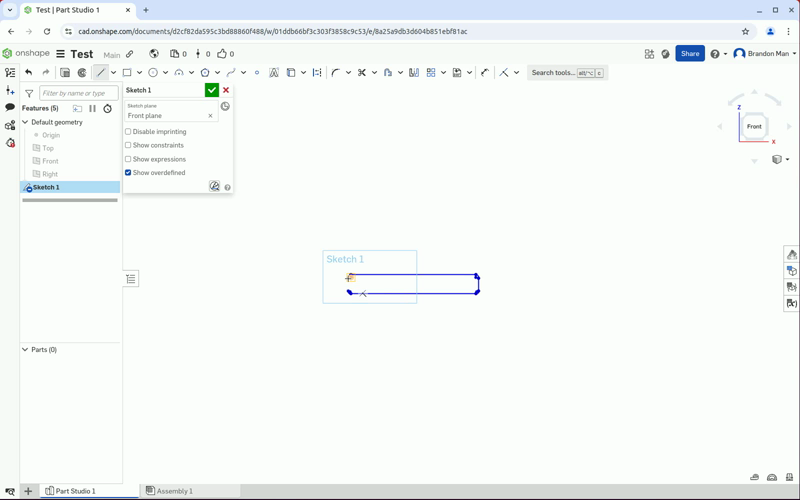
scroll(6)
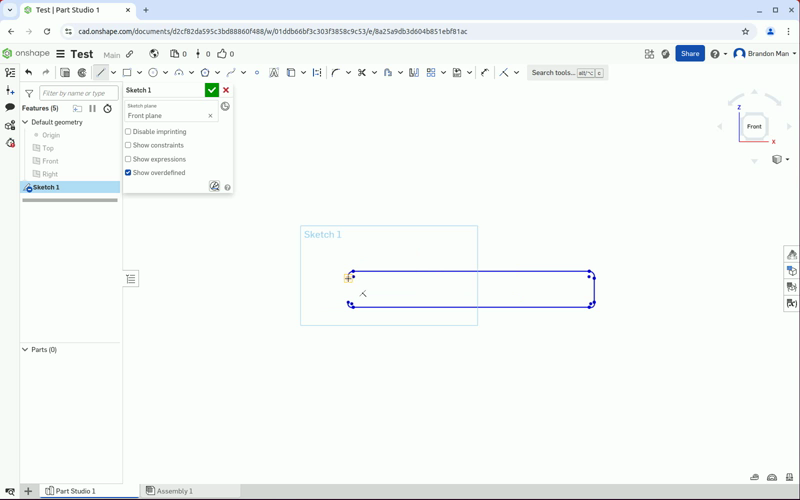
scroll(6)
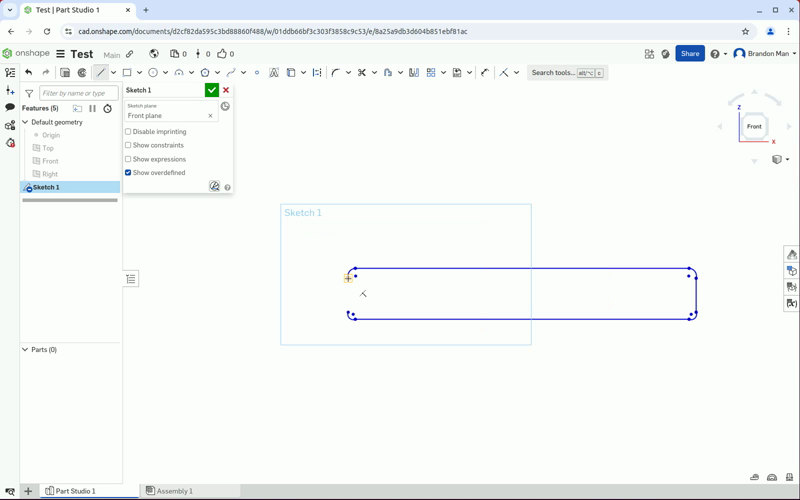
scroll(6)
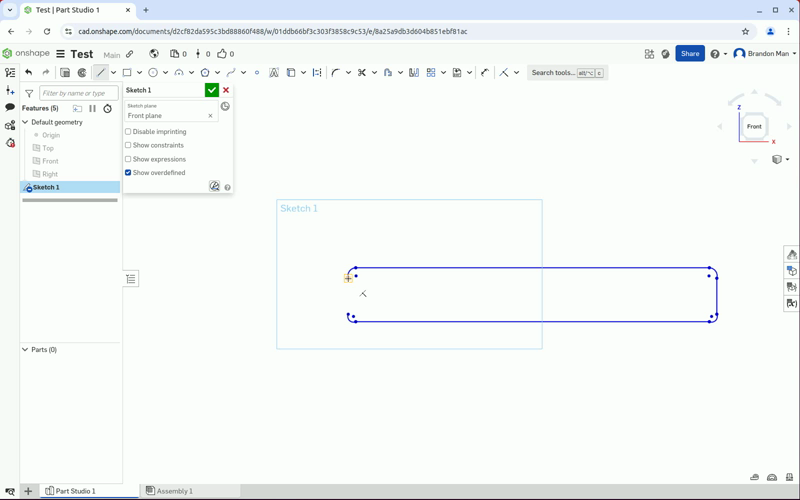
scroll(6)
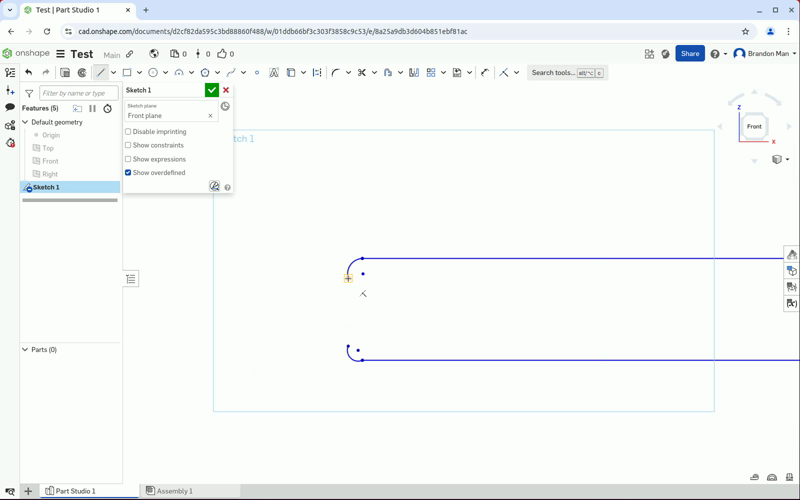
scroll(6)
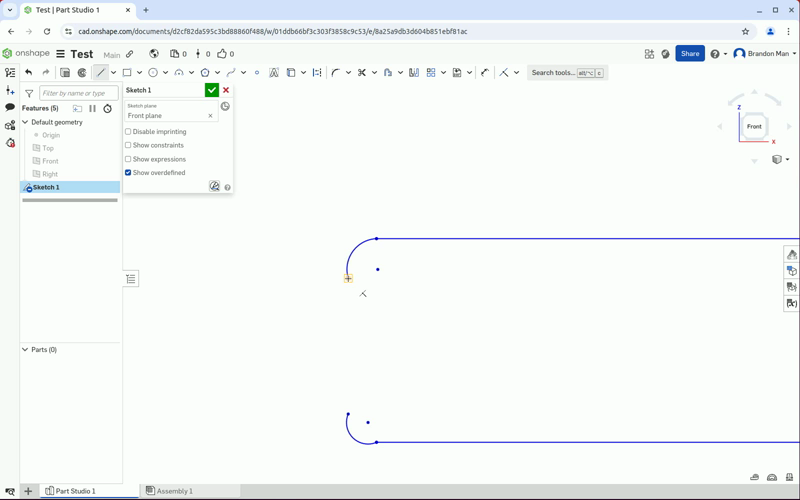
click(348, 278)
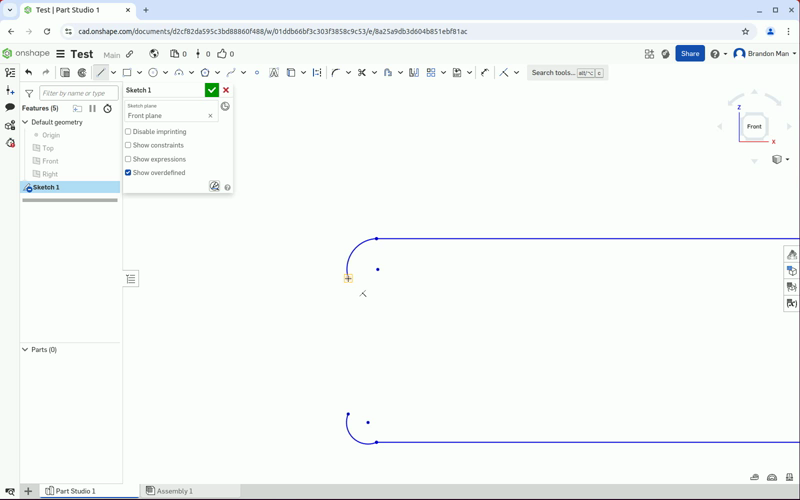
scroll(-6)
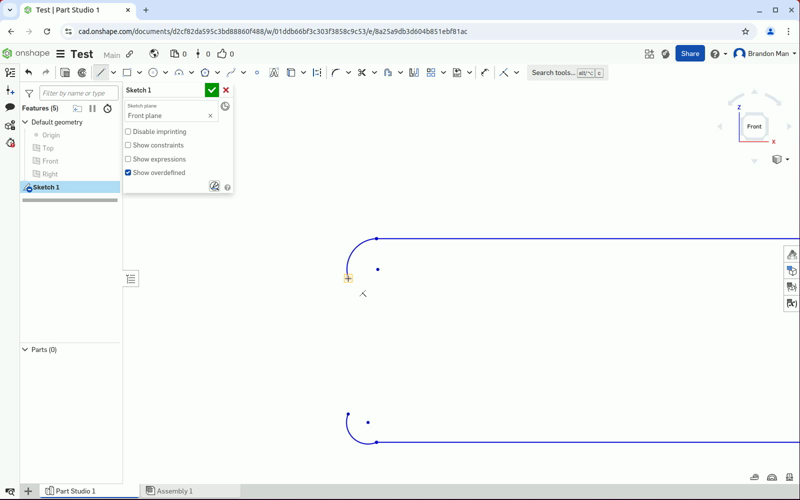
scroll(-6)
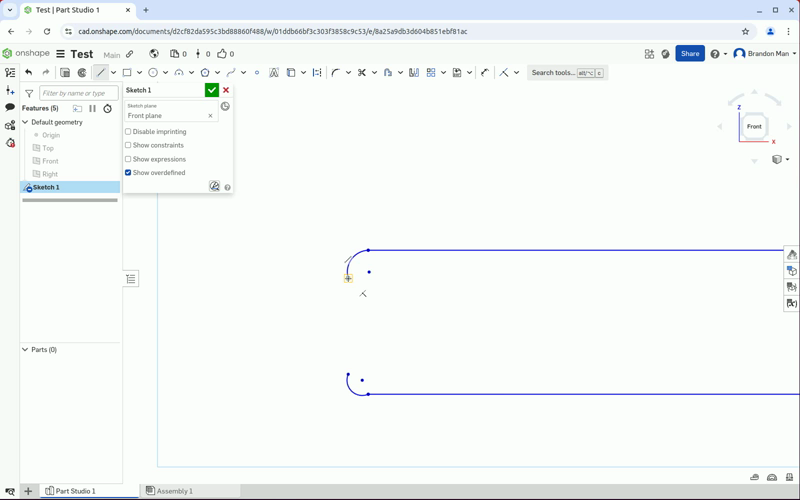
scroll(-6)
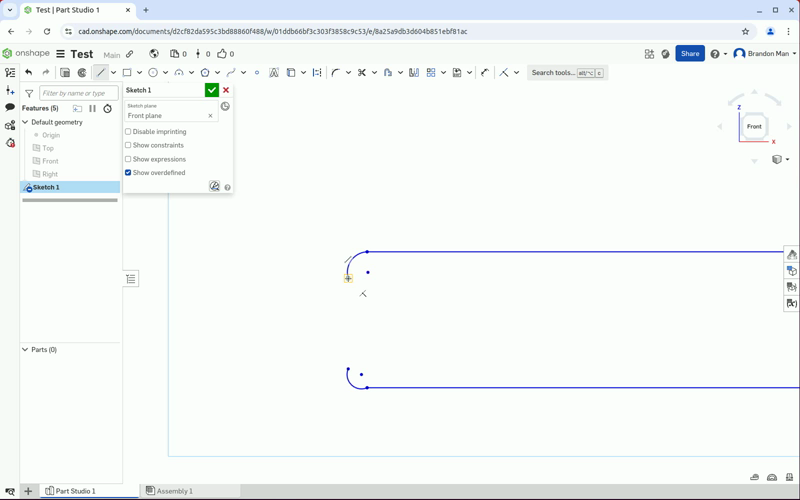
scroll(-6)
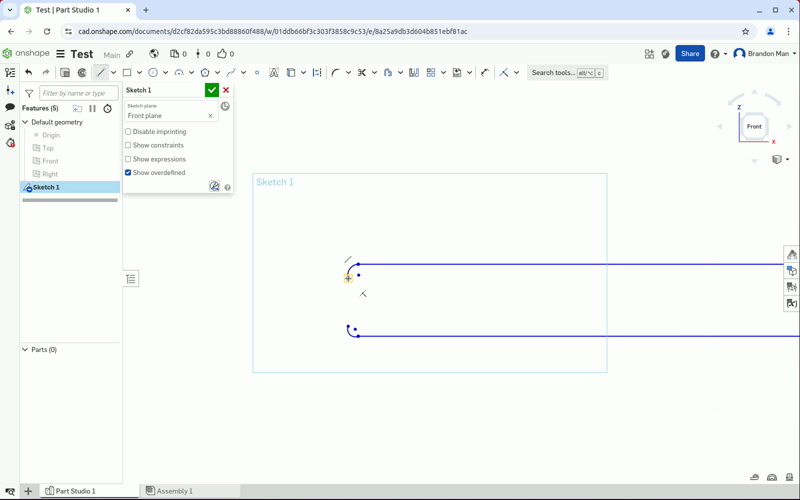
scroll(-6)
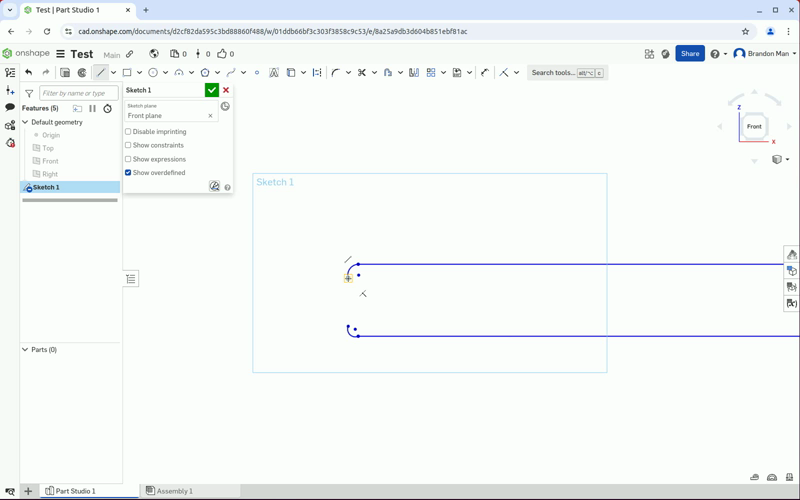
scroll(-6)
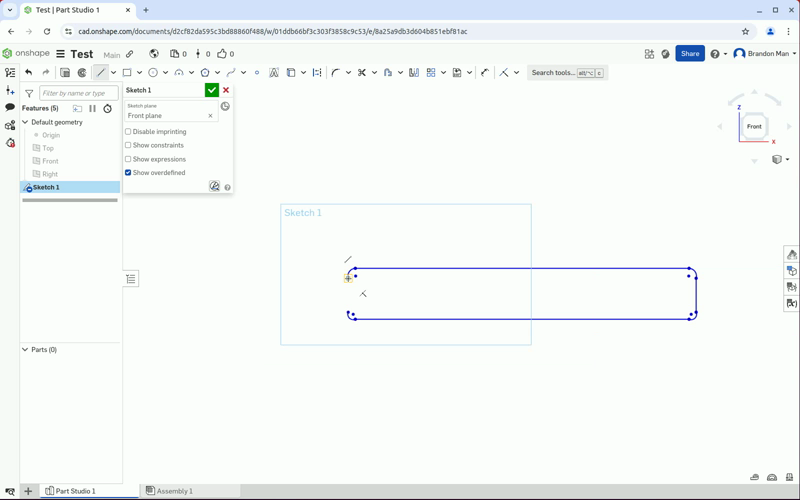
scroll(-6)
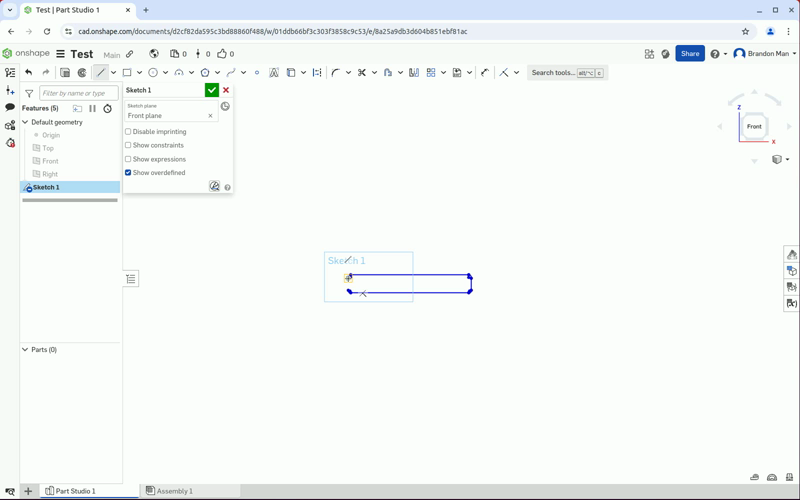
mouse_move(378, 278)
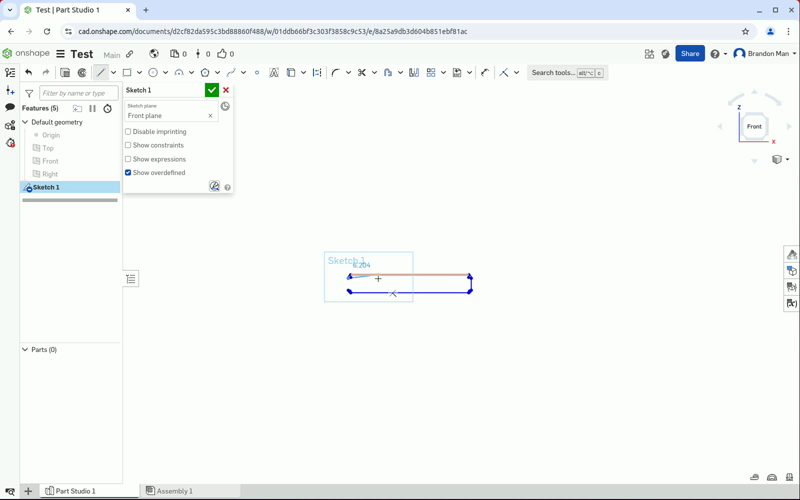
key_down(shift)
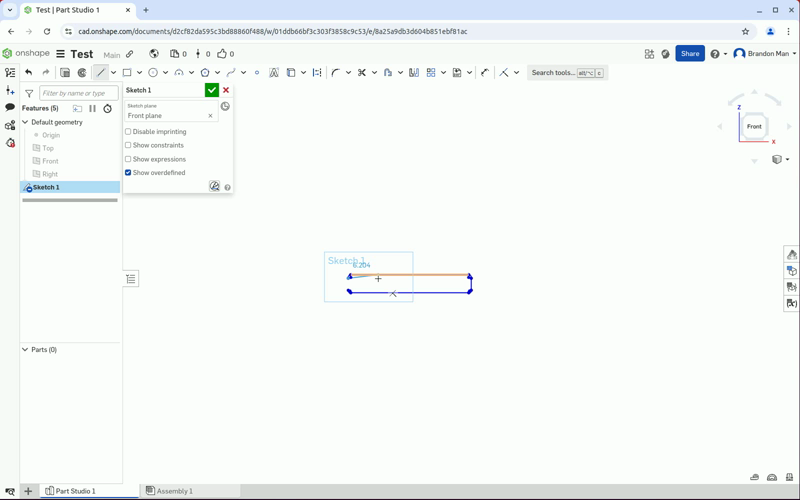
mouse_move(348, 290)
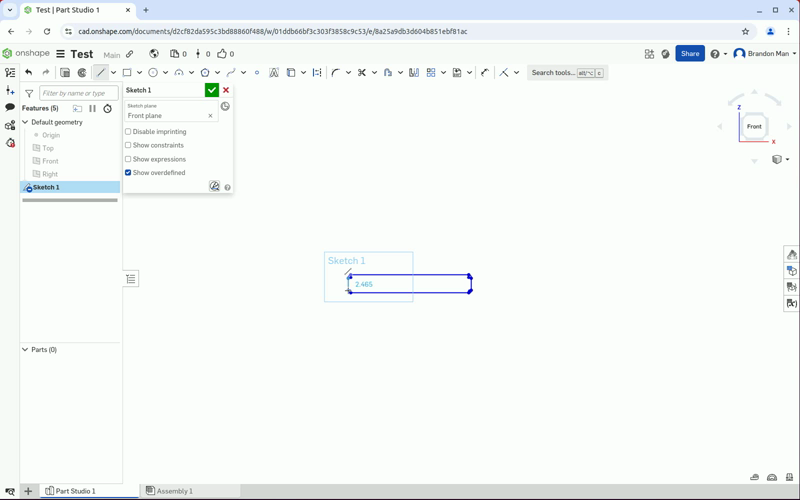
scroll(6)
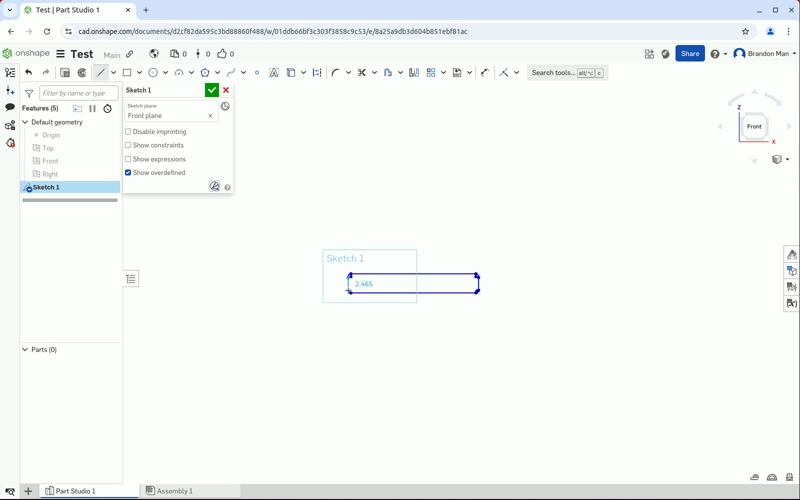
scroll(6)
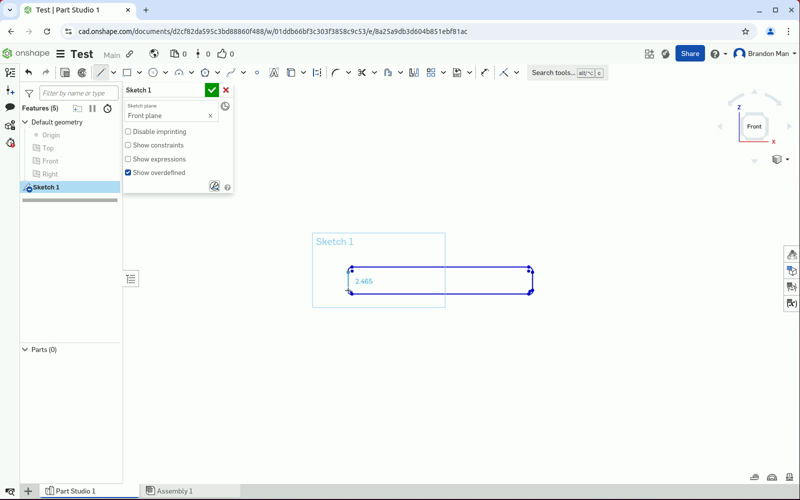
scroll(6)
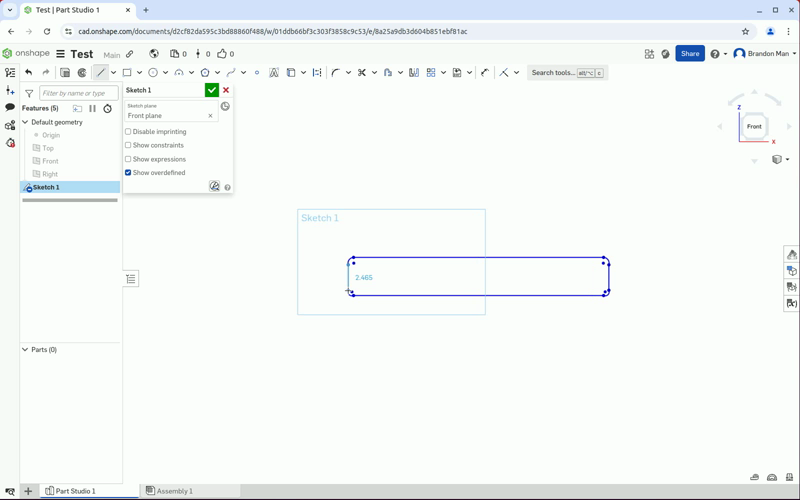
scroll(6)
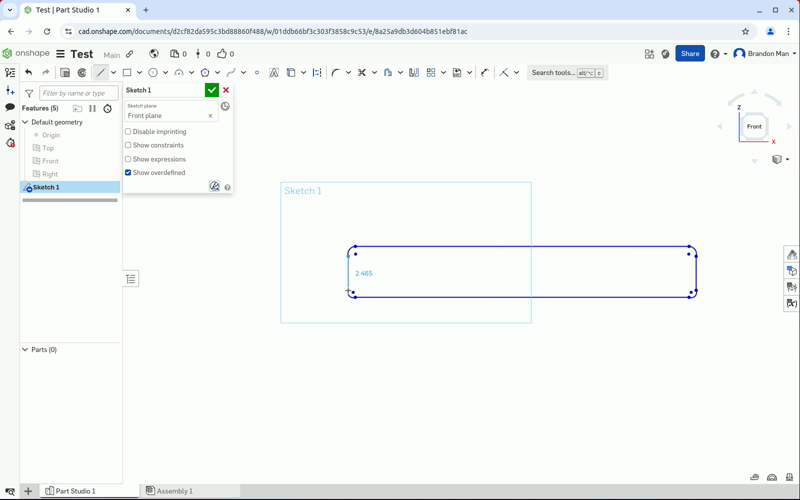
scroll(6)
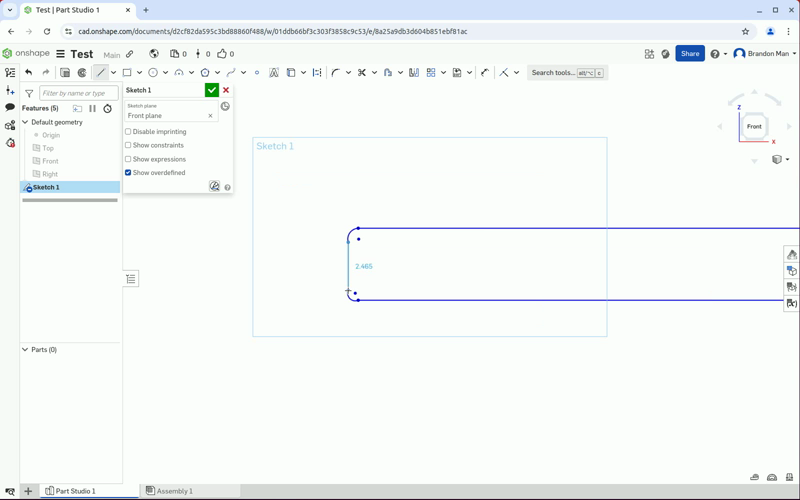
scroll(6)
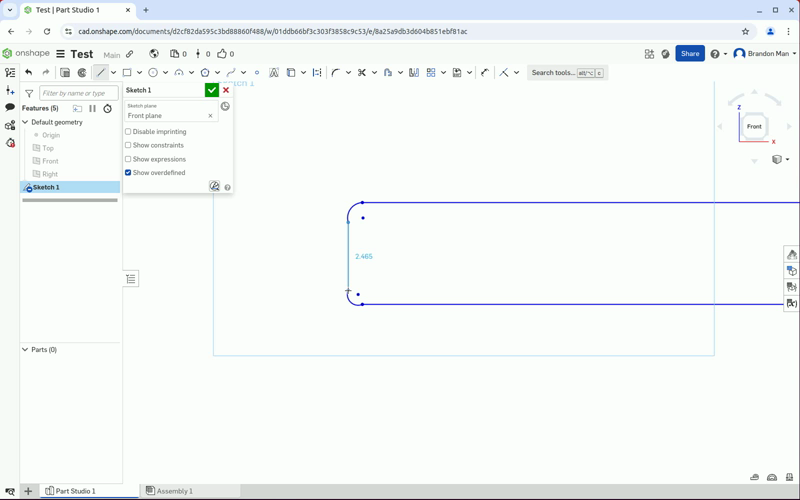
scroll(6)
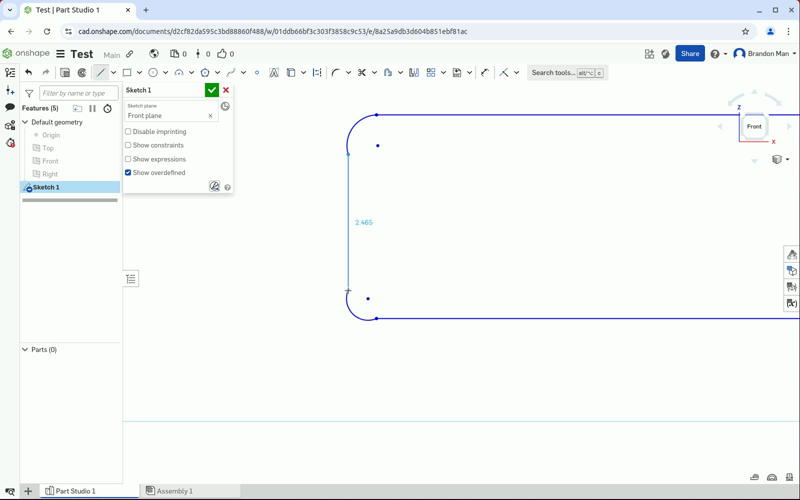
key_up(shift)
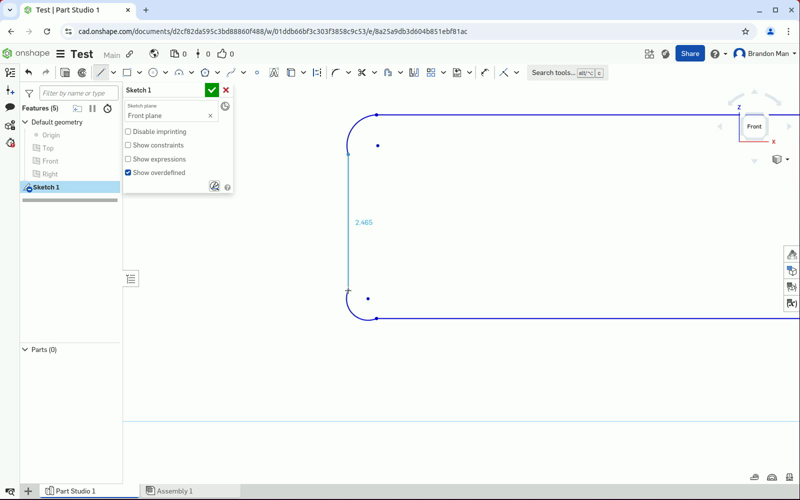
click(348, 290)
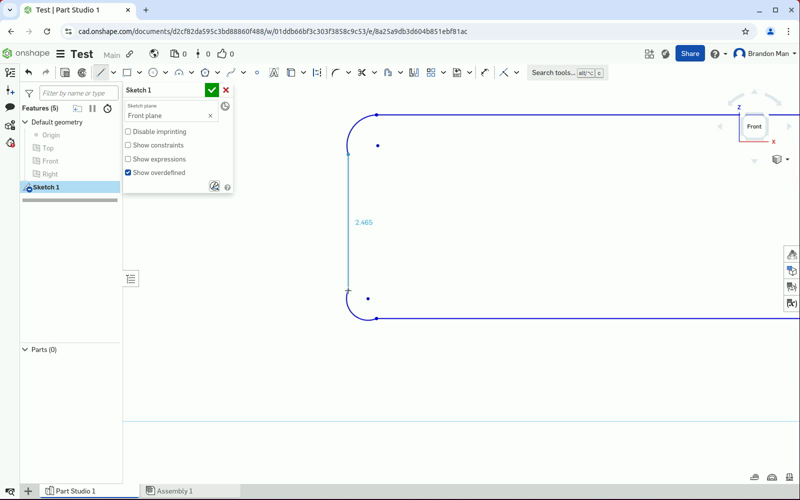
scroll(-6)
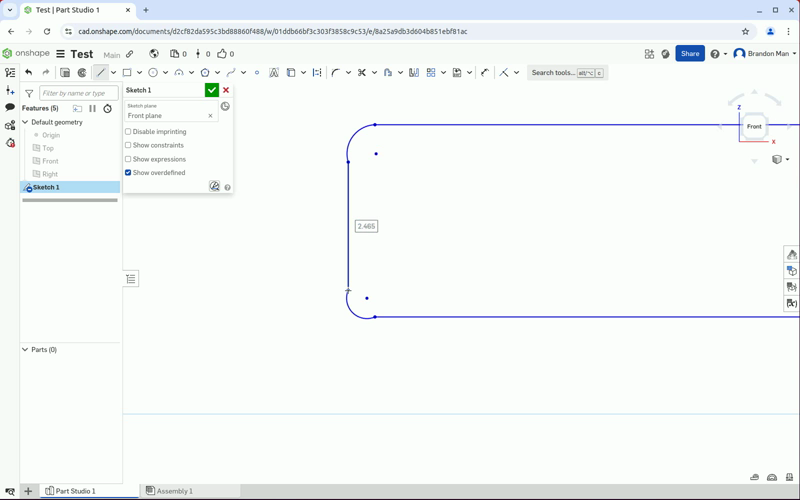
scroll(-6)
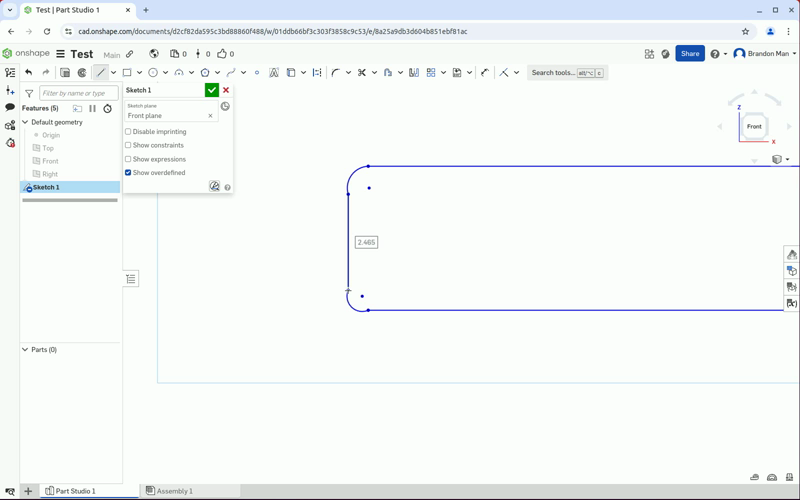
scroll(-6)
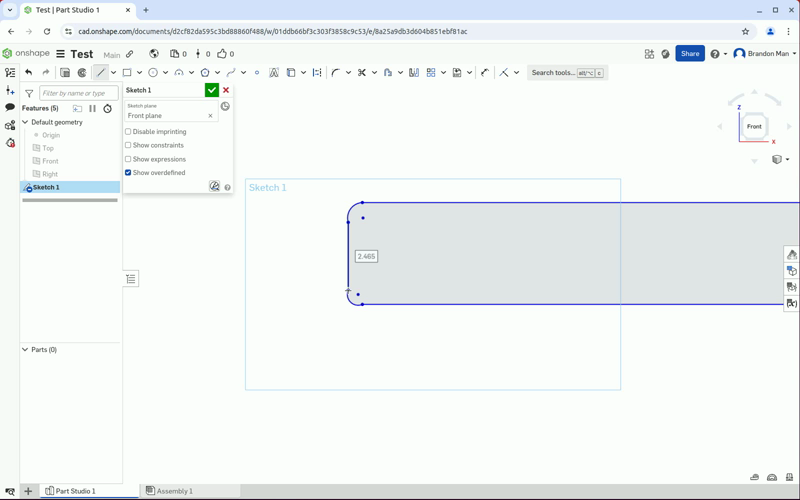
scroll(-6)
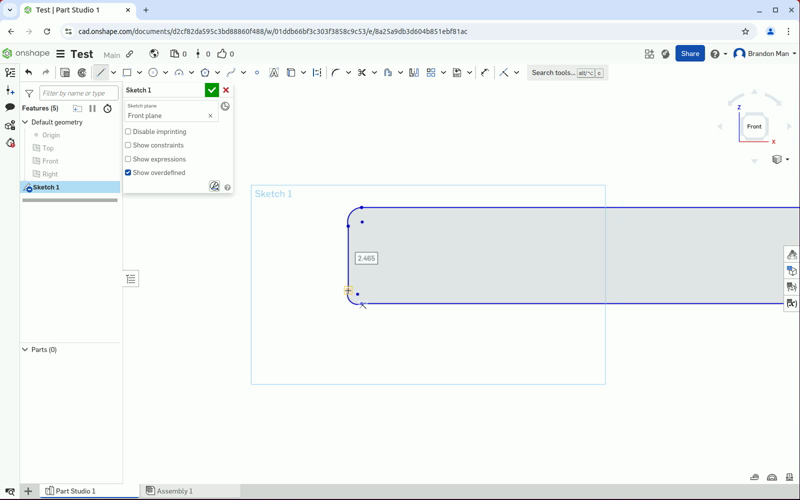
scroll(-6)
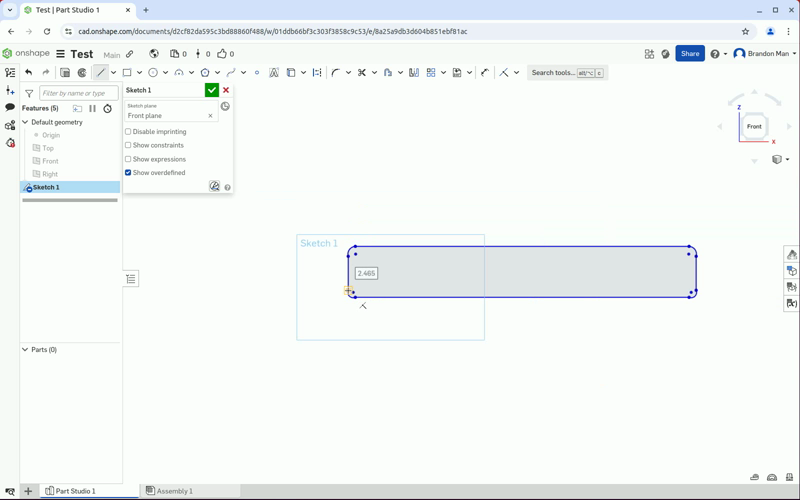
scroll(-6)
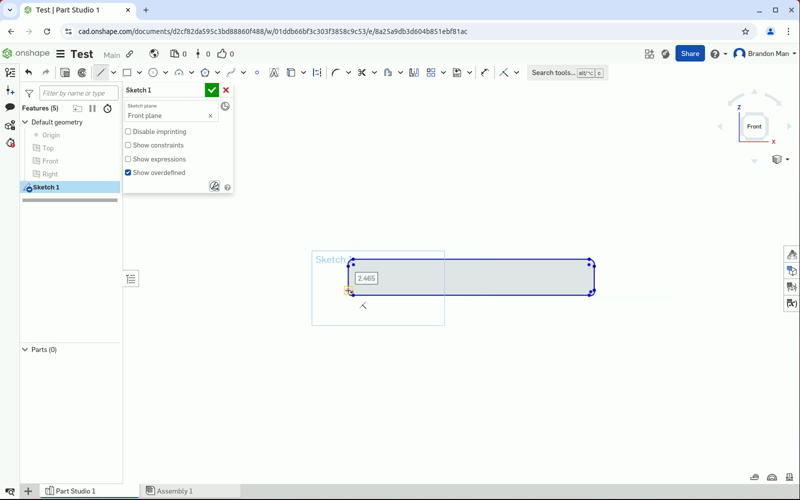
scroll(-6)
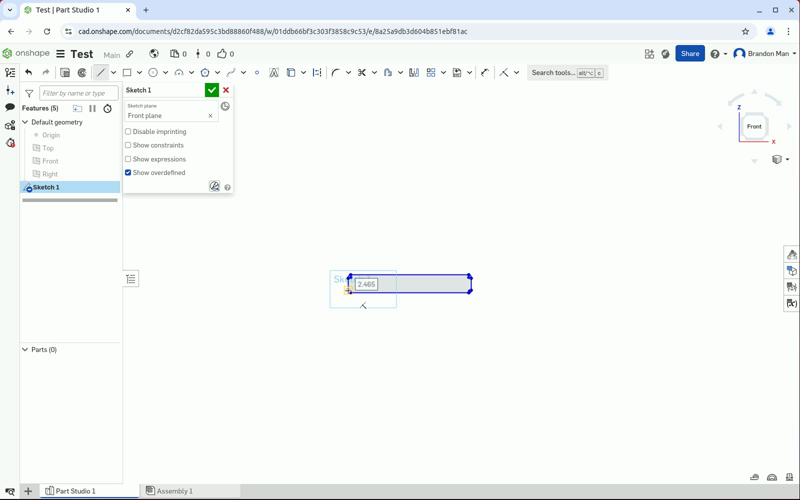
key(esc)
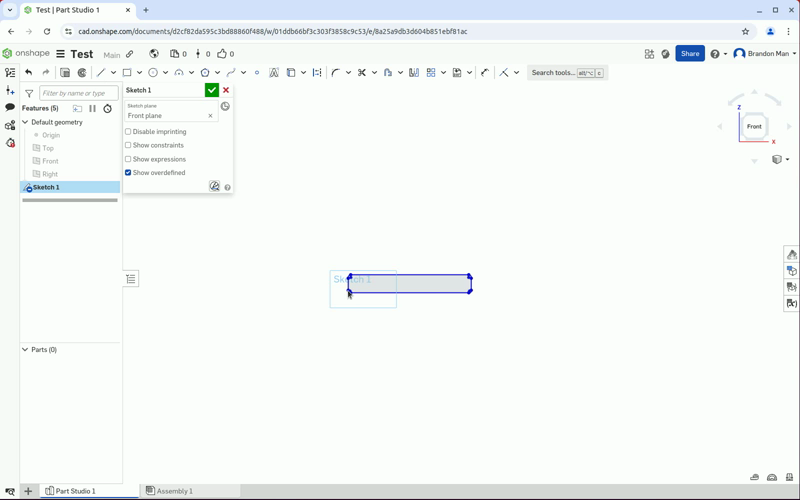
key(a)
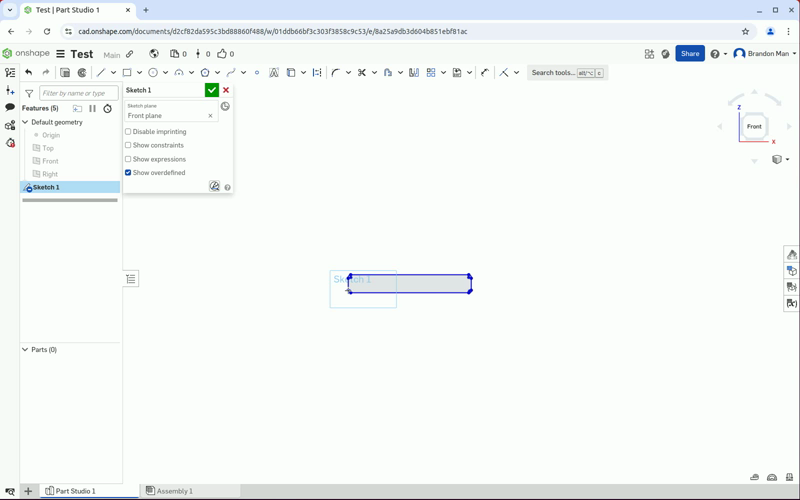
key_down(shift)
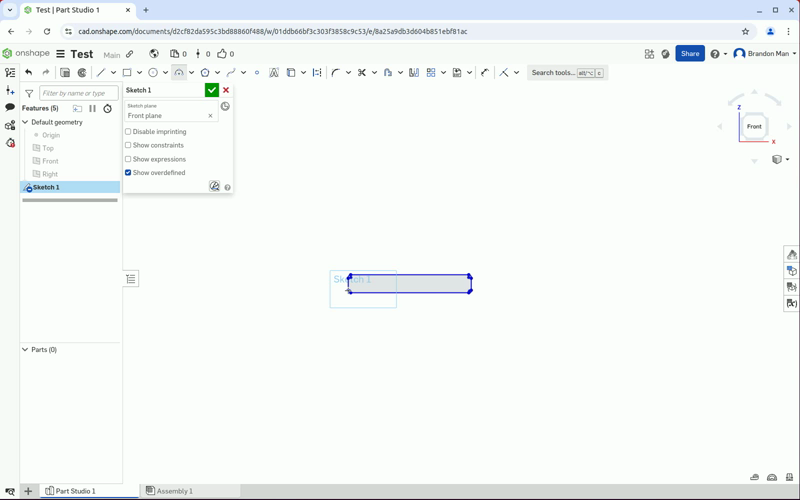
mouse_move(349, 290)
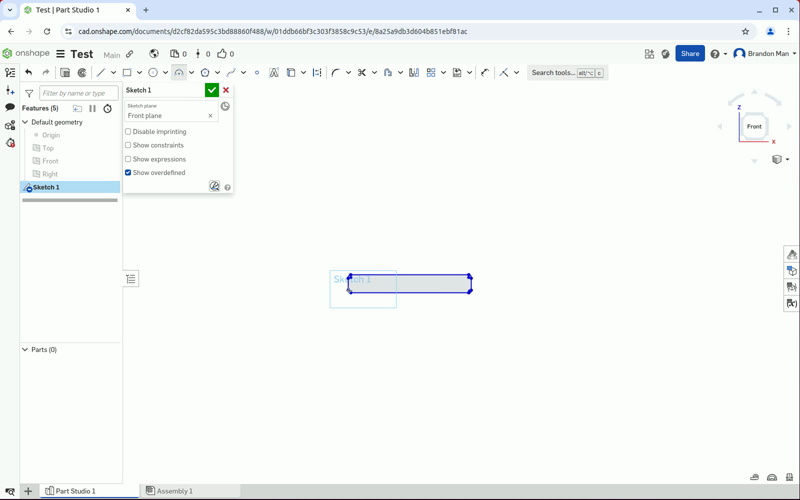
scroll(6)
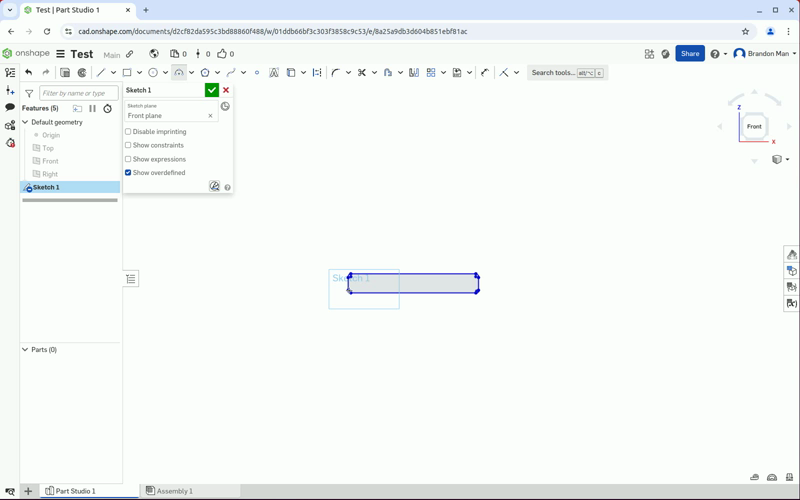
scroll(6)
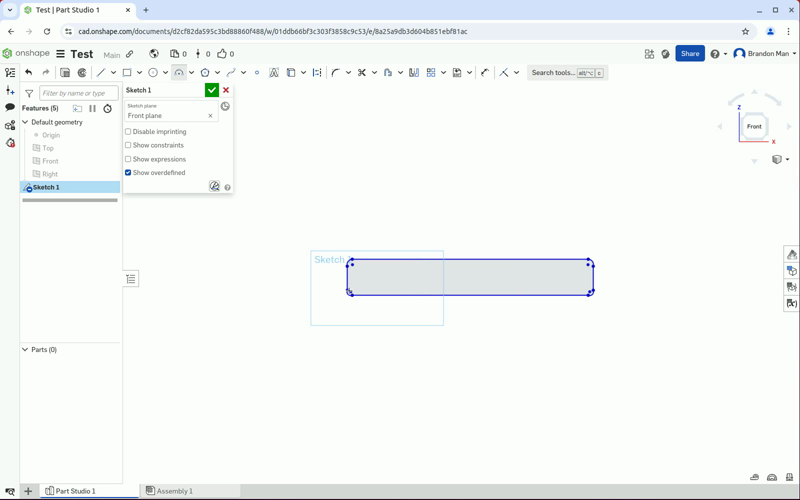
scroll(6)
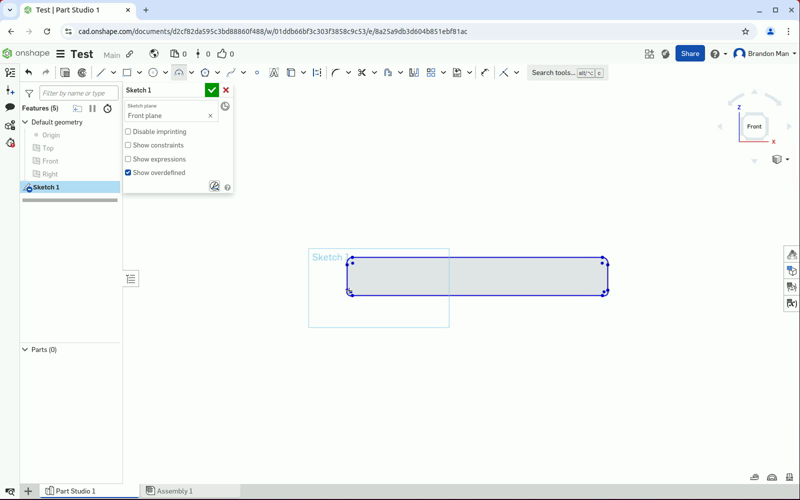
scroll(6)
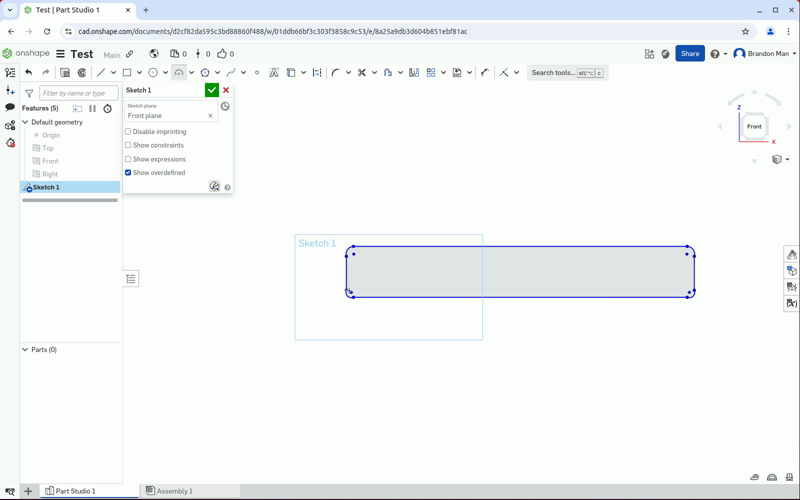
scroll(6)
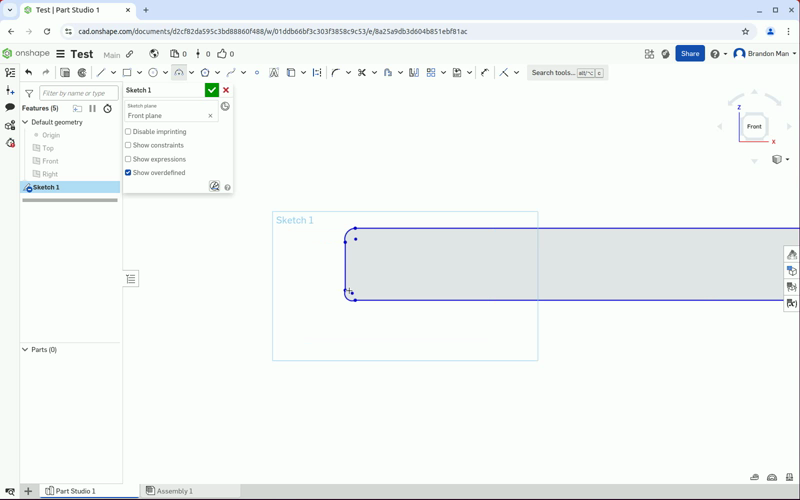
scroll(6)
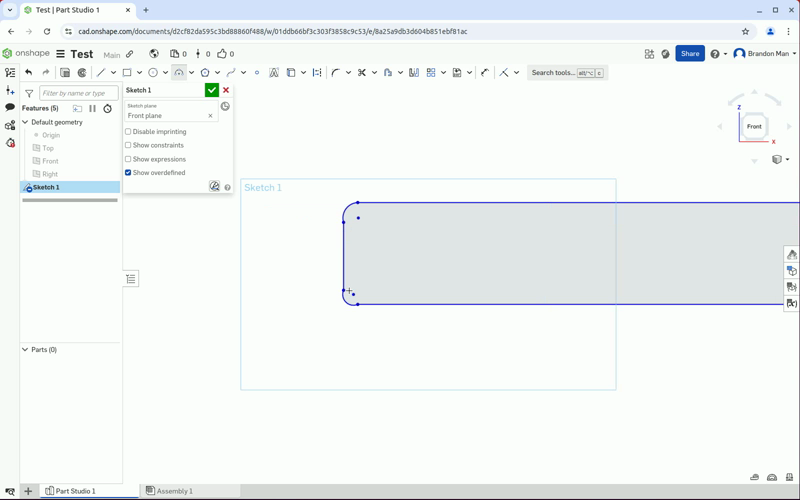
scroll(6)
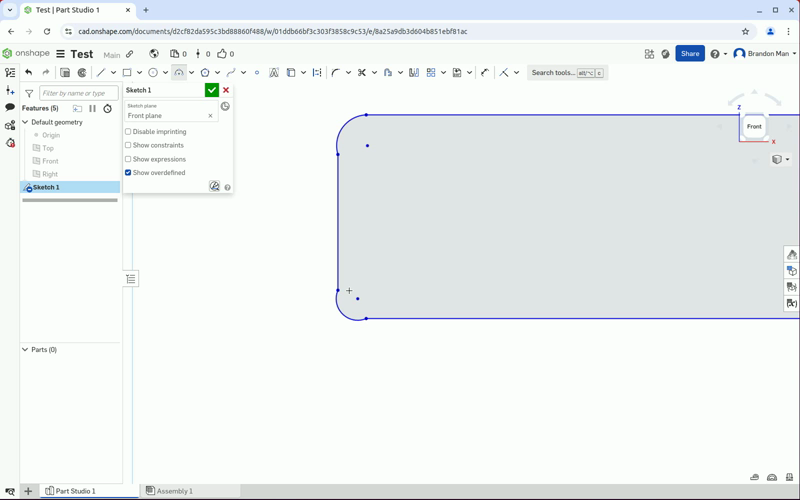
click(349, 290)
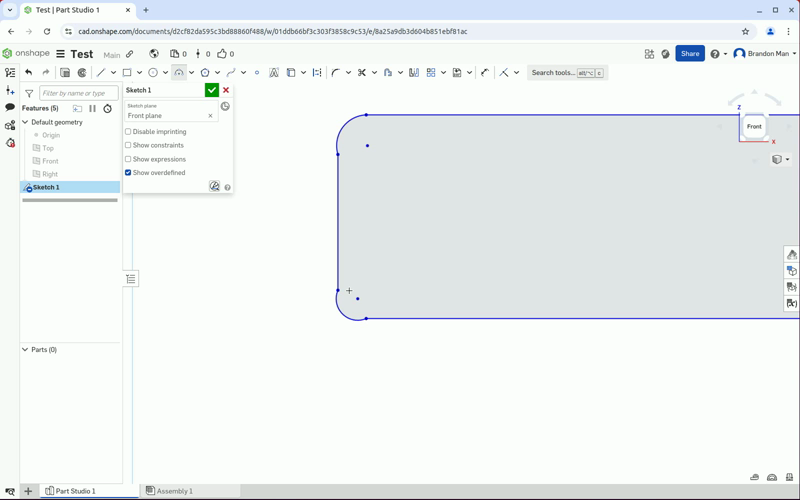
scroll(-6)
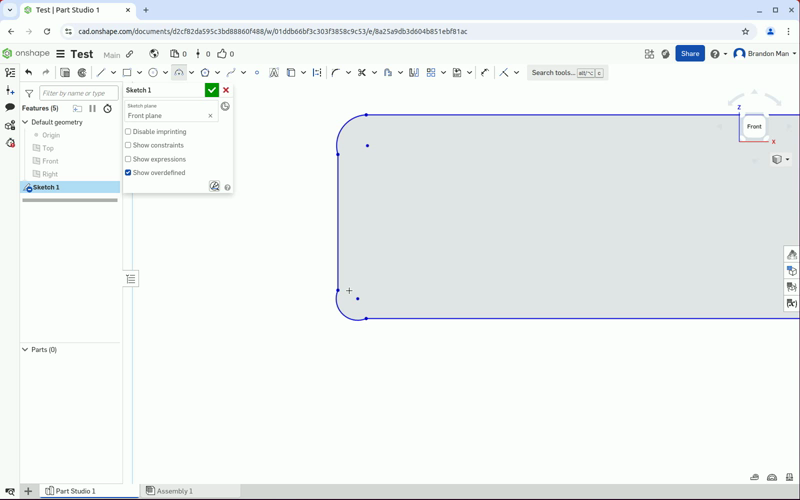
scroll(-6)
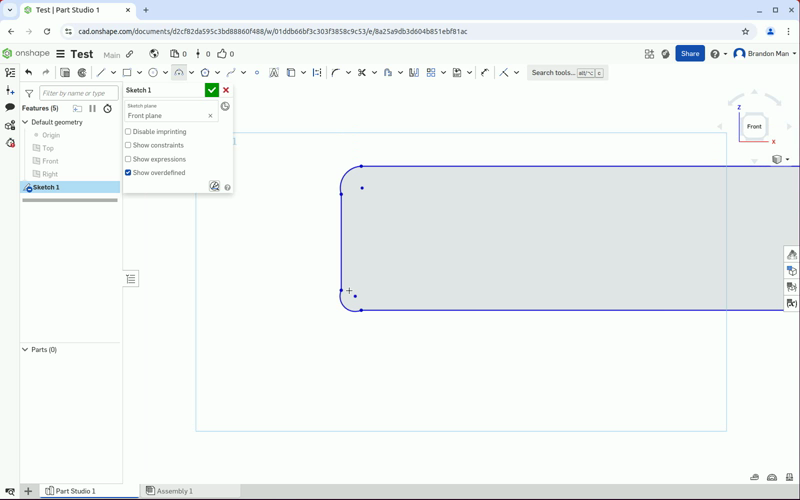
scroll(-6)
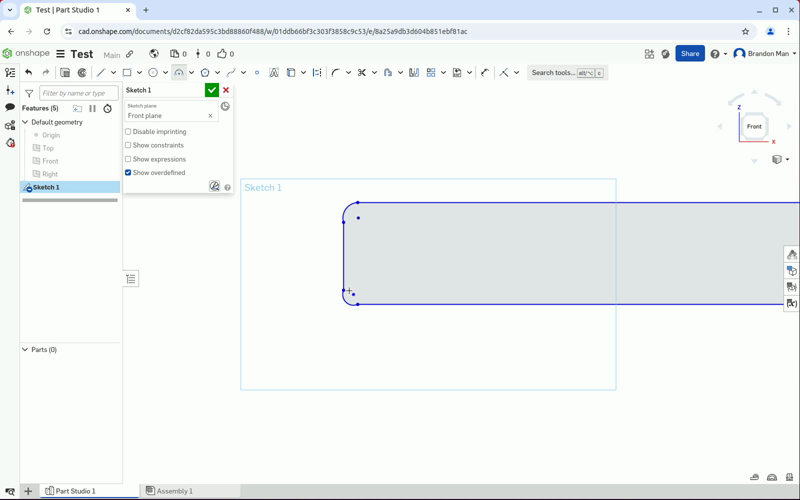
scroll(-6)
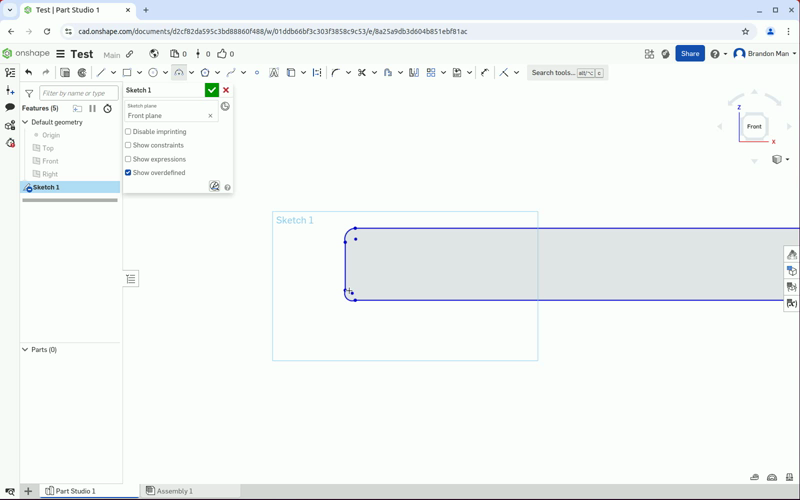
scroll(-6)
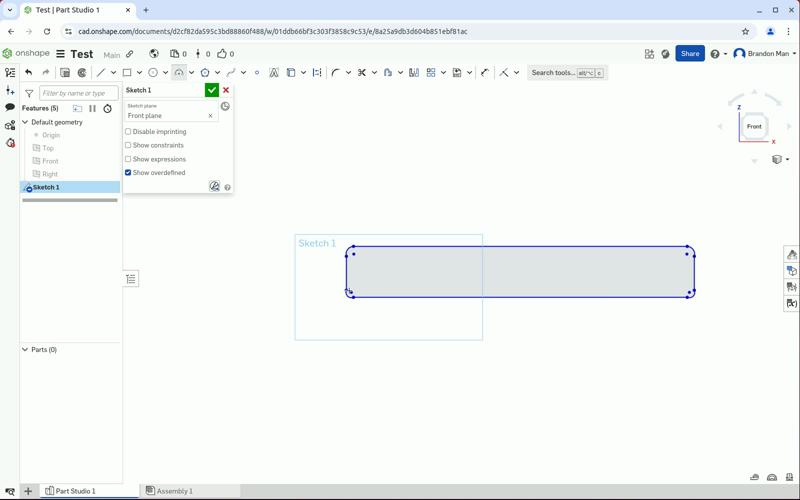
scroll(-6)
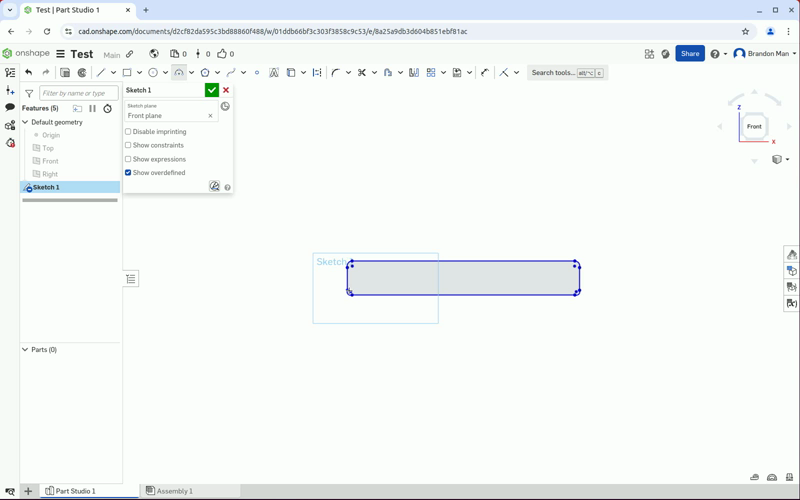
scroll(-6)
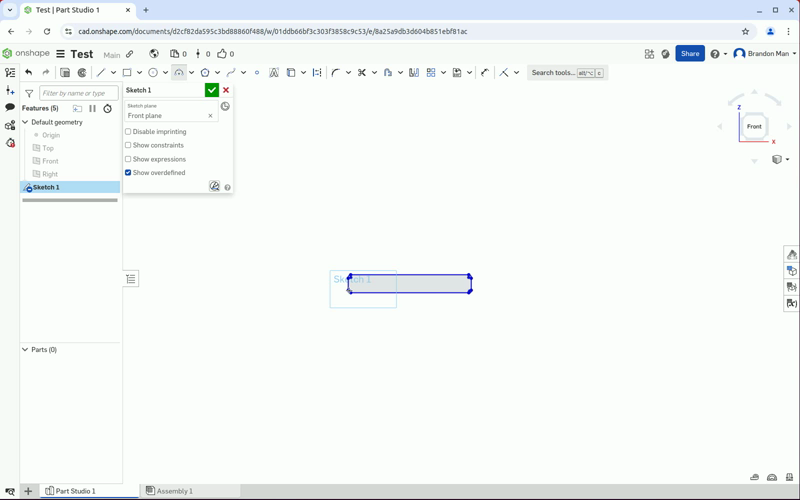
key_up(shift)
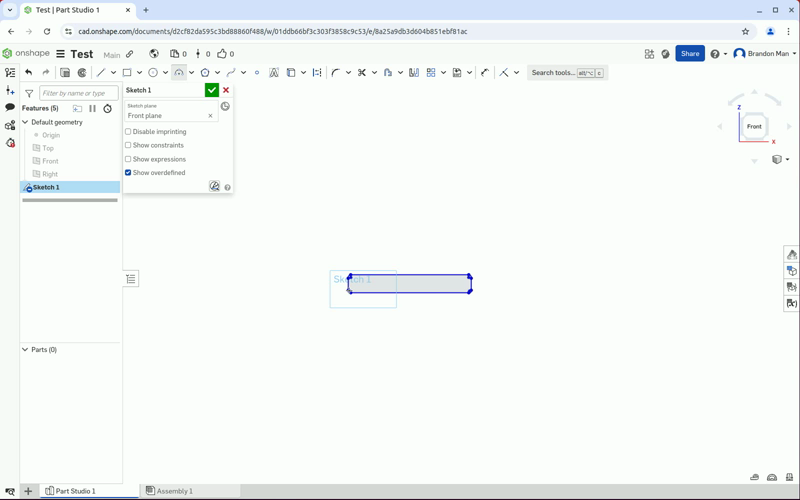
key_down(shift)
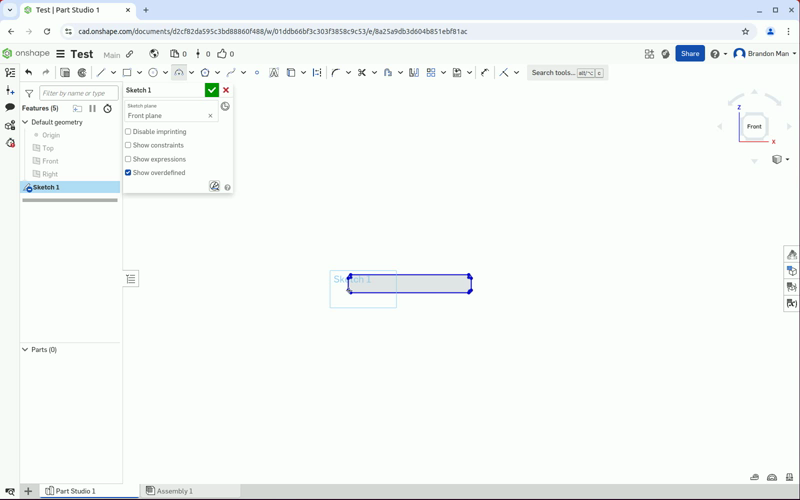
mouse_move(352, 291)
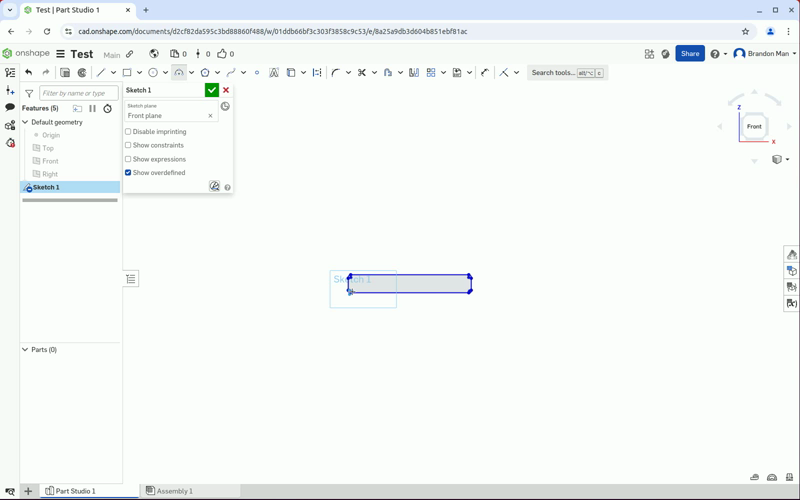
scroll(6)
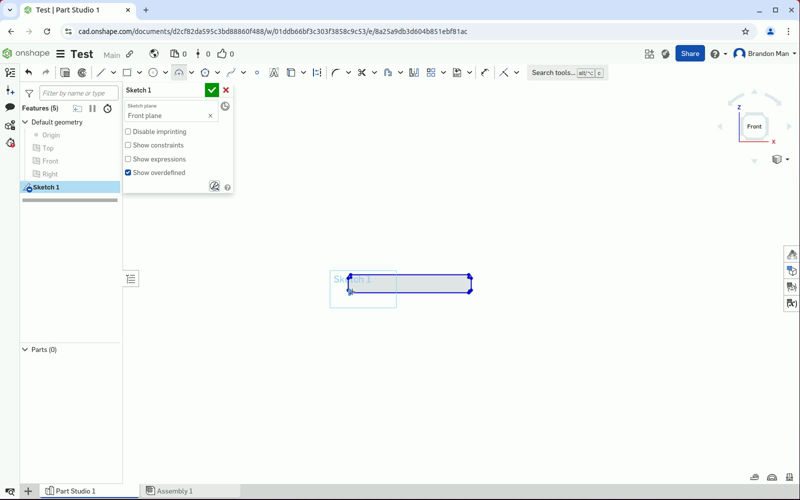
scroll(6)
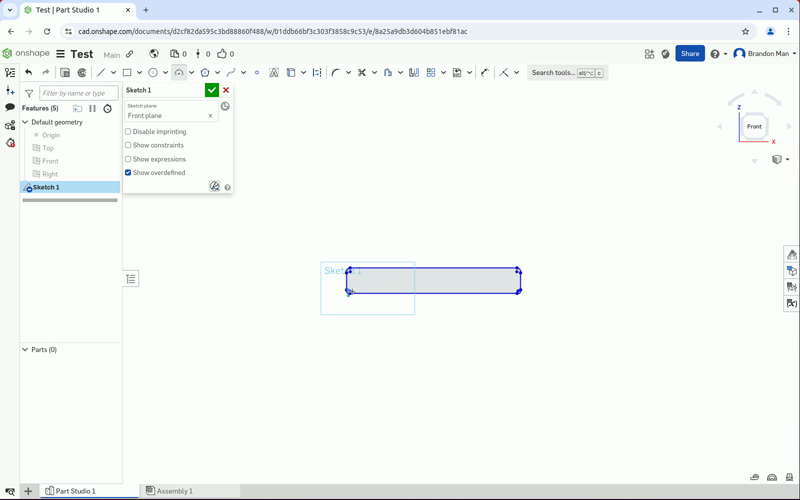
scroll(6)
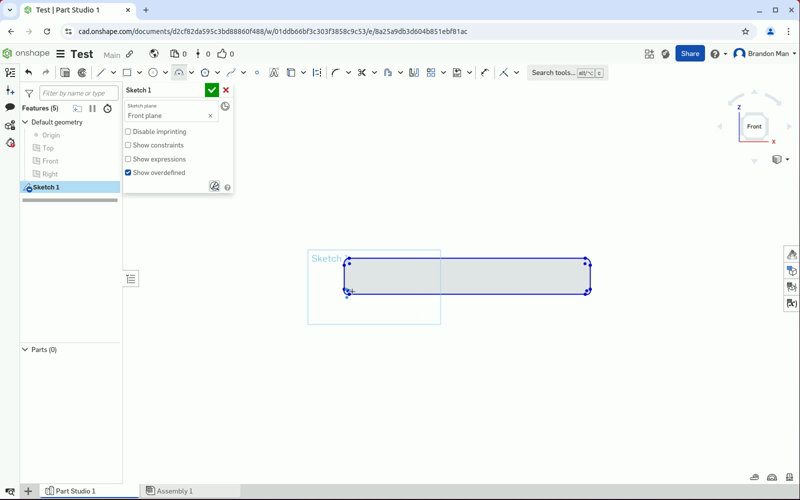
scroll(6)
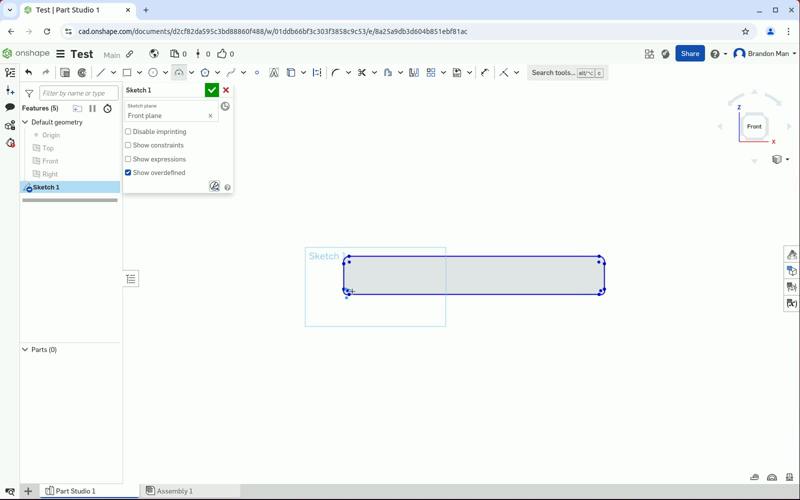
scroll(6)
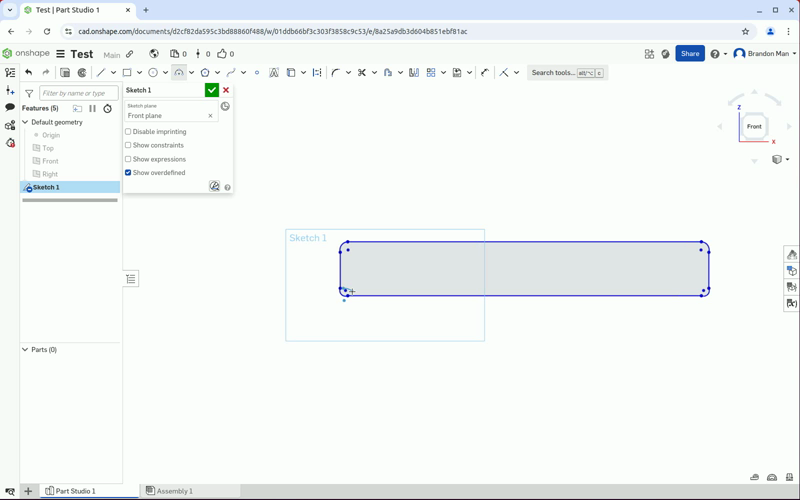
scroll(6)
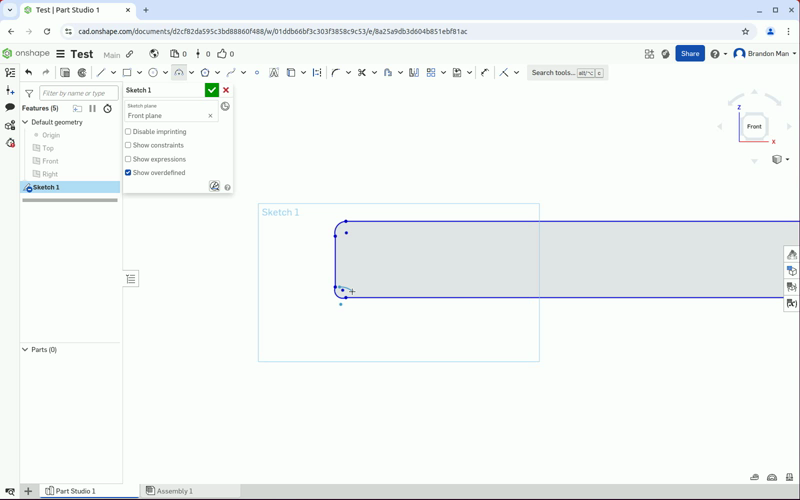
scroll(6)
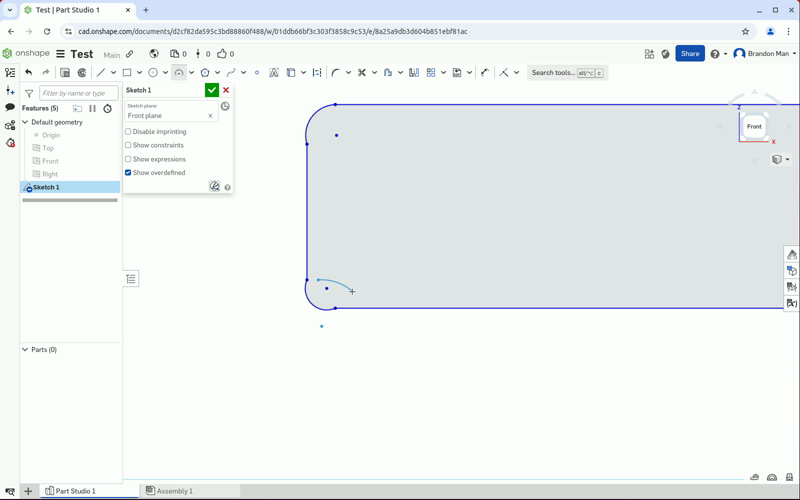
click(352, 291)
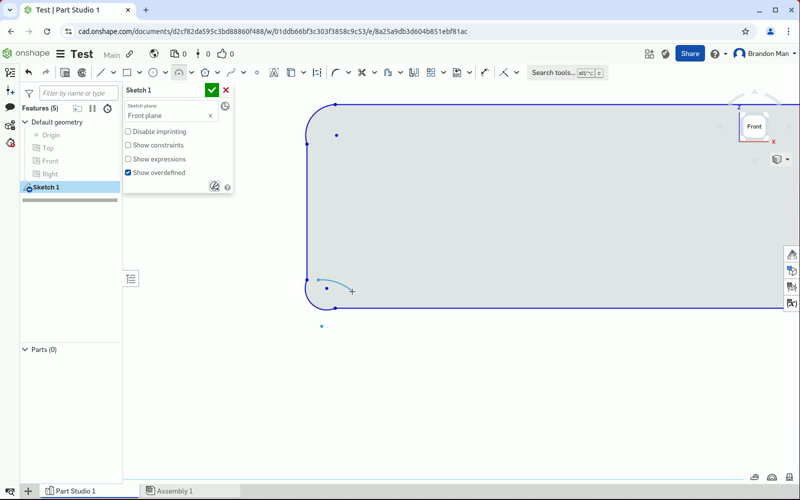
scroll(-6)
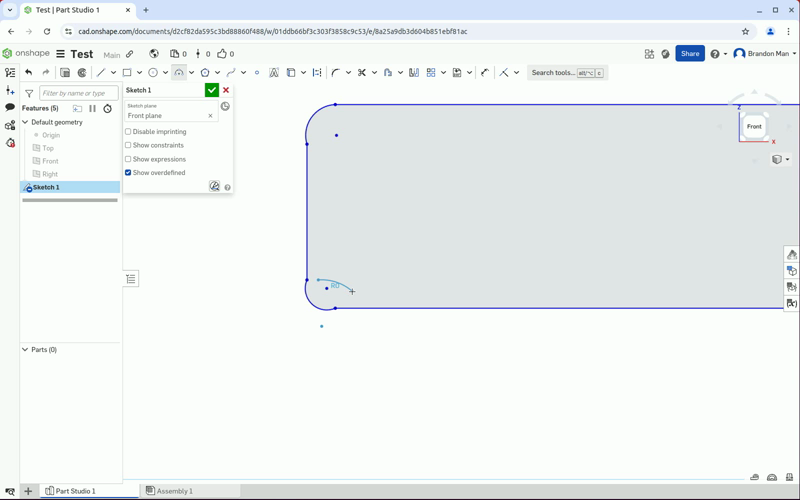
scroll(-6)
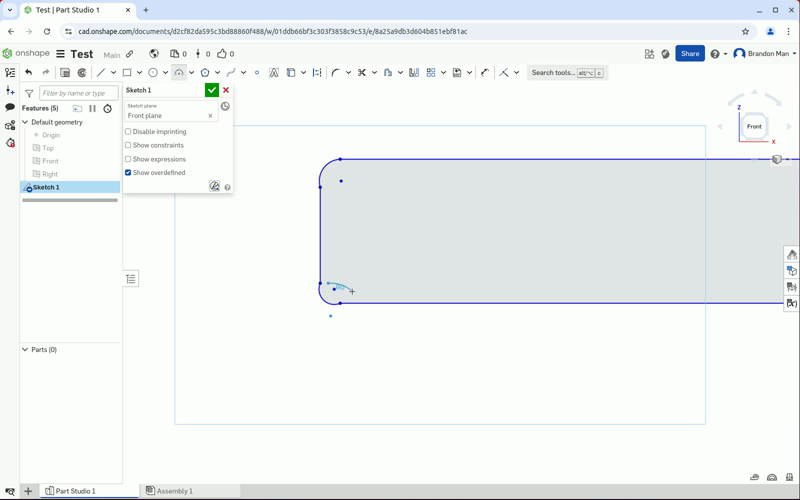
scroll(-6)
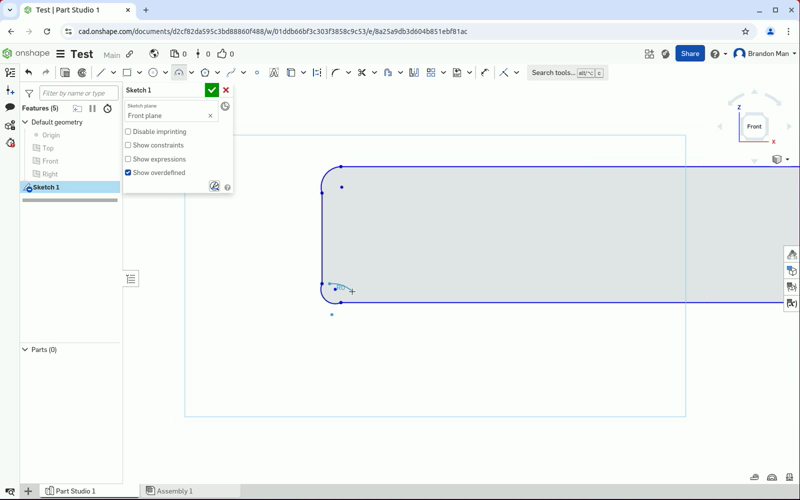
scroll(-6)
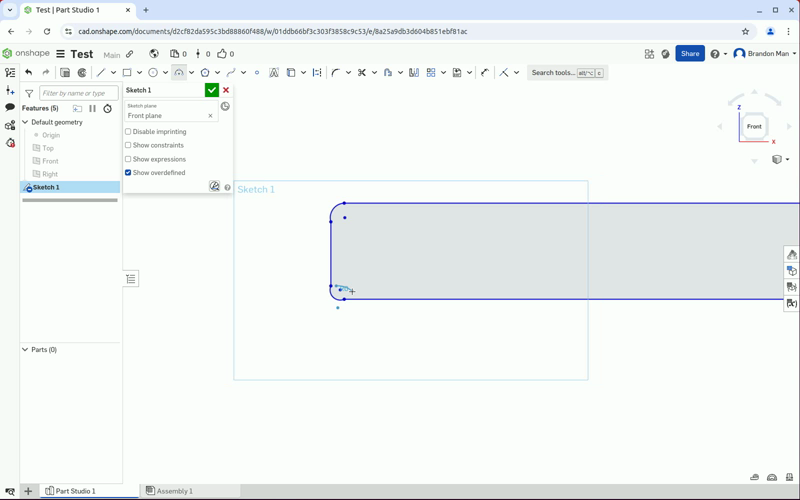
scroll(-6)
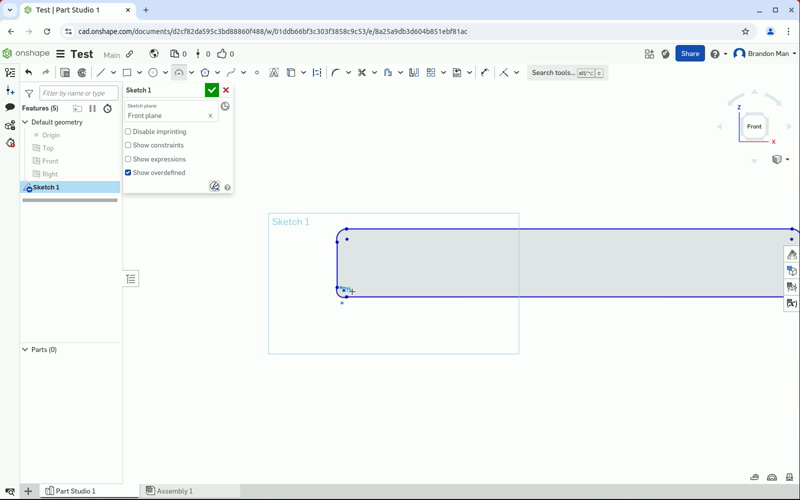
scroll(-6)
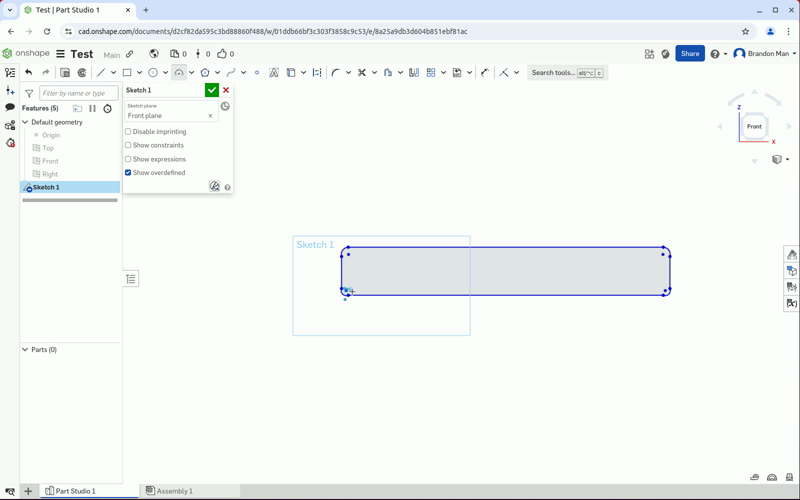
scroll(-6)
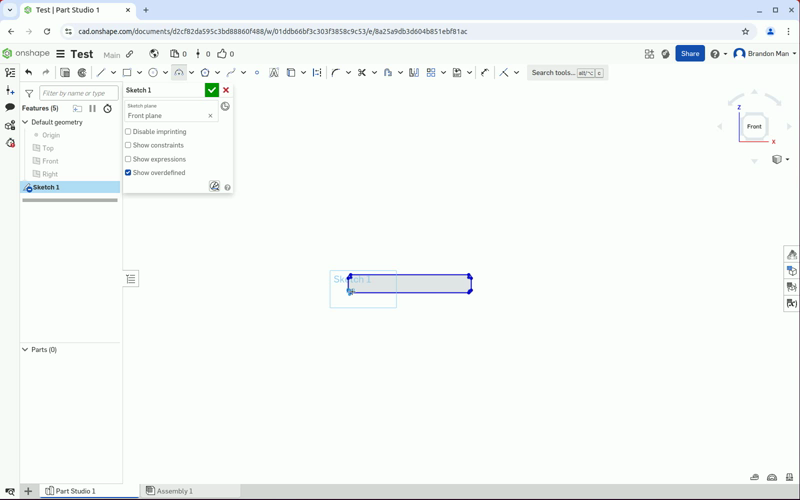
mouse_move(351, 290)
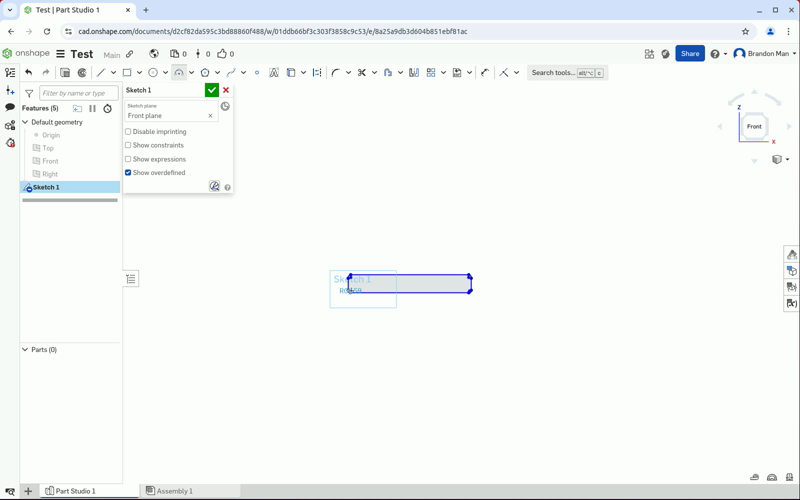
scroll(6)
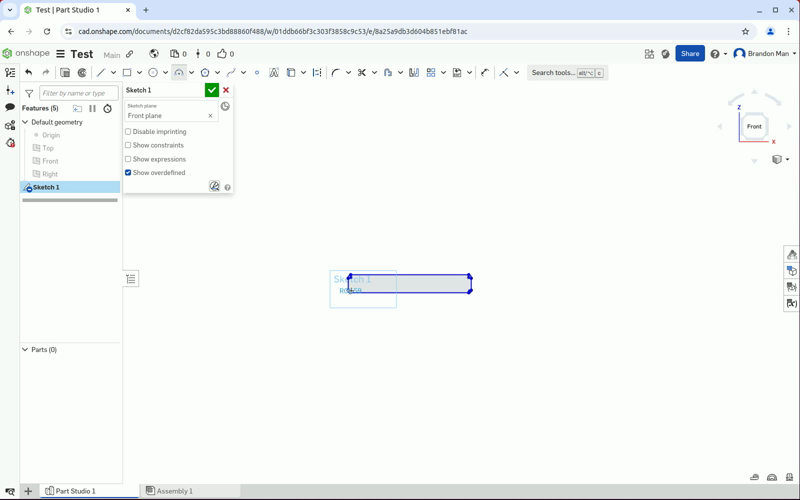
scroll(6)
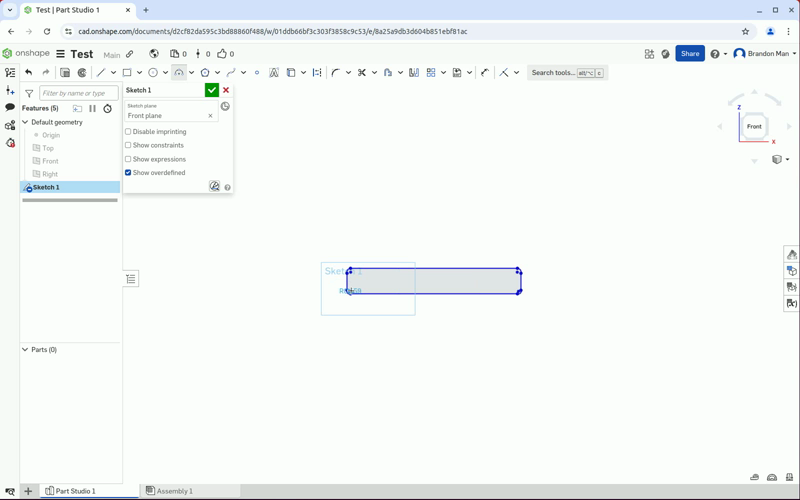
scroll(6)
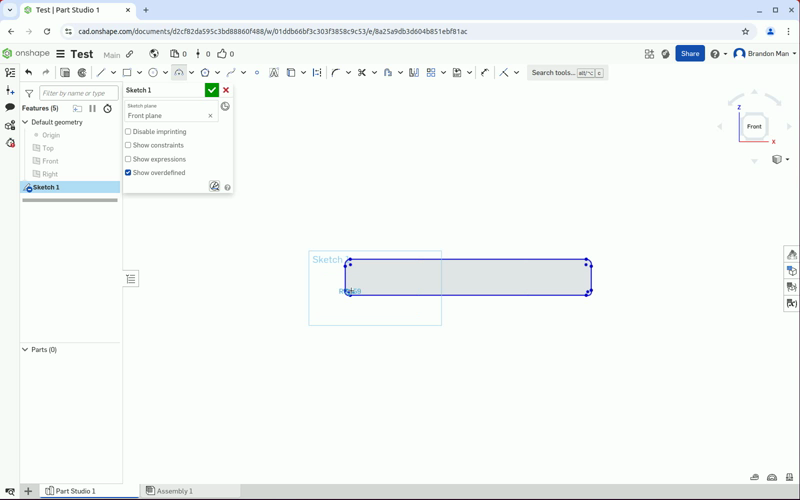
scroll(6)
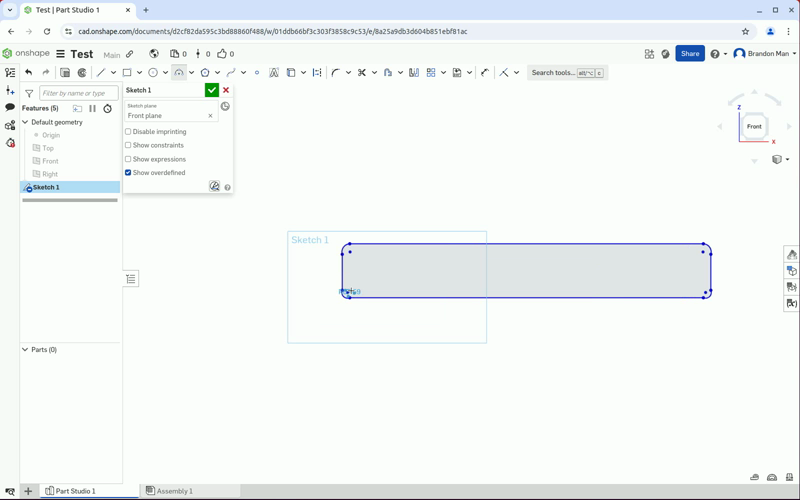
scroll(6)
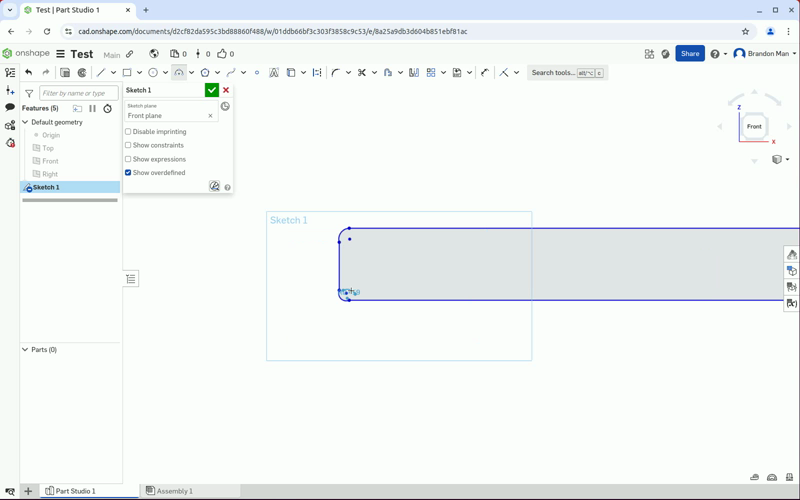
scroll(6)
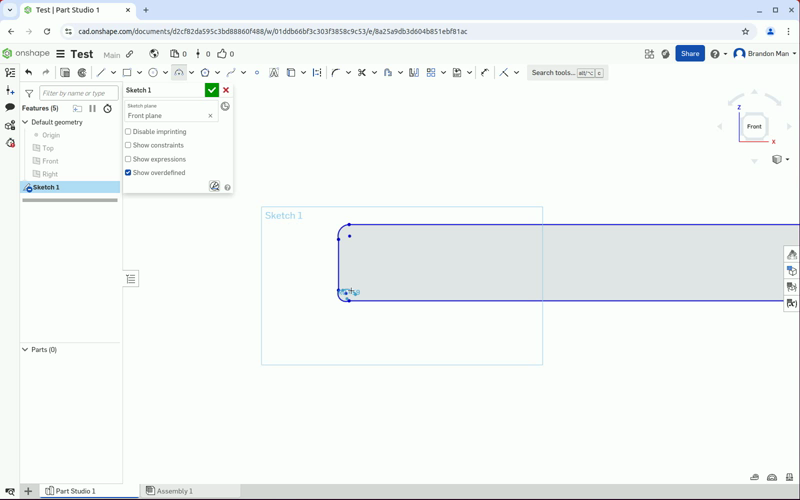
scroll(6)
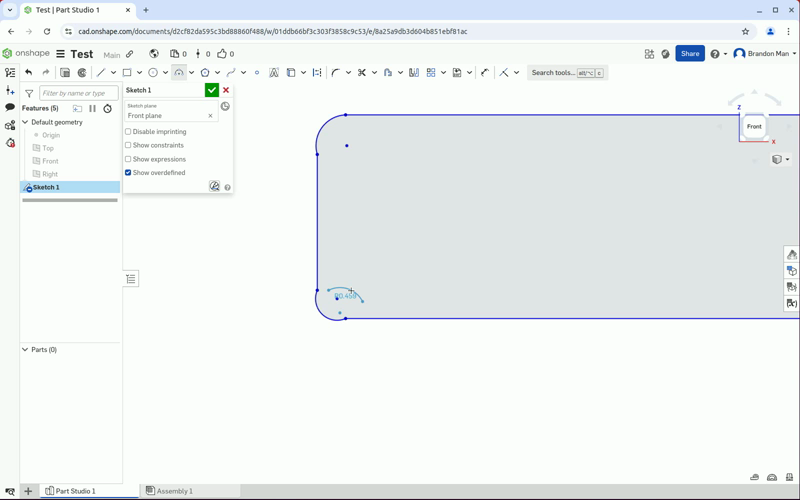
click(351, 290)
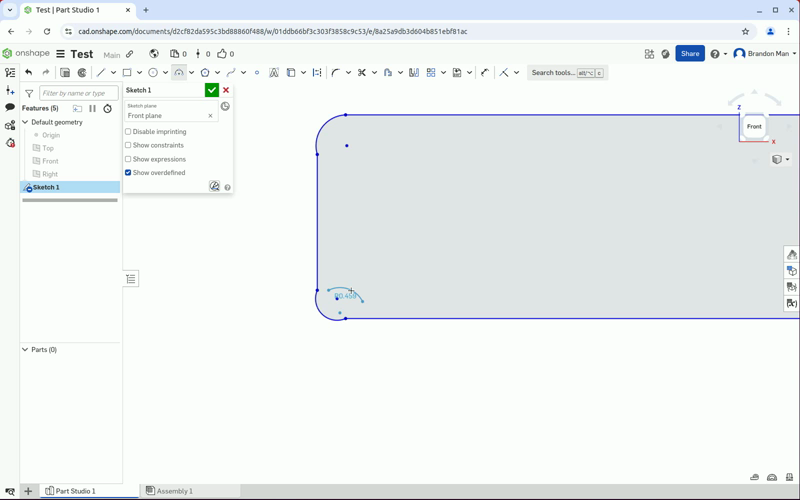
scroll(-6)
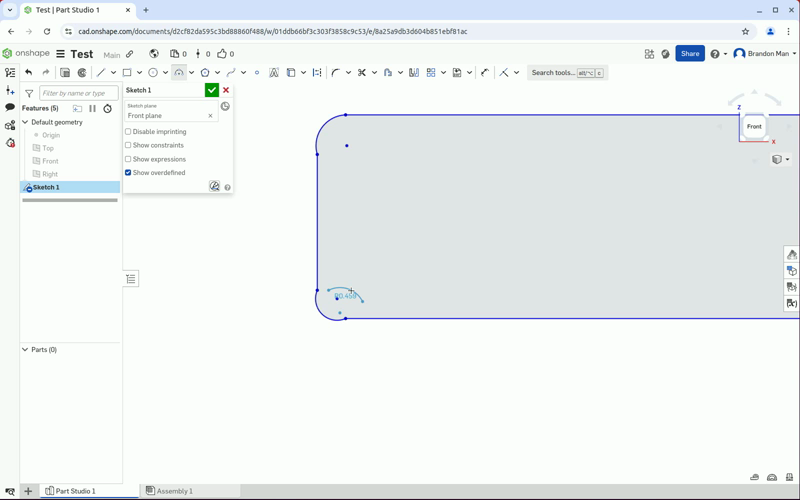
scroll(-6)
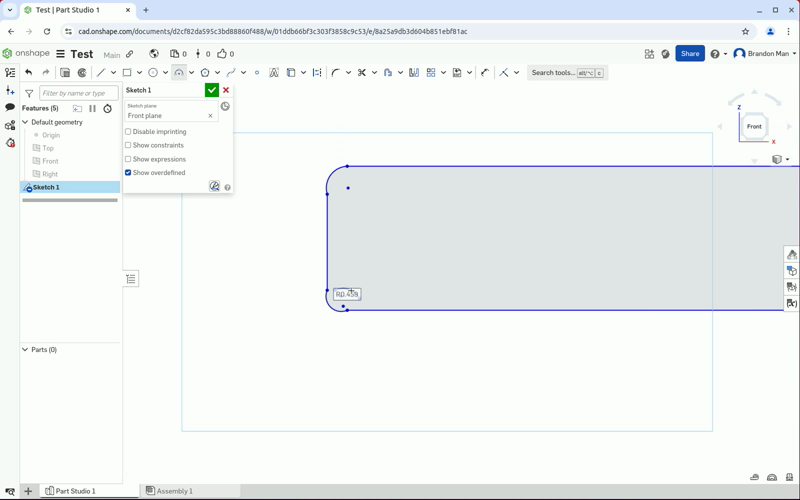
scroll(-6)
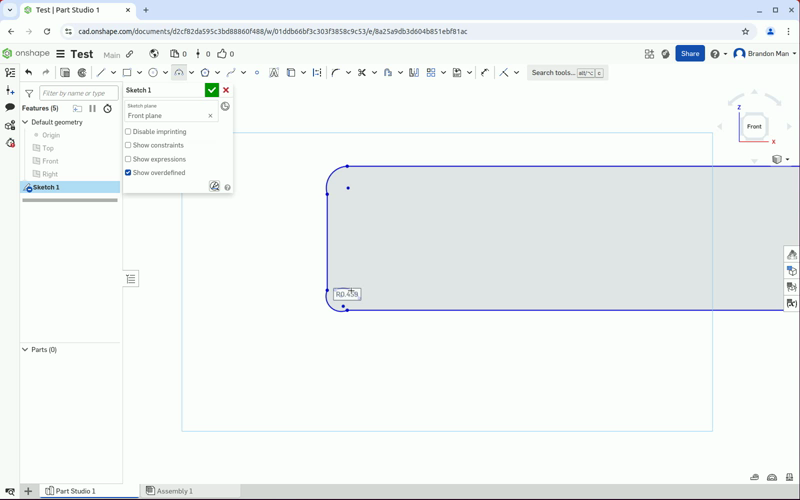
scroll(-6)
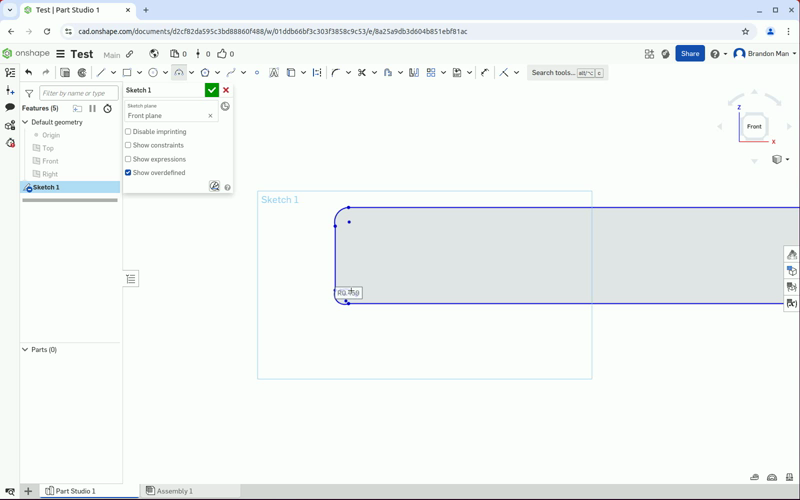
scroll(-6)
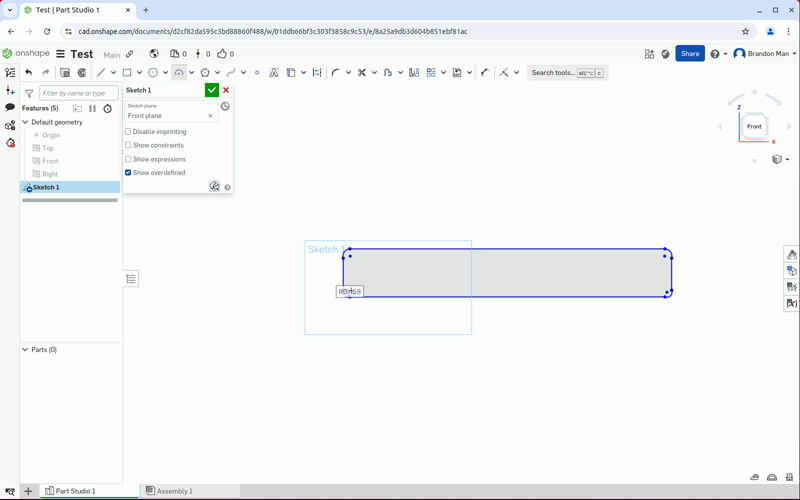
scroll(-6)
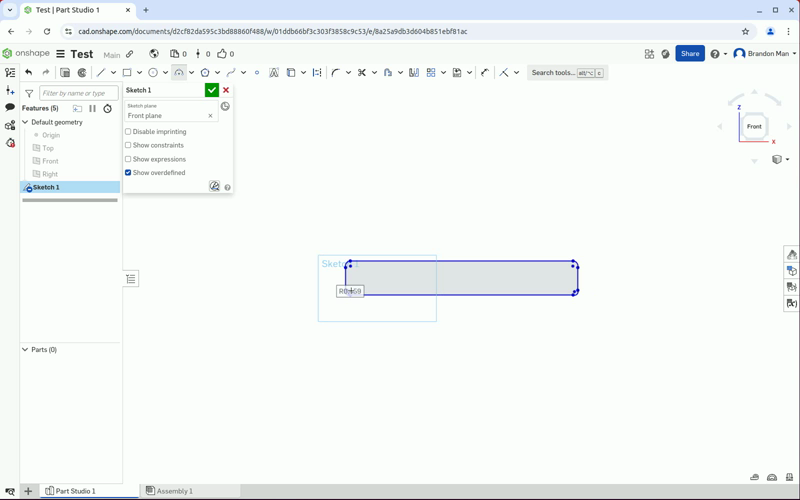
scroll(-6)
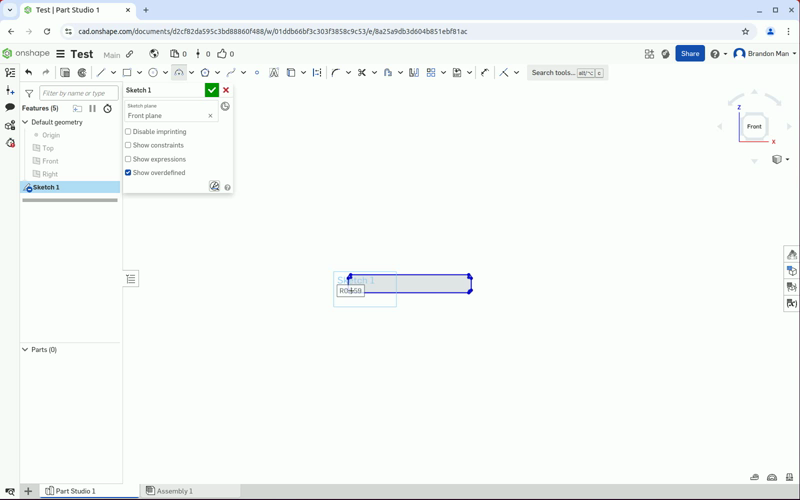
key_up(shift)
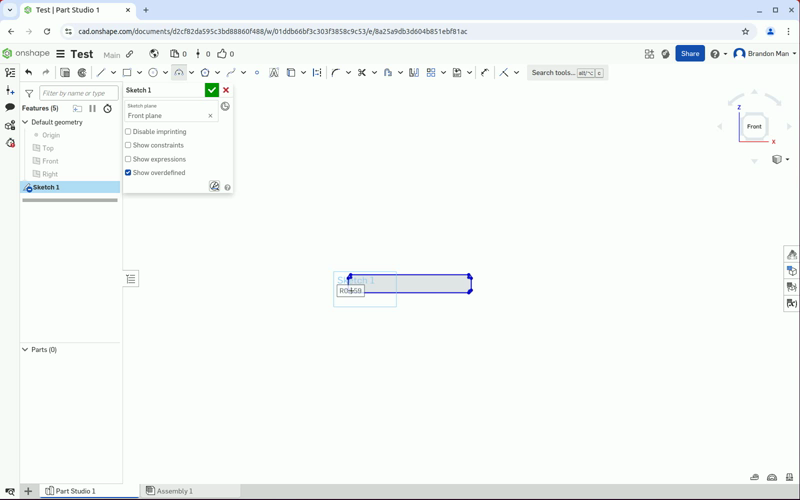
key(esc)
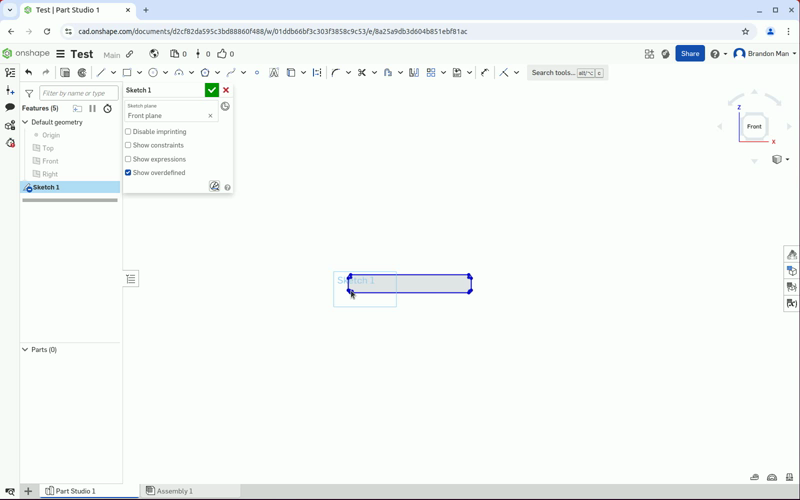
key(l)
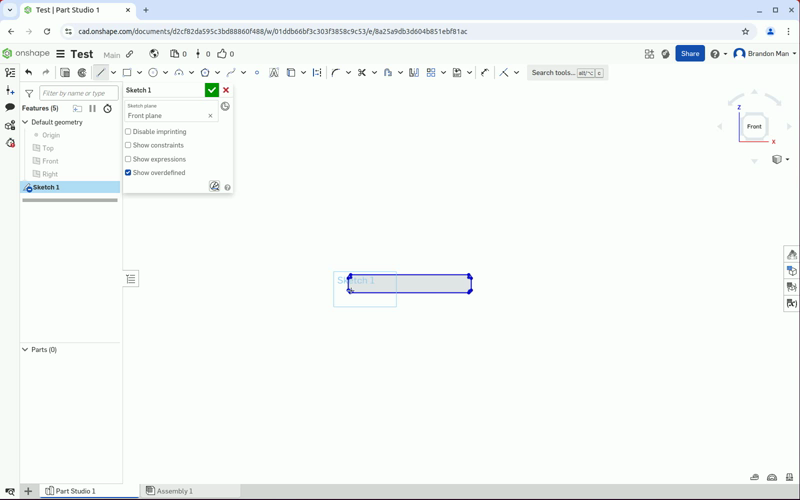
mouse_move(352, 291)
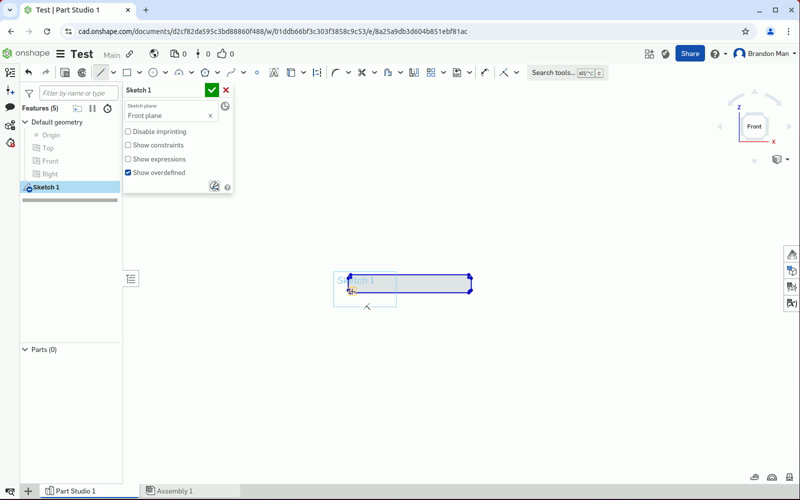
scroll(6)
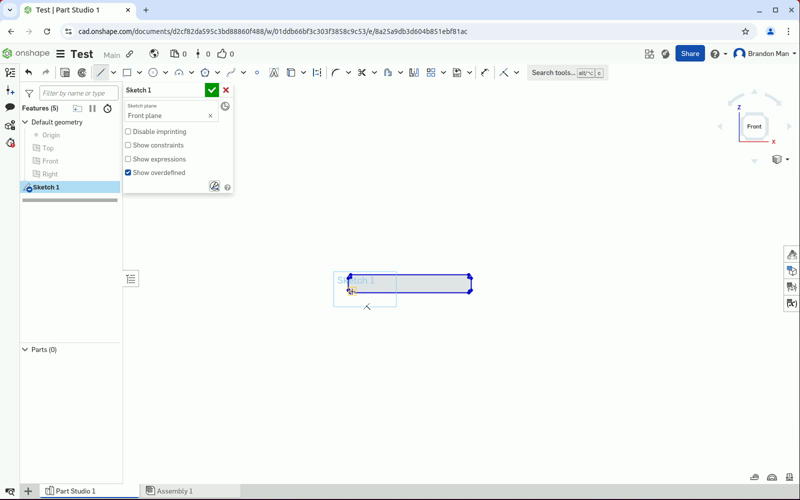
scroll(6)
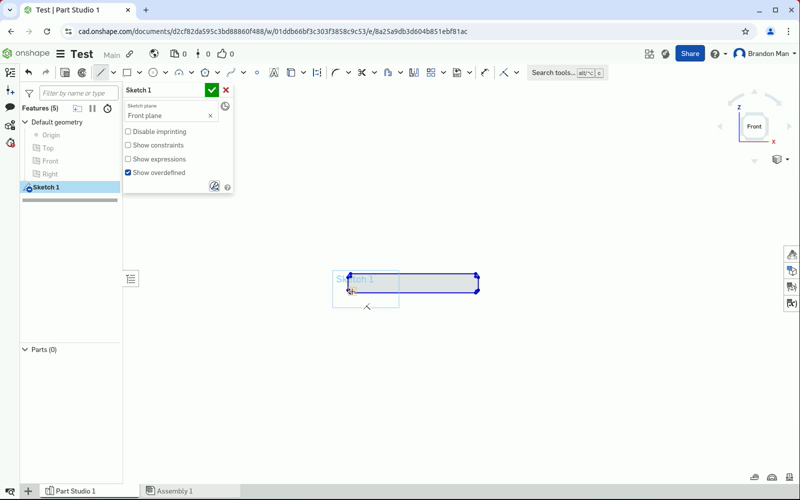
scroll(6)
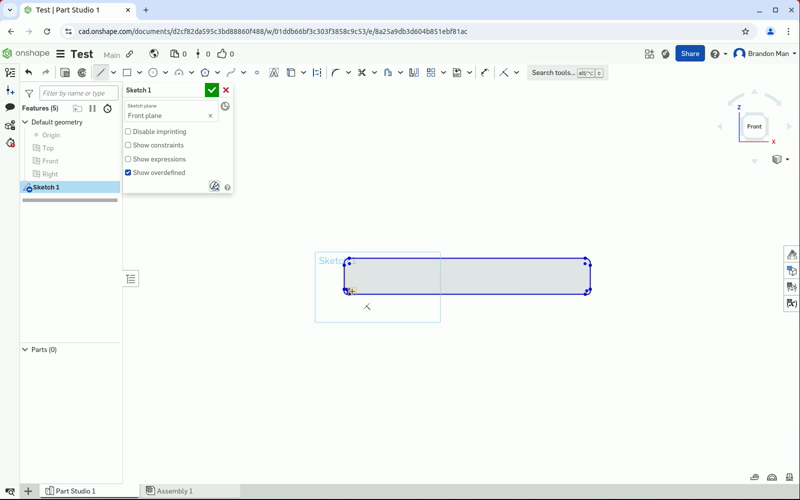
scroll(6)
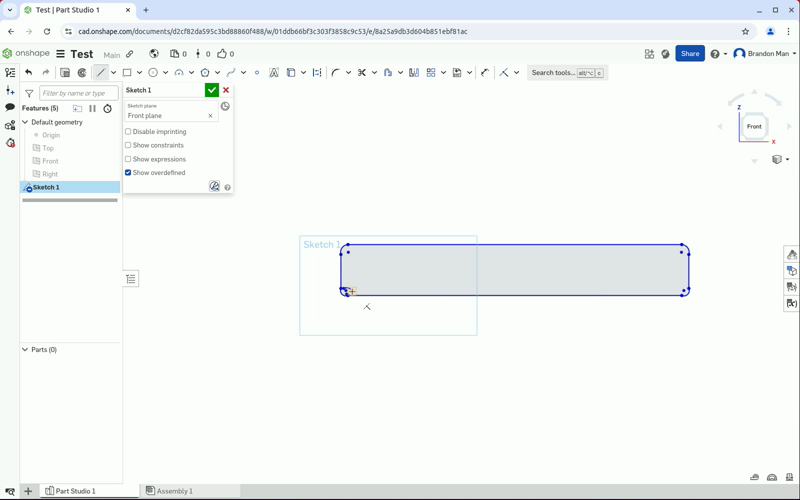
scroll(6)
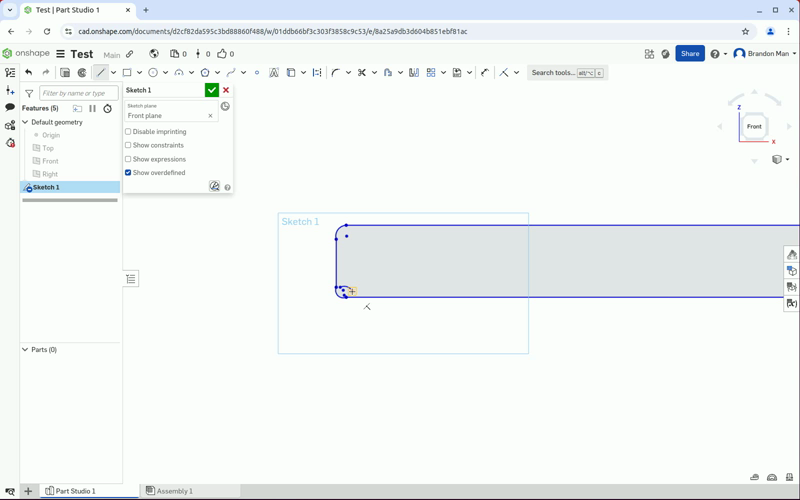
scroll(6)
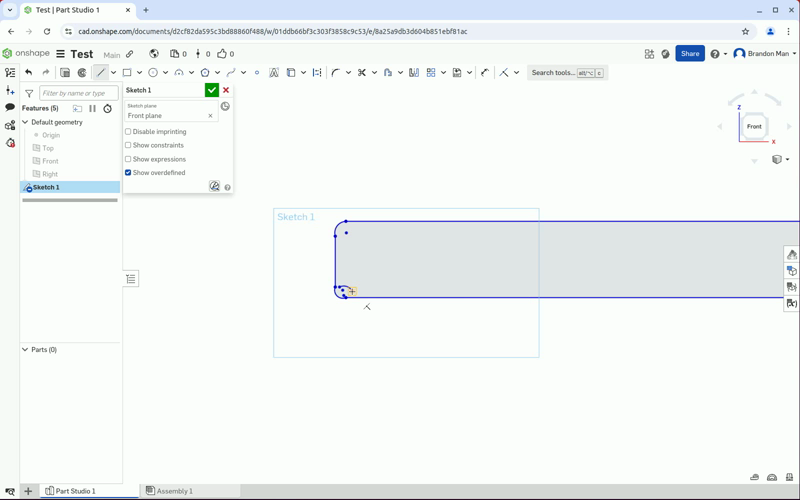
scroll(6)
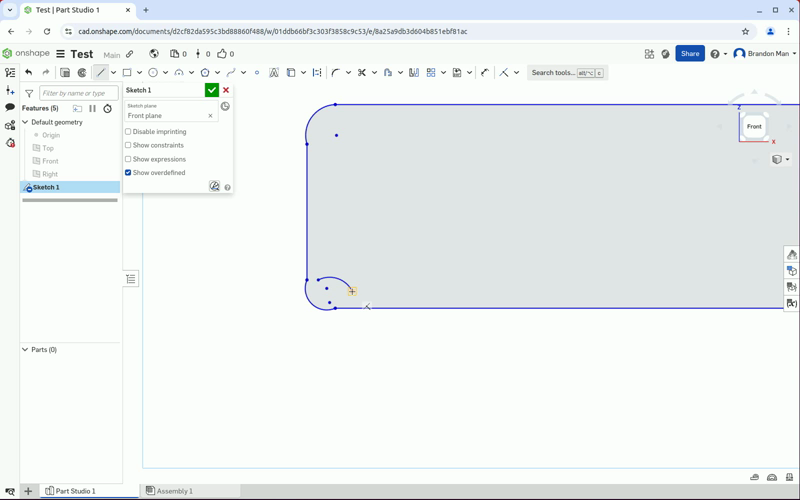
click(352, 291)
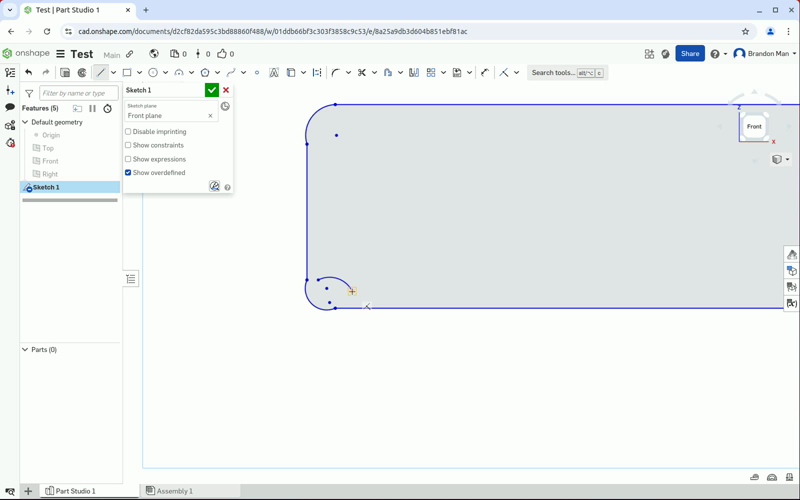
scroll(-6)
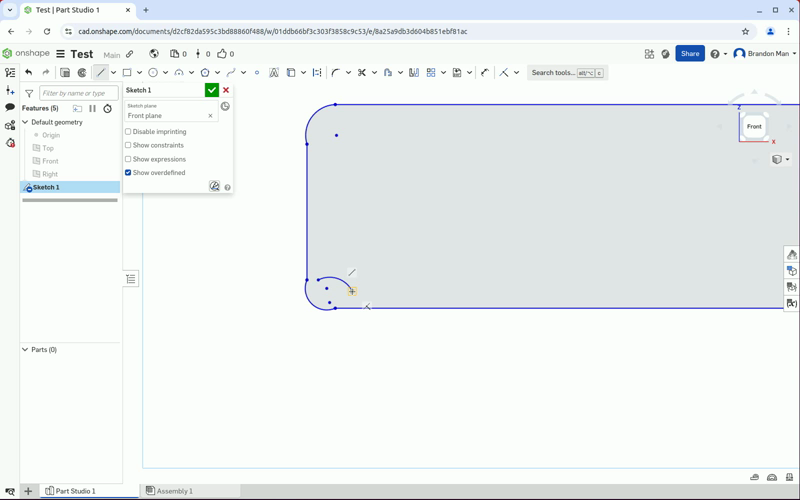
scroll(-6)
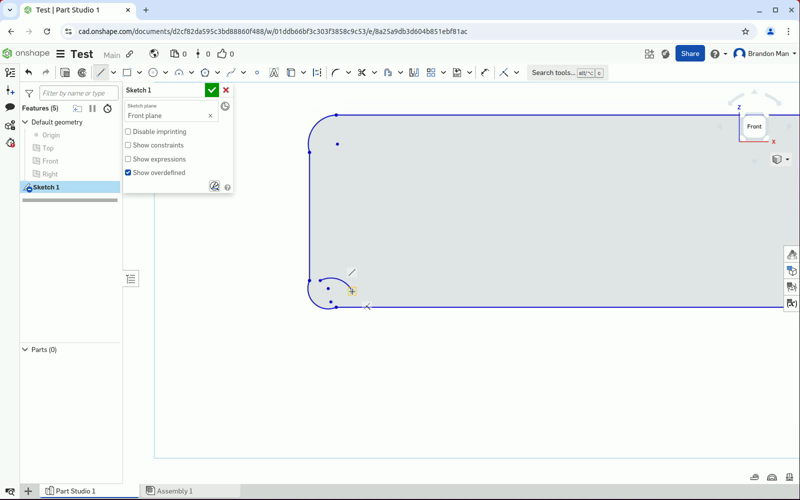
scroll(-6)
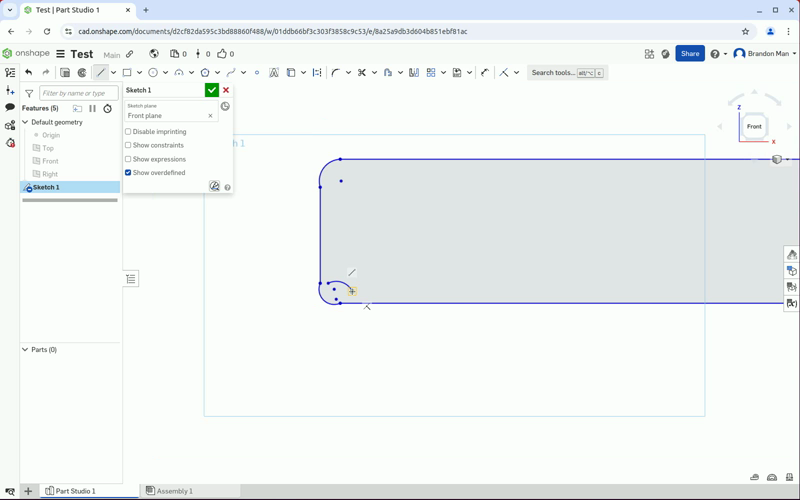
scroll(-6)
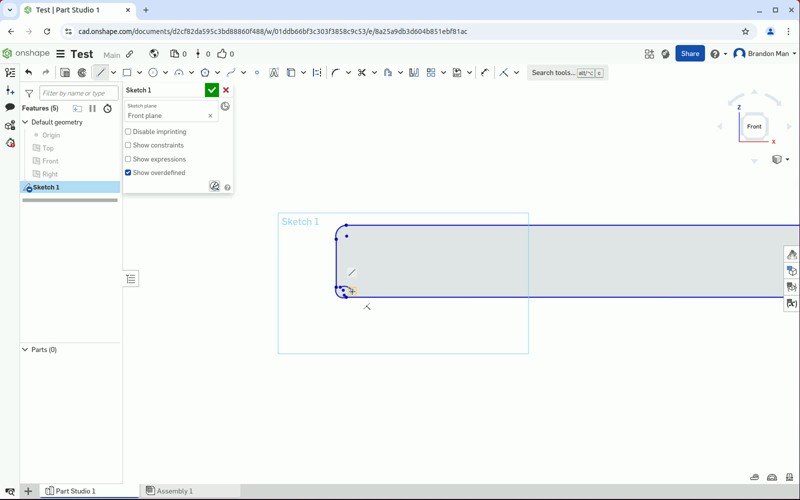
scroll(-6)
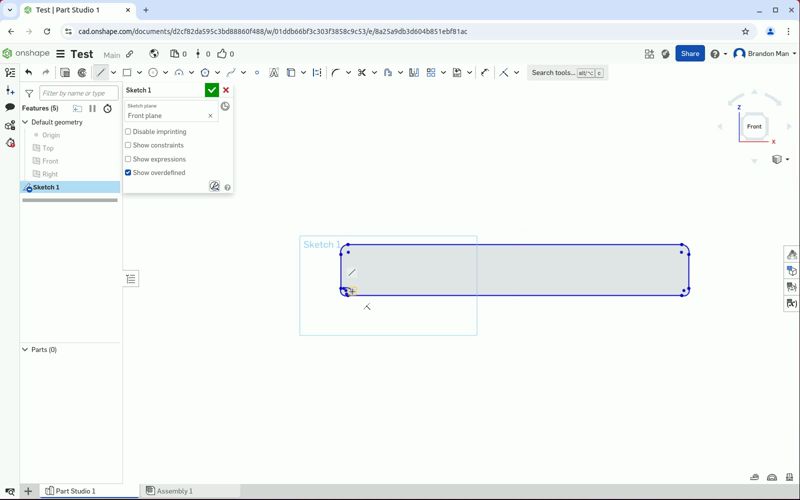
scroll(-6)
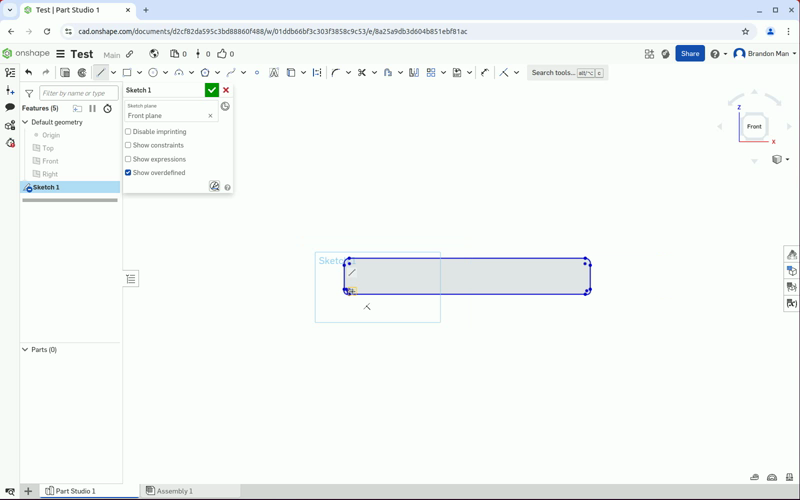
scroll(-6)
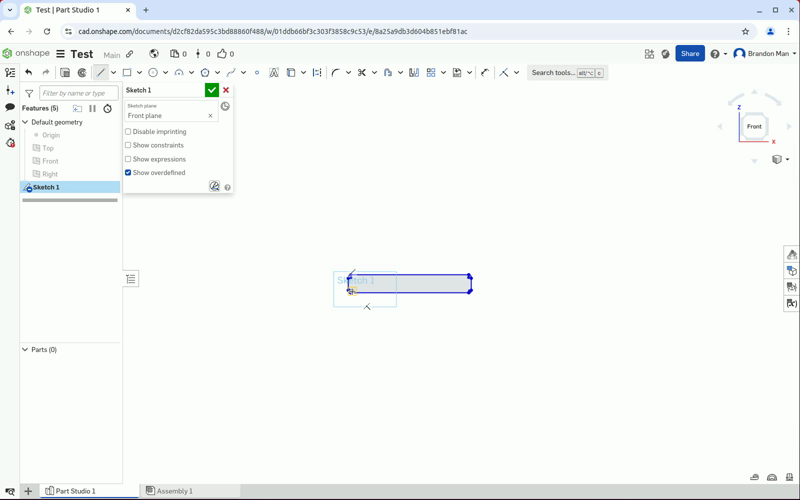
key_down(shift)
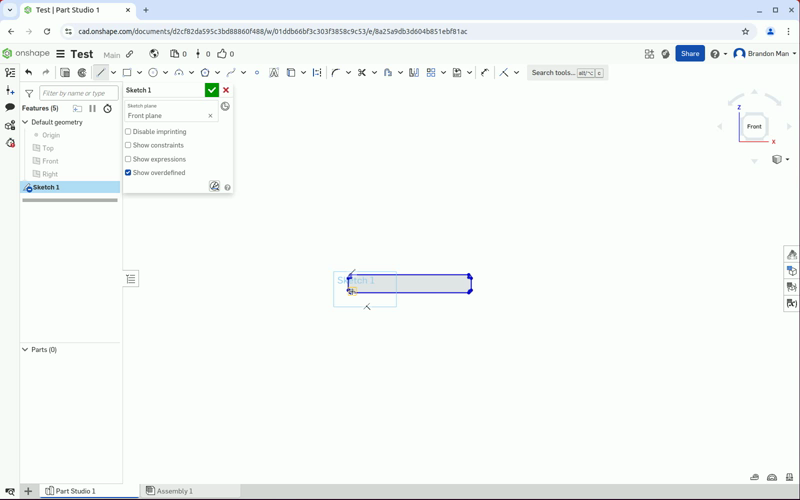
mouse_move(382, 291)
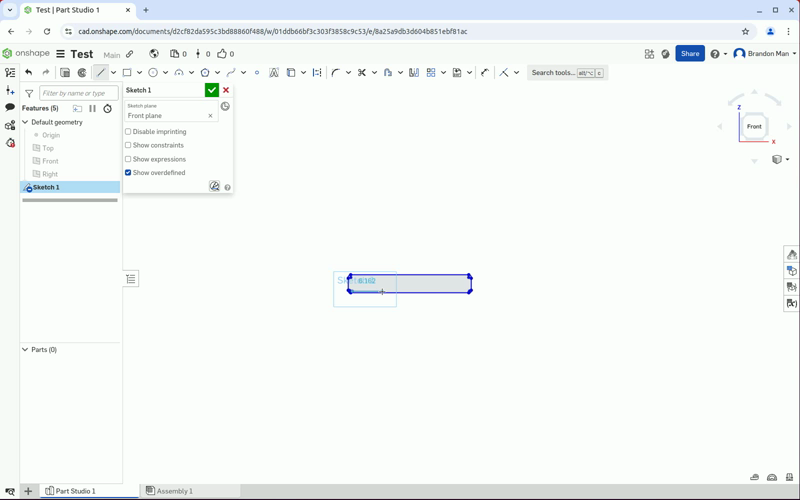
mouse_move(356, 291)
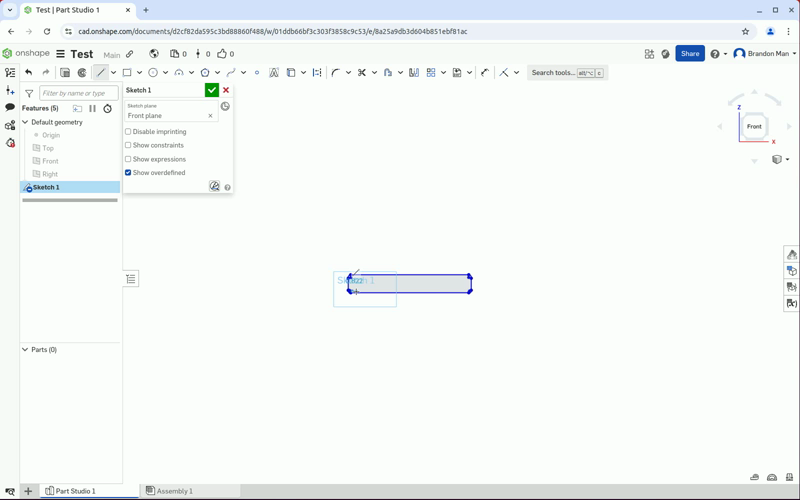
scroll(6)
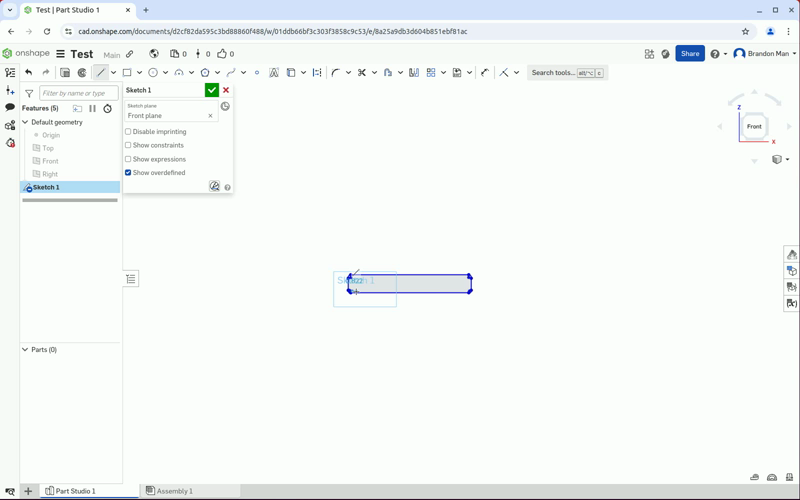
scroll(6)
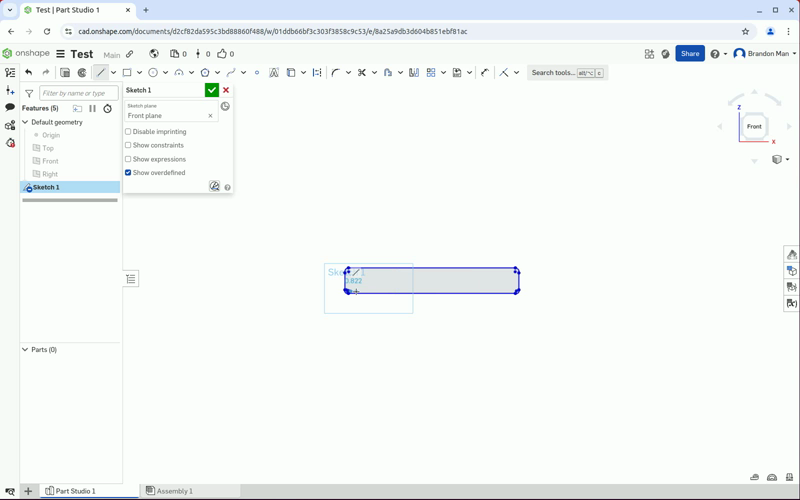
scroll(6)
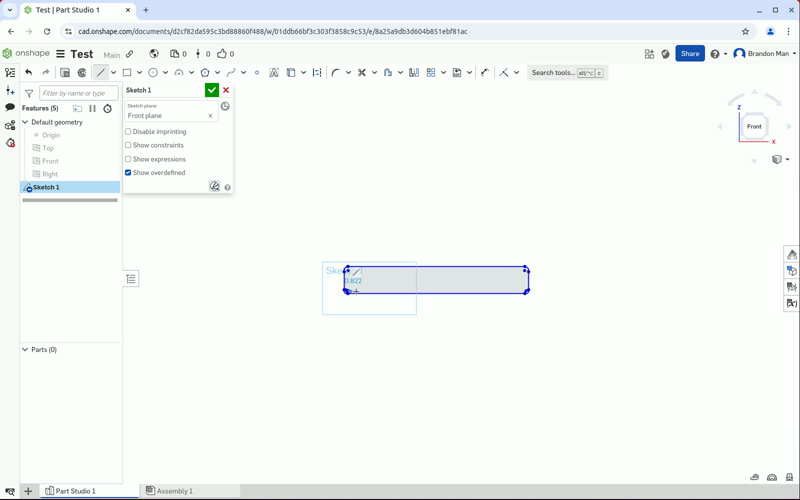
scroll(6)
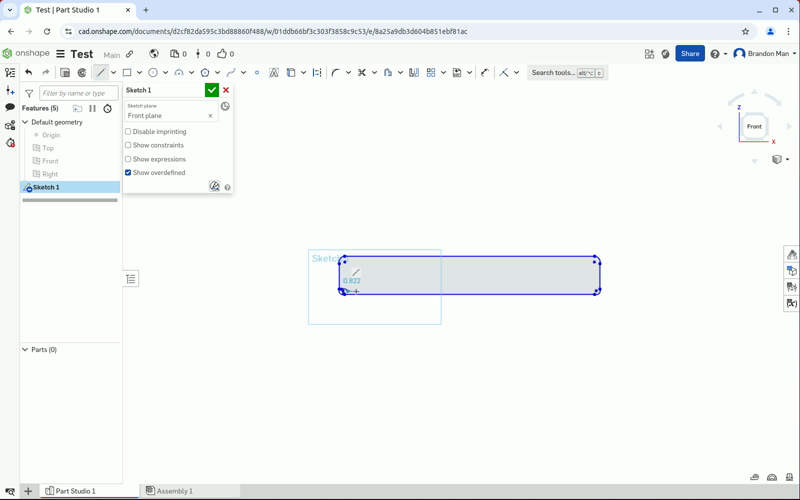
scroll(6)
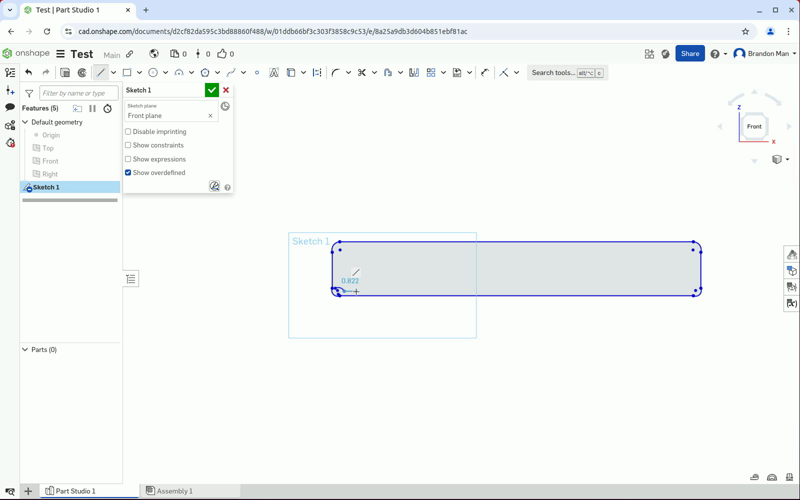
scroll(6)
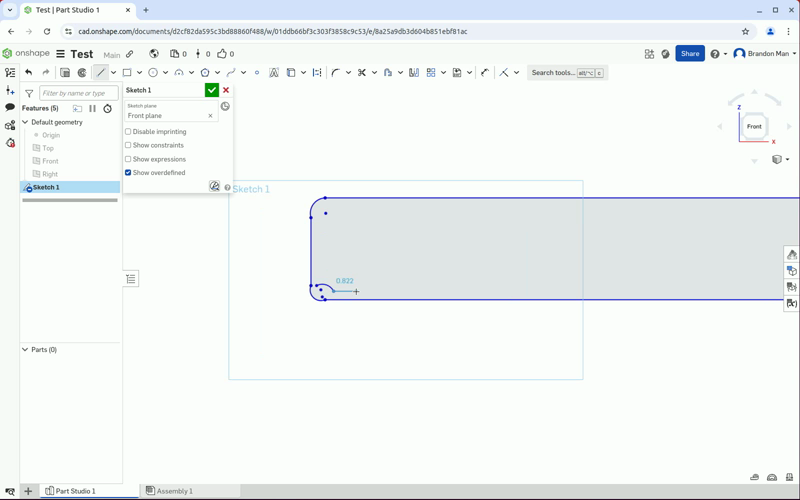
scroll(6)
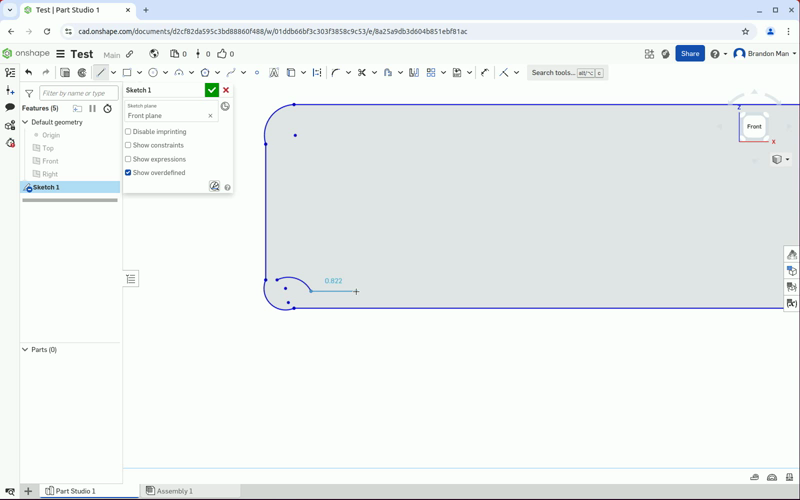
click(356, 291)
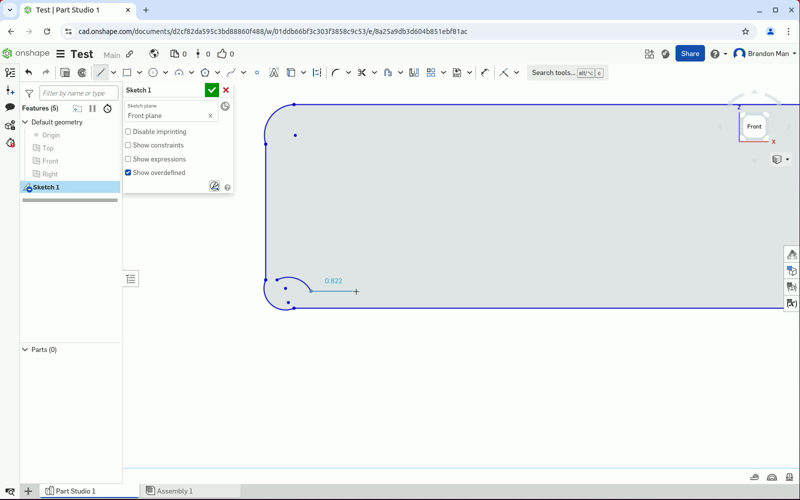
scroll(-6)
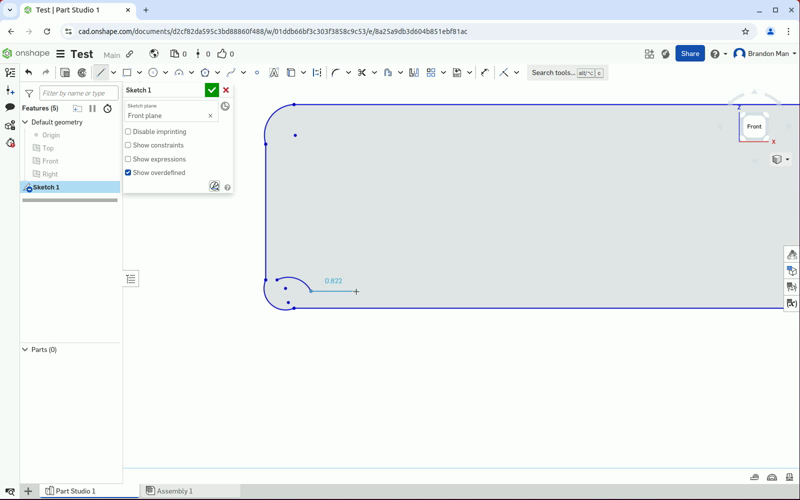
scroll(-6)
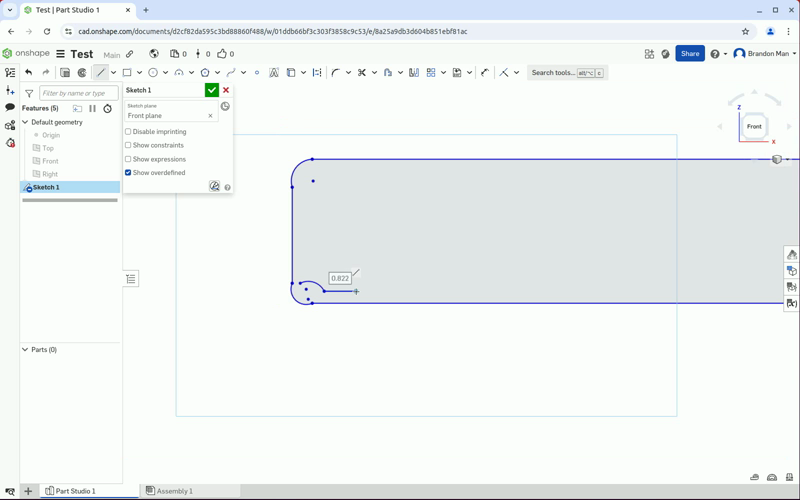
scroll(-6)
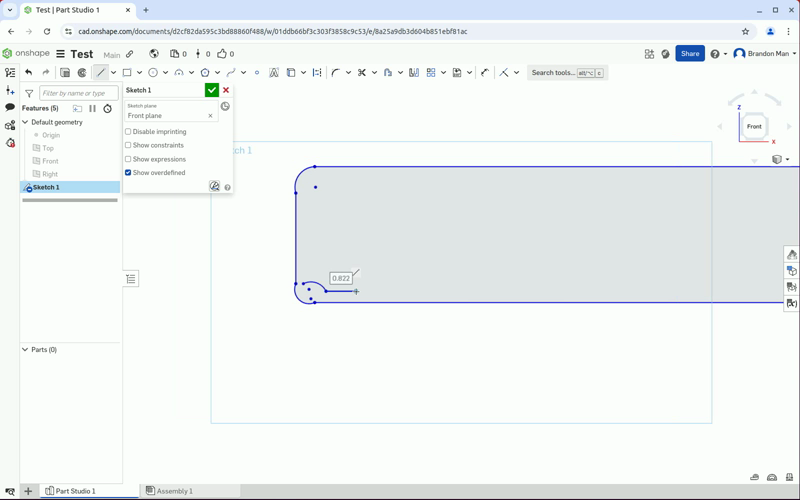
scroll(-6)
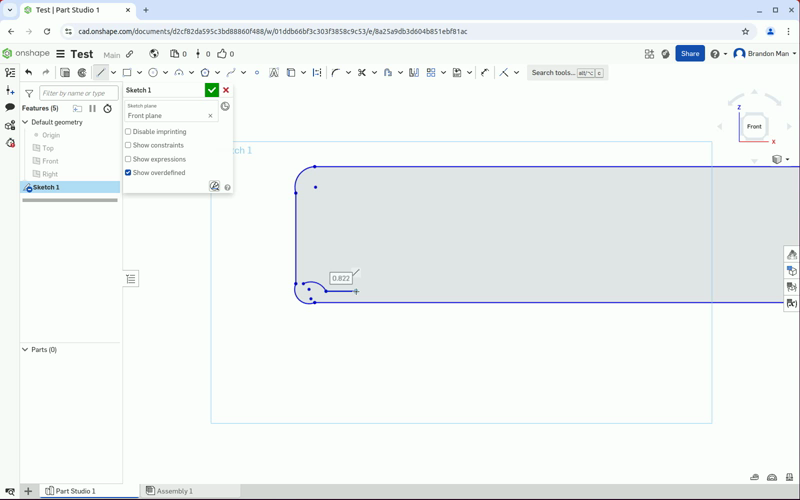
scroll(-6)
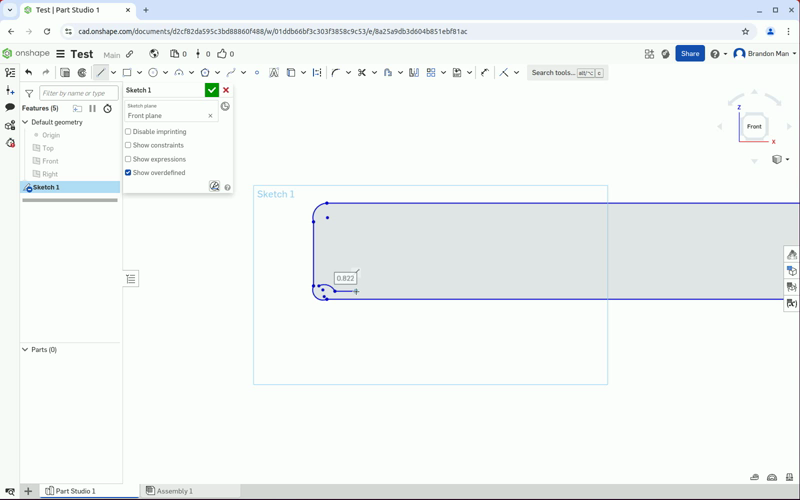
scroll(-6)
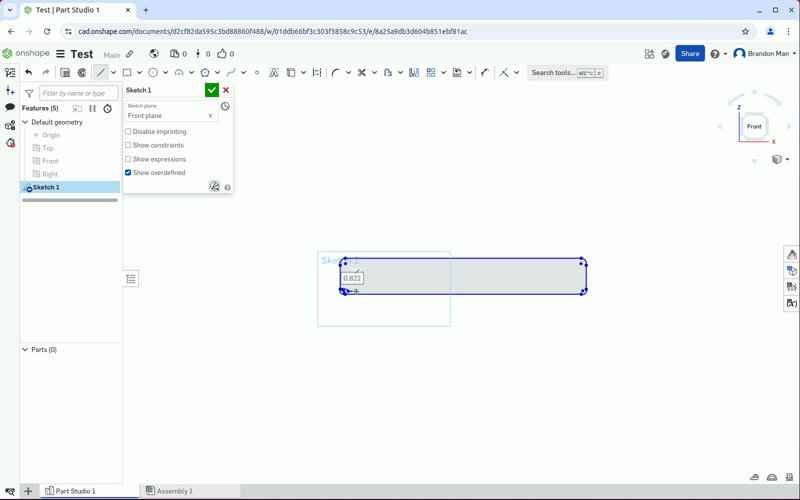
scroll(-6)
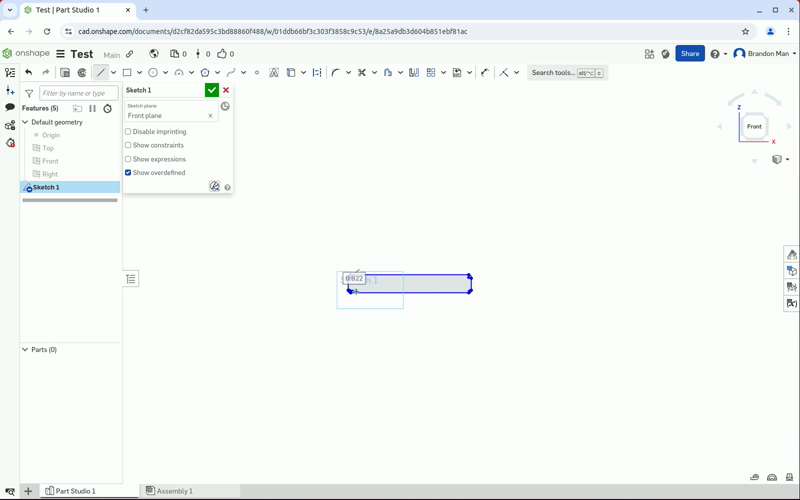
key_up(shift)
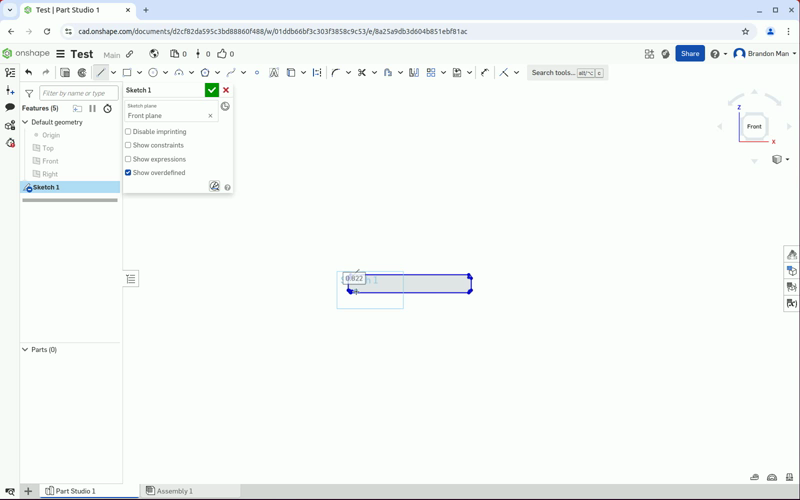
key_down(shift)
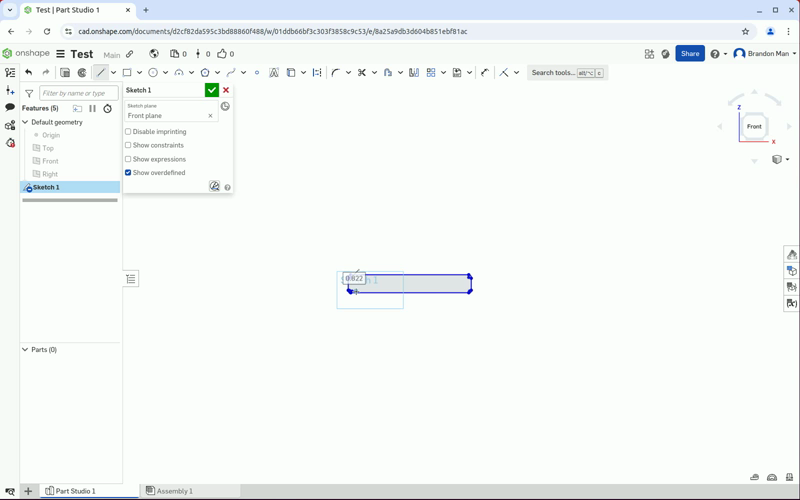
mouse_move(386, 291)
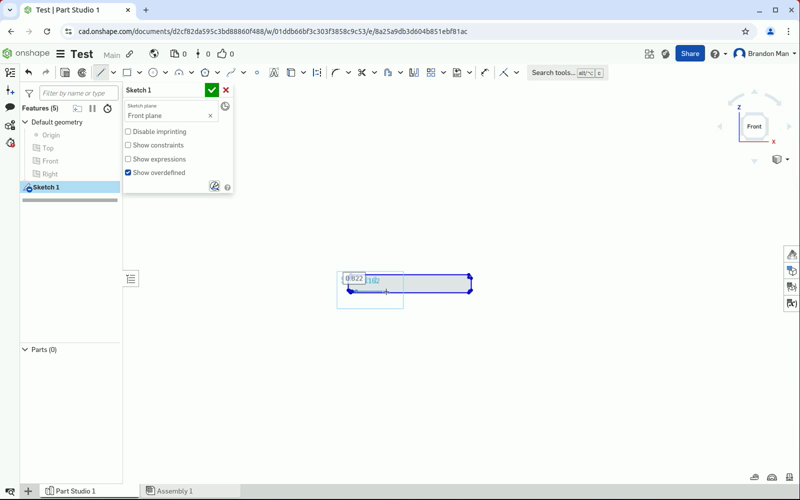
mouse_move(357, 291)
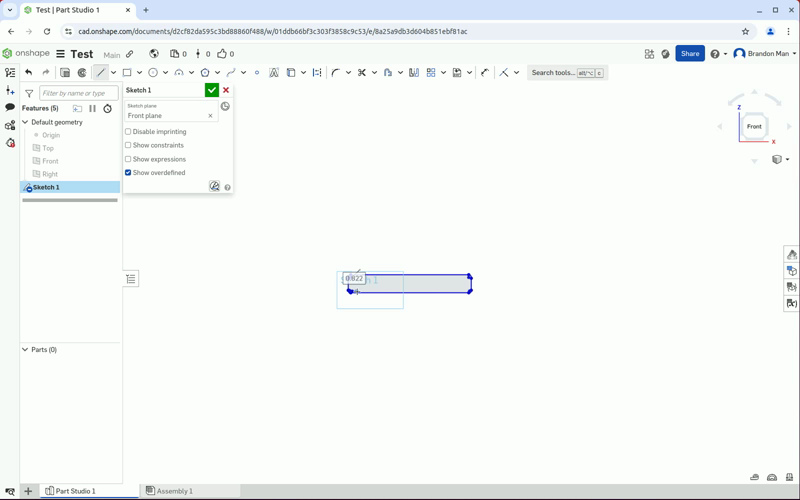
scroll(6)
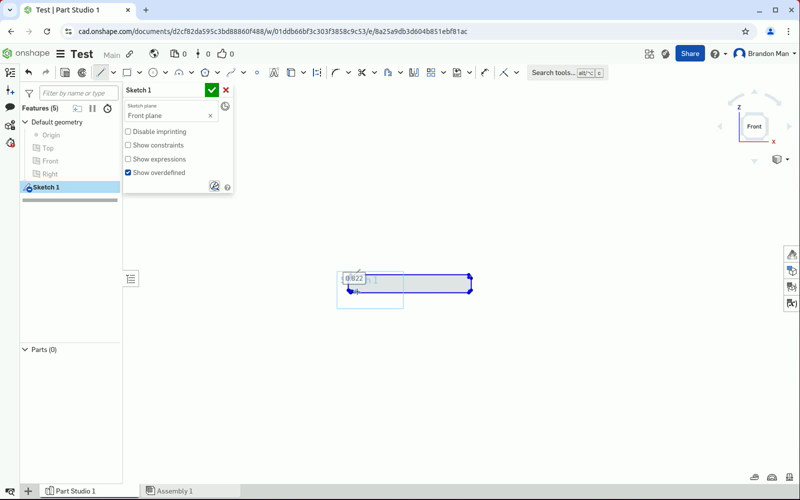
scroll(6)
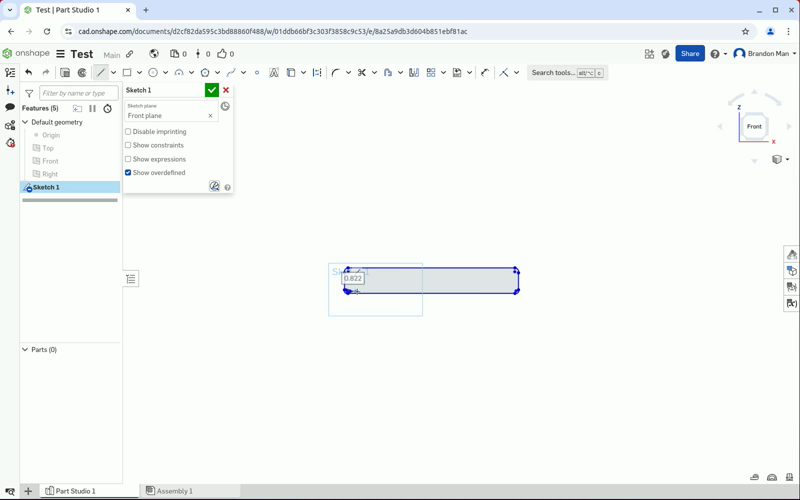
scroll(6)
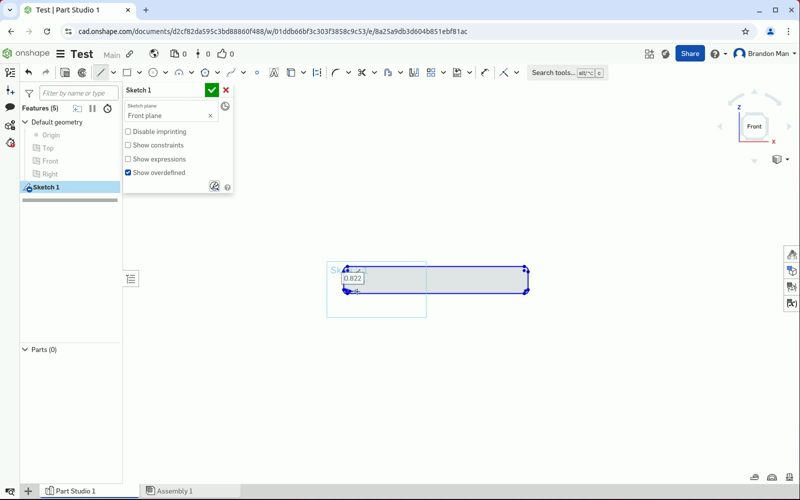
scroll(6)
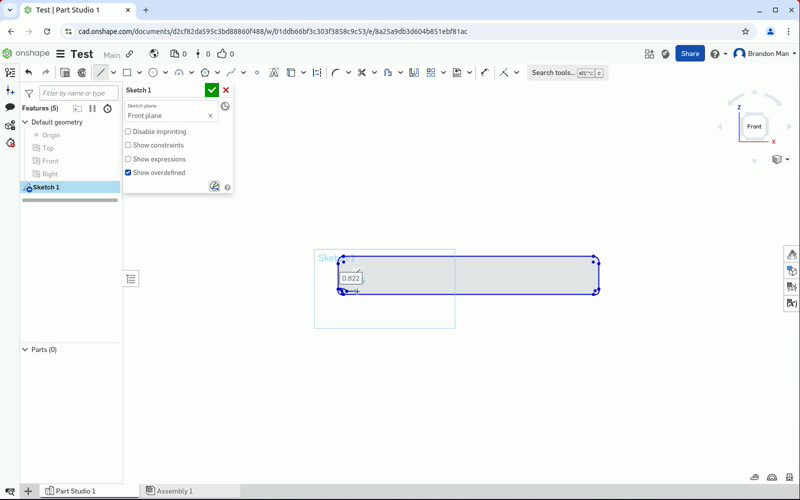
scroll(6)
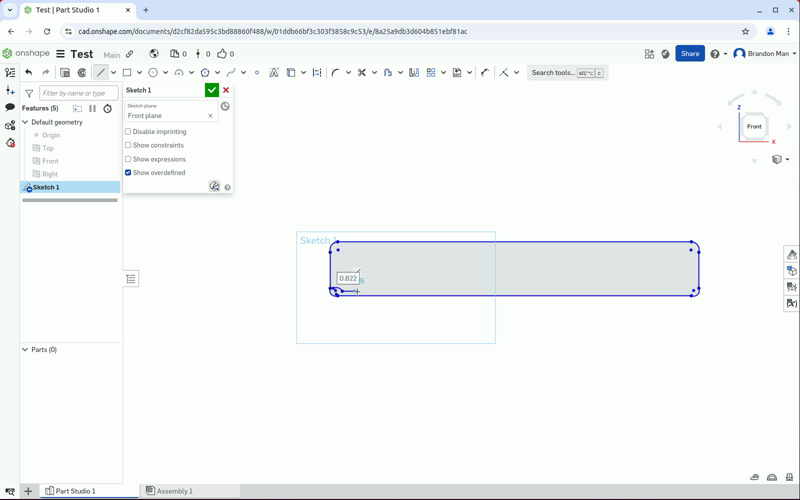
scroll(6)
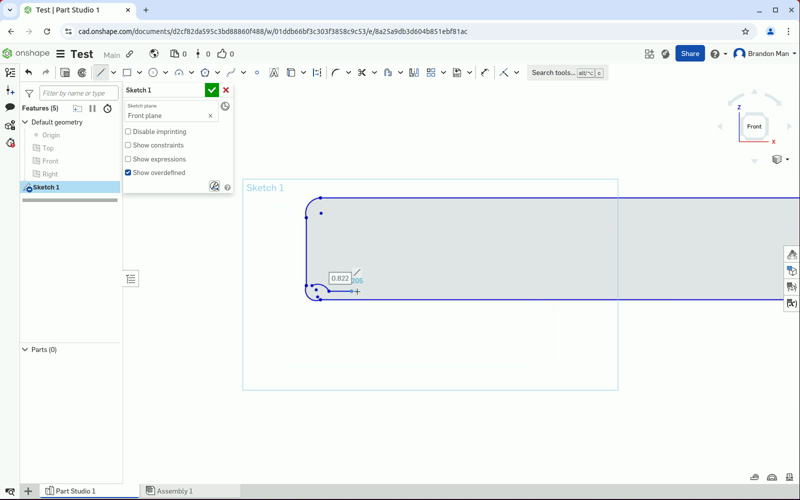
scroll(6)
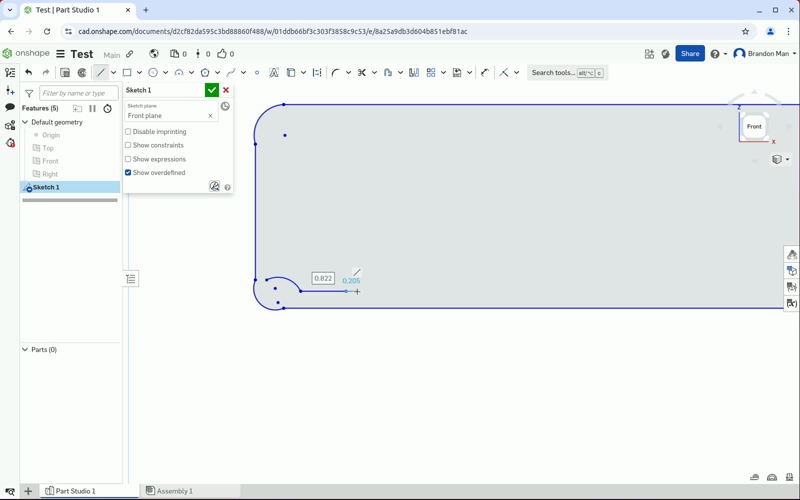
click(357, 291)
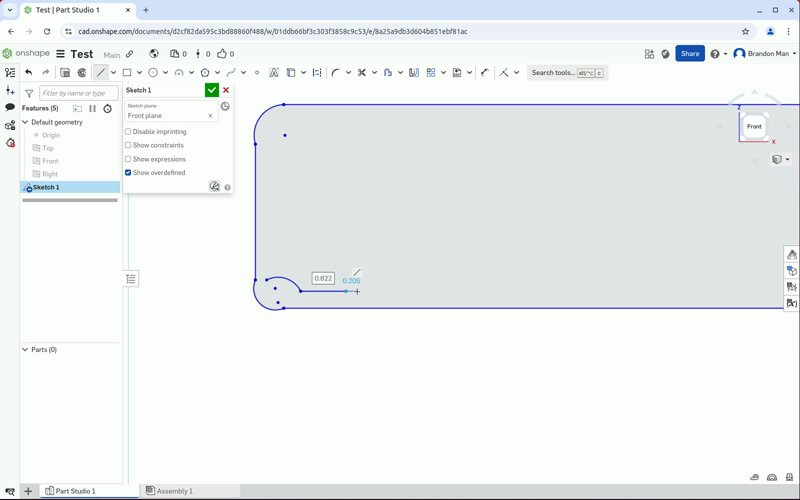
scroll(-6)
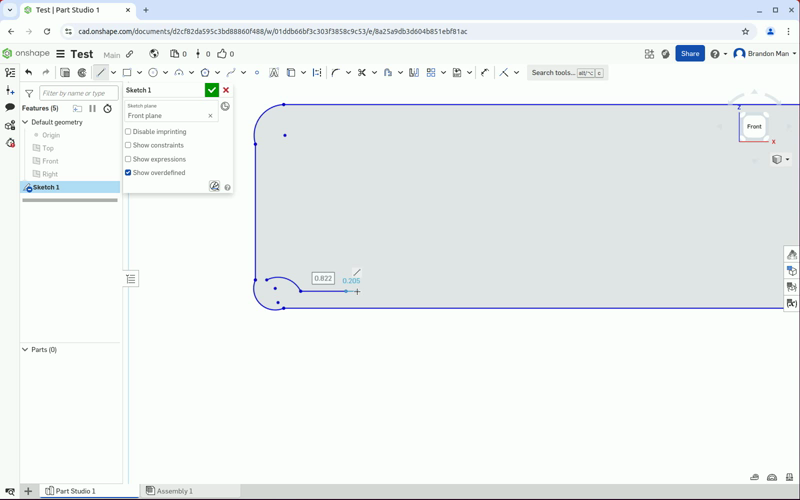
scroll(-6)
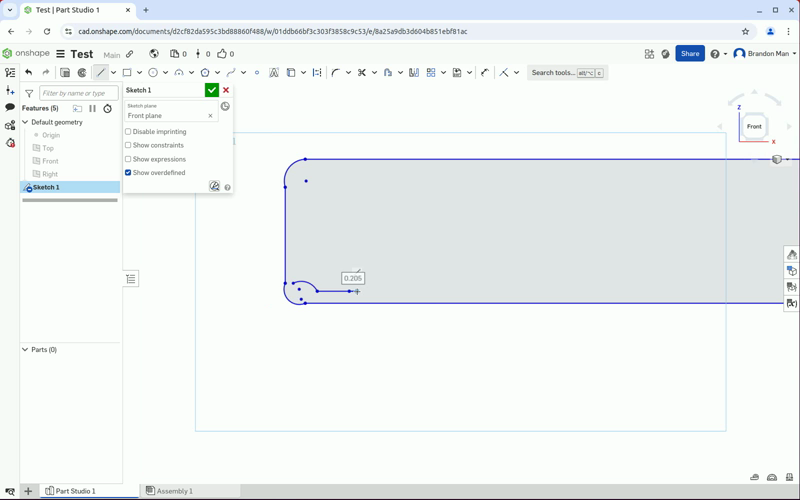
scroll(-6)
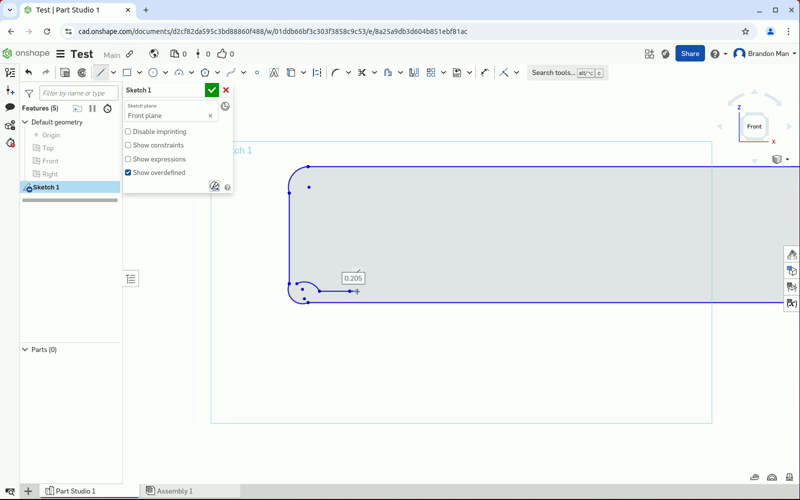
scroll(-6)
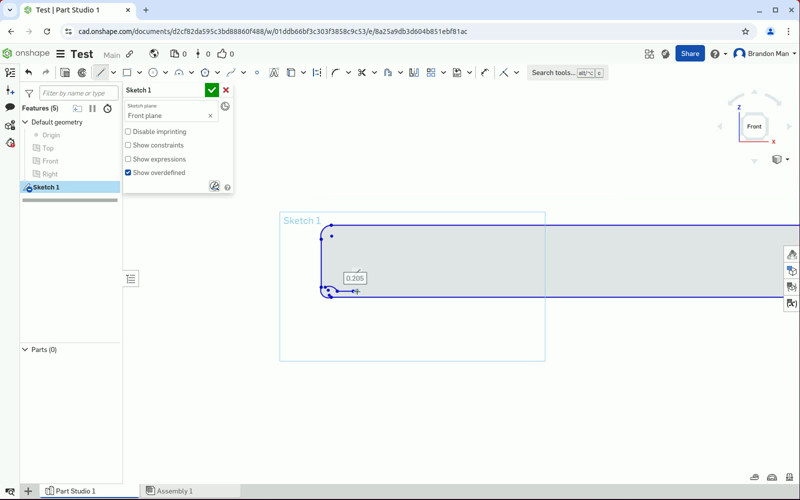
scroll(-6)
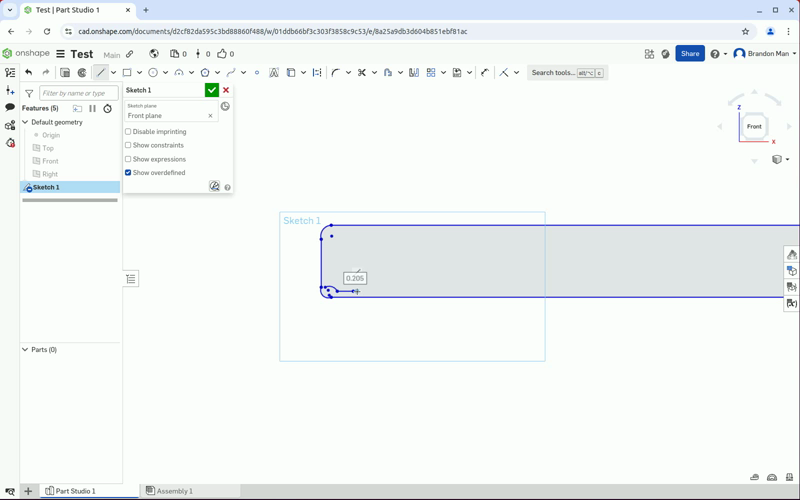
scroll(-6)
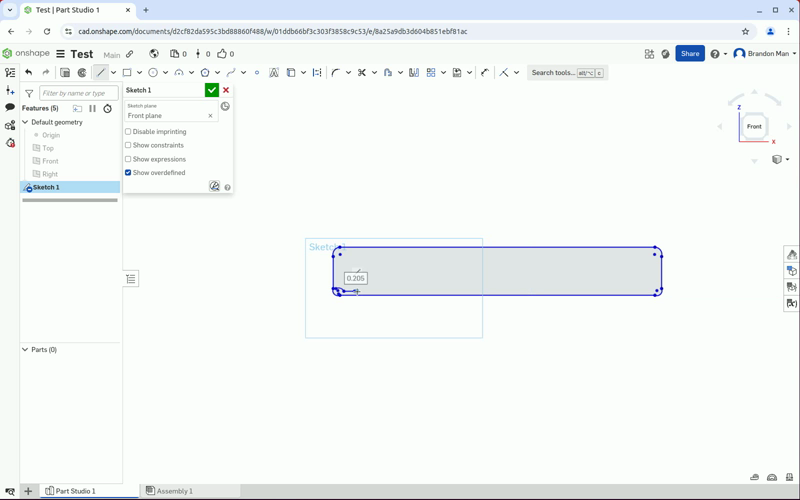
scroll(-6)
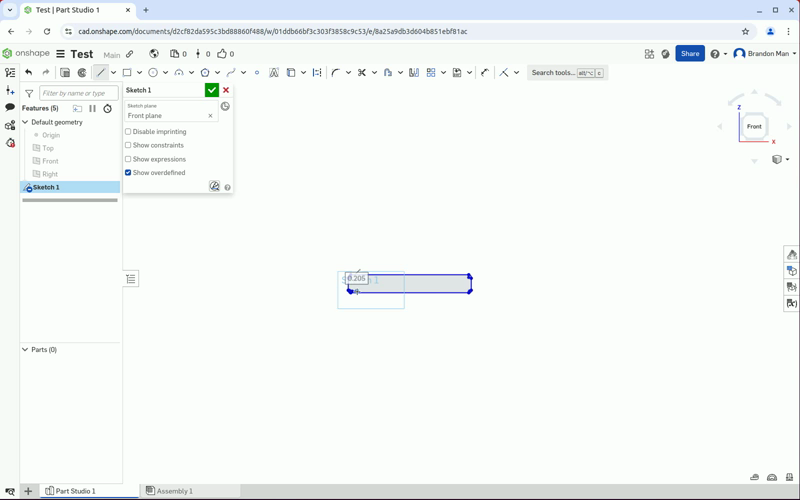
key_up(shift)
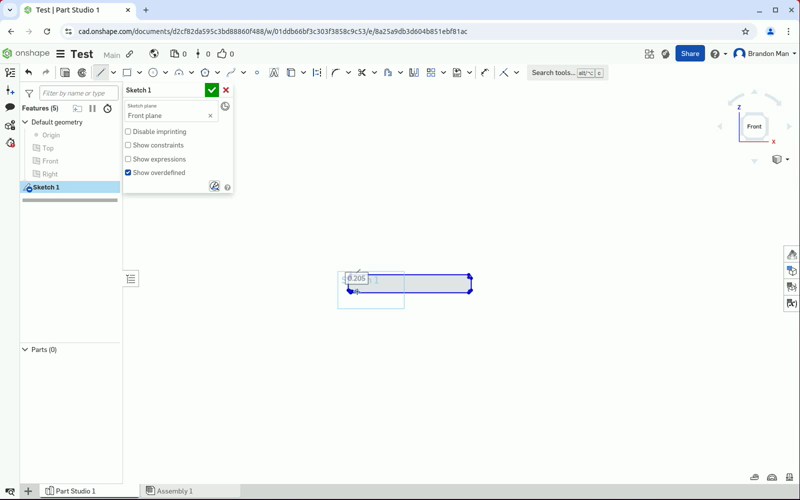
key_down(shift)
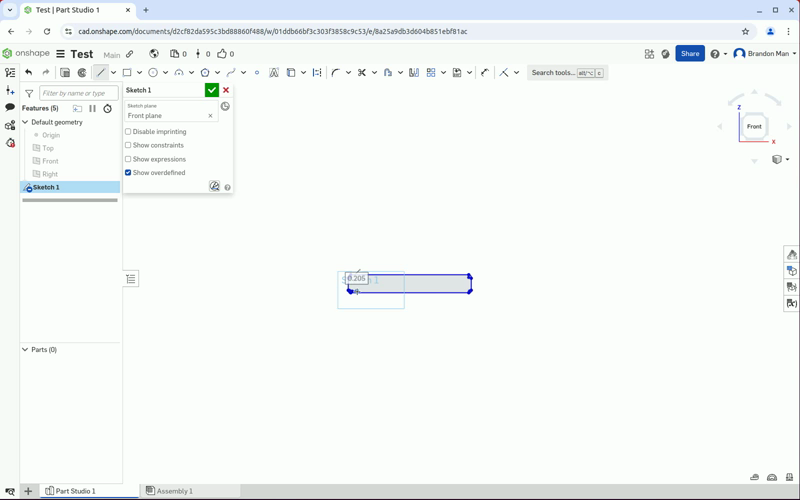
mouse_move(463, 291)
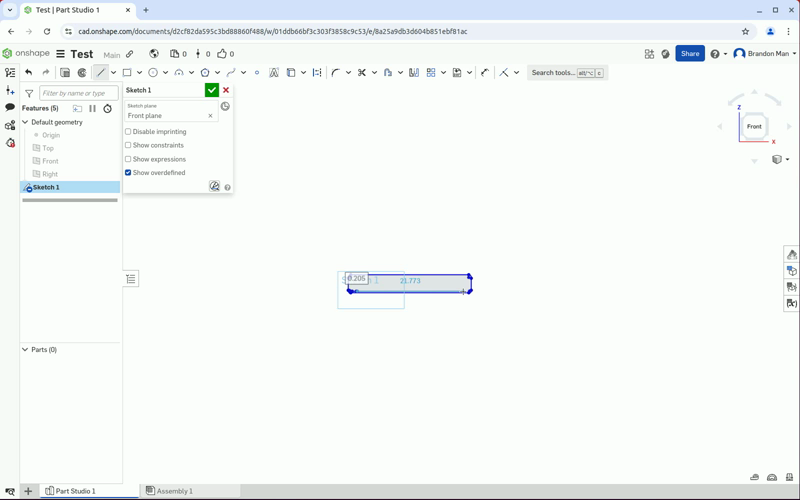
click(463, 291)
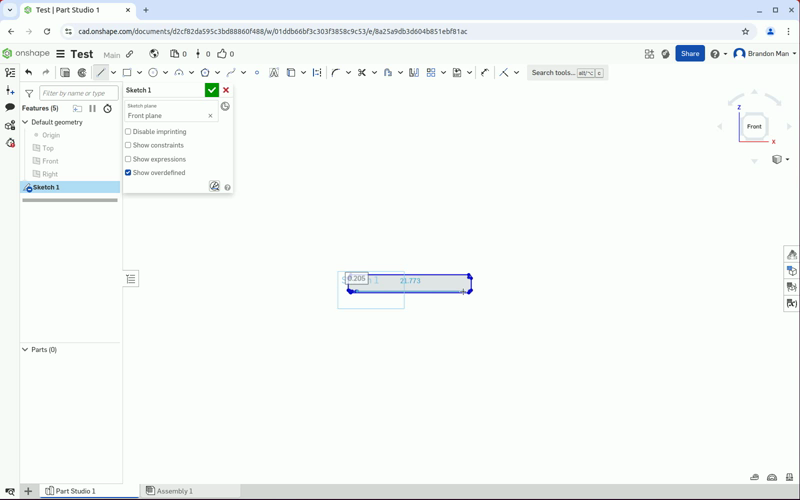
key_up(shift)
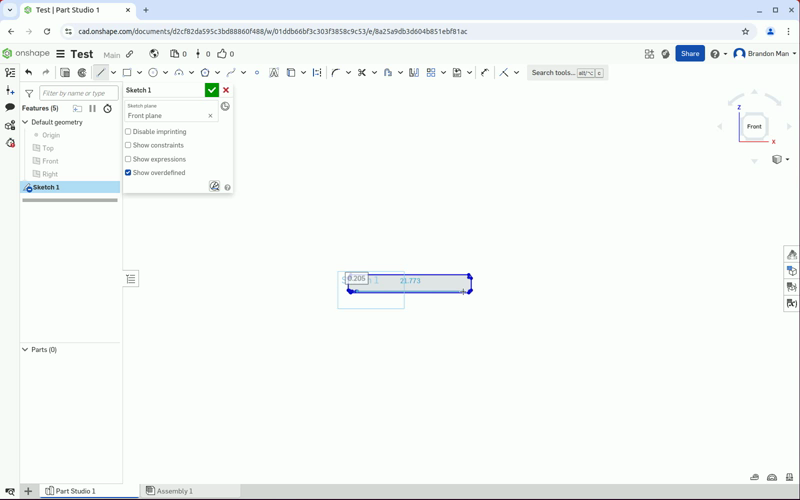
key_down(shift)
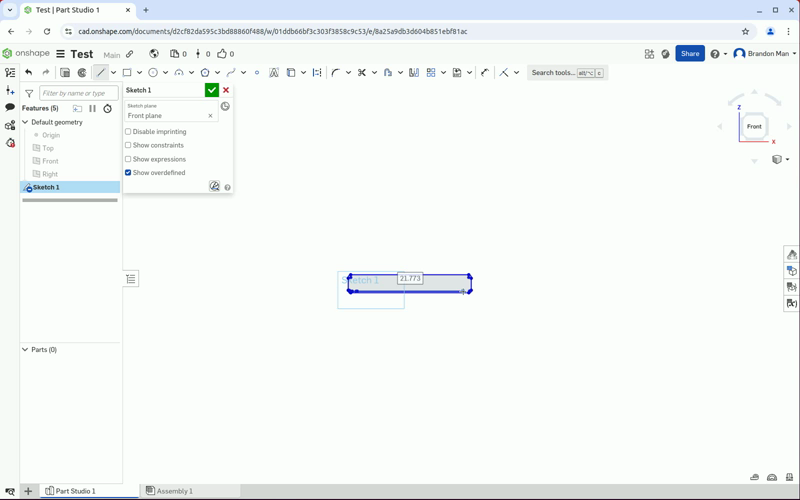
mouse_move(493, 291)
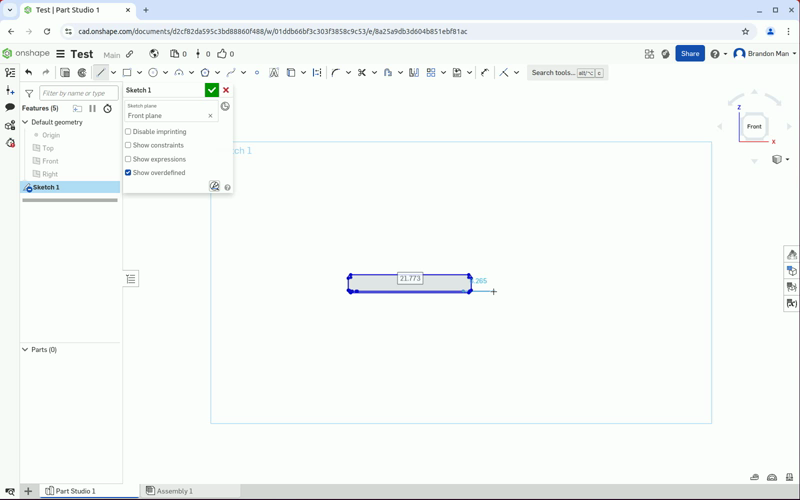
mouse_move(463, 276)
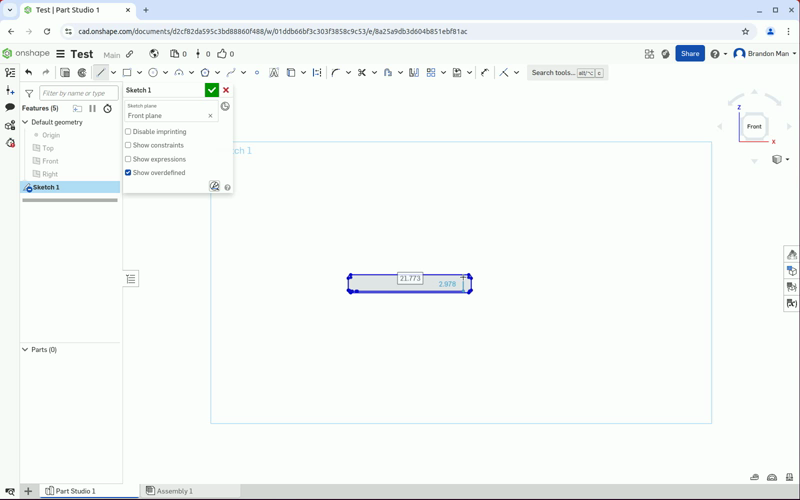
click(463, 276)
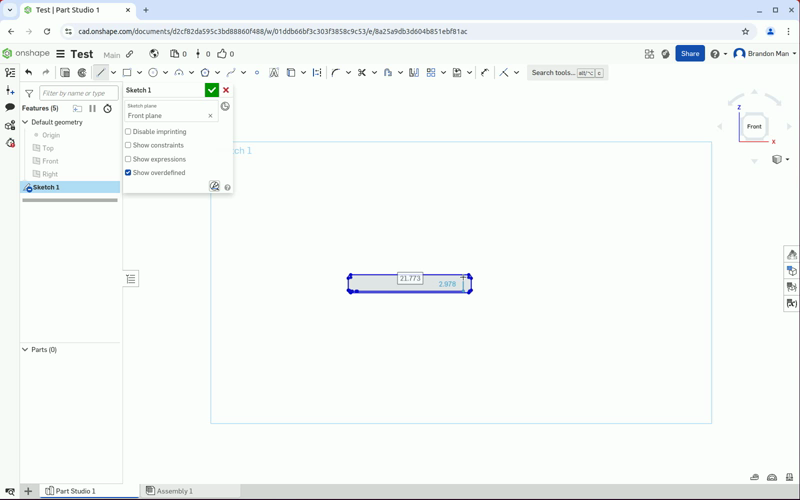
key_up(shift)
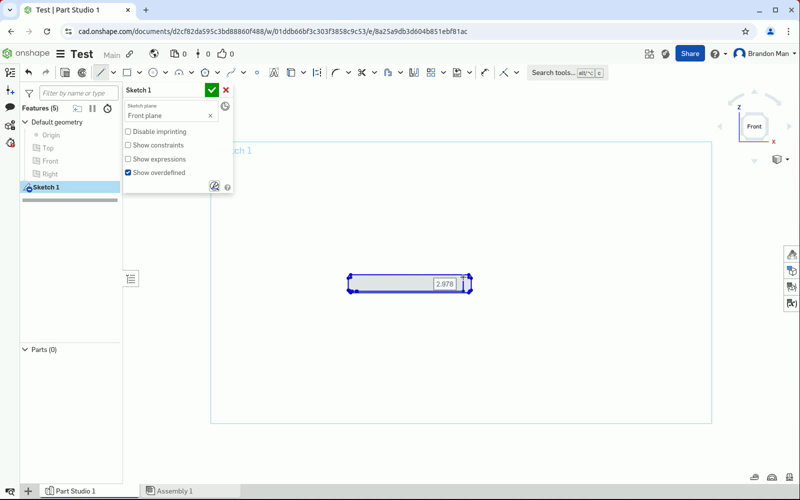
key_down(shift)
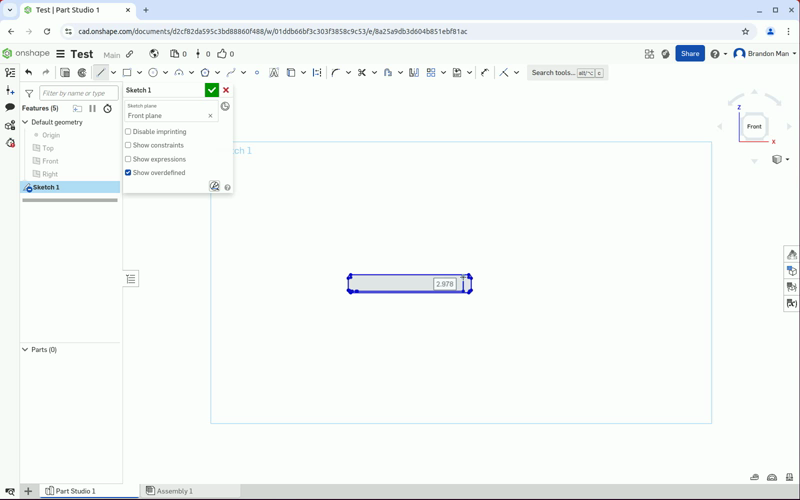
mouse_move(357, 276)
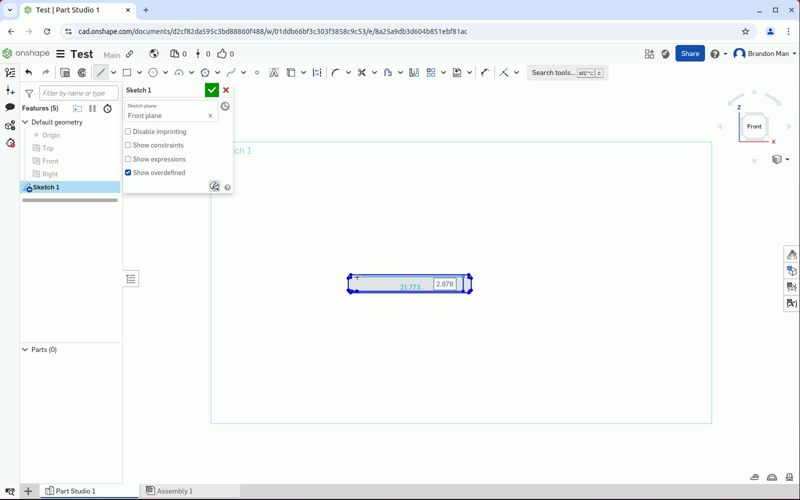
click(357, 276)
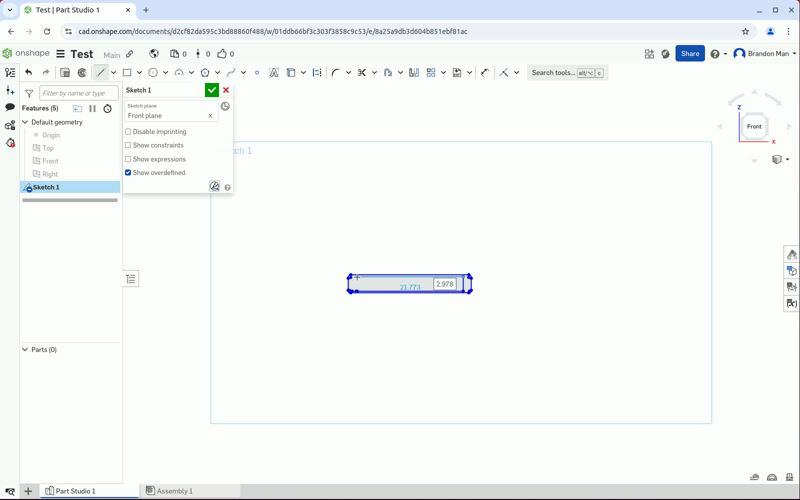
key_up(shift)
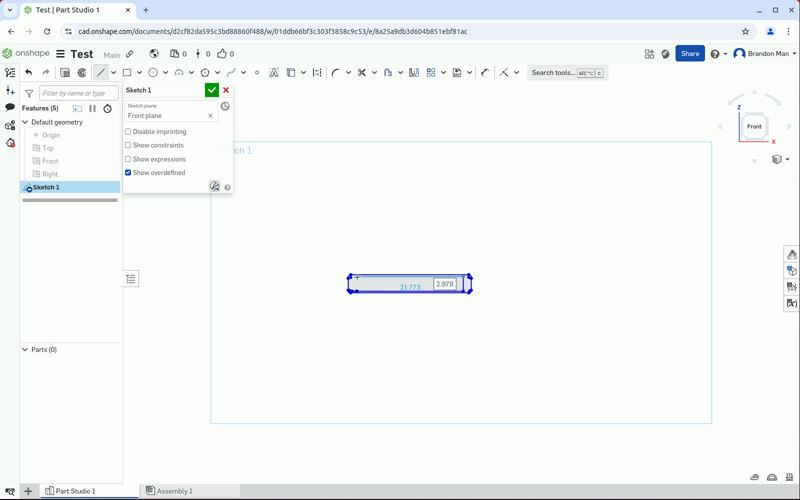
key_down(shift)
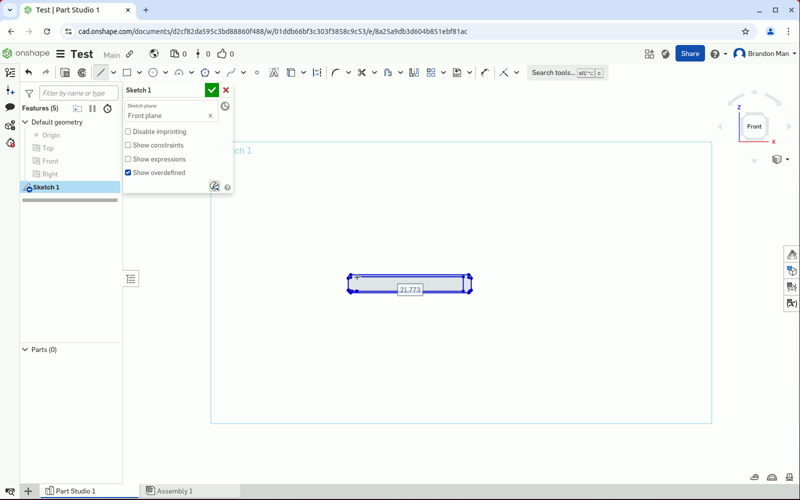
mouse_move(387, 276)
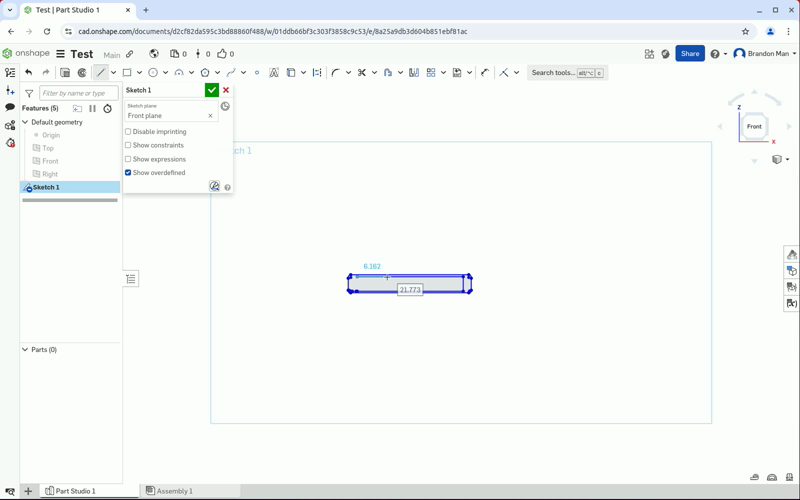
mouse_move(356, 276)
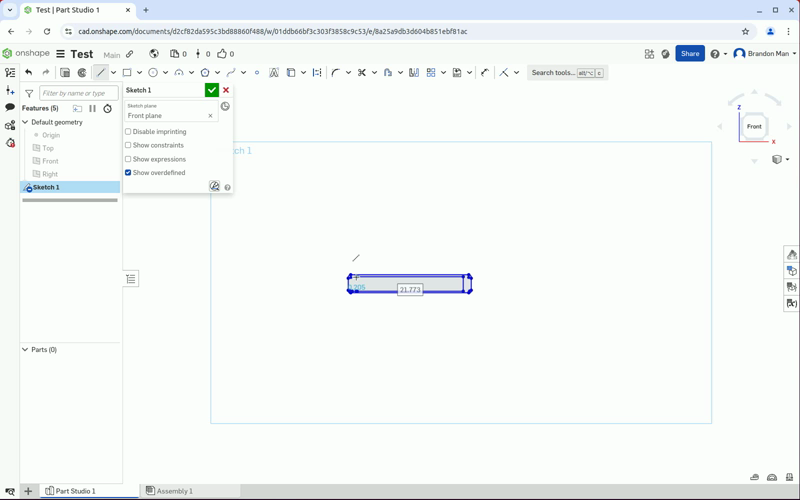
scroll(6)
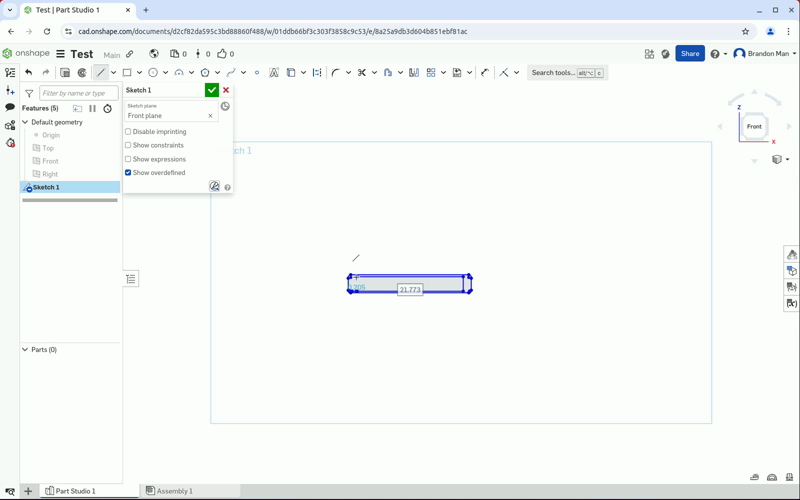
scroll(6)
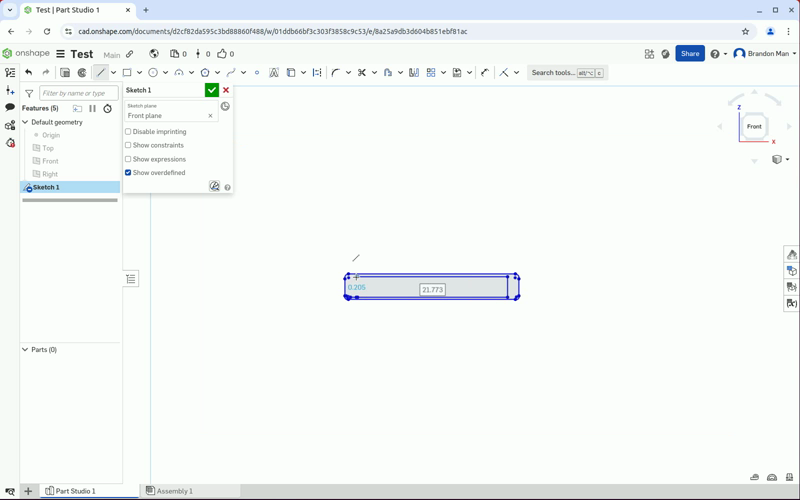
scroll(6)
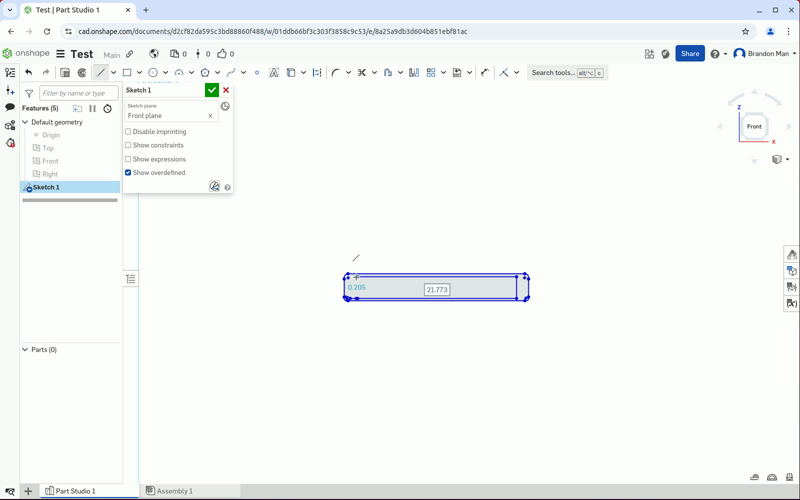
scroll(6)
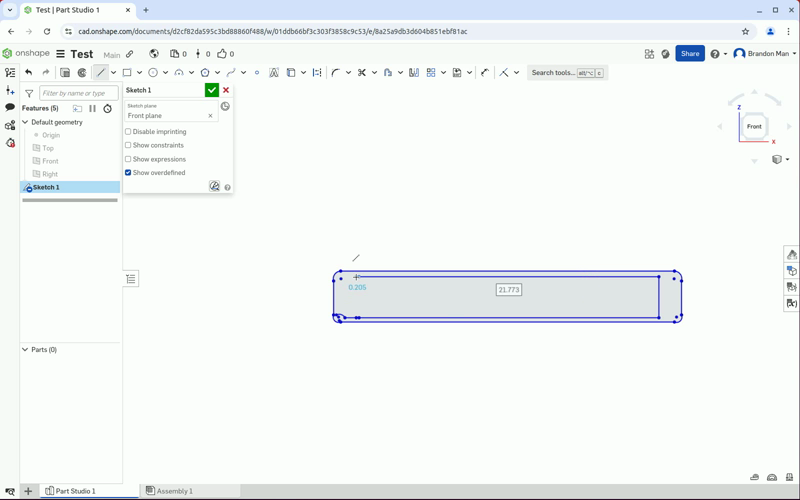
scroll(6)
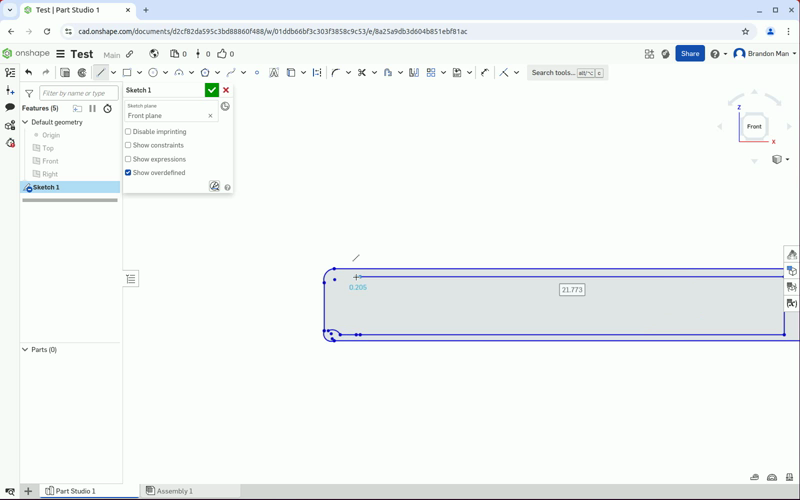
scroll(6)
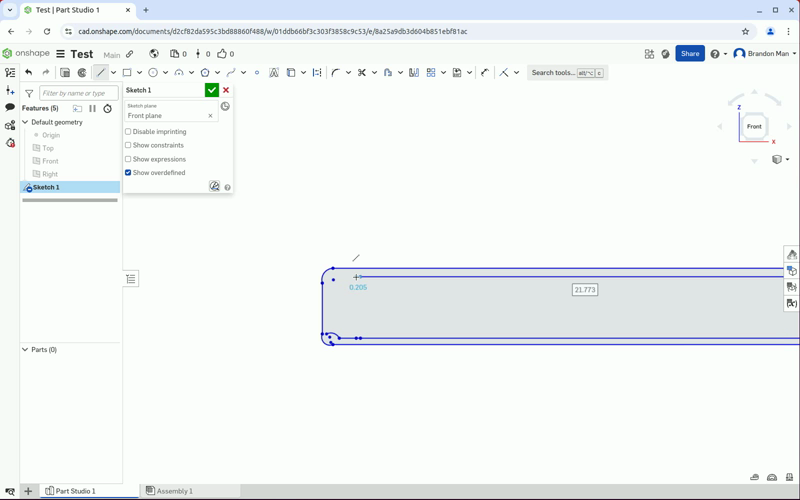
scroll(6)
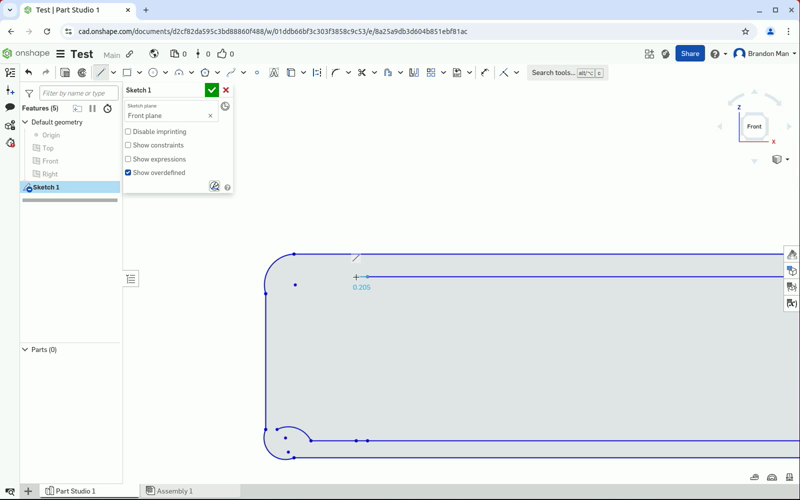
click(356, 276)
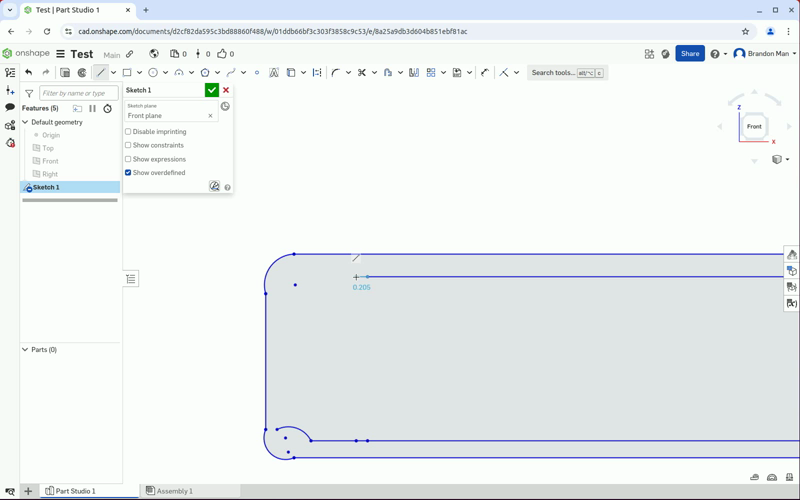
scroll(-6)
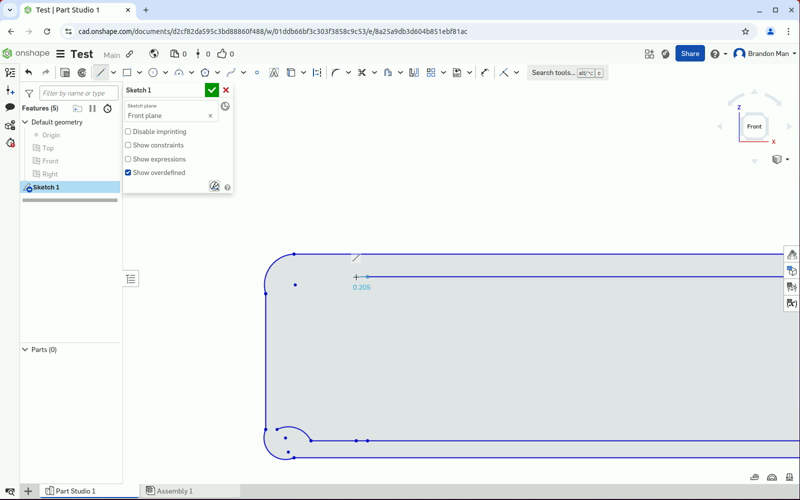
scroll(-6)
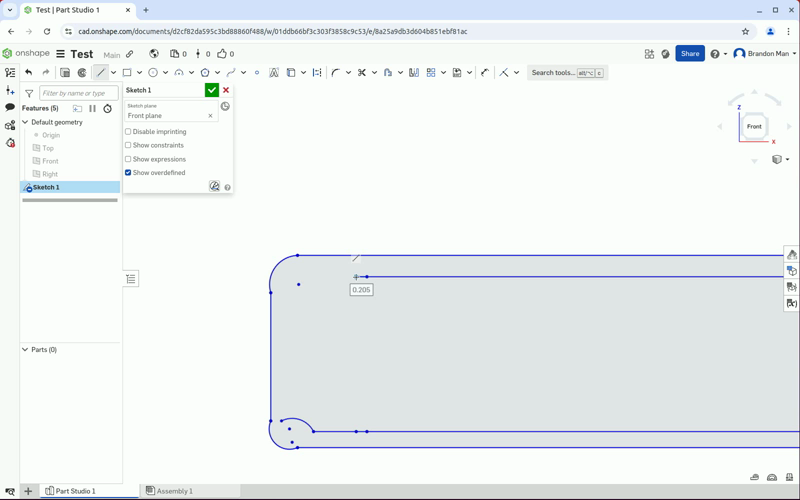
scroll(-6)
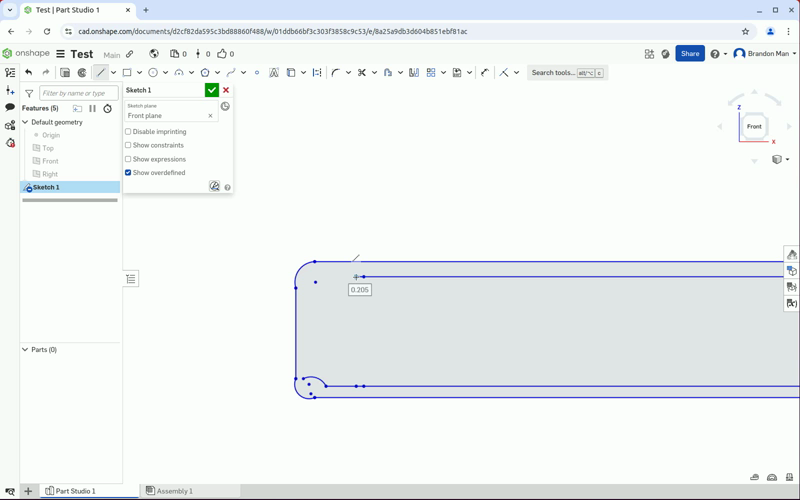
scroll(-6)
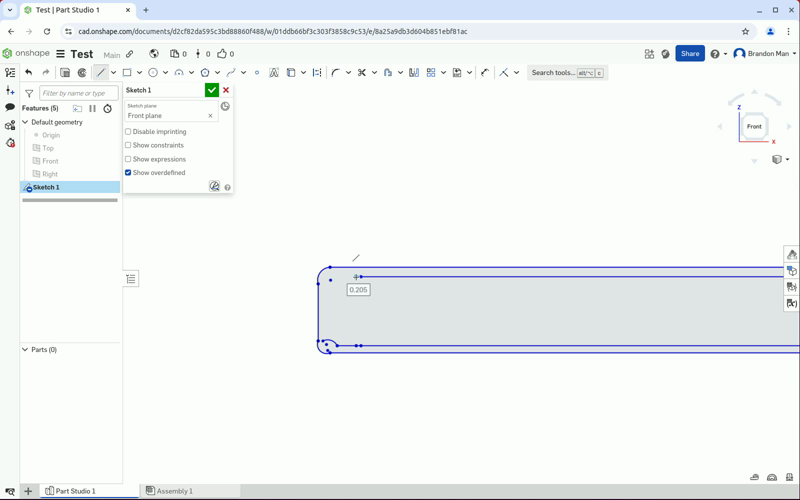
scroll(-6)
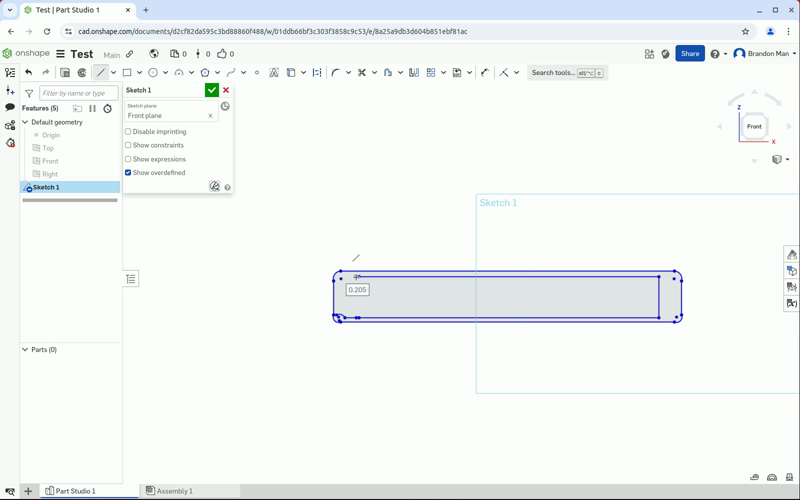
scroll(-6)
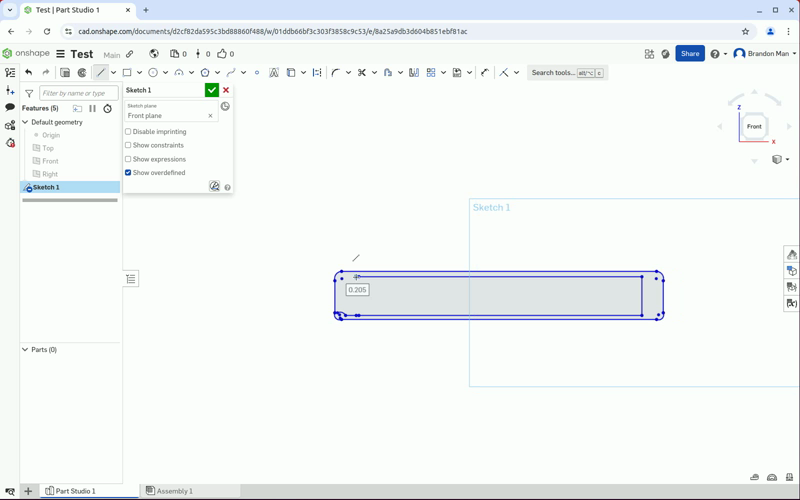
scroll(-6)
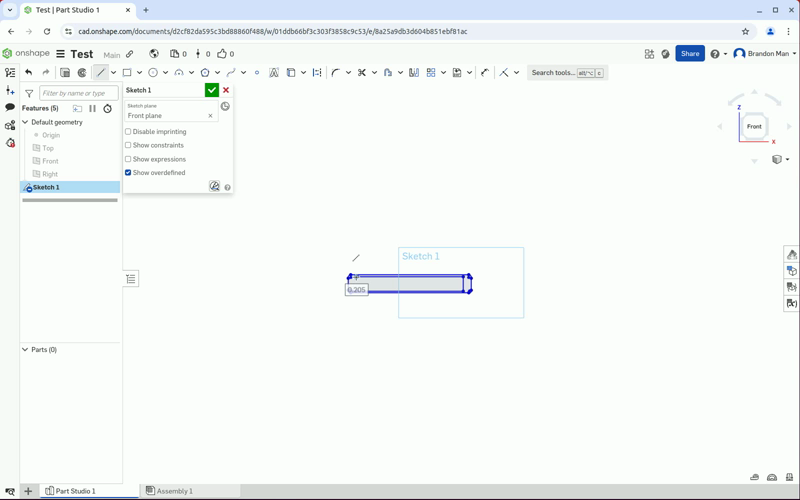
key_up(shift)
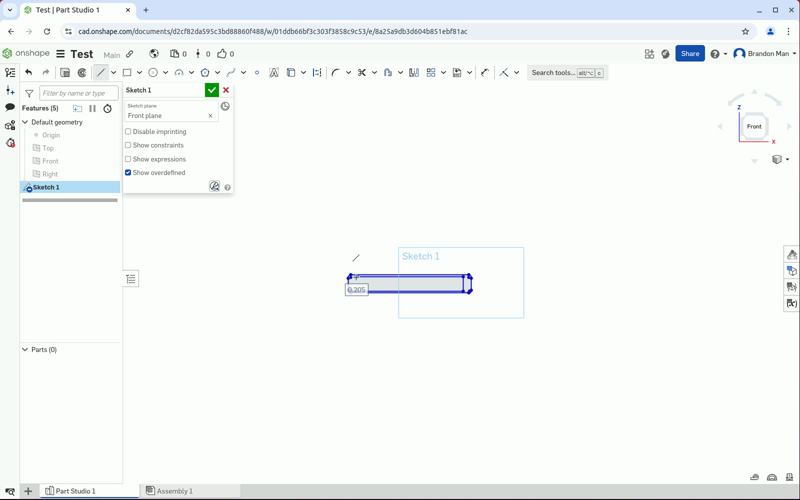
key_down(shift)
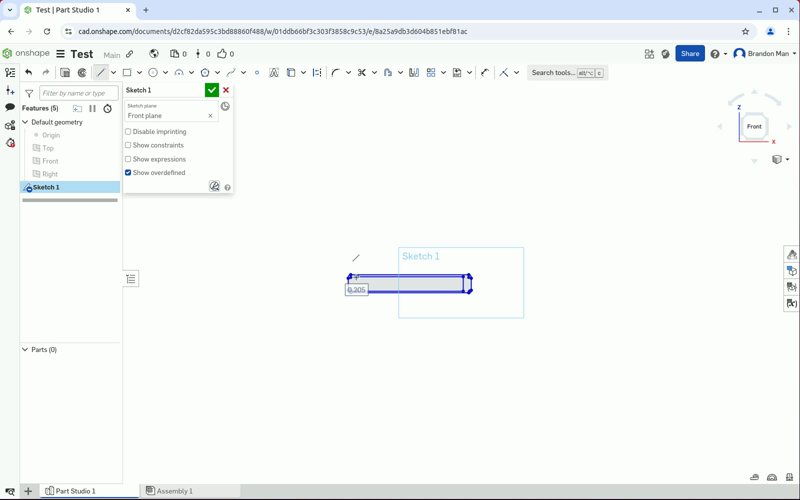
mouse_move(386, 276)
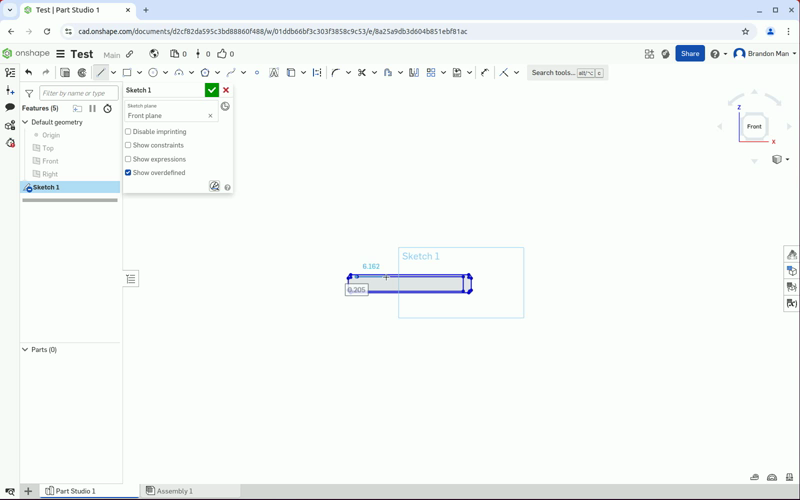
mouse_move(352, 276)
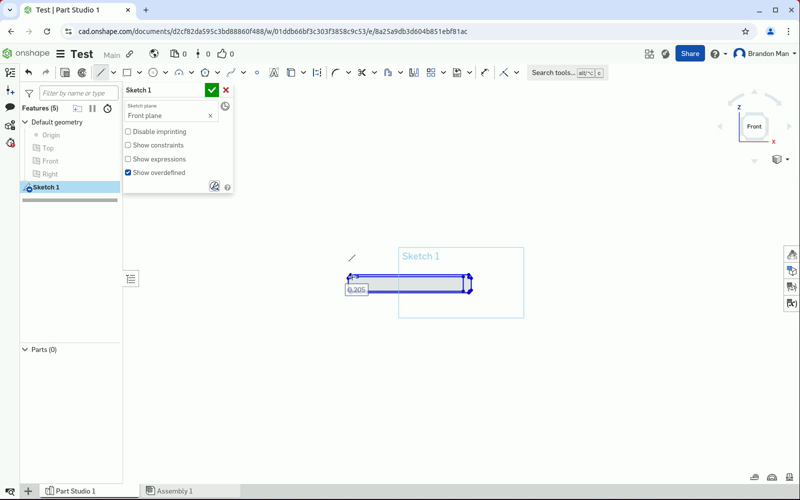
scroll(6)
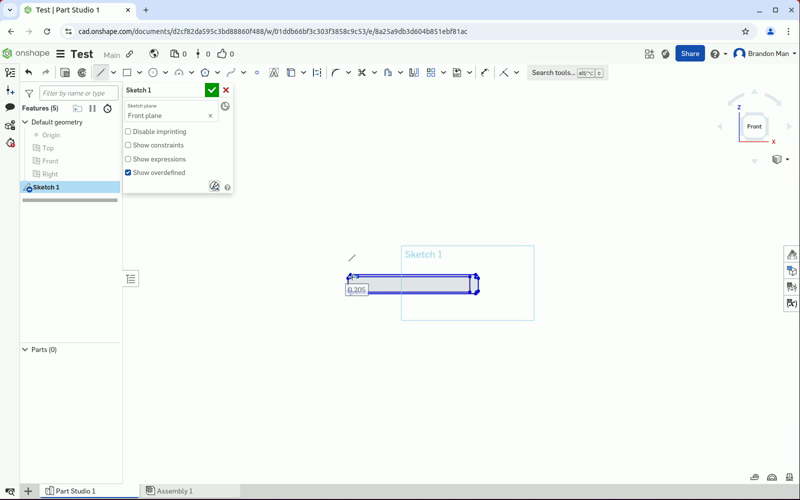
scroll(6)
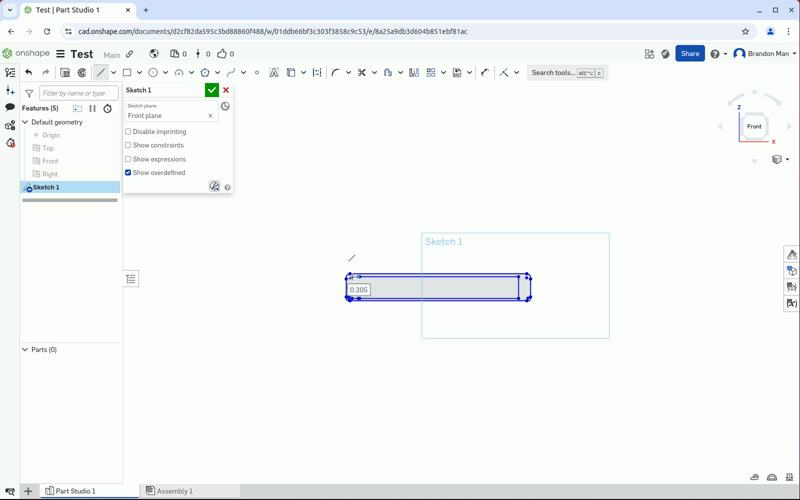
scroll(6)
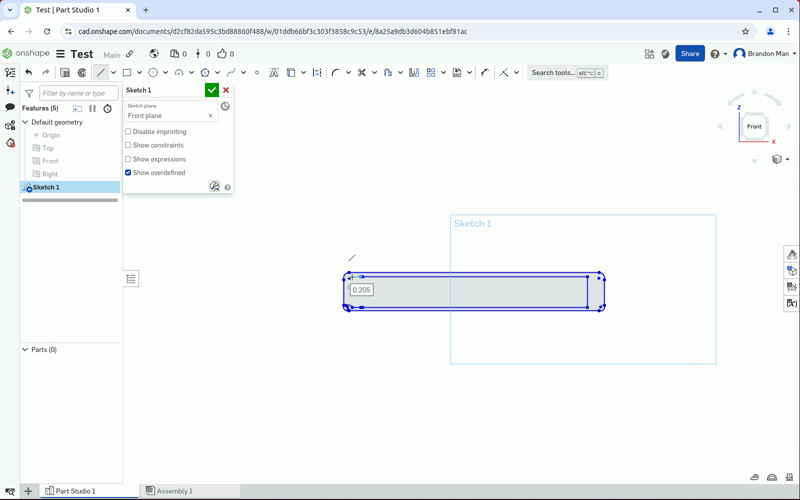
scroll(6)
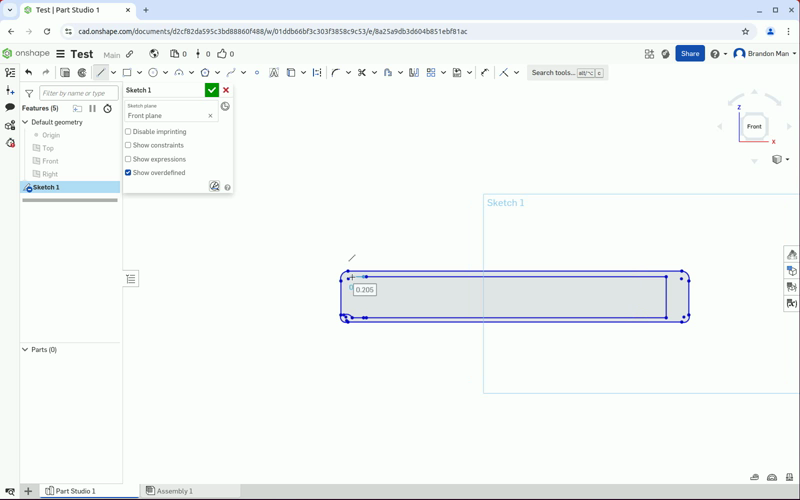
scroll(6)
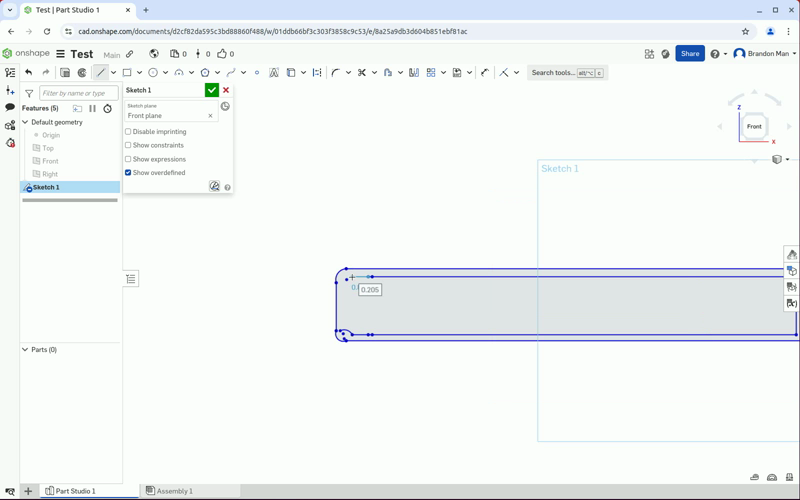
scroll(6)
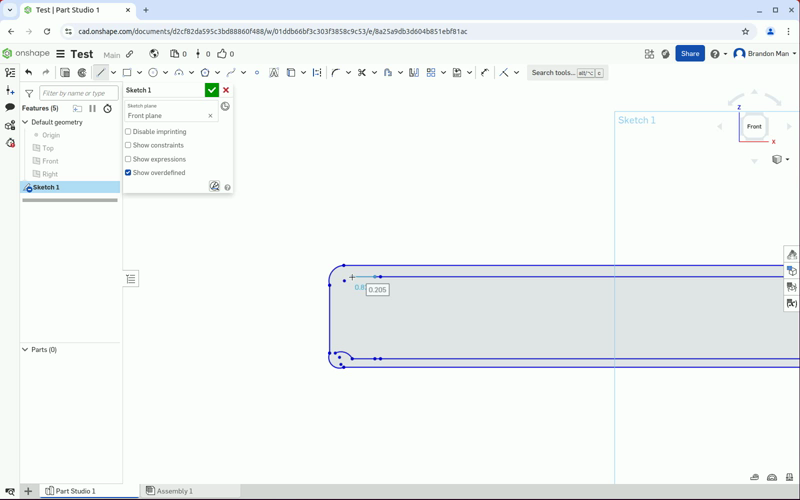
scroll(6)
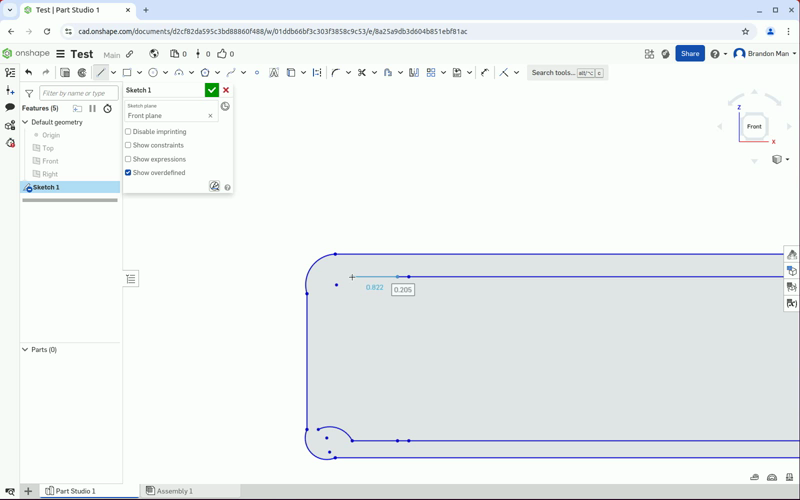
click(352, 276)
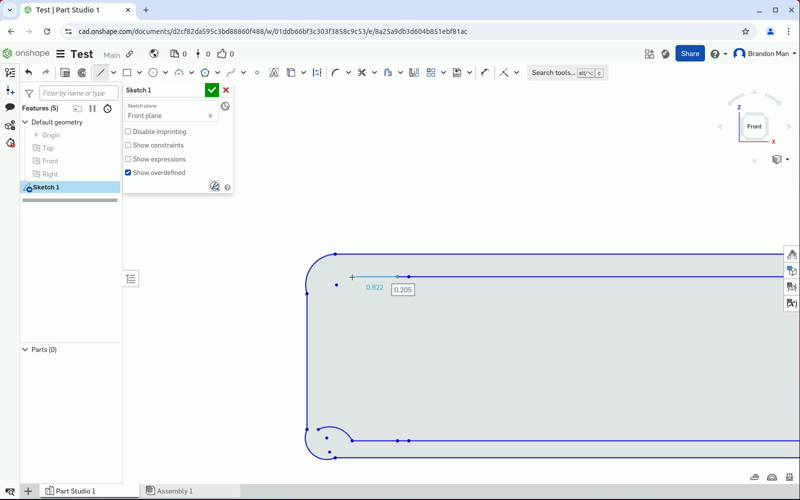
scroll(-6)
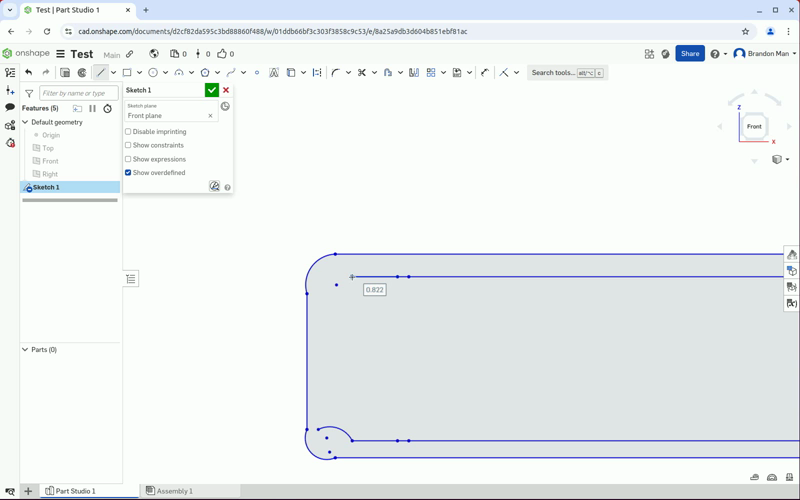
scroll(-6)
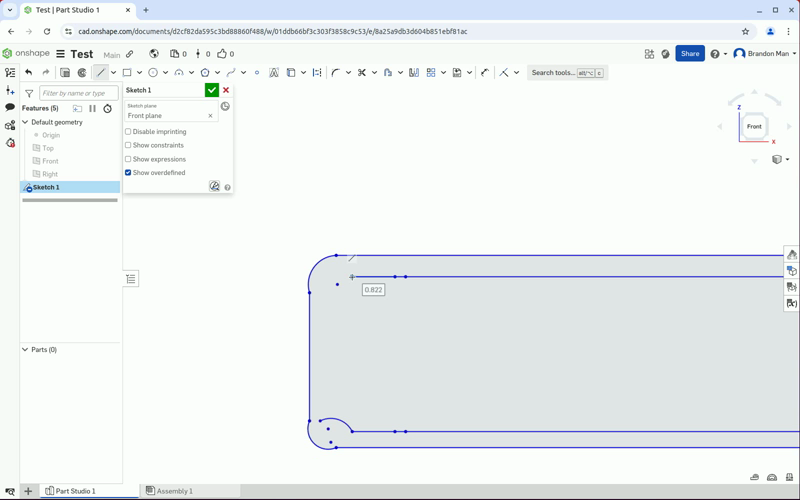
scroll(-6)
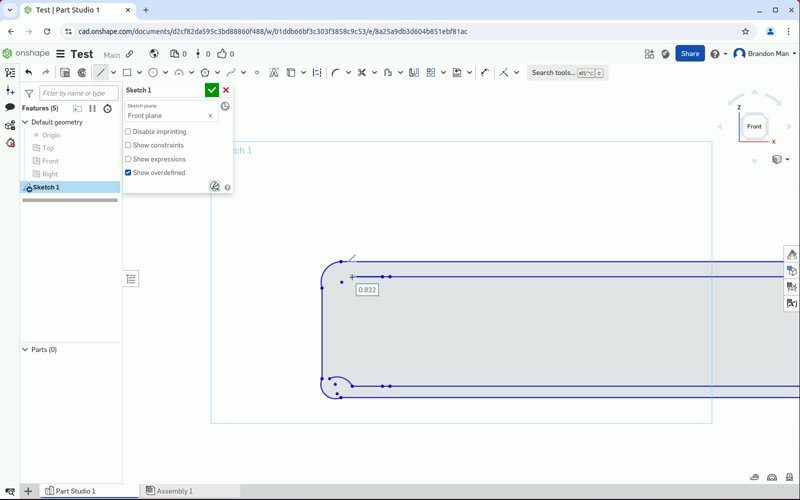
scroll(-6)
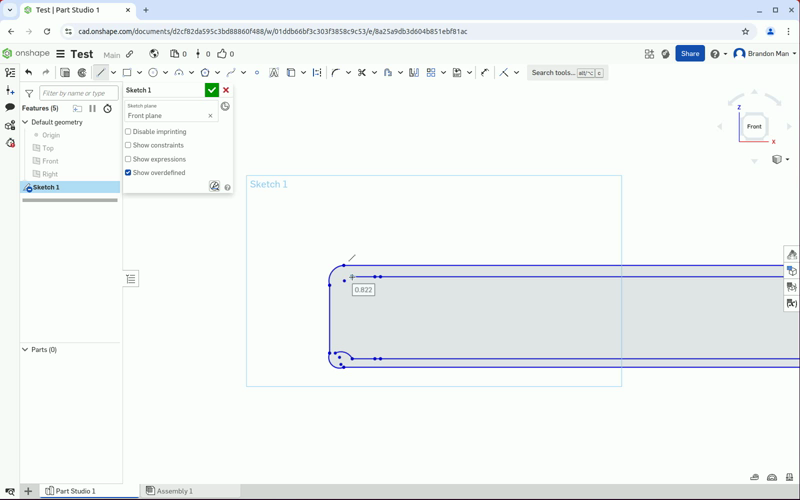
scroll(-6)
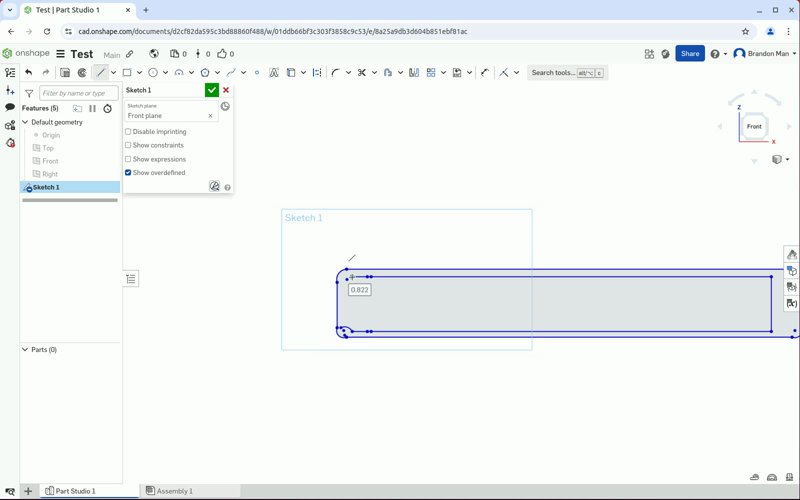
scroll(-6)
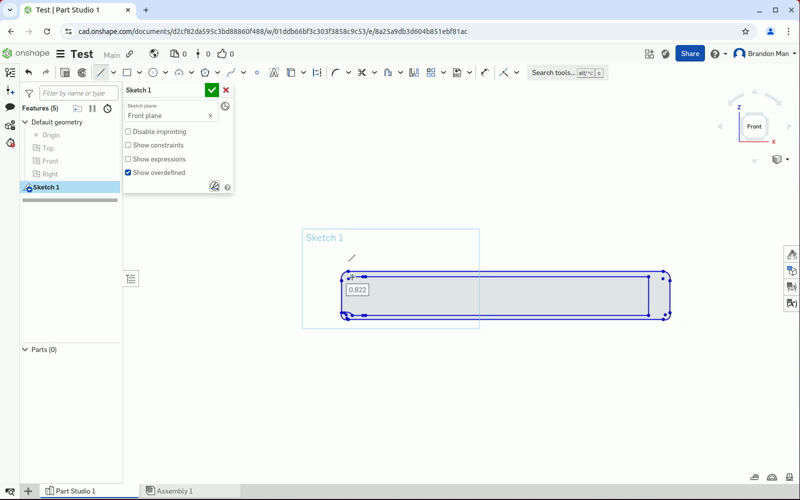
scroll(-6)
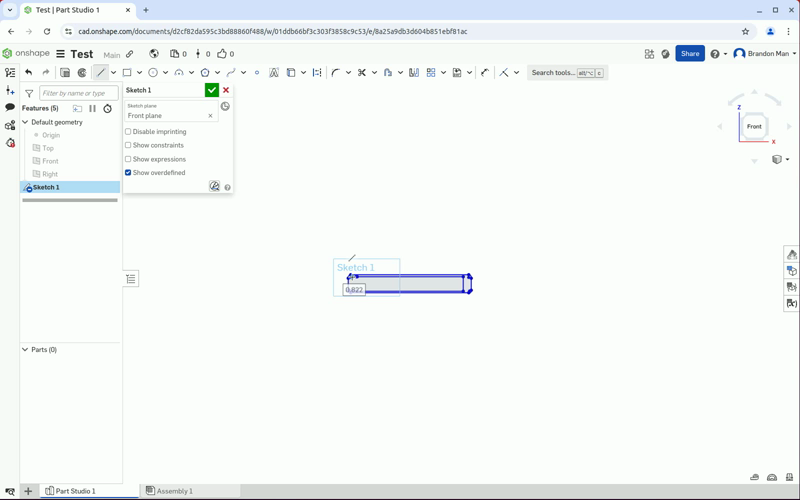
key_up(shift)
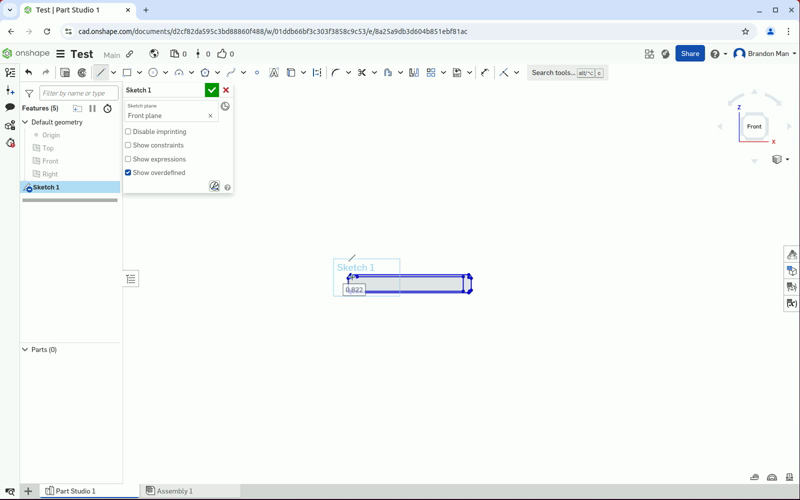
key(esc)
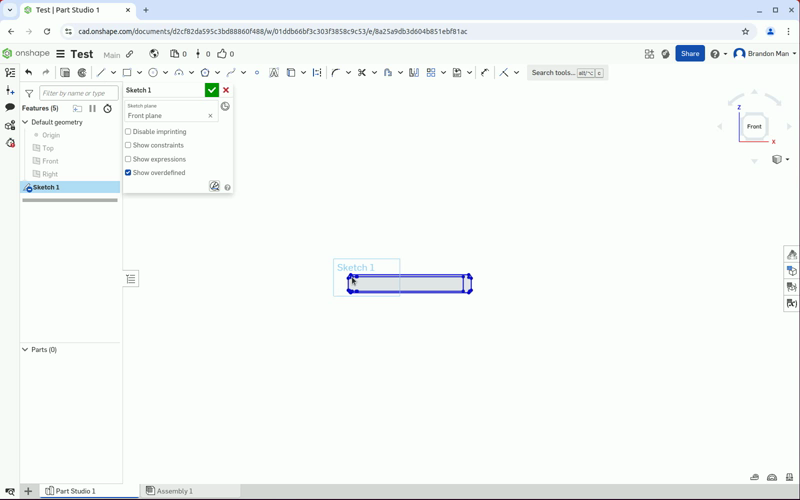
key(a)
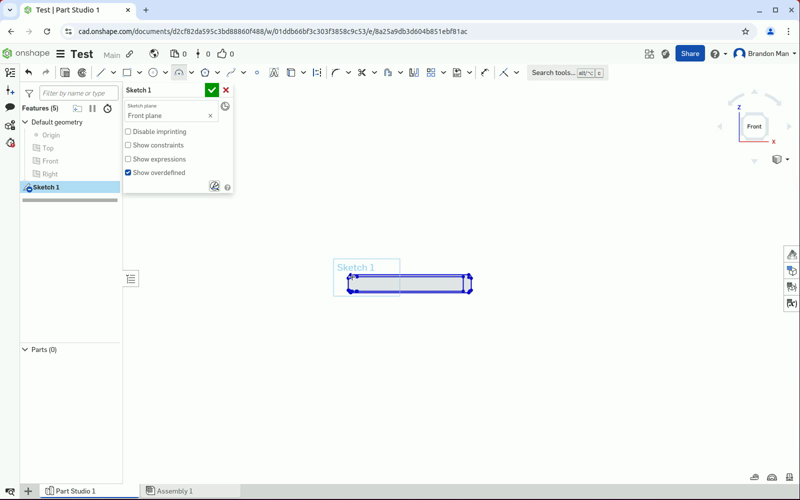
mouse_move(352, 276)
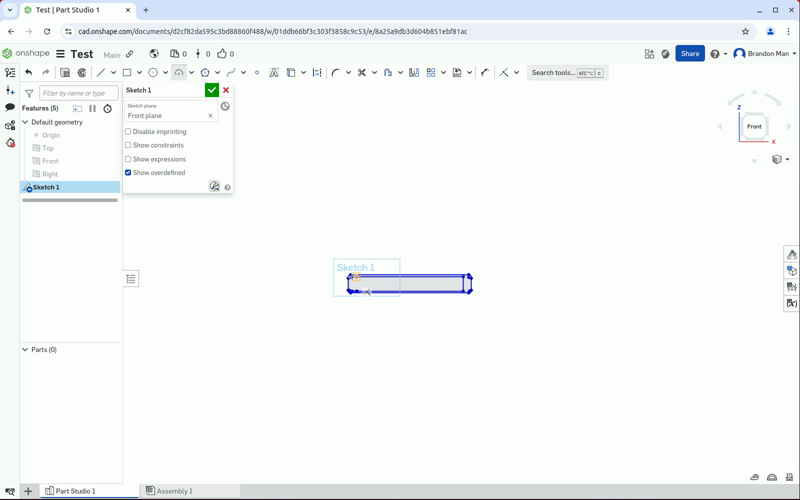
scroll(6)
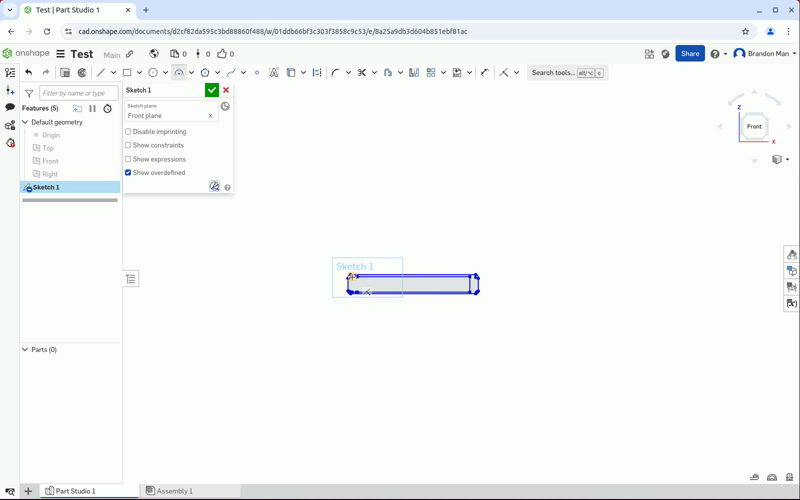
scroll(6)
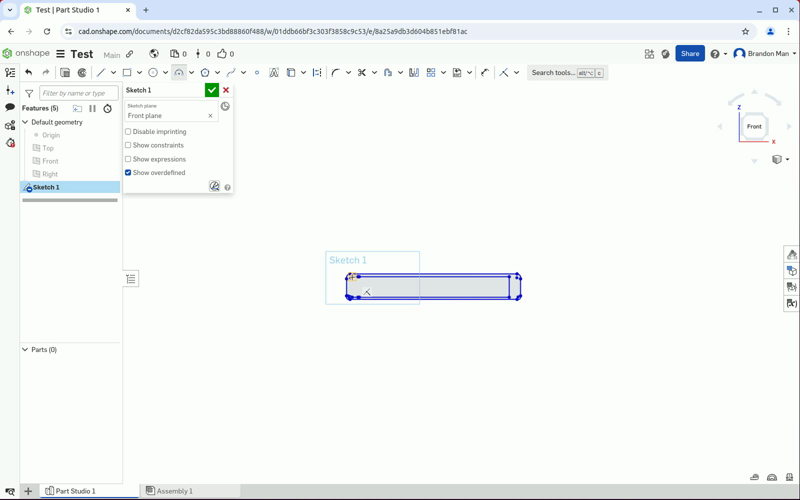
scroll(6)
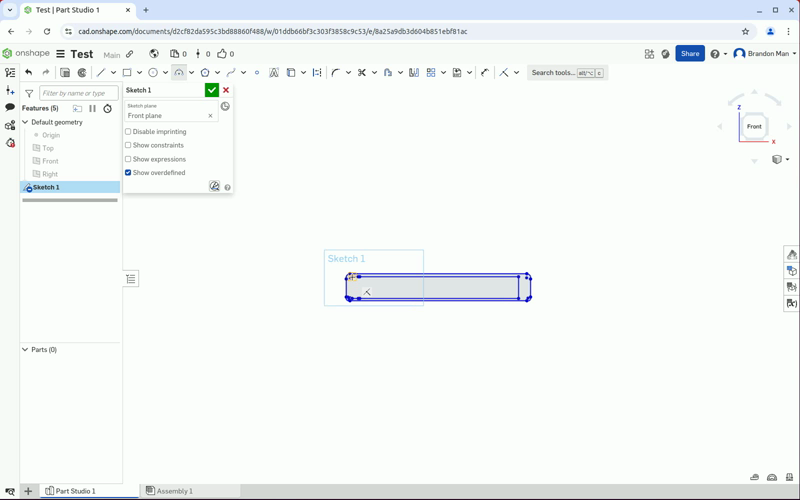
scroll(6)
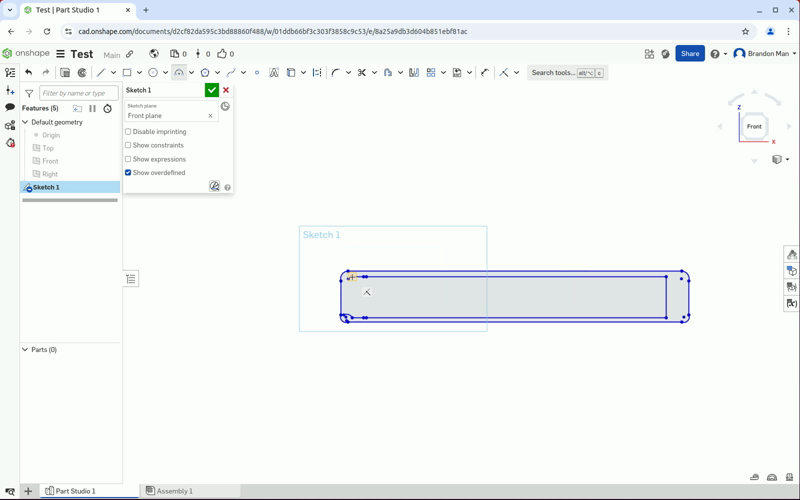
scroll(6)
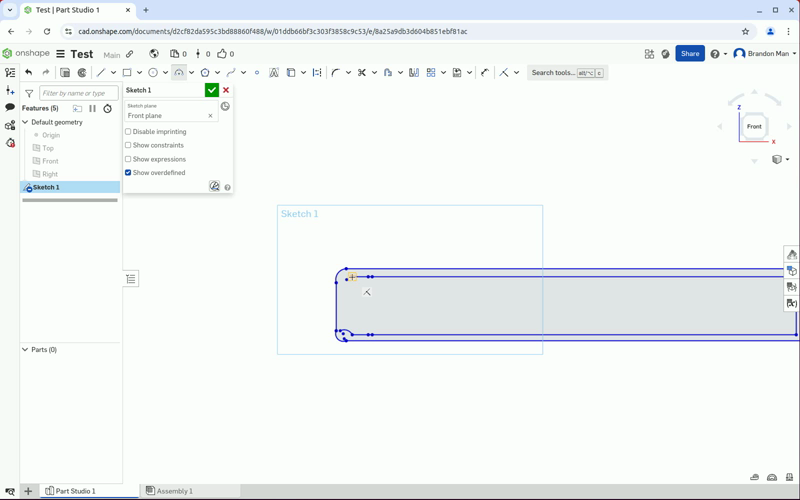
scroll(6)
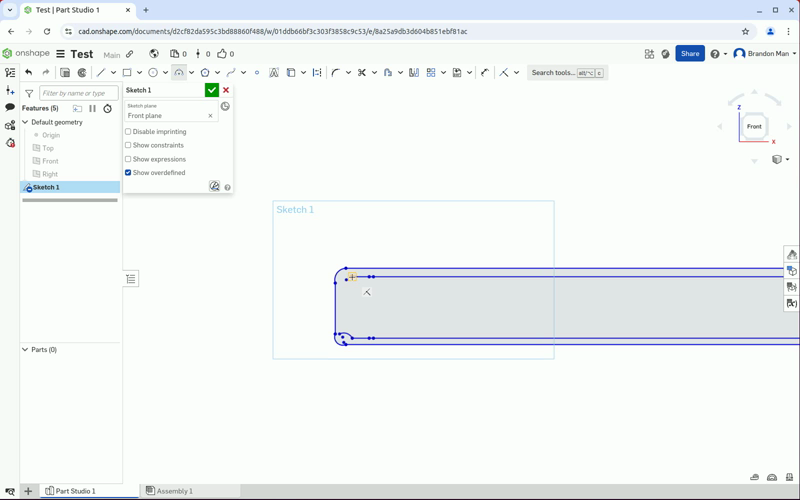
scroll(6)
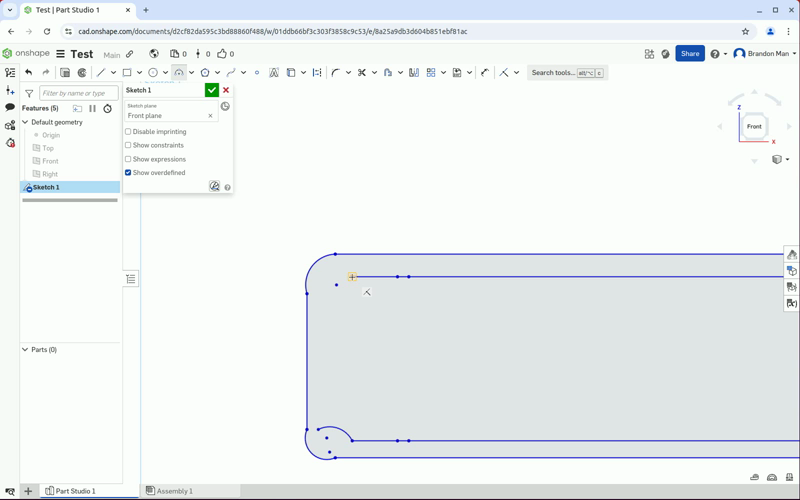
click(352, 276)
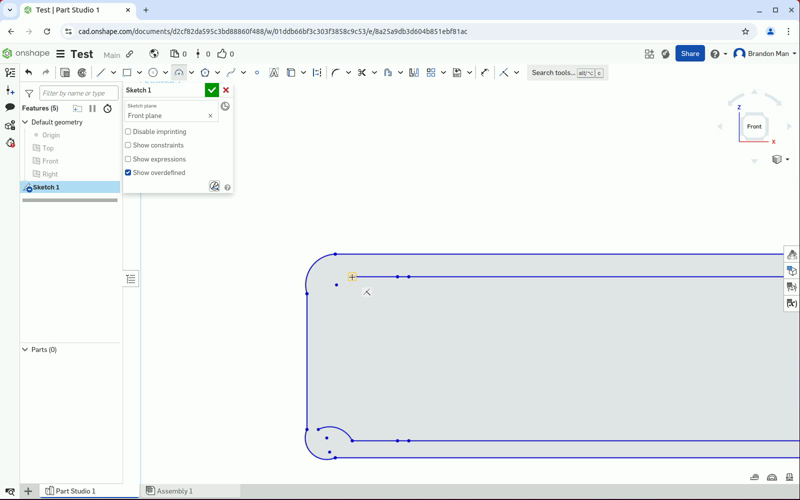
scroll(-6)
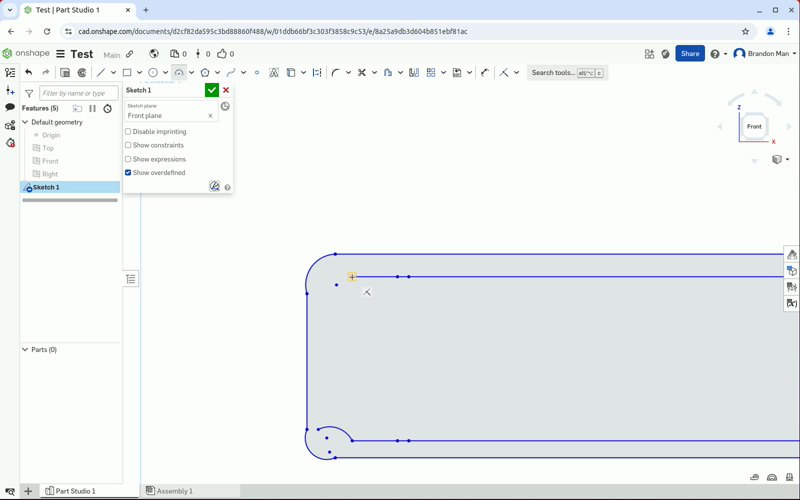
scroll(-6)
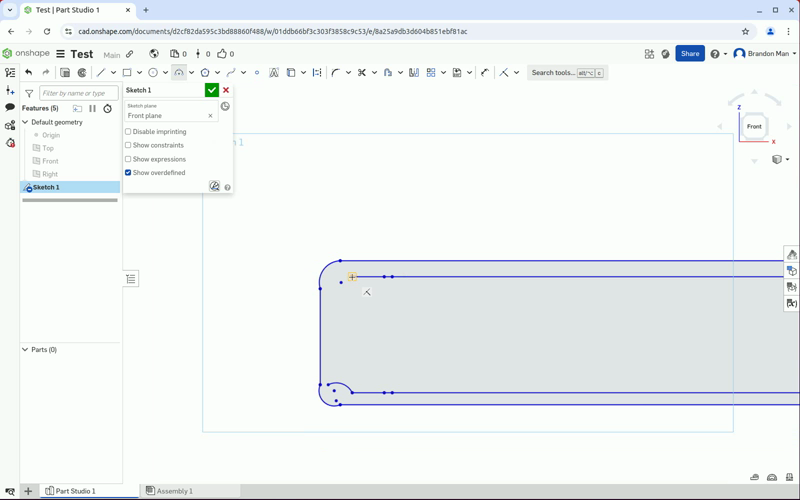
scroll(-6)
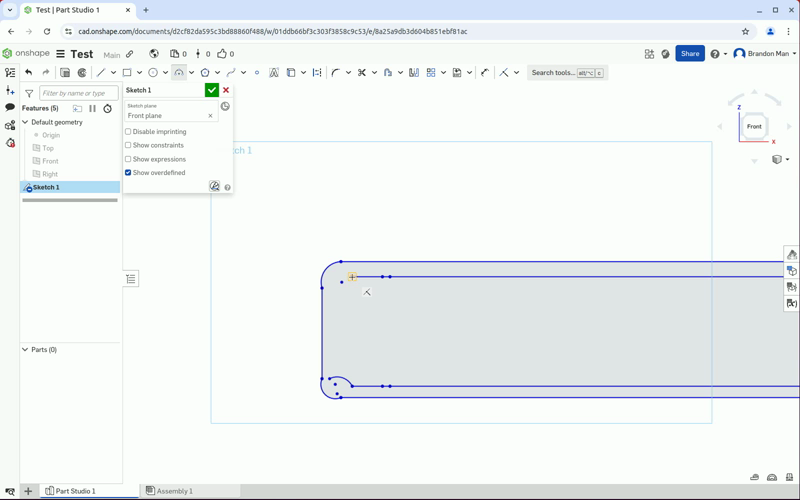
scroll(-6)
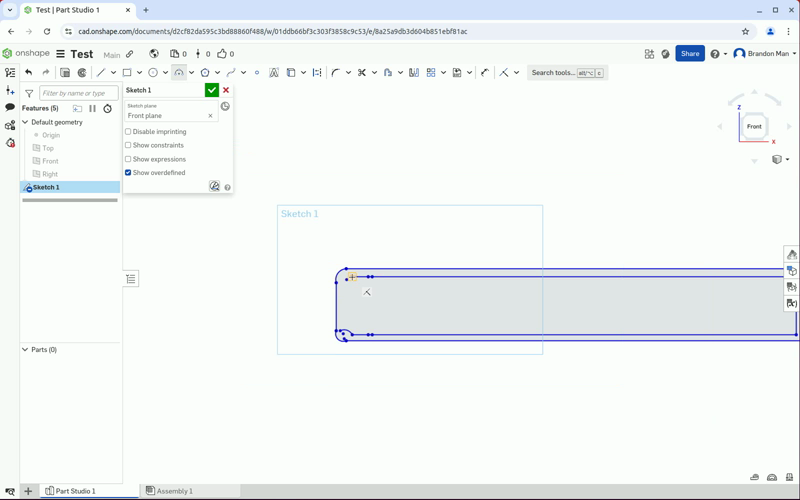
scroll(-6)
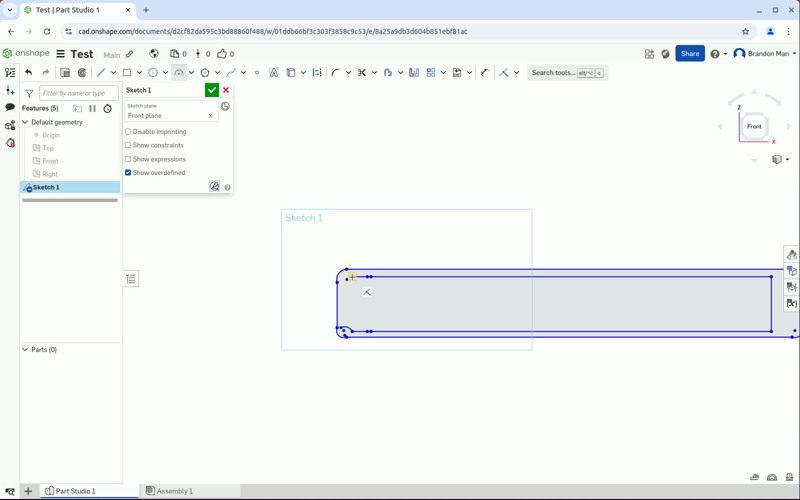
scroll(-6)
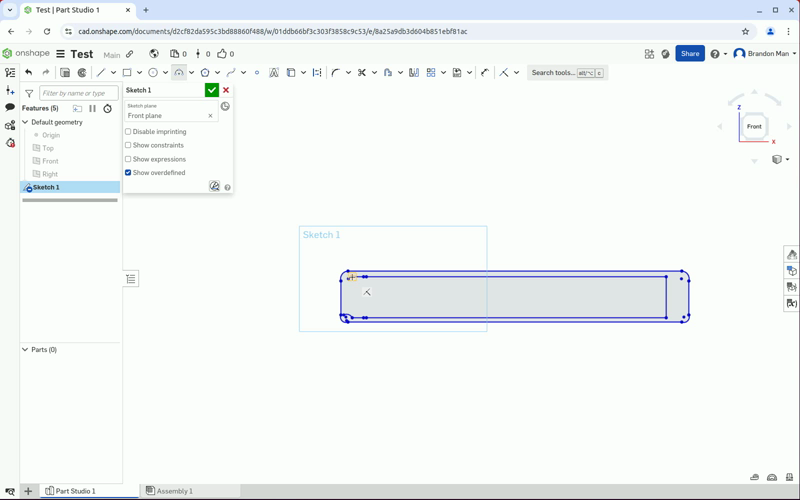
scroll(-6)
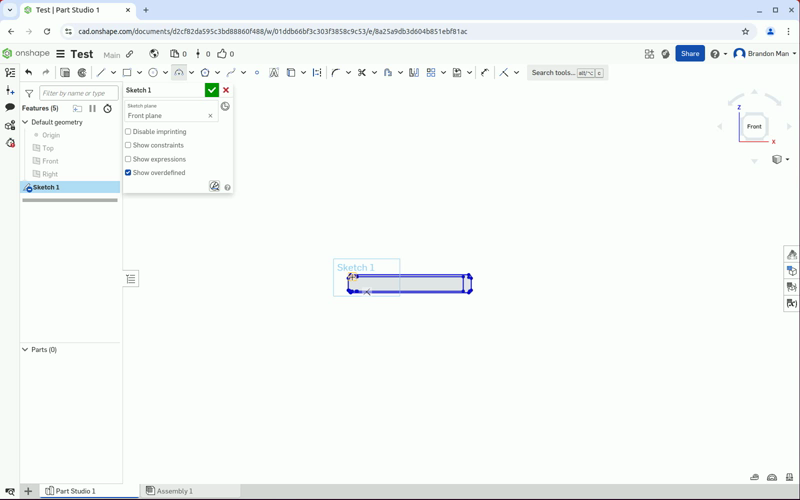
key_down(shift)
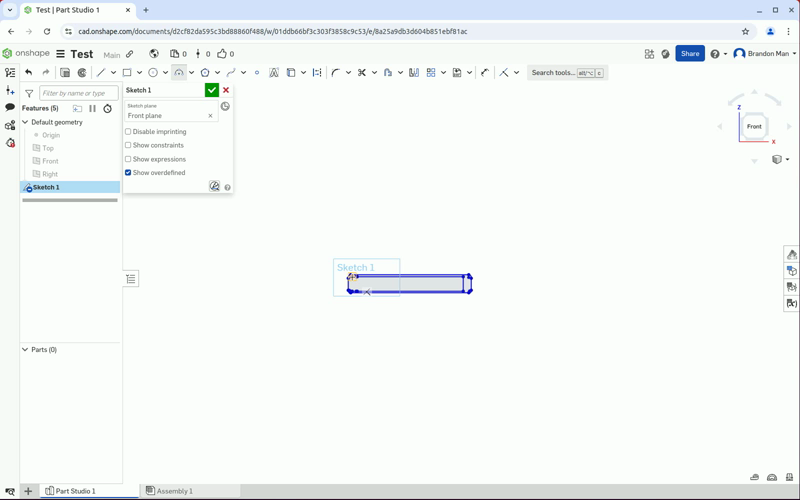
mouse_move(349, 278)
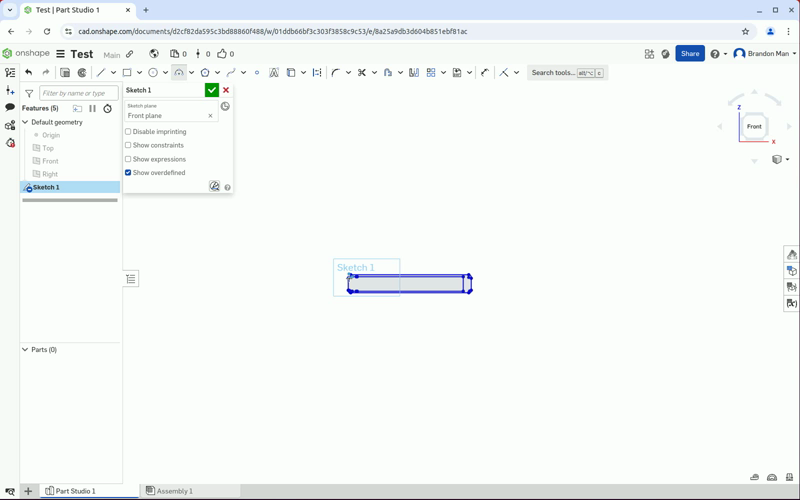
scroll(6)
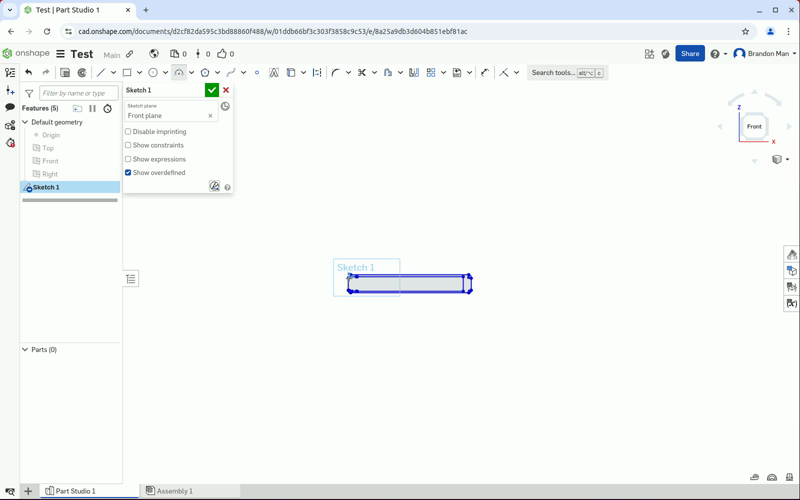
scroll(6)
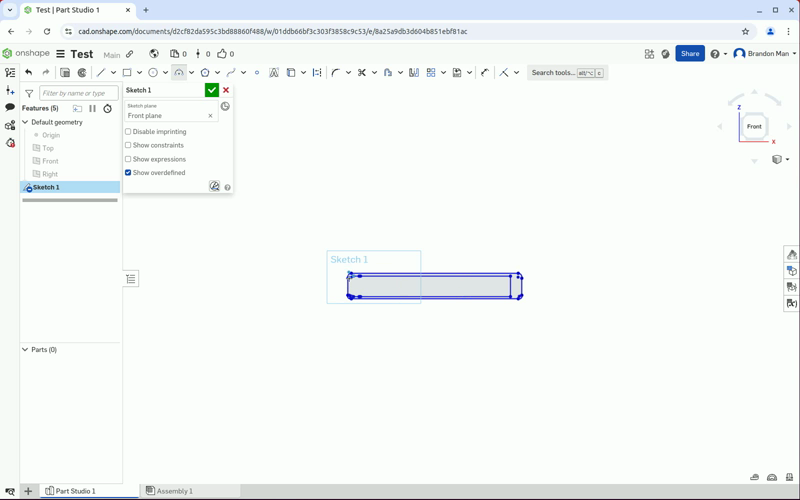
scroll(6)
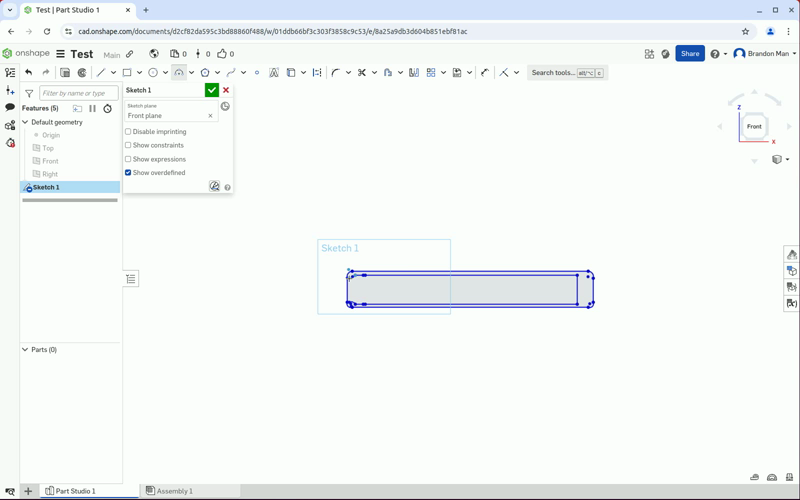
scroll(6)
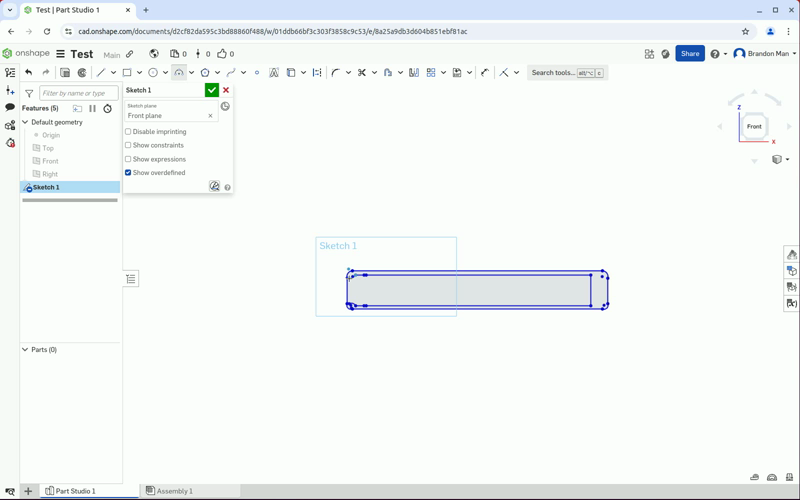
scroll(6)
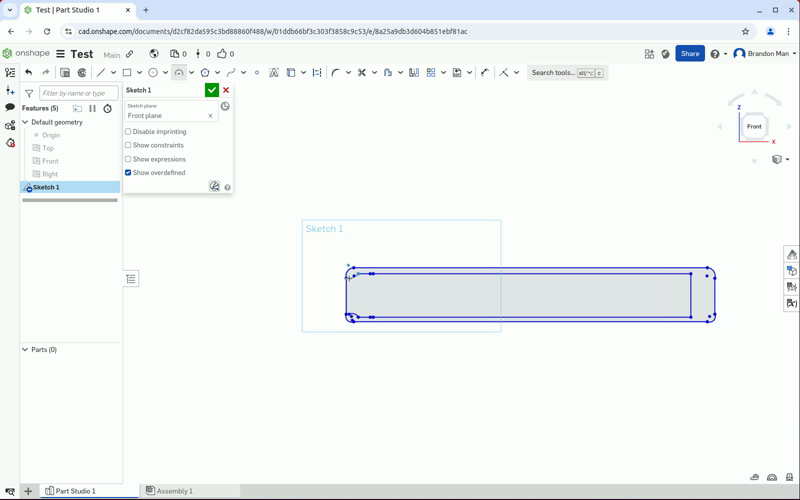
scroll(6)
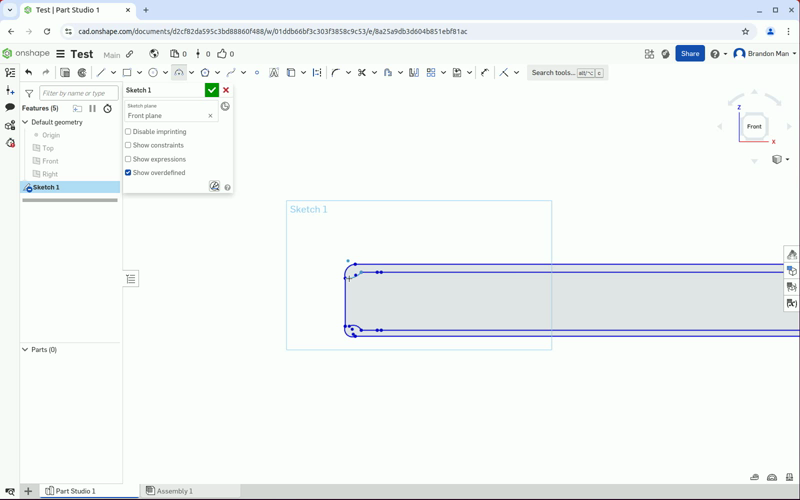
scroll(6)
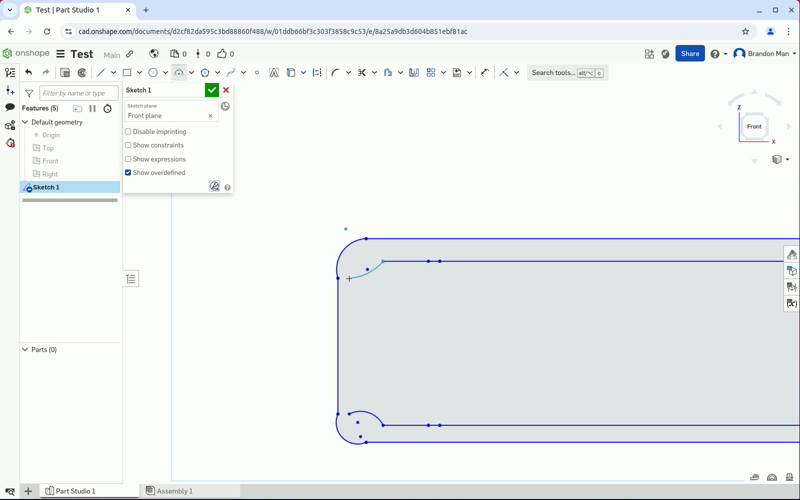
click(349, 278)
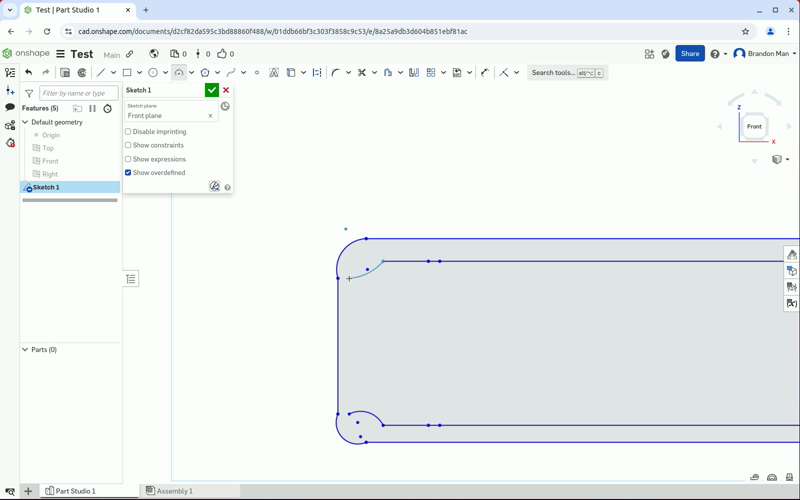
scroll(-6)
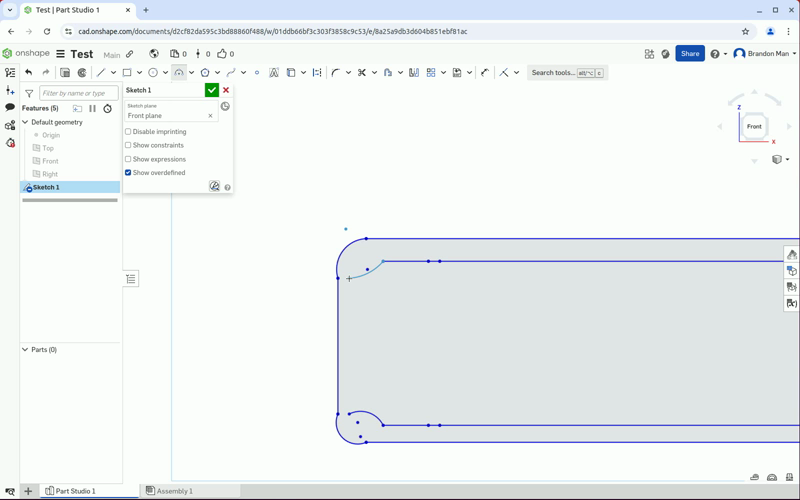
scroll(-6)
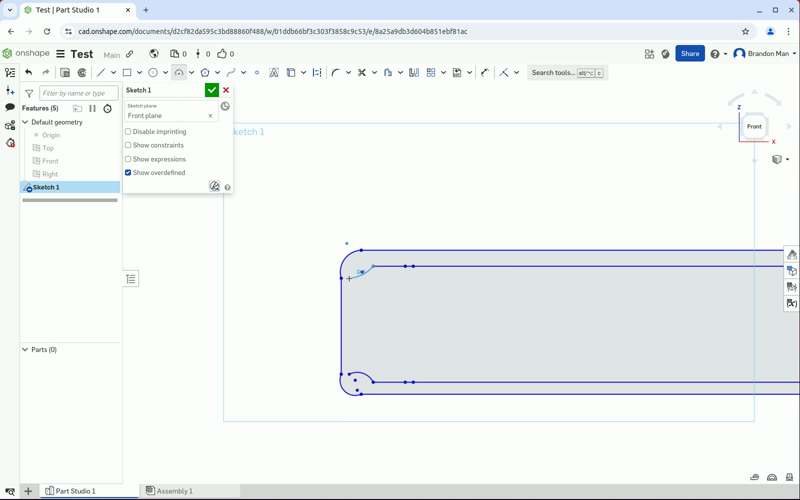
scroll(-6)
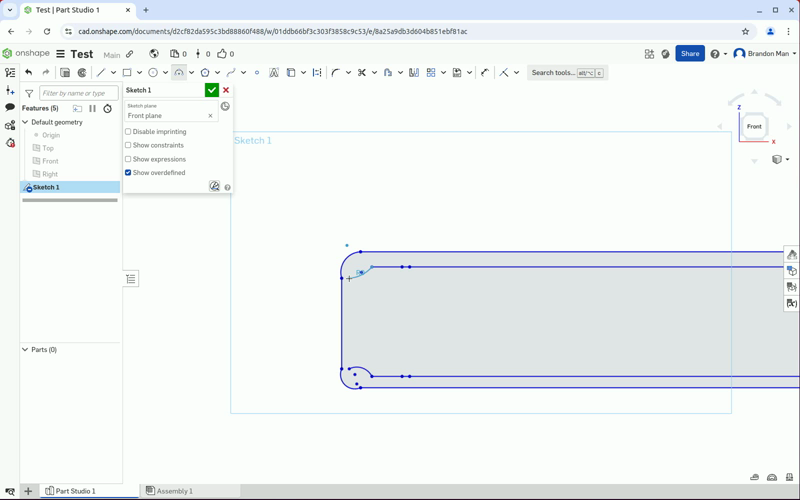
scroll(-6)
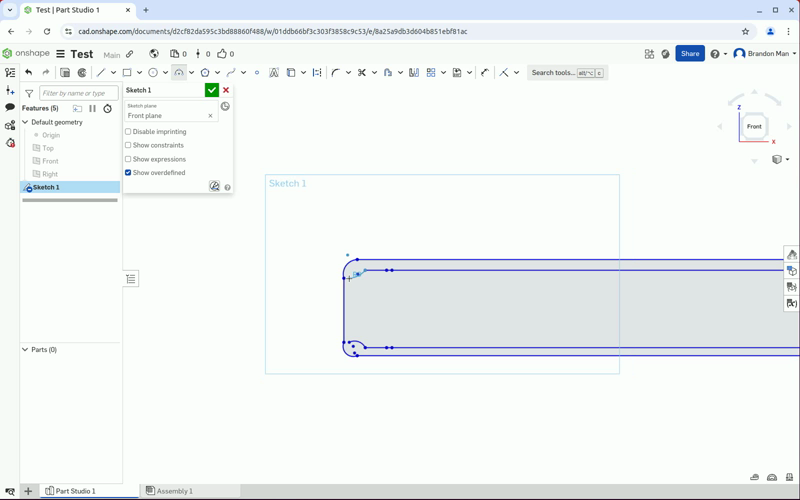
scroll(-6)
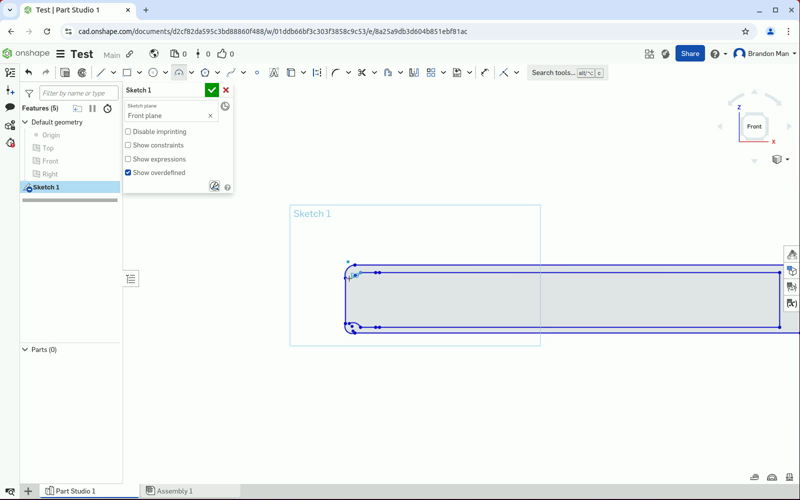
scroll(-6)
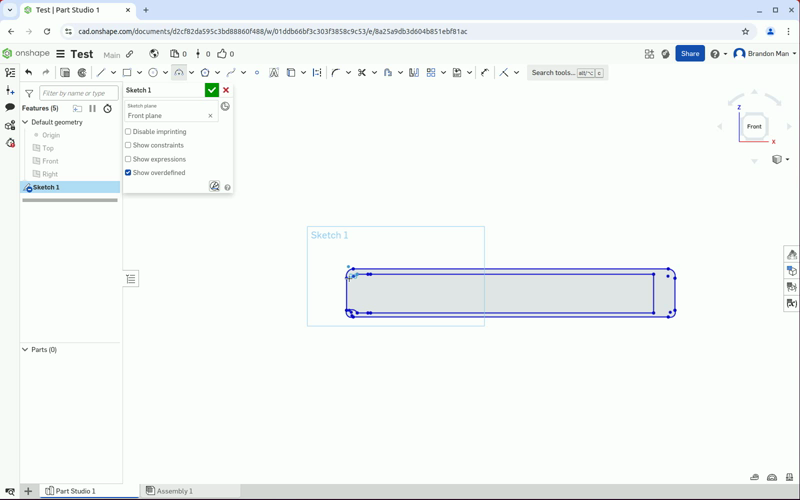
scroll(-6)
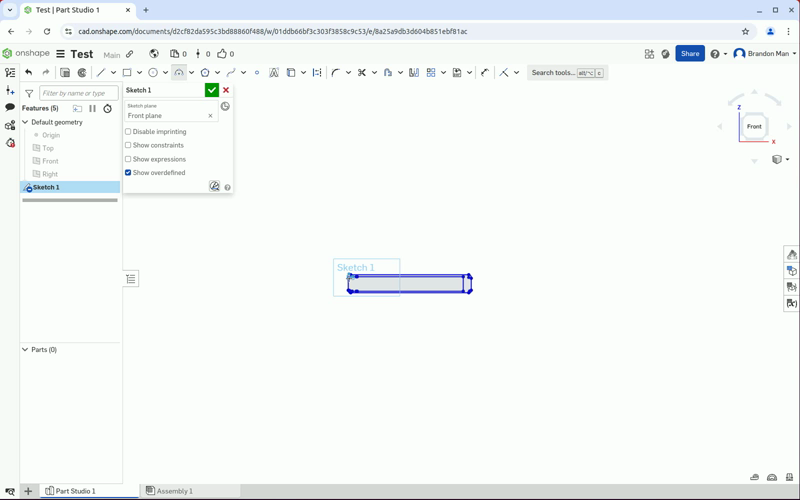
mouse_move(350, 277)
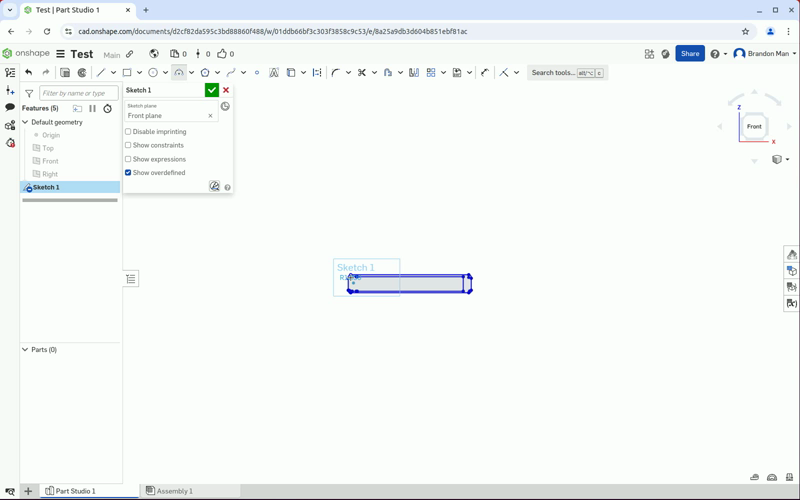
scroll(6)
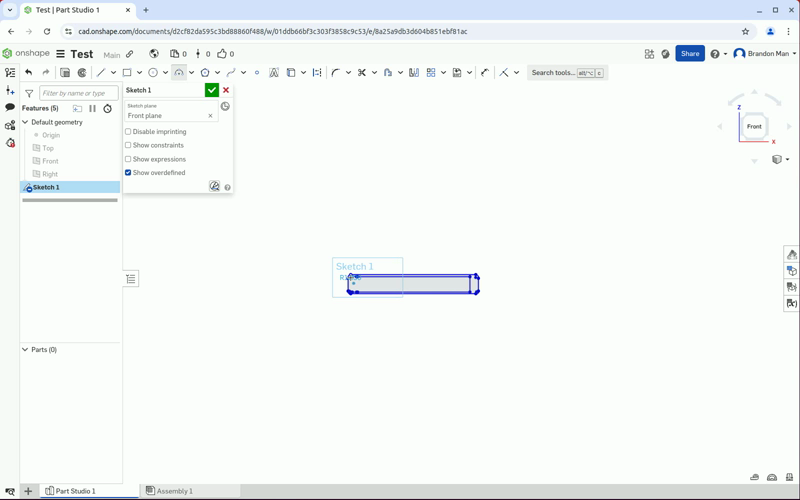
scroll(6)
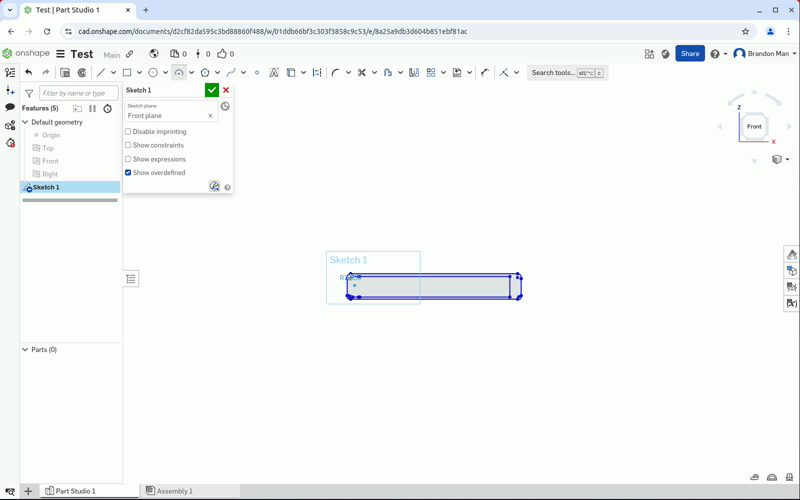
scroll(6)
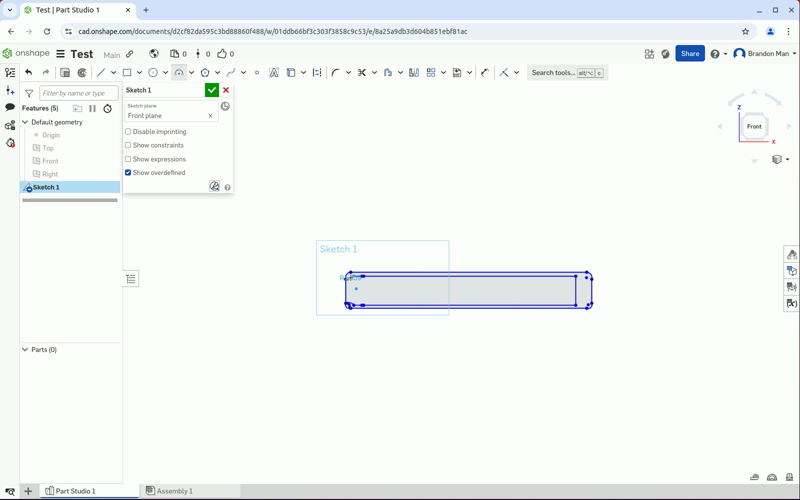
scroll(6)
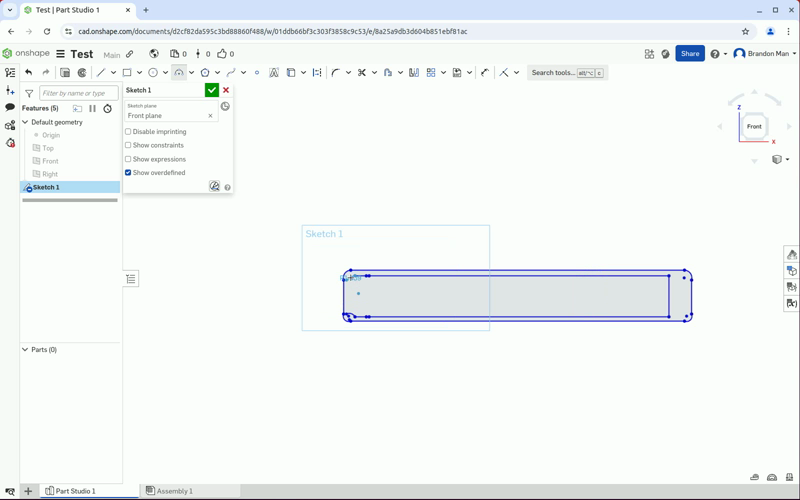
scroll(6)
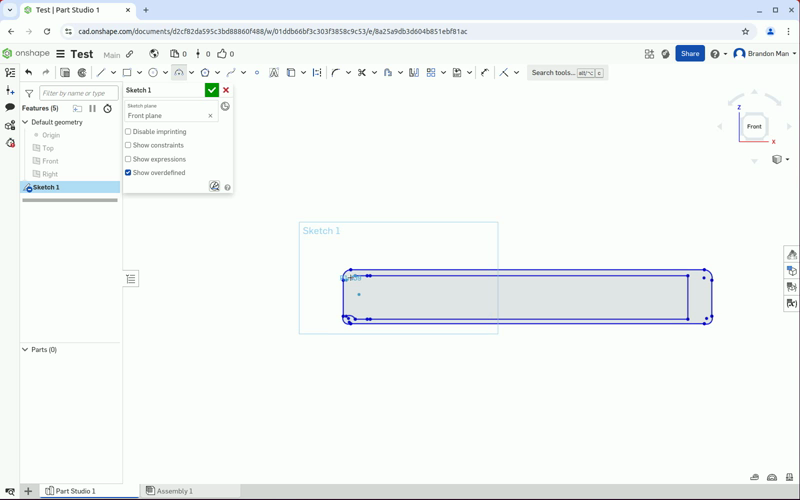
scroll(6)
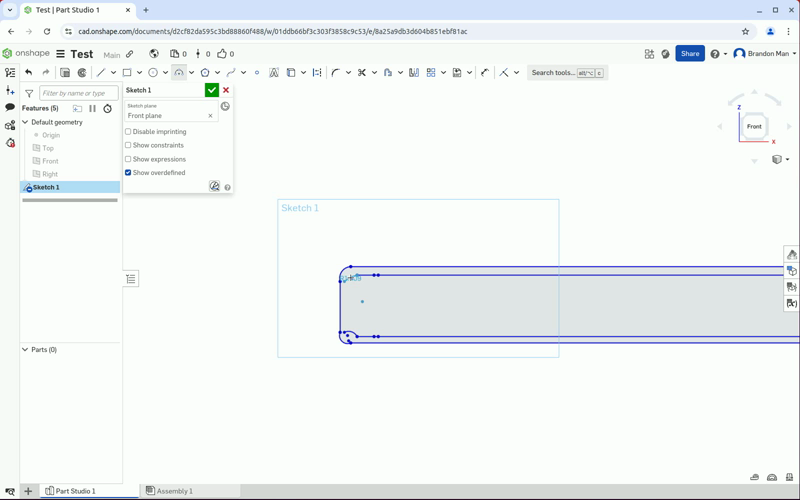
scroll(6)
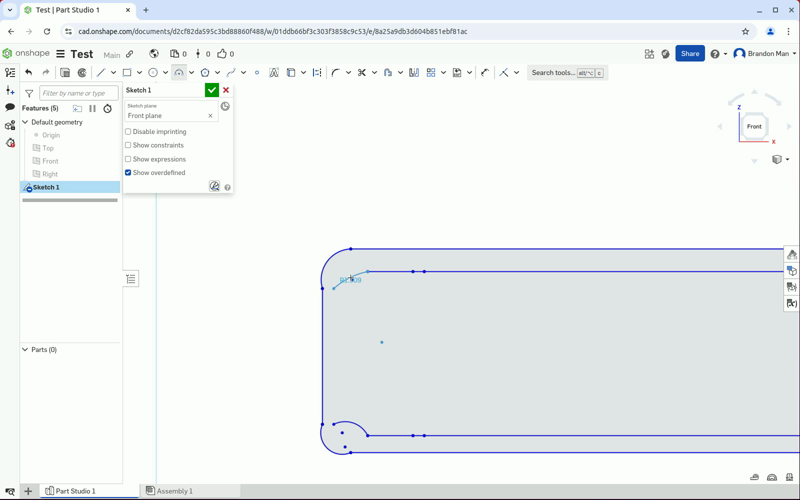
click(350, 277)
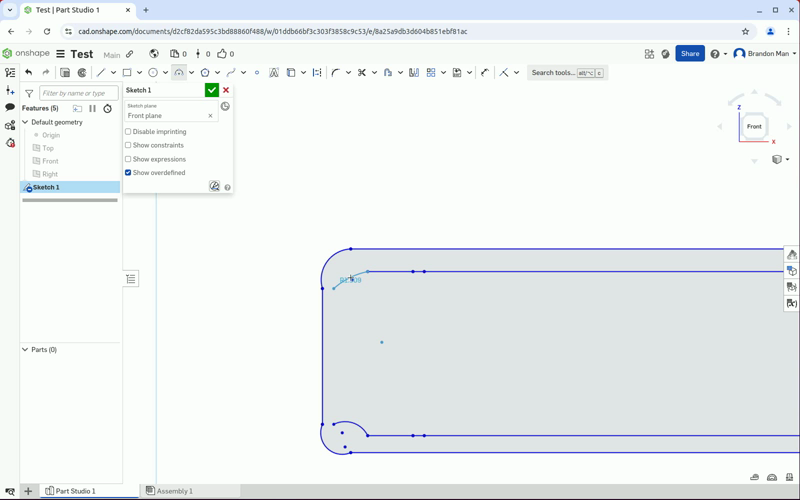
scroll(-6)
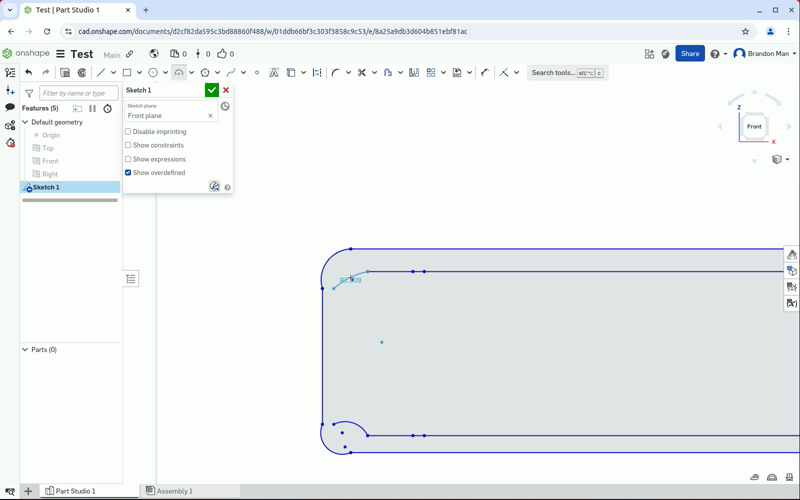
scroll(-6)
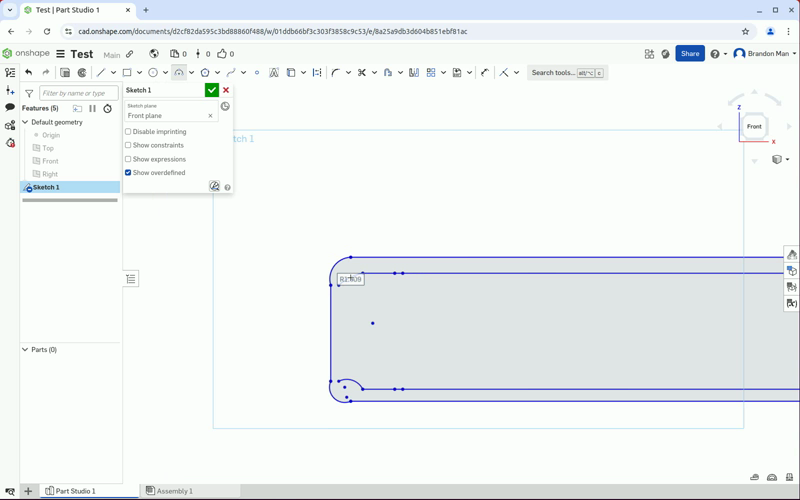
scroll(-6)
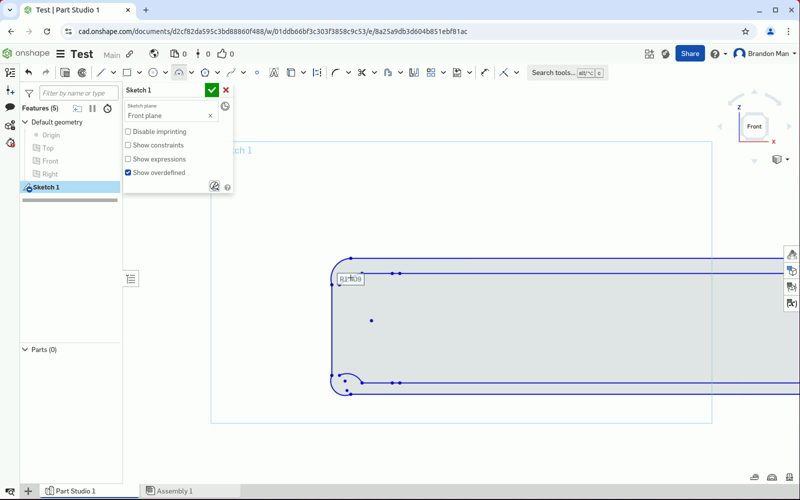
scroll(-6)
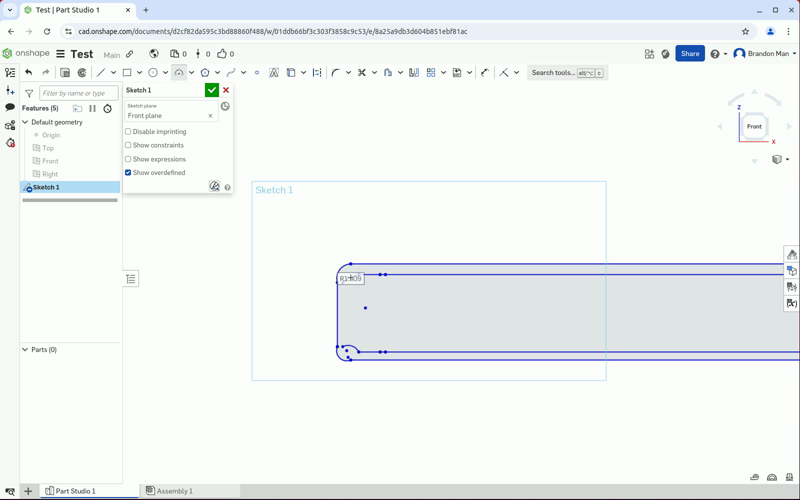
scroll(-6)
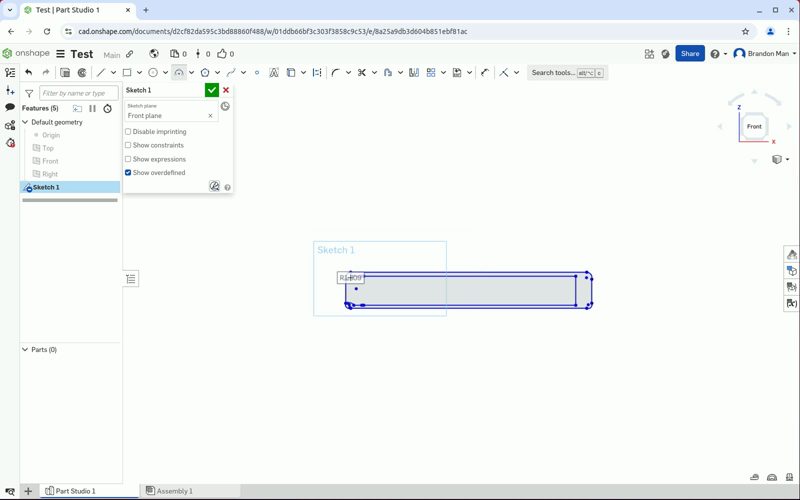
scroll(-6)
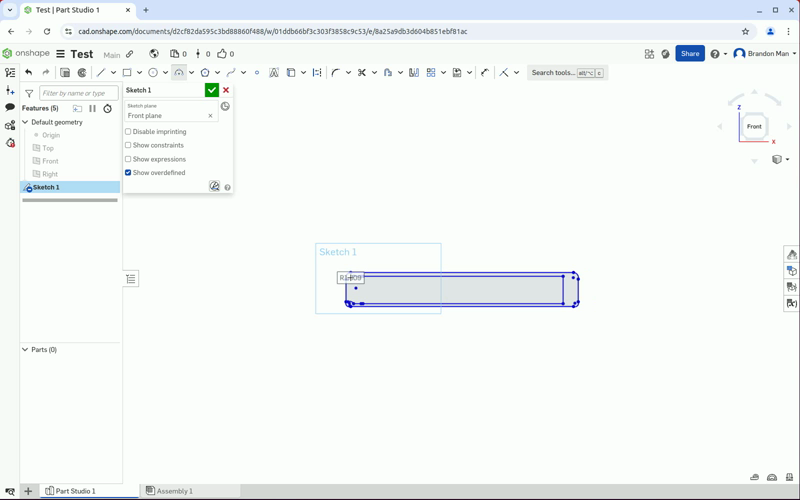
scroll(-6)
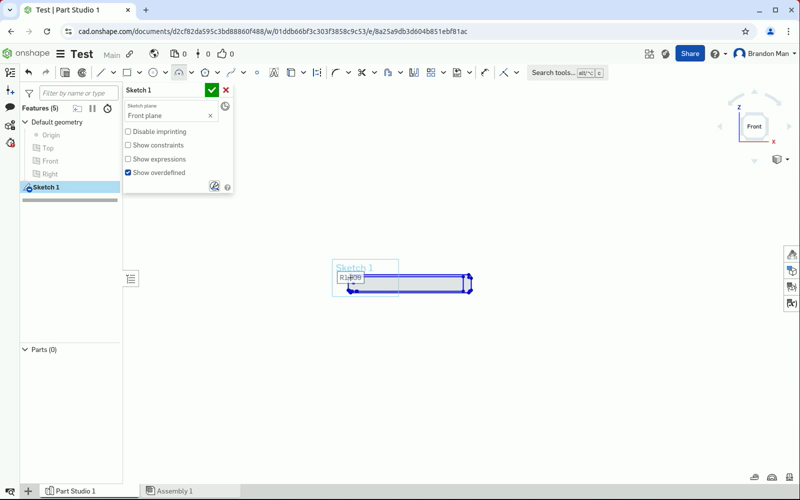
key_up(shift)
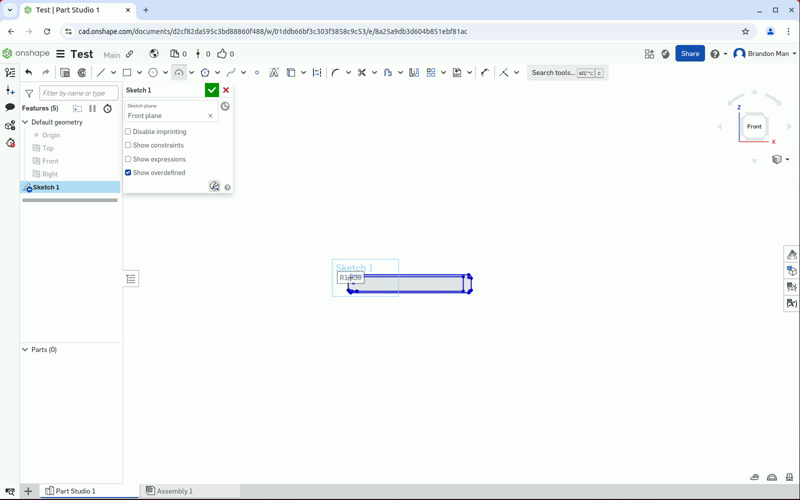
key(esc)
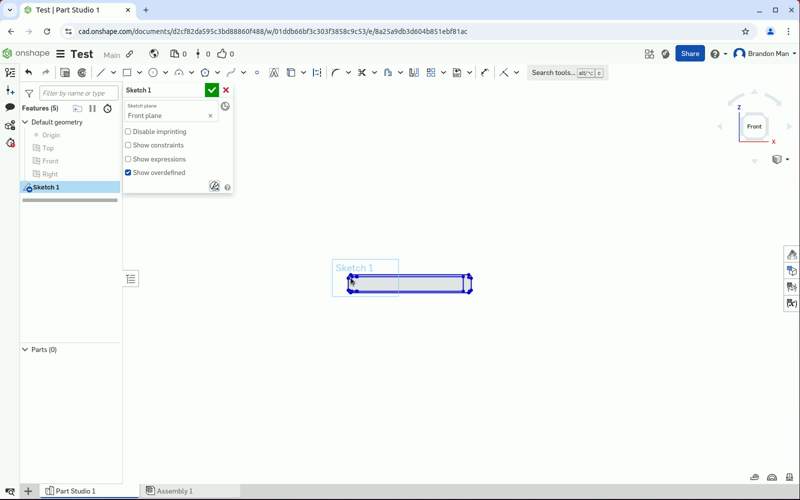
key(l)
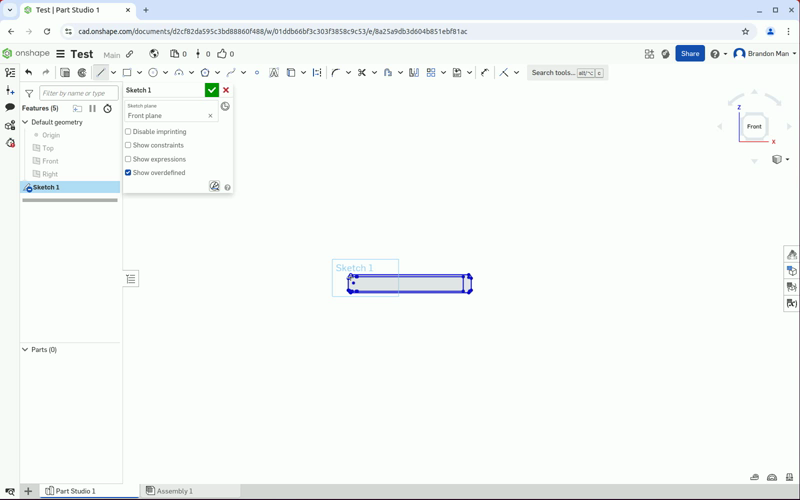
mouse_move(349, 278)
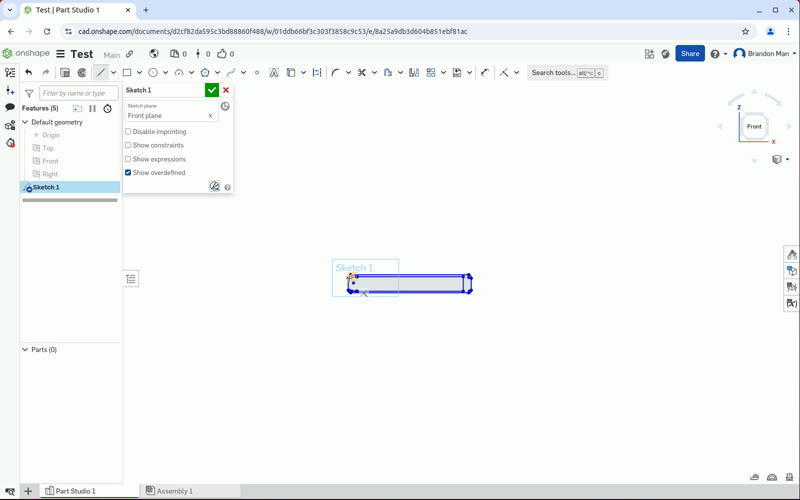
scroll(6)
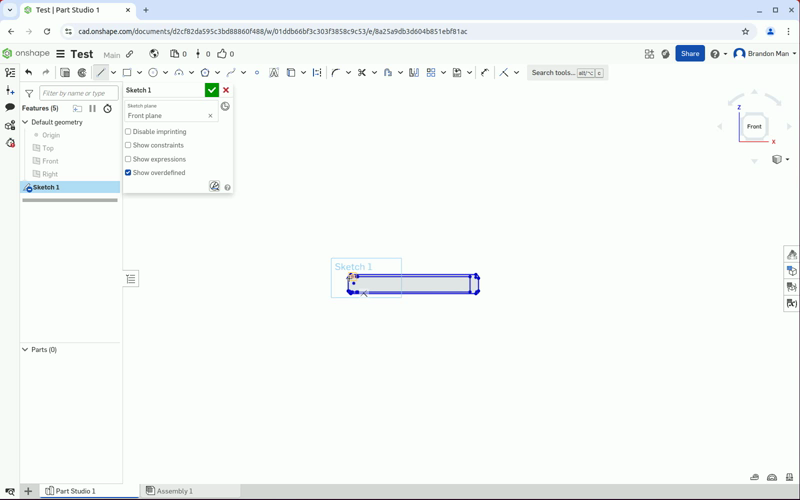
scroll(6)
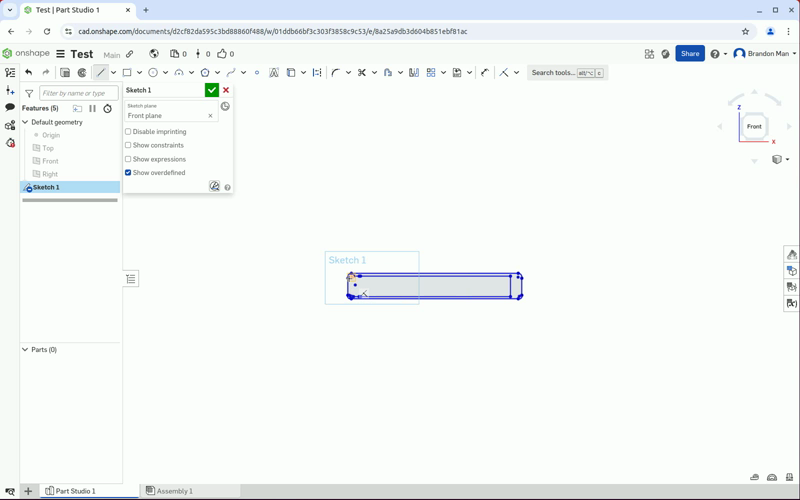
scroll(6)
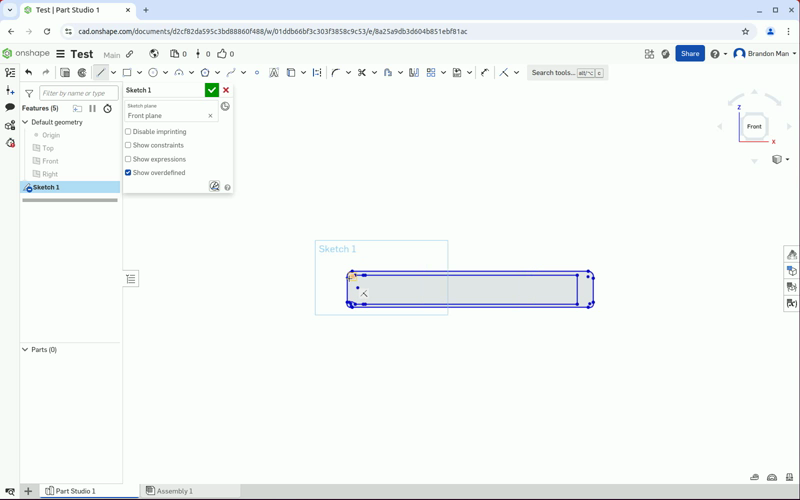
scroll(6)
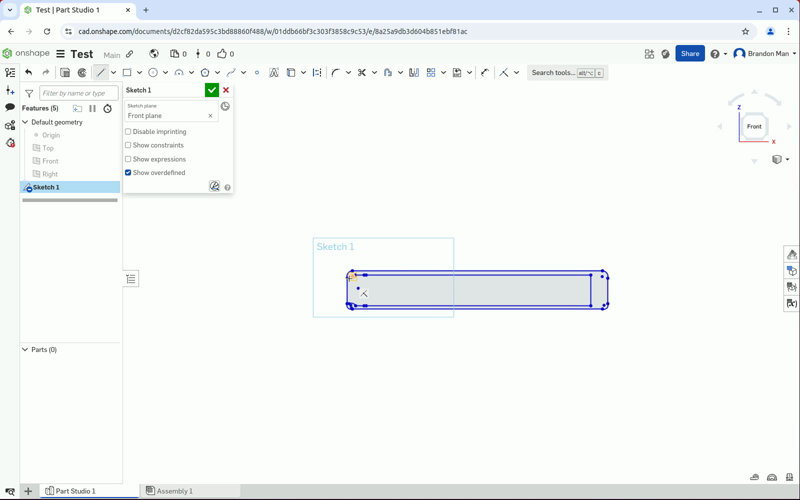
scroll(6)
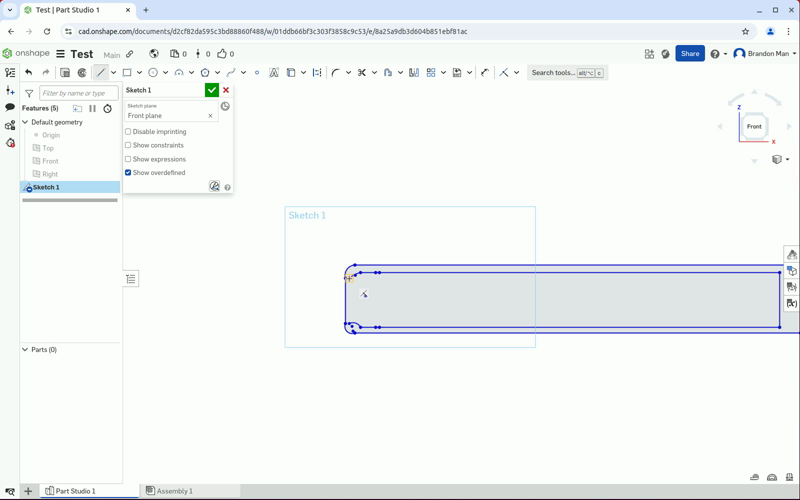
scroll(6)
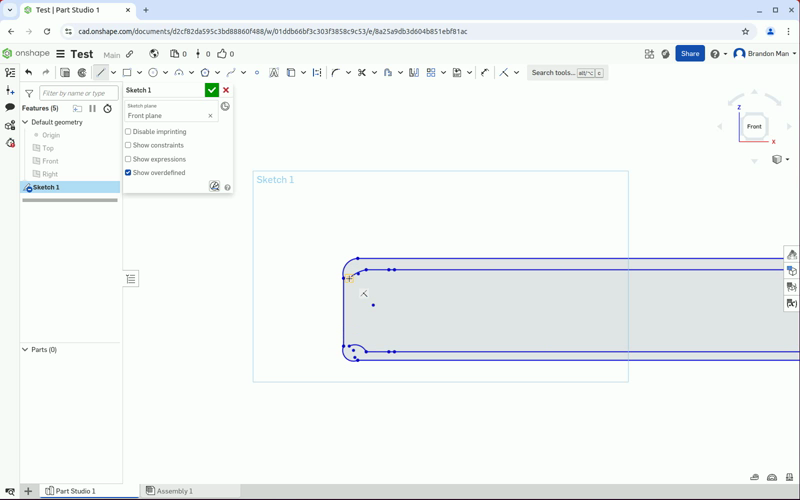
scroll(6)
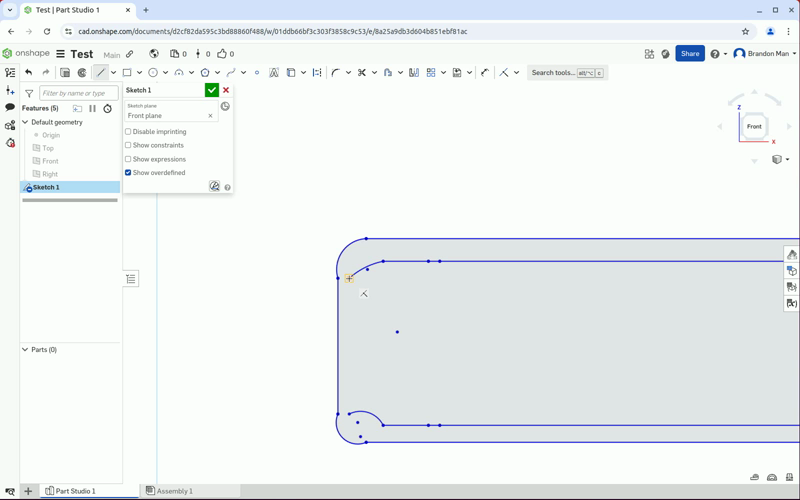
click(349, 278)
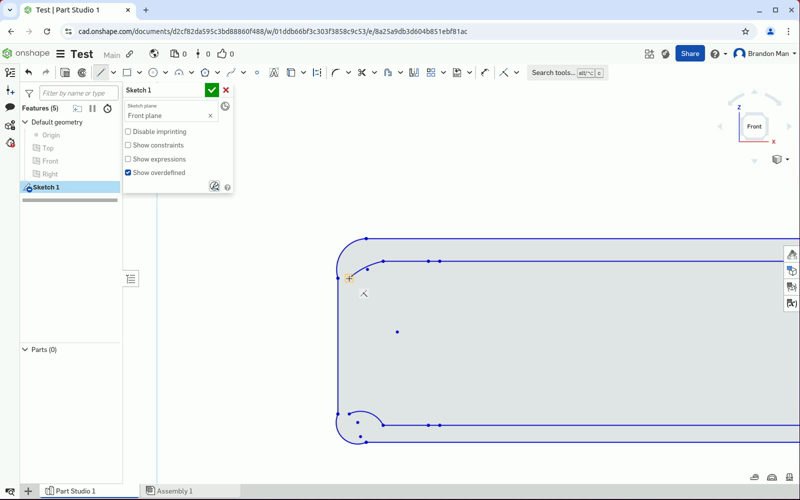
scroll(-6)
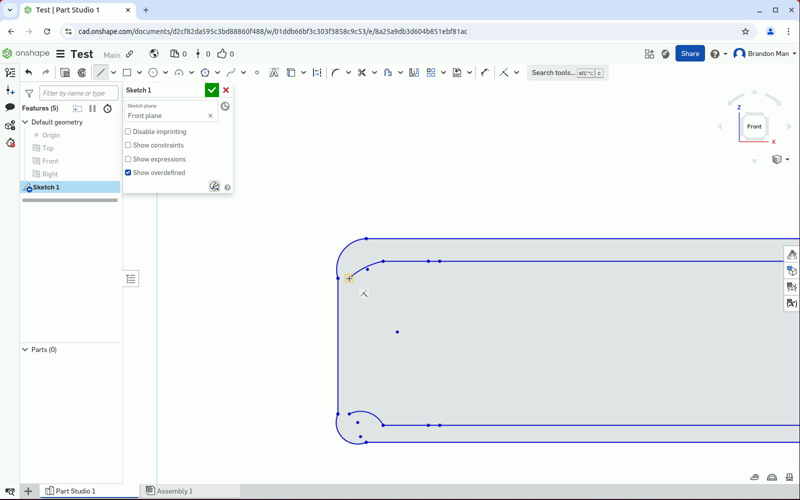
scroll(-6)
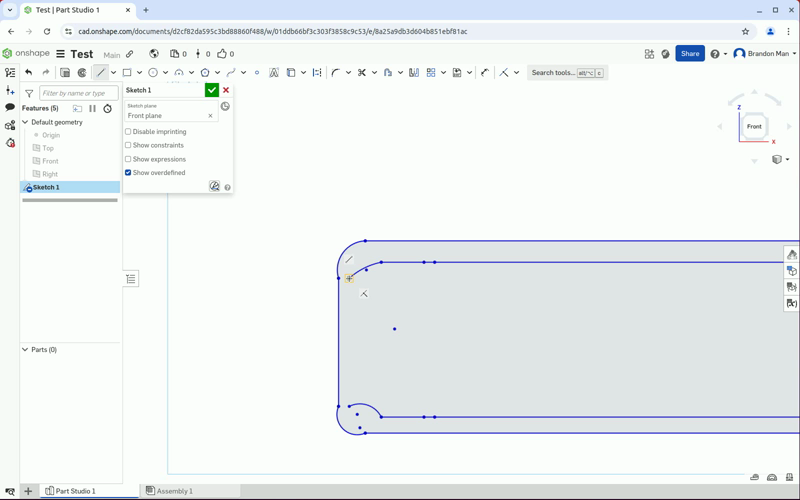
scroll(-6)
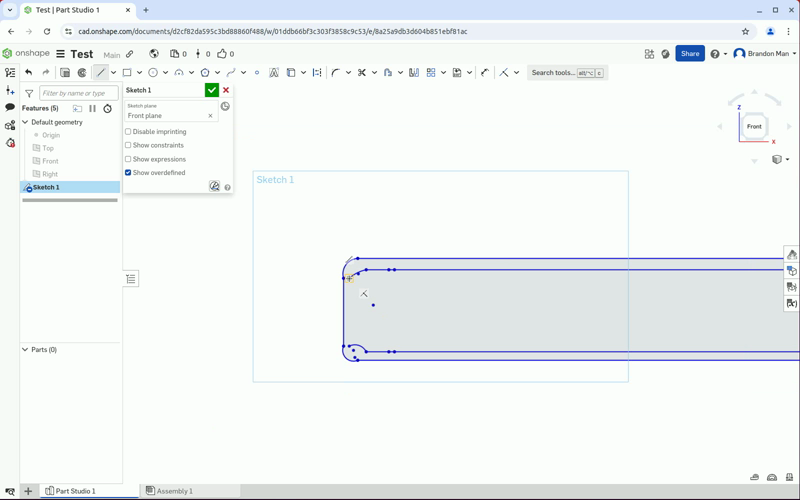
scroll(-6)
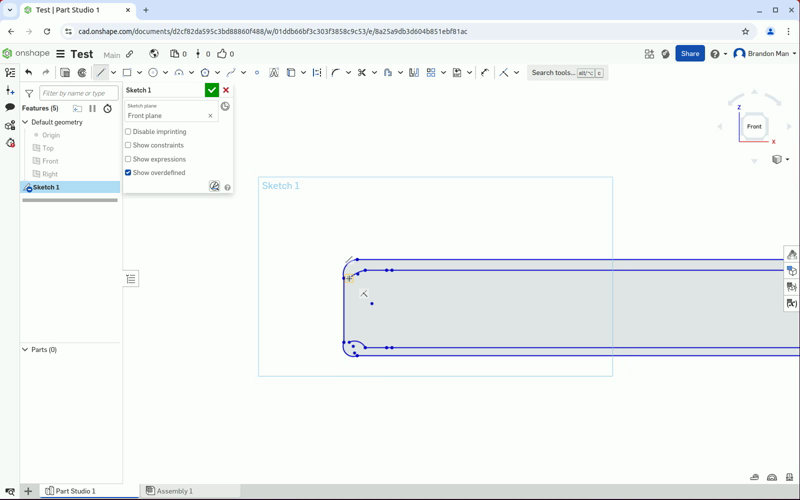
scroll(-6)
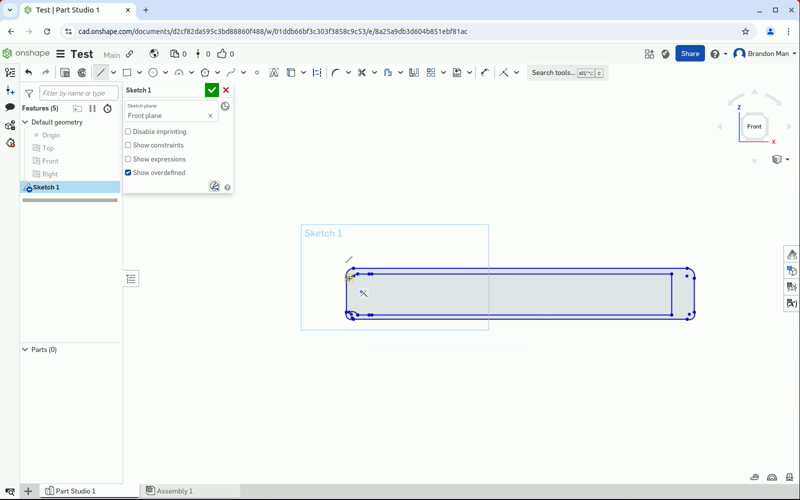
scroll(-6)
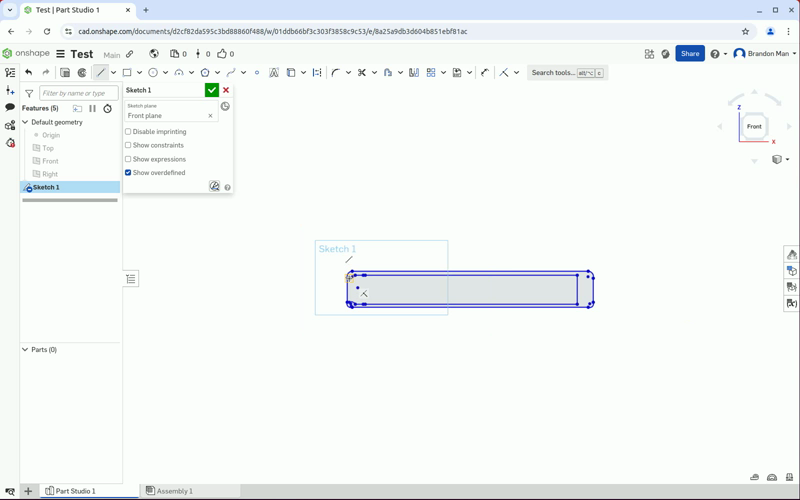
scroll(-6)
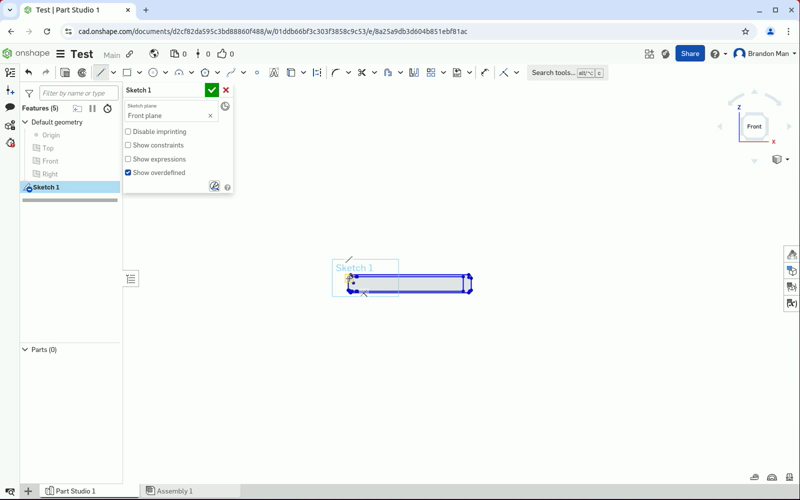
mouse_move(379, 278)
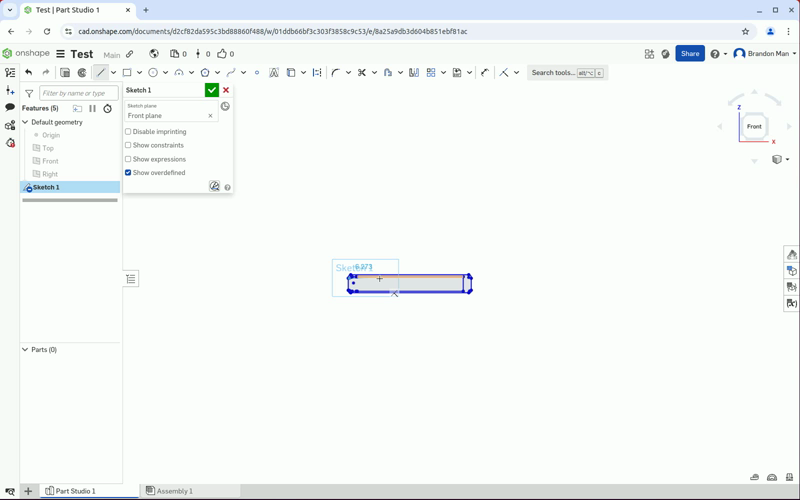
key_down(shift)
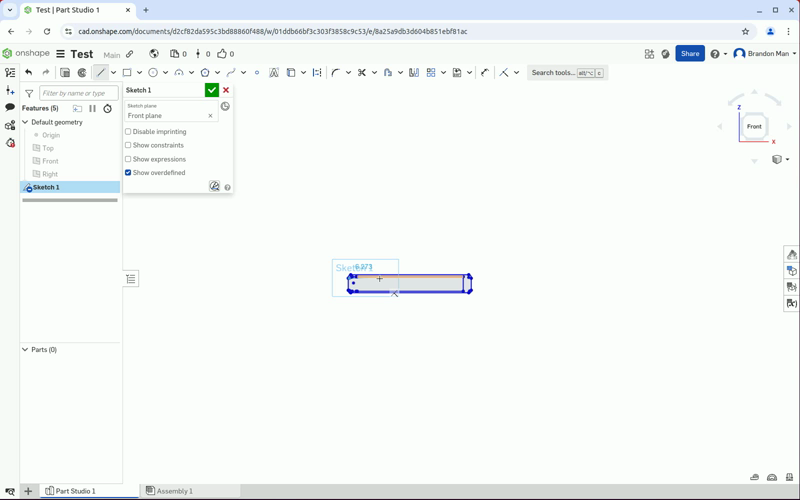
mouse_move(349, 290)
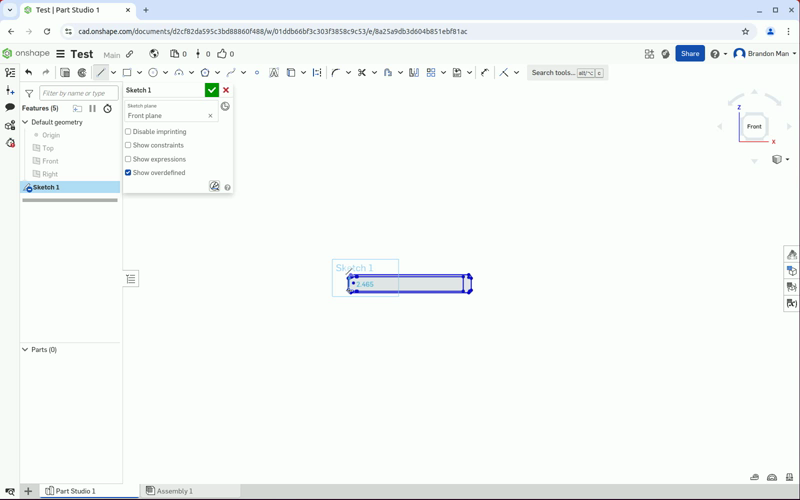
scroll(6)
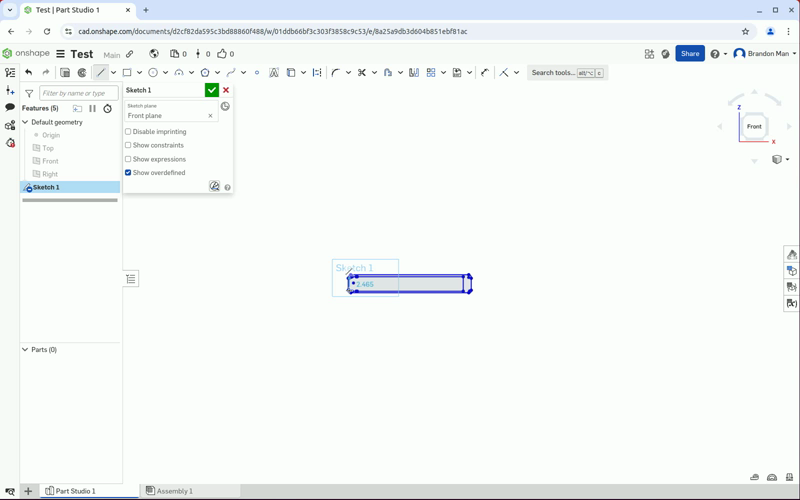
scroll(6)
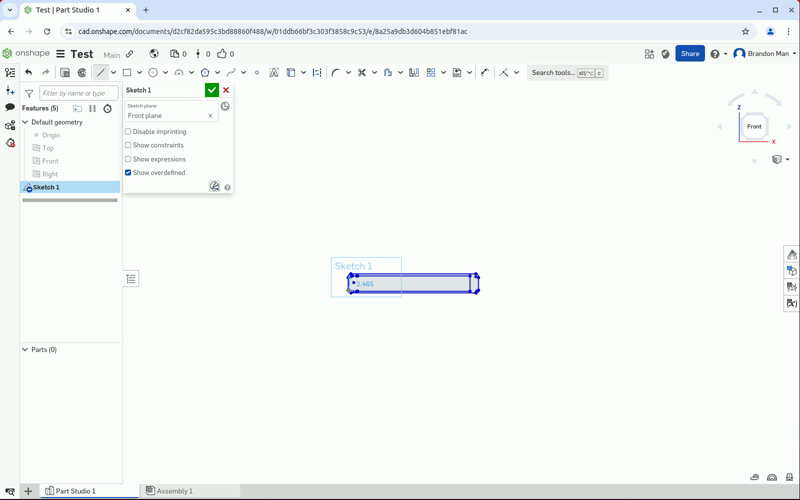
scroll(6)
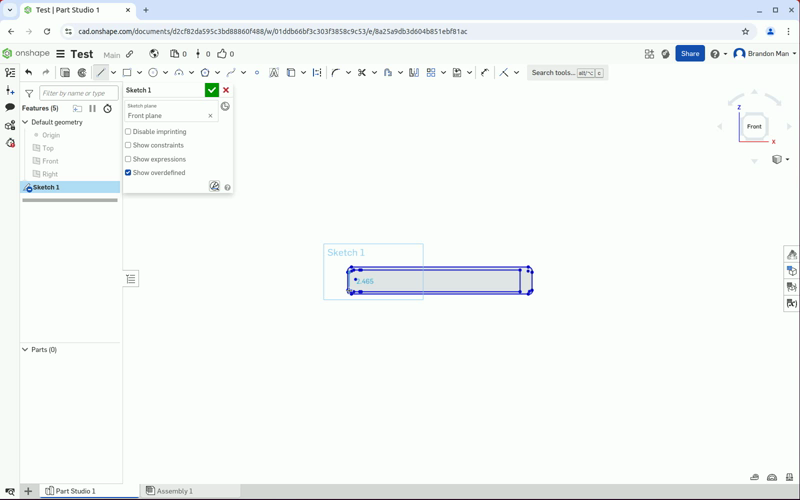
scroll(6)
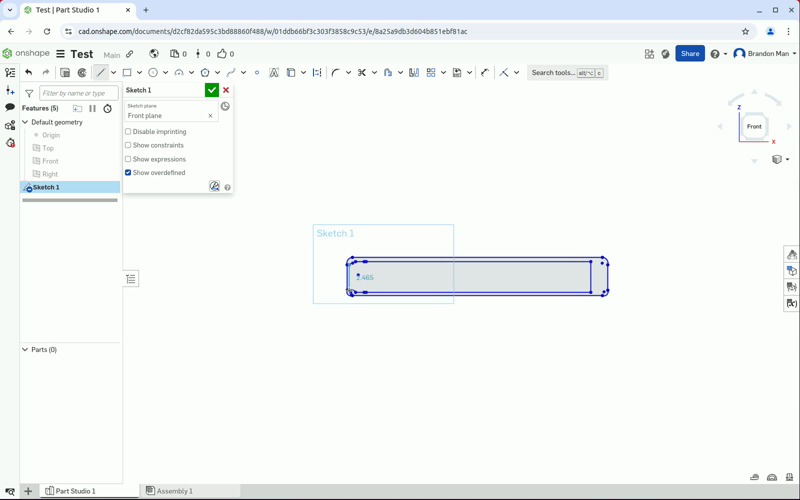
scroll(6)
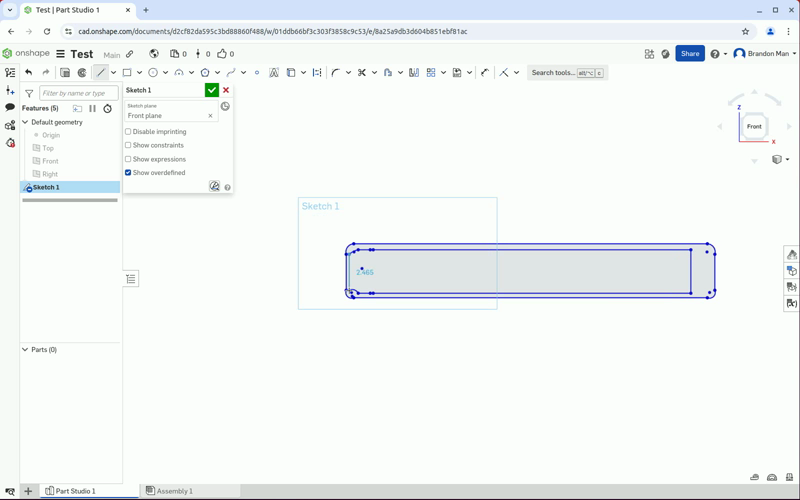
scroll(6)
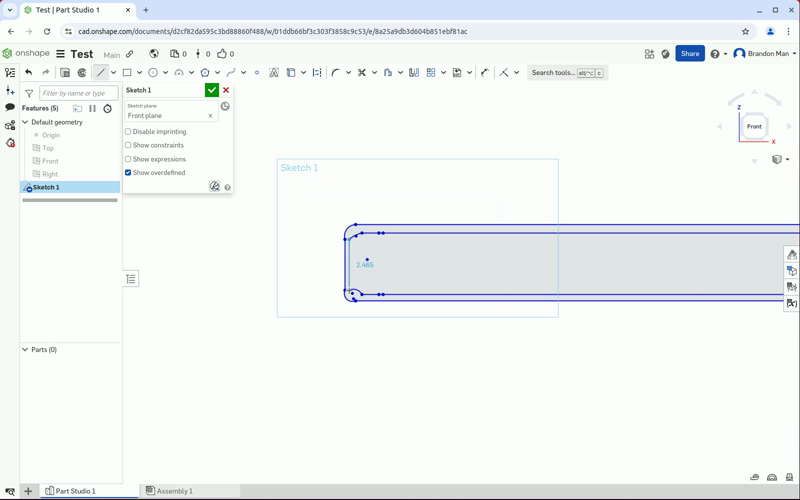
scroll(6)
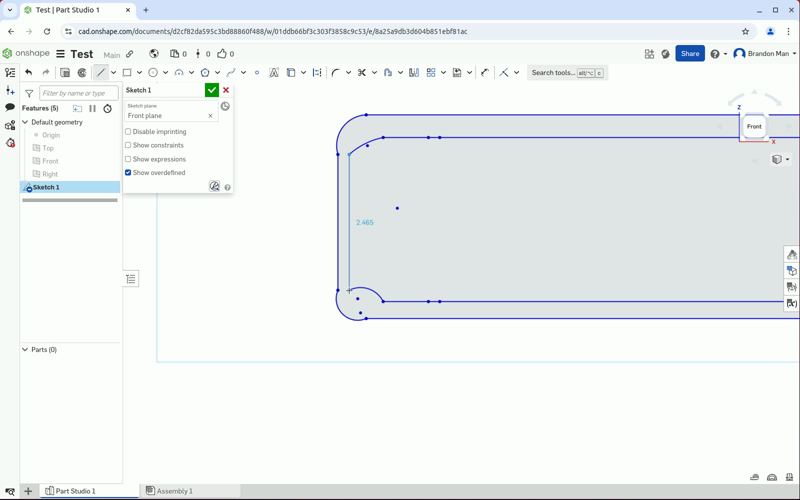
key_up(shift)
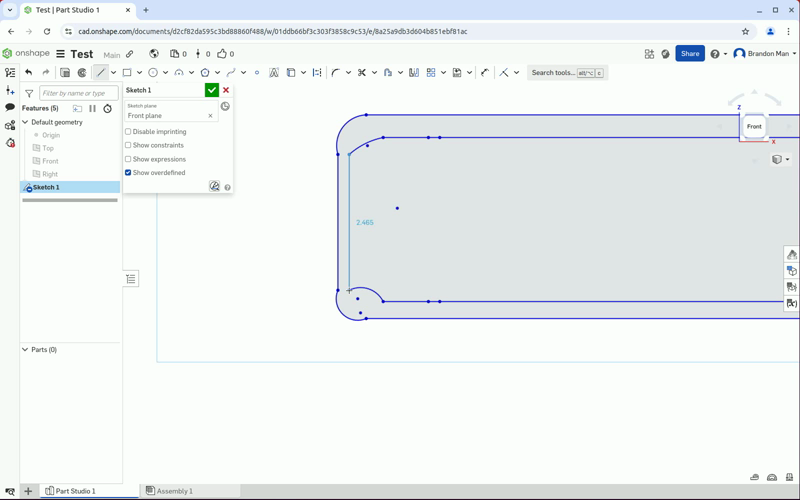
click(349, 290)
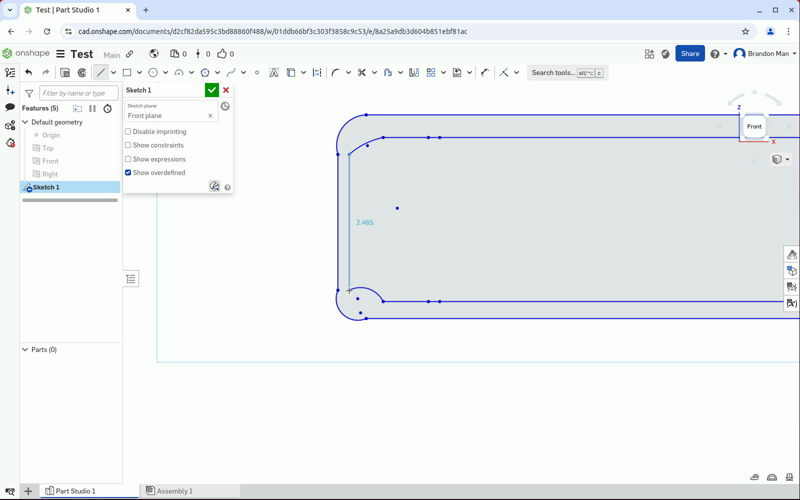
scroll(-6)
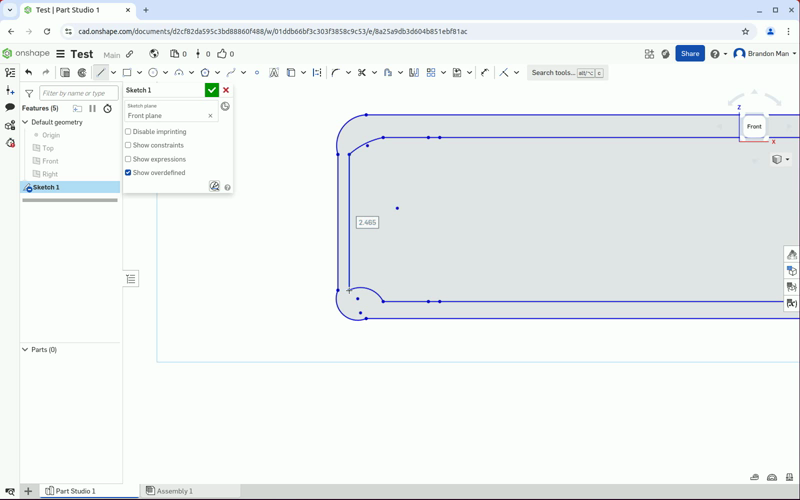
scroll(-6)
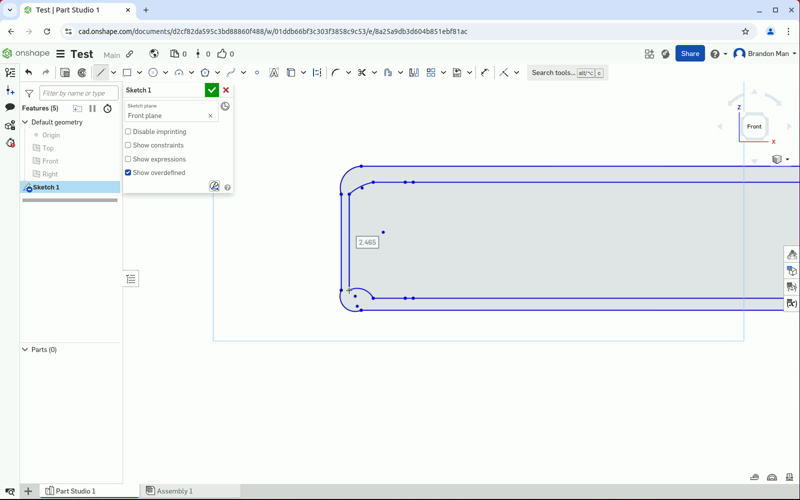
scroll(-6)
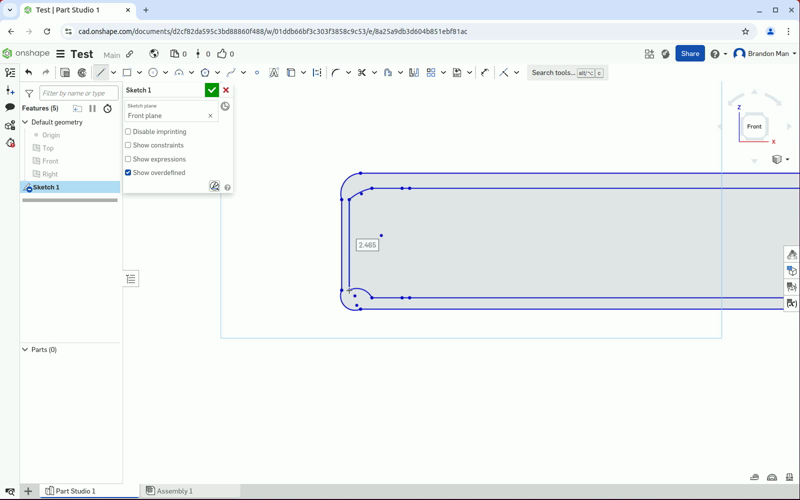
scroll(-6)
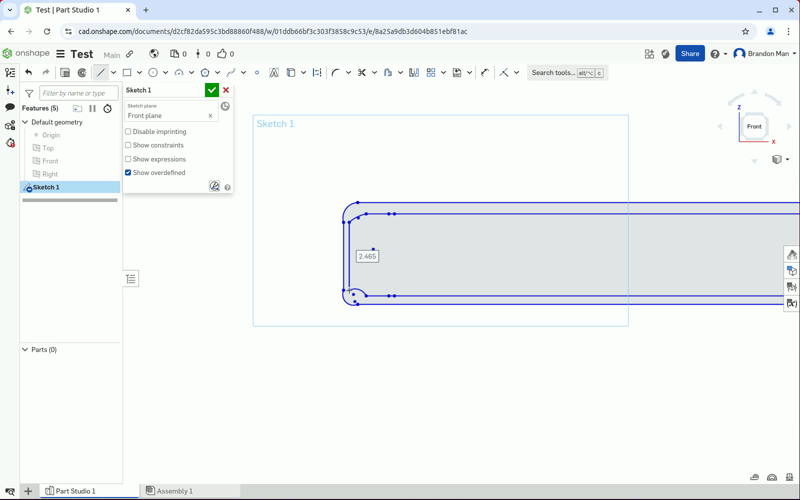
scroll(-6)
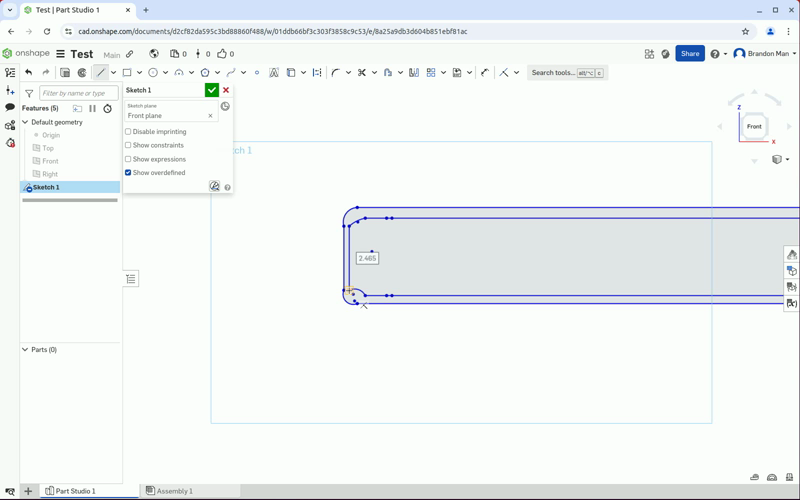
scroll(-6)
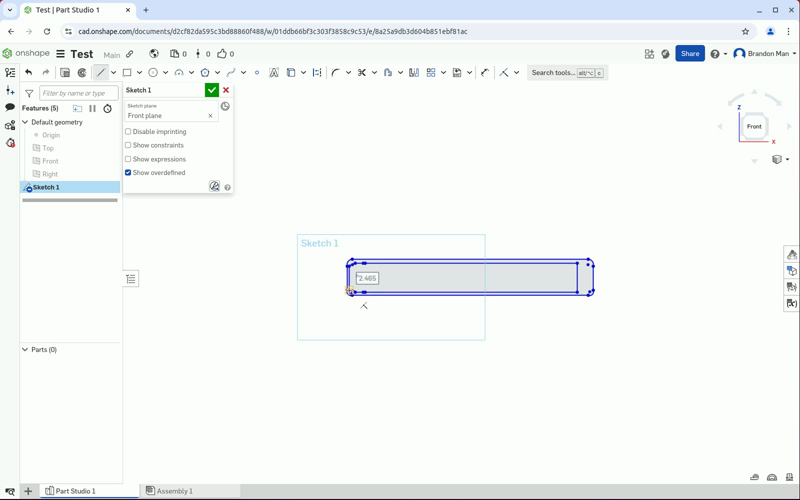
scroll(-6)
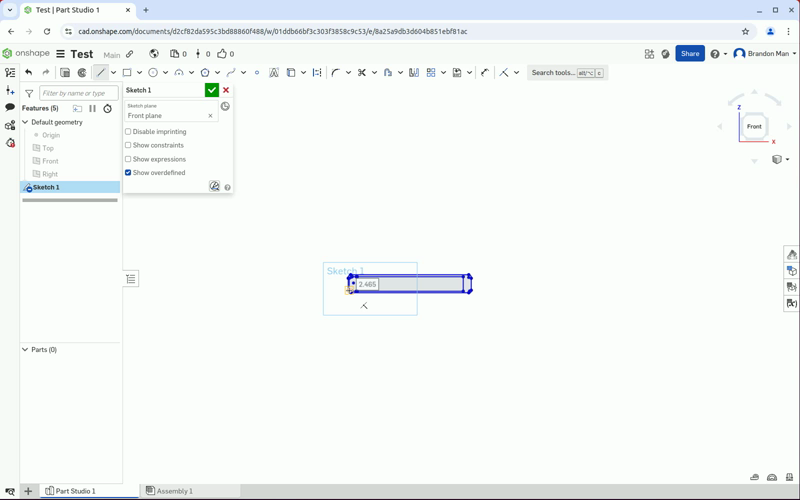
key(esc)
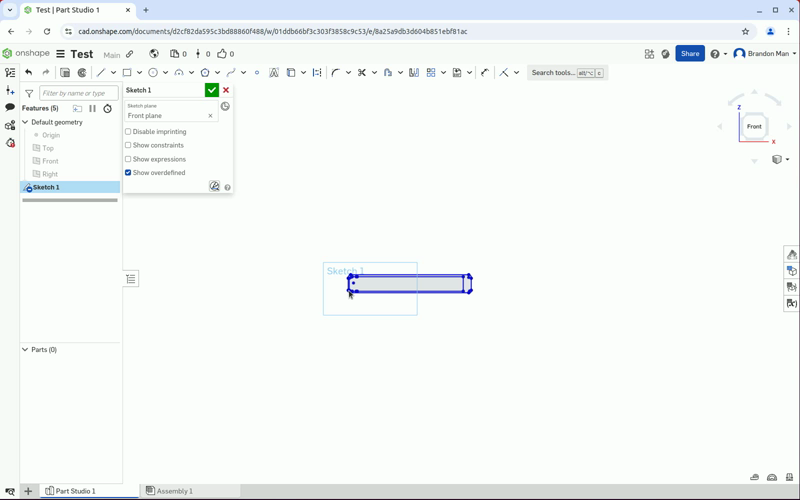
mouse_move(417, 274)
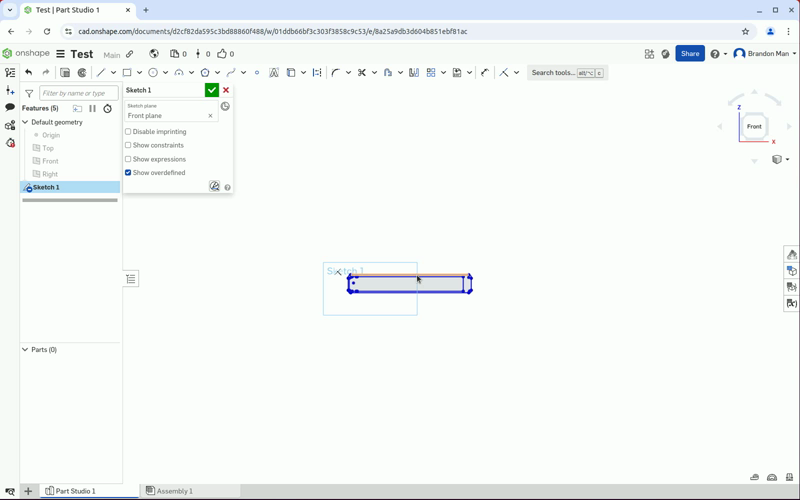
scroll(6)
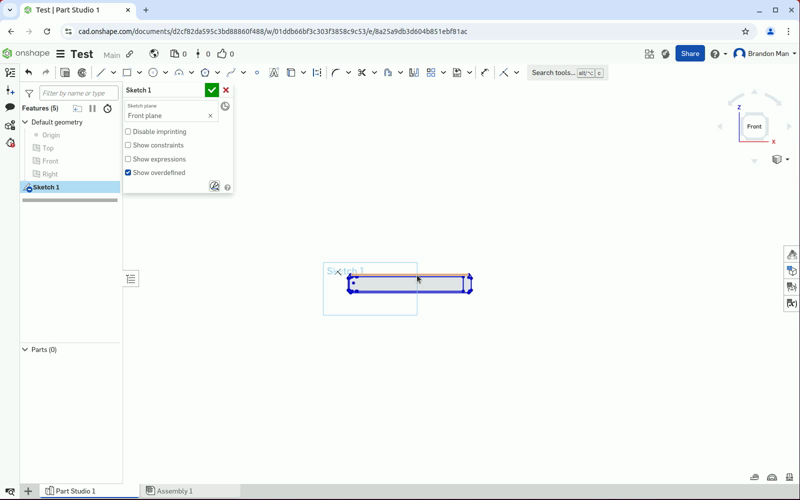
scroll(6)
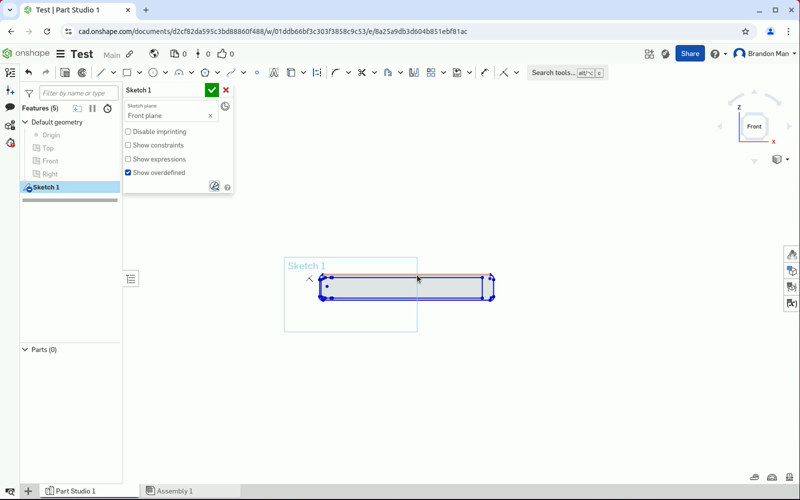
scroll(6)
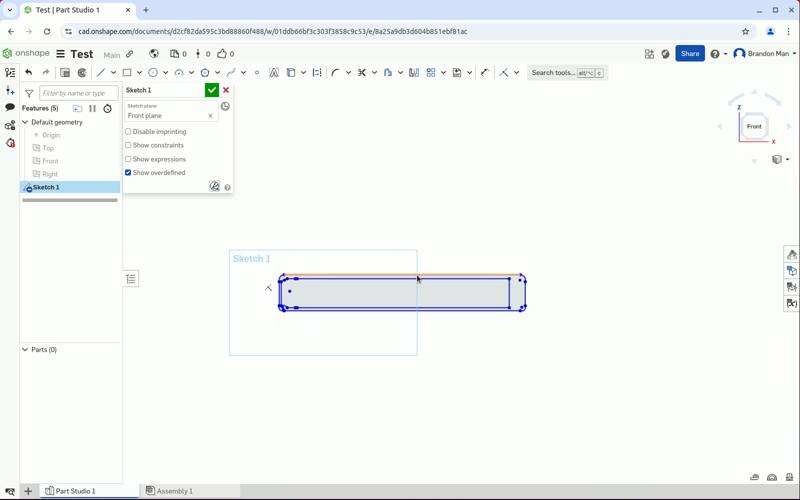
scroll(6)
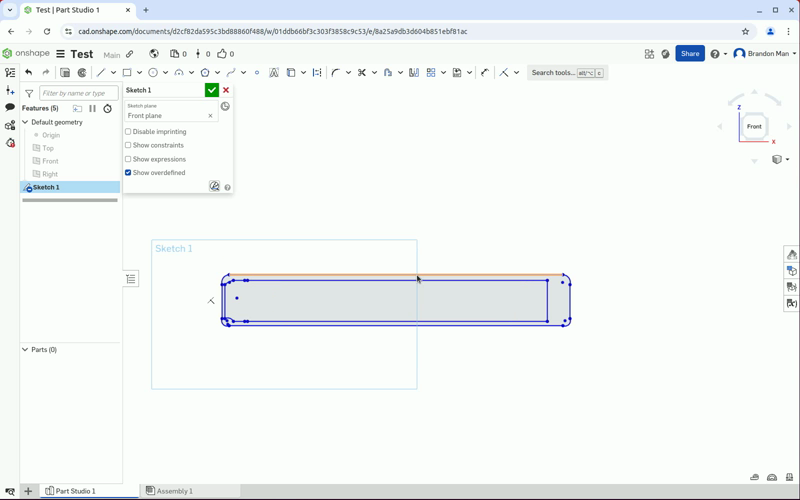
scroll(6)
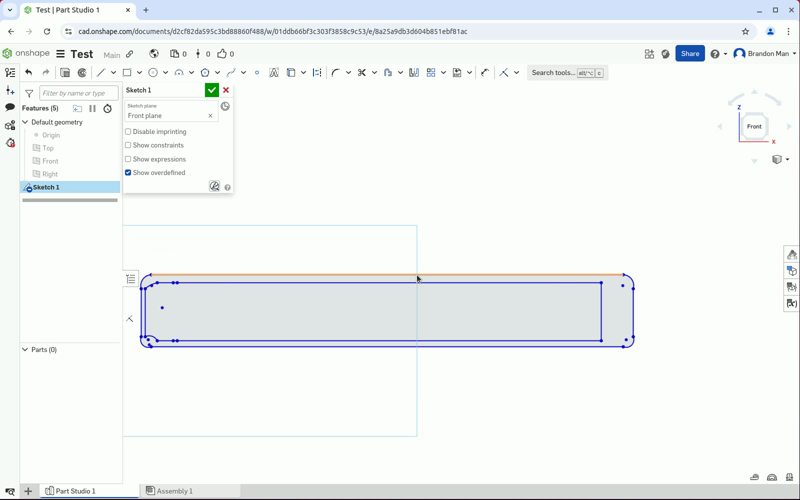
scroll(6)
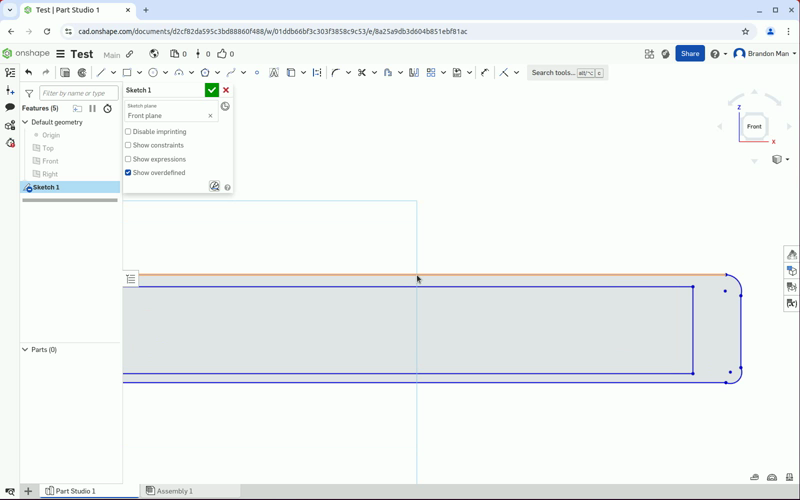
scroll(6)
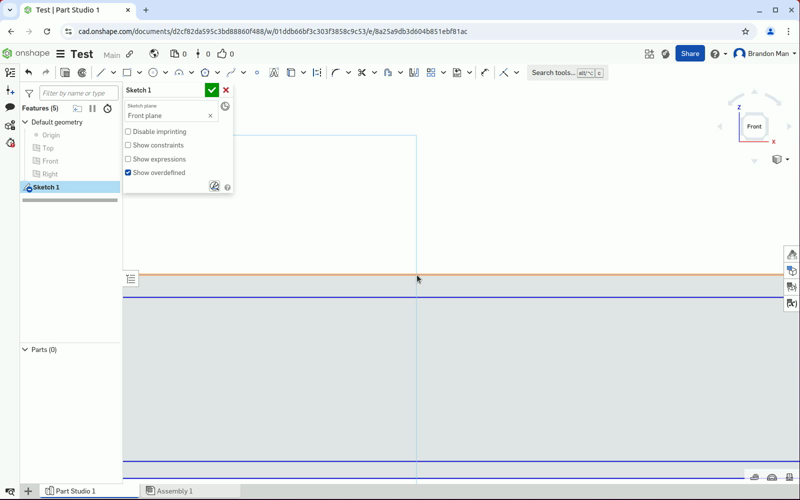
click(417, 274)
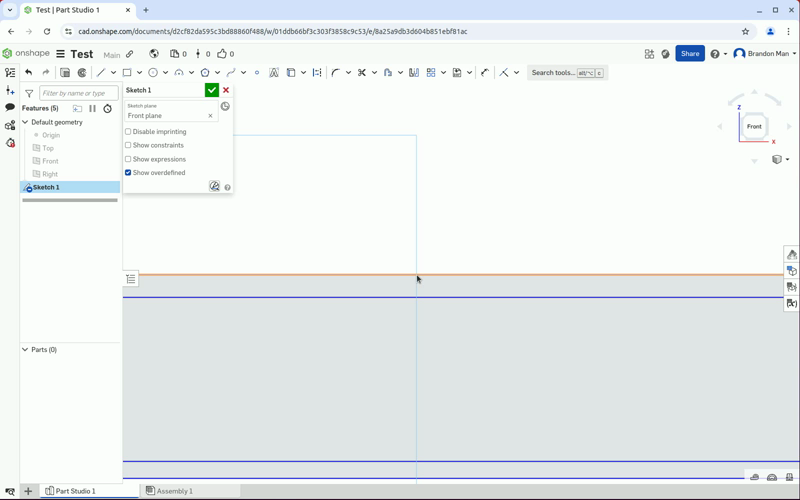
scroll(-6)
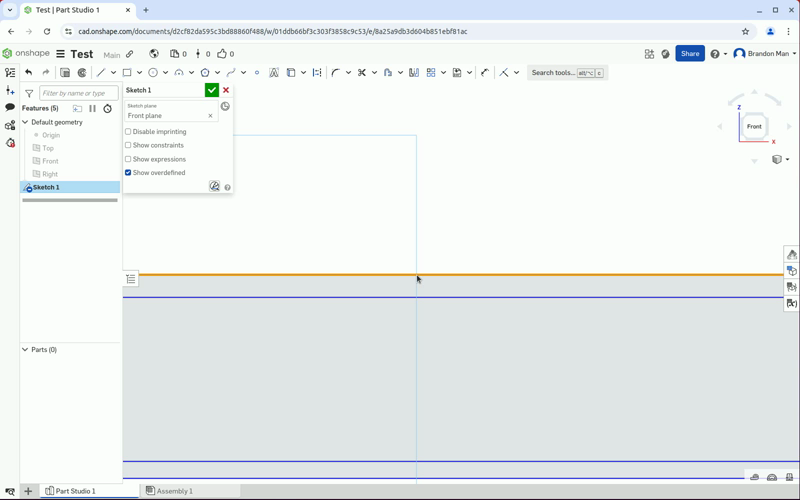
scroll(-6)
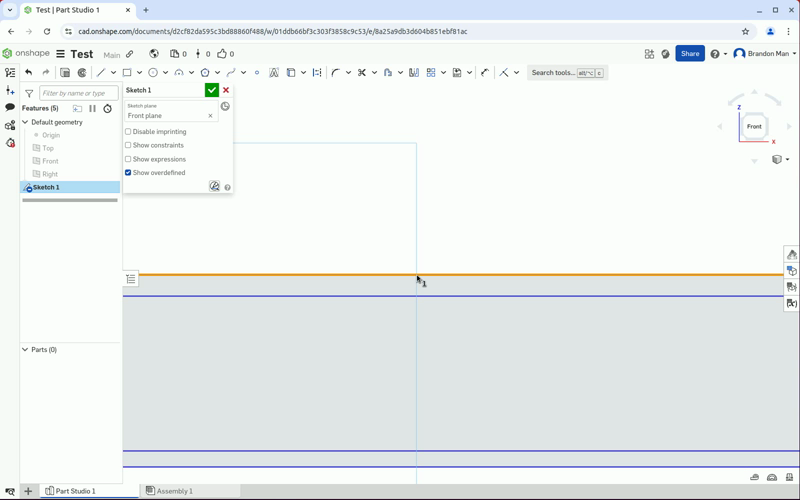
scroll(-6)
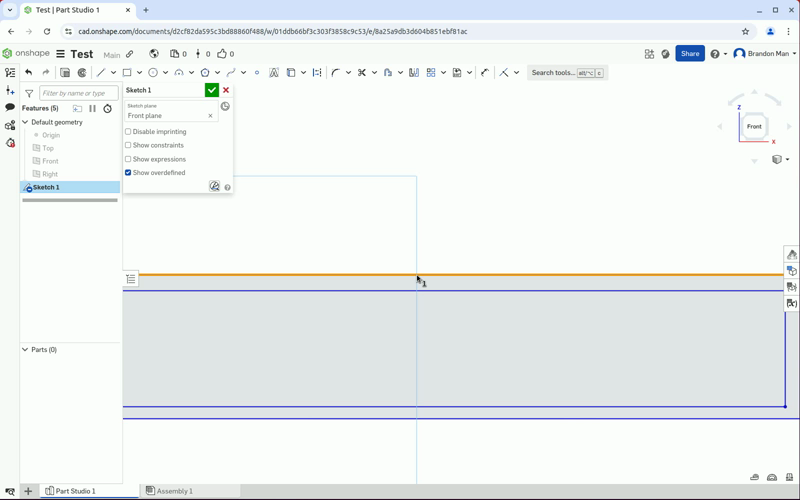
scroll(-6)
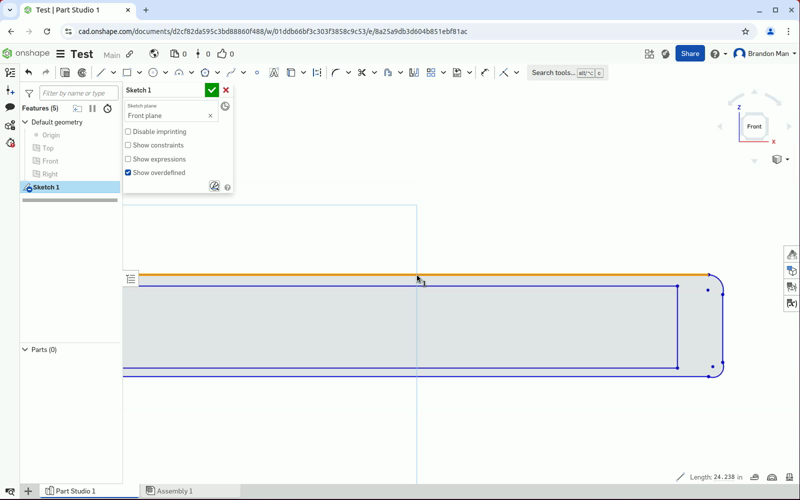
scroll(-6)
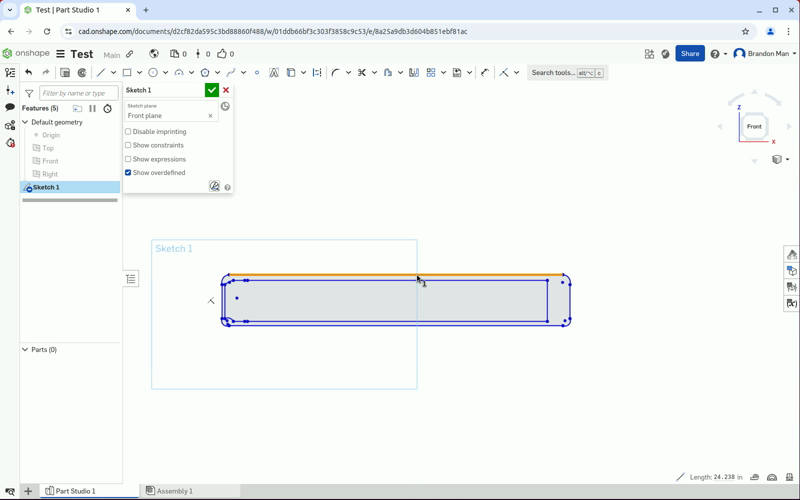
scroll(-6)
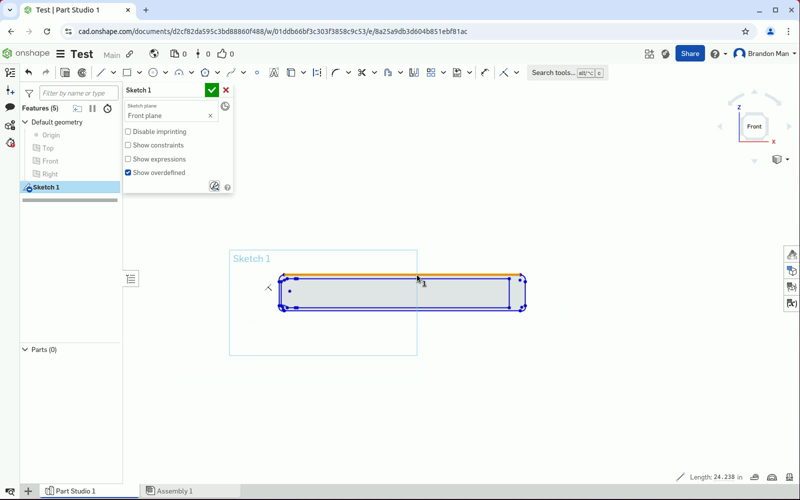
scroll(-6)
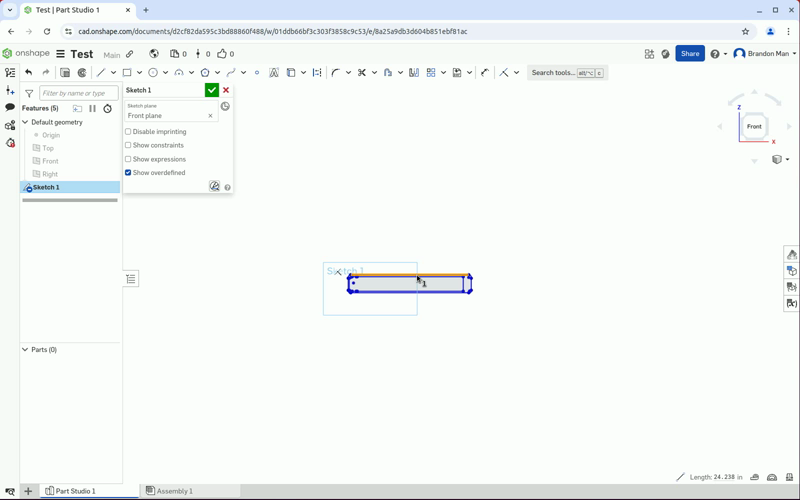
mouse_move(73, 352)
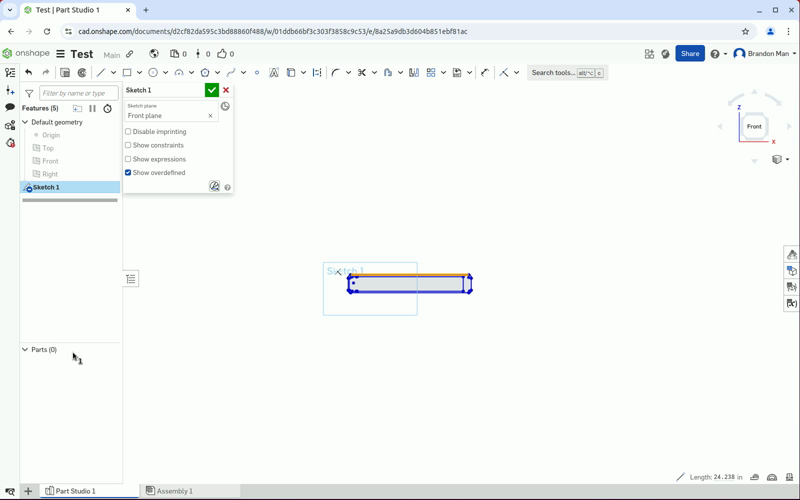
key(shift+y)
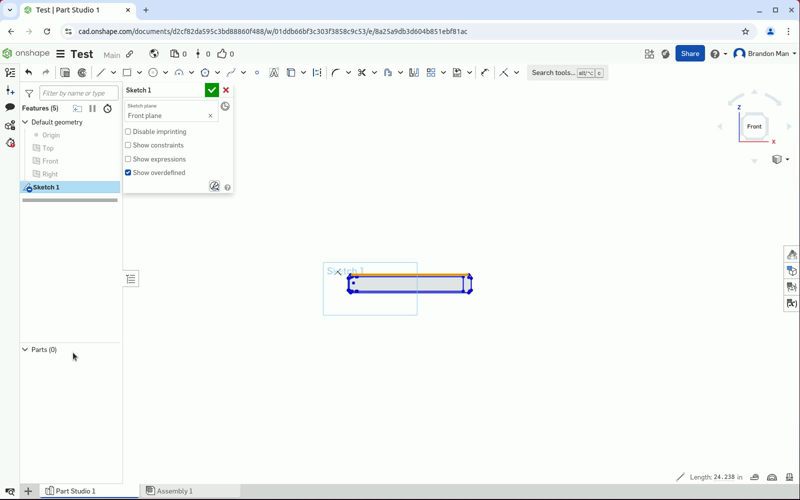
key(shift+e)
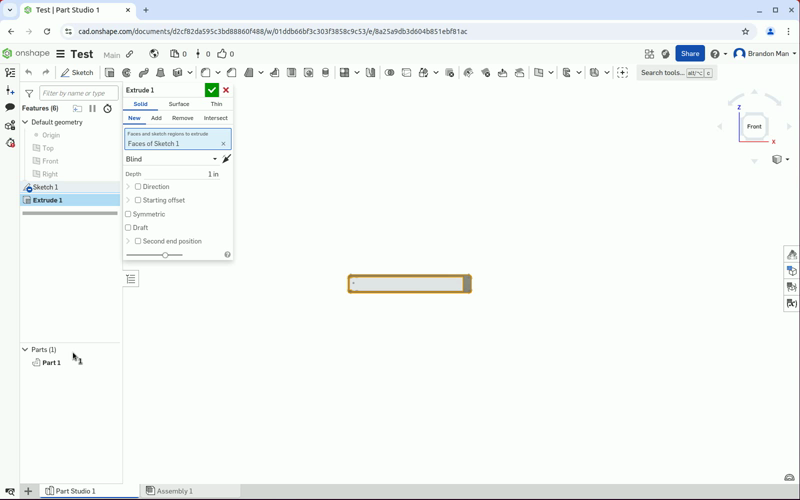
mouse_move(143, 106)
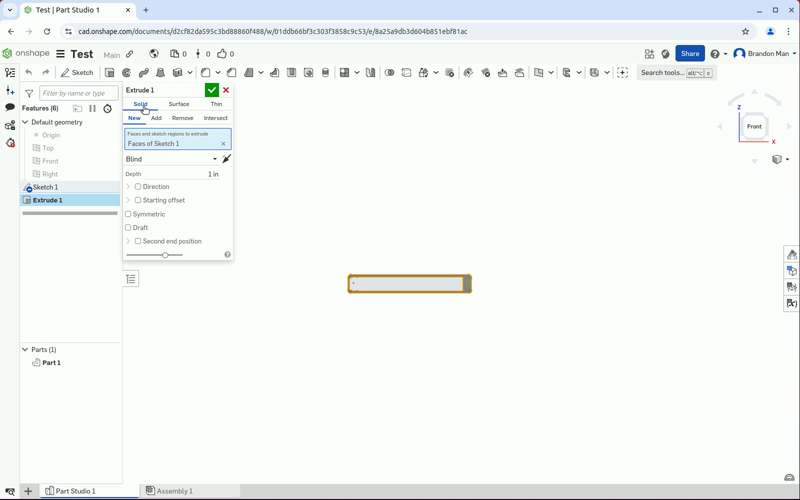
click(143, 106)
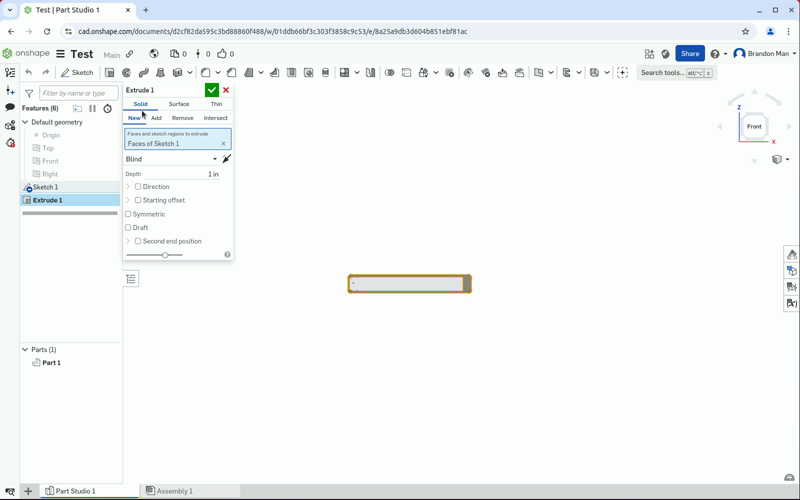
mouse_move(137, 120)
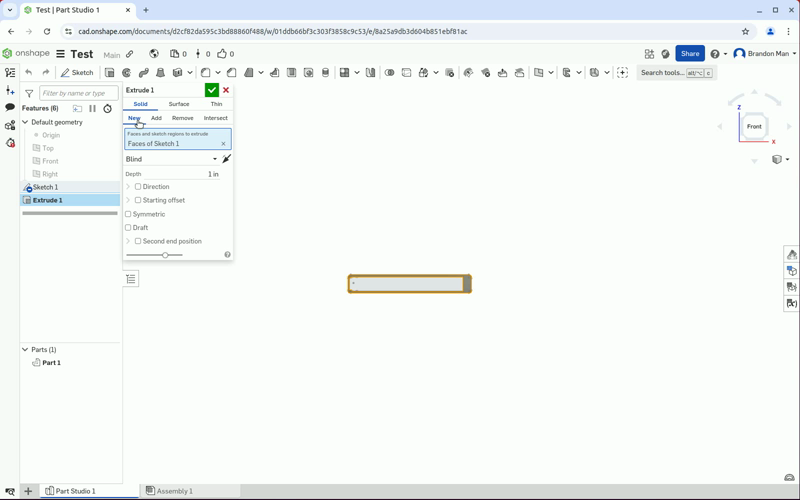
click(137, 120)
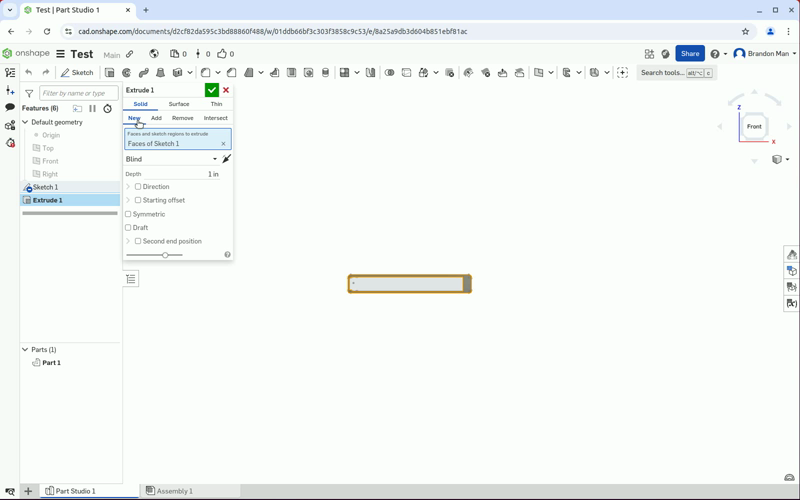
key(tab, 4)
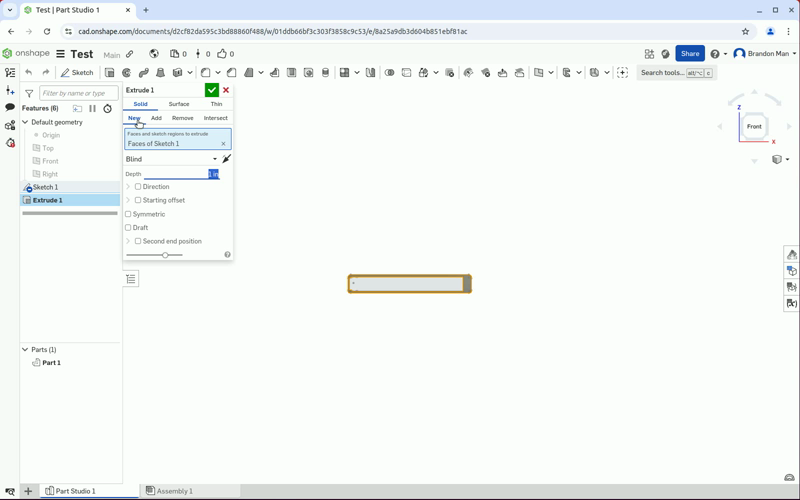
text(0.722)
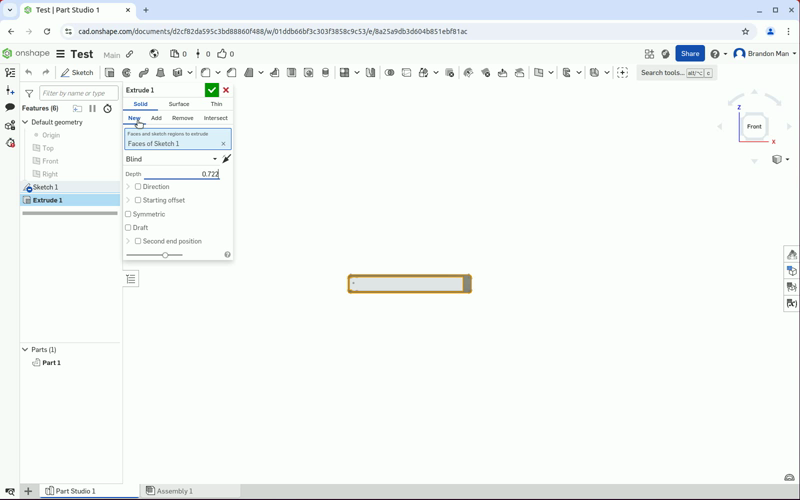
key(enter)
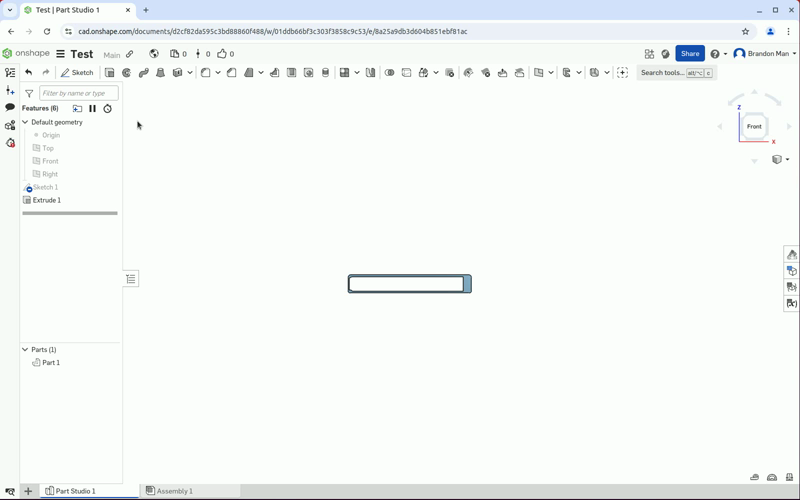
key(shift+h)
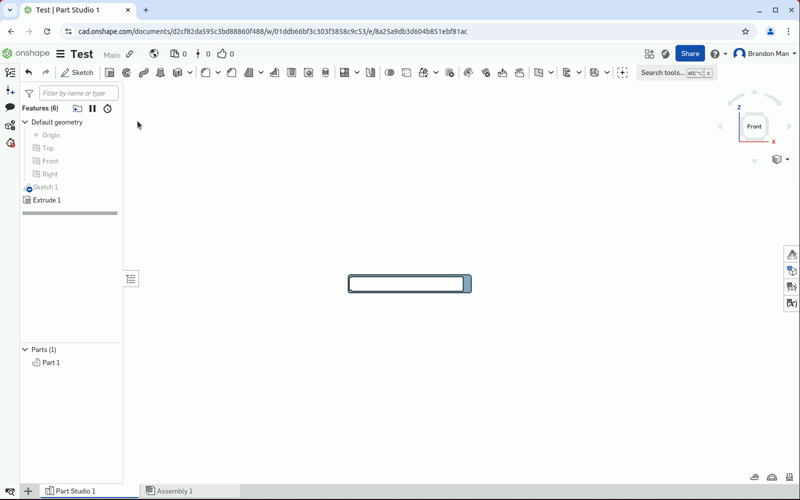
key(shift+h)
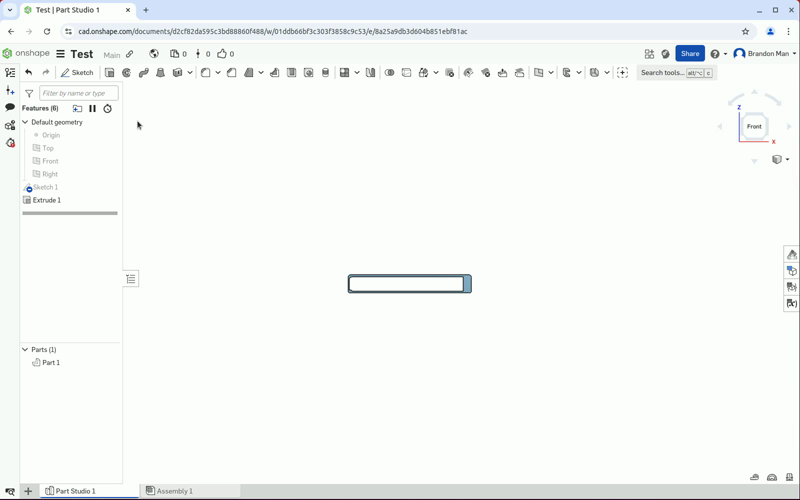
mouse_move(73, 189)
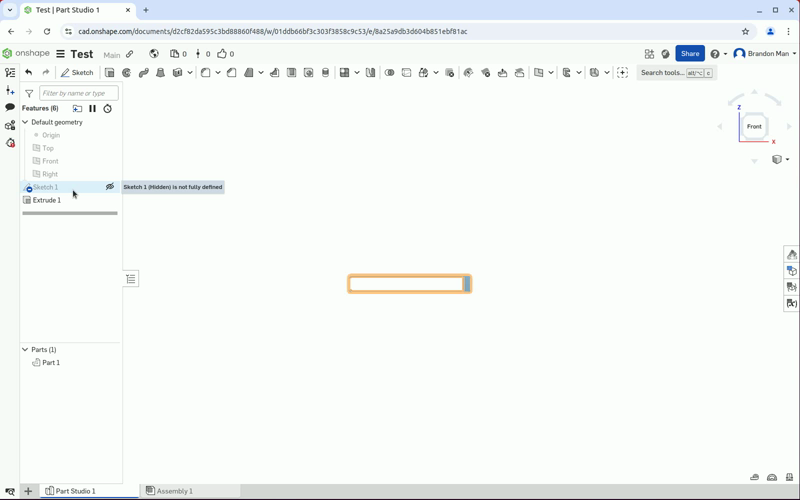
click(73, 189)
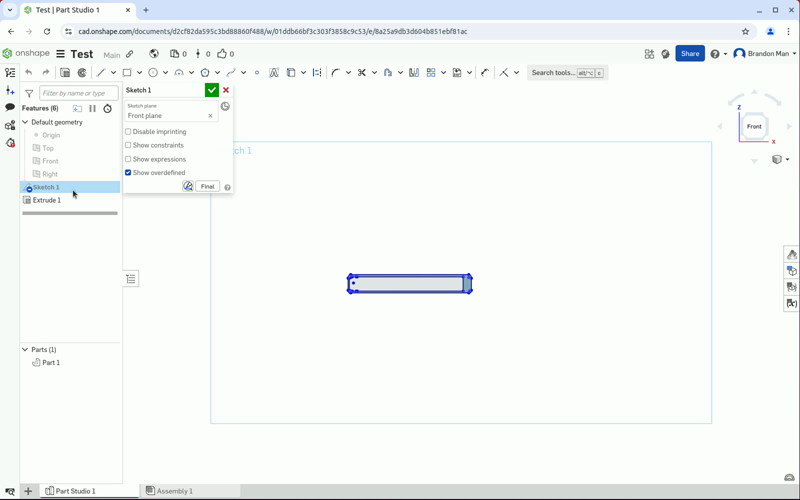
mouse_move(229, 92)
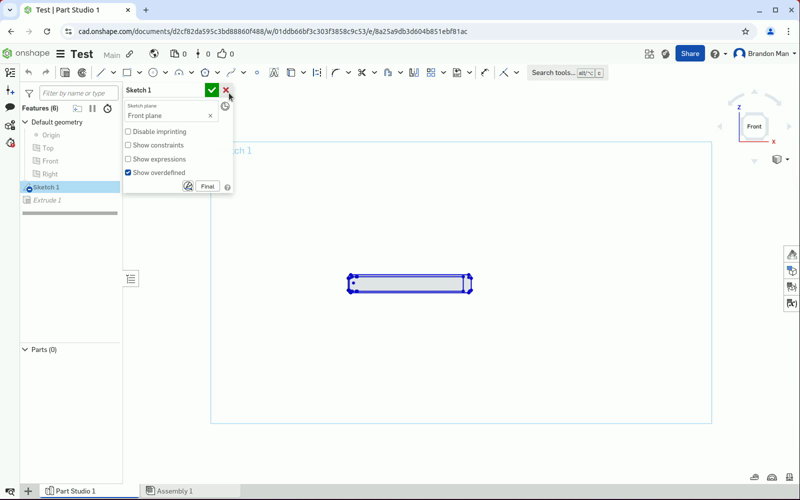
click(229, 92)
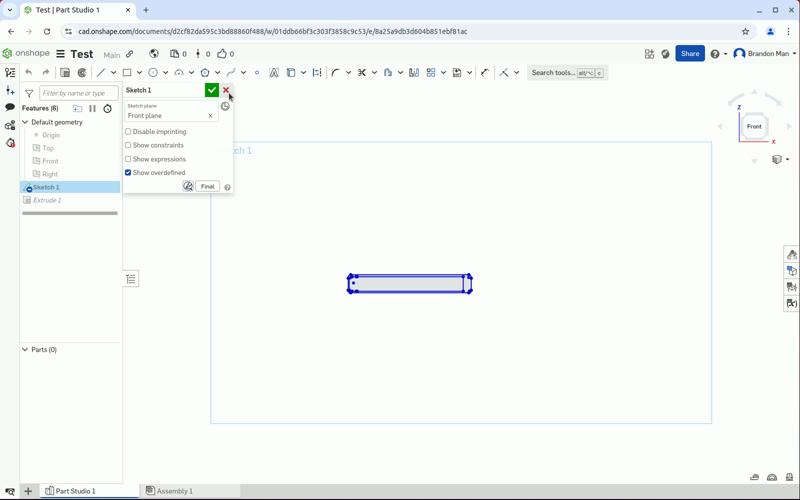
key(shift+s)
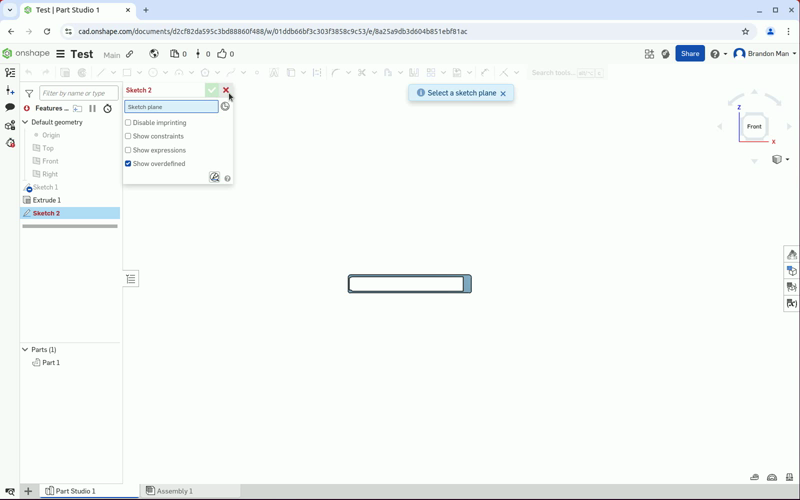
mouse_move(73, 163)
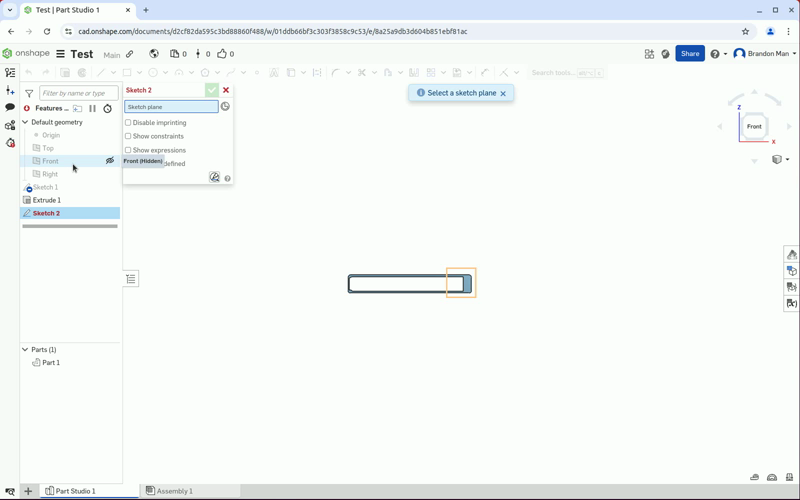
click(73, 163)
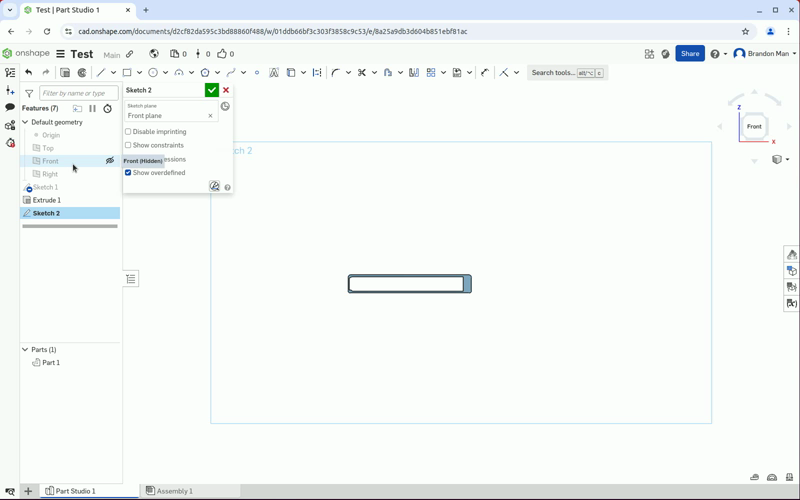
mouse_move(73, 352)
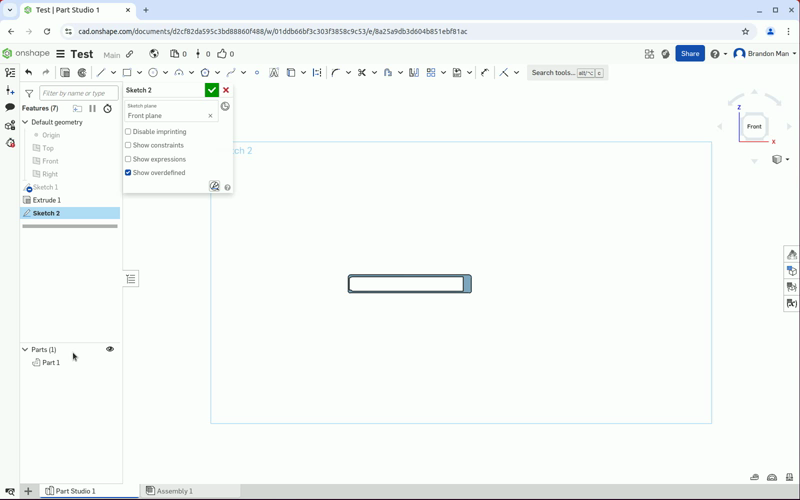
key(y)
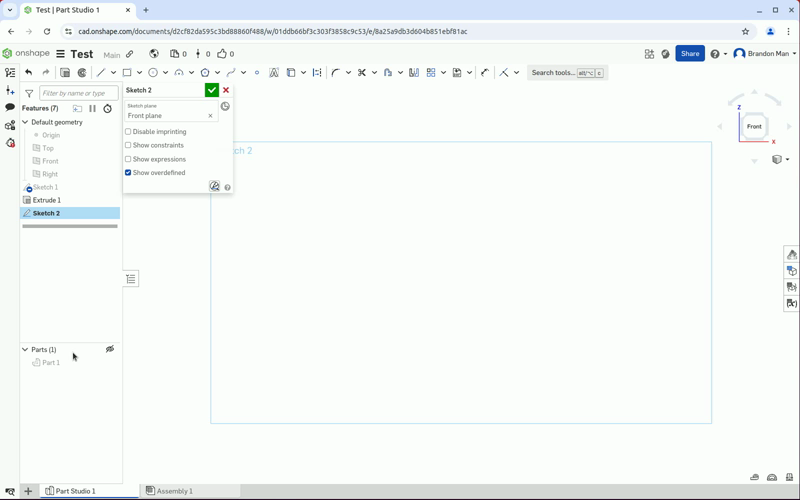
key(l)
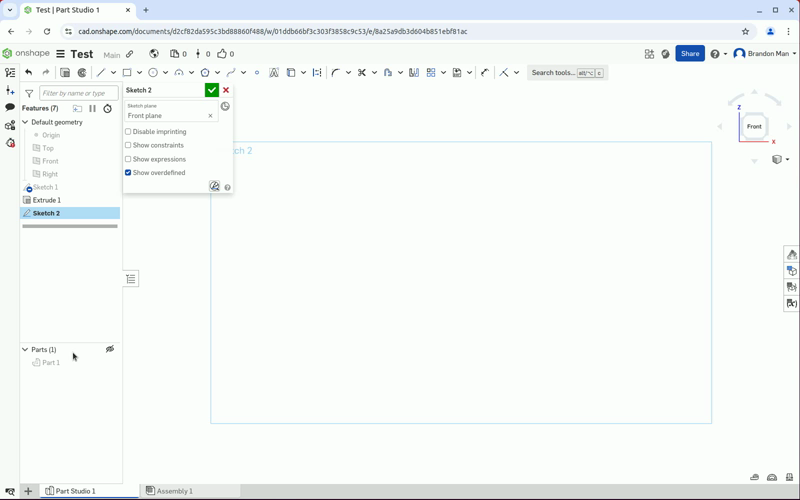
key_down(shift)
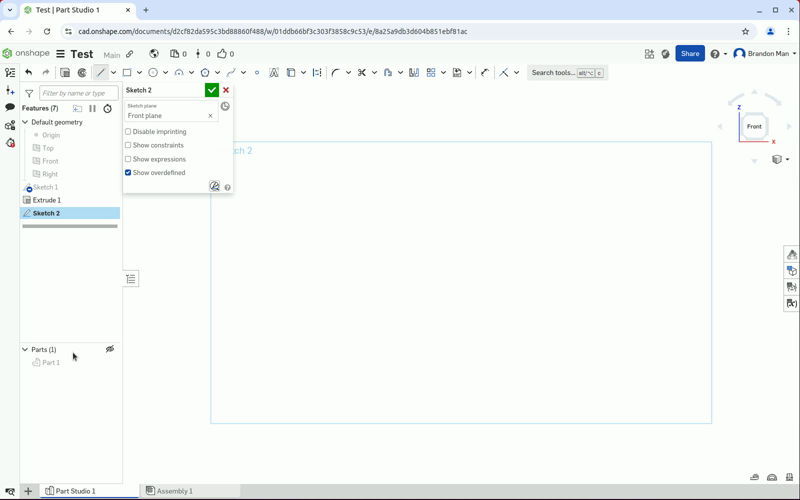
mouse_move(355, 291)
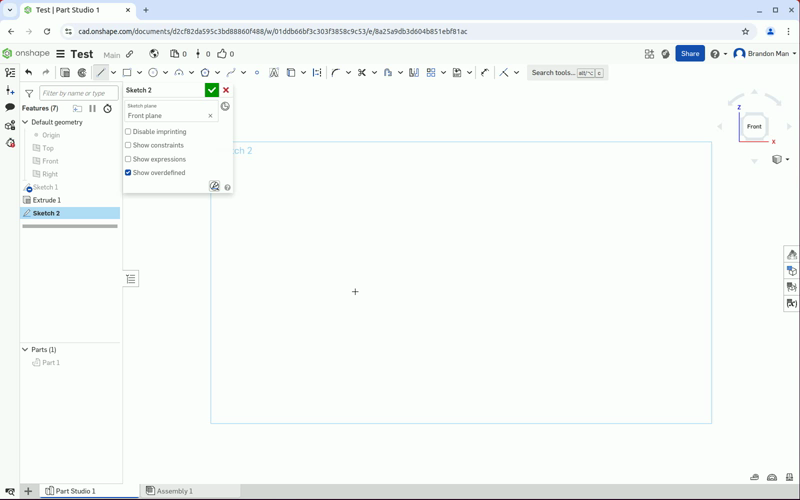
click(355, 291)
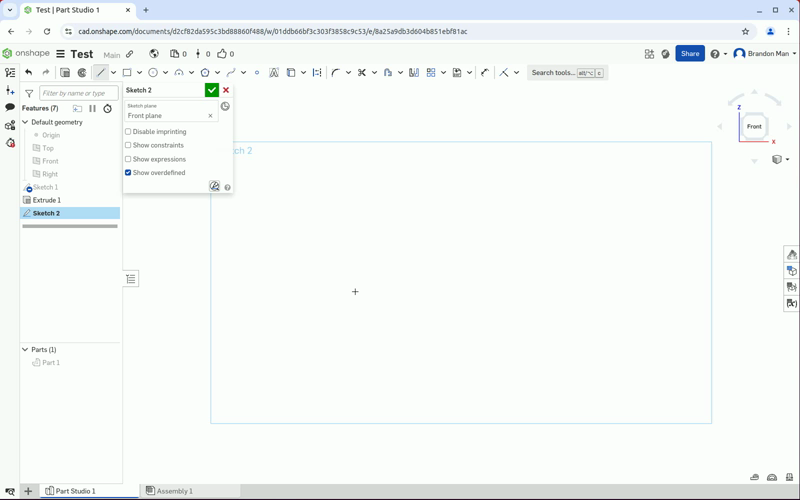
key_up(shift)
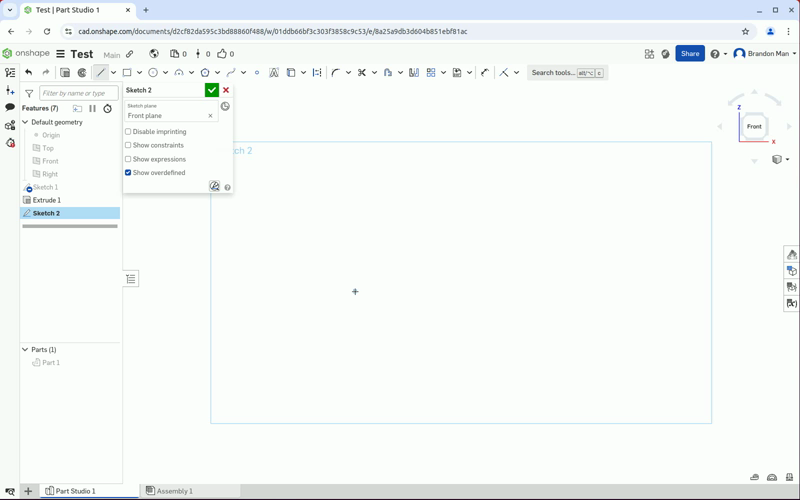
key_down(shift)
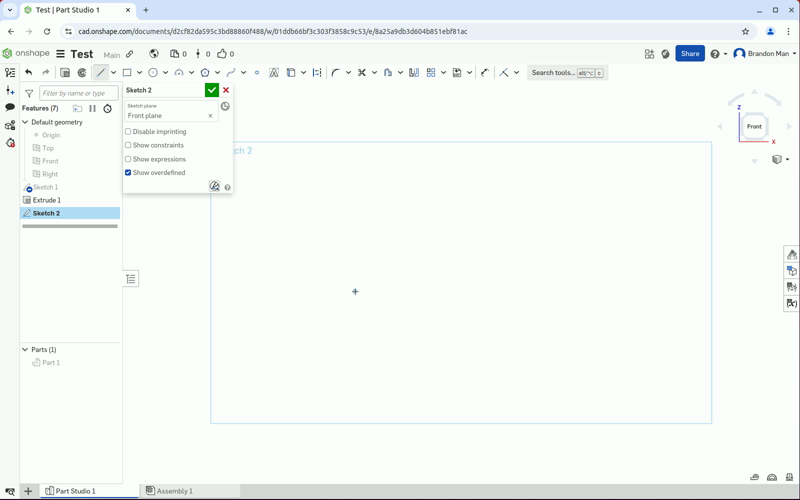
mouse_move(385, 291)
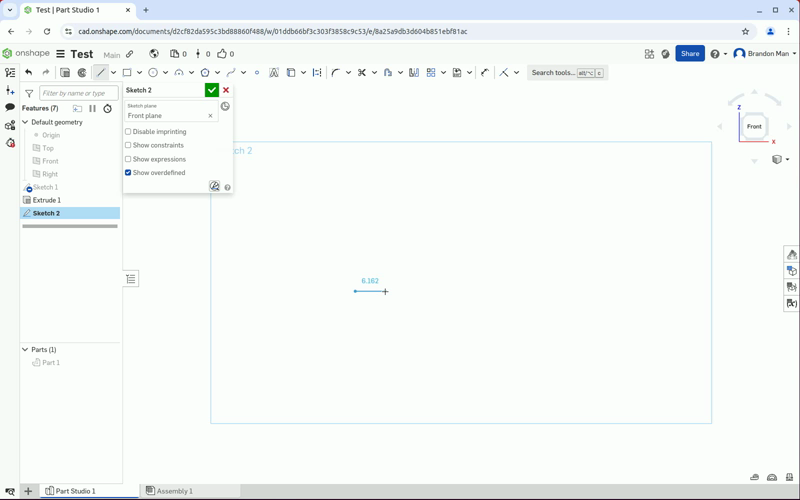
mouse_move(357, 291)
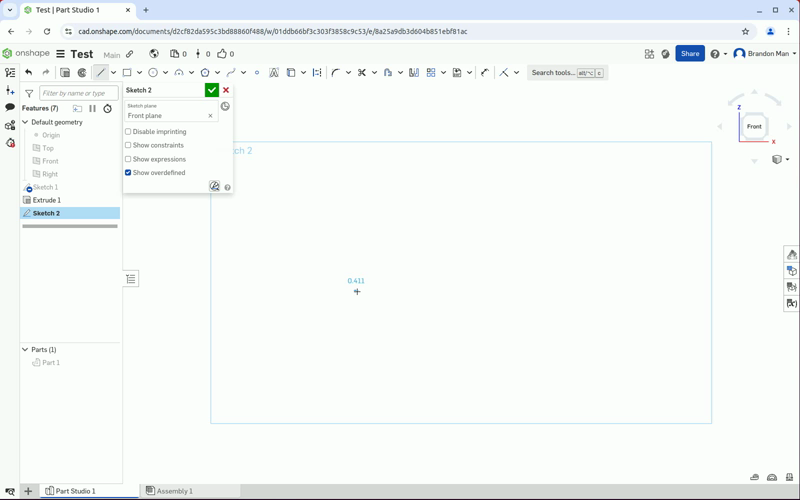
scroll(6)
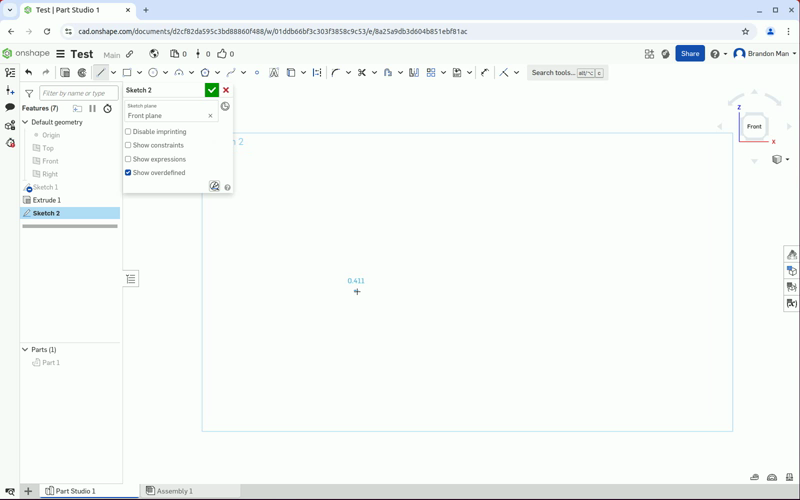
scroll(6)
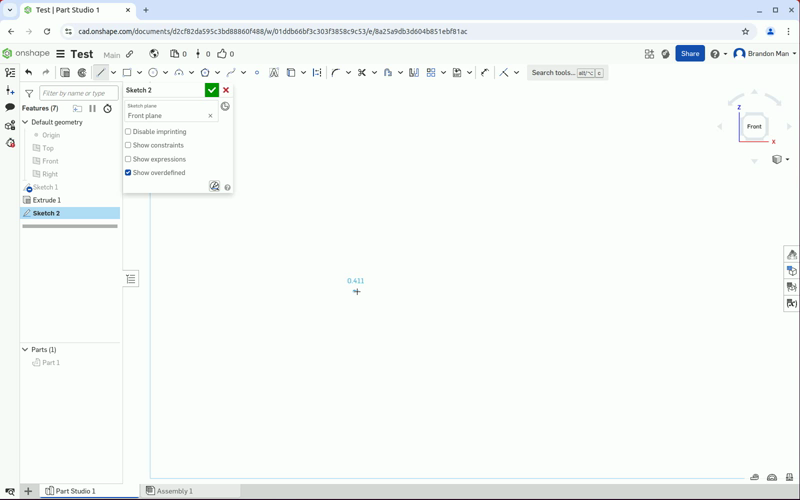
scroll(6)
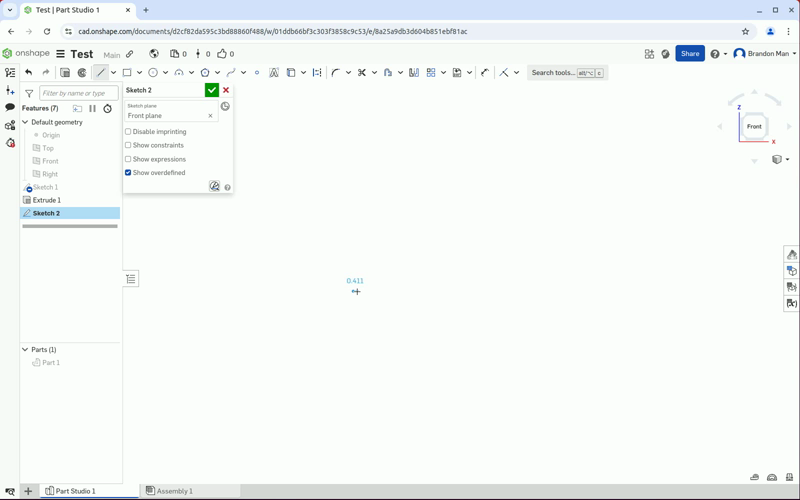
scroll(6)
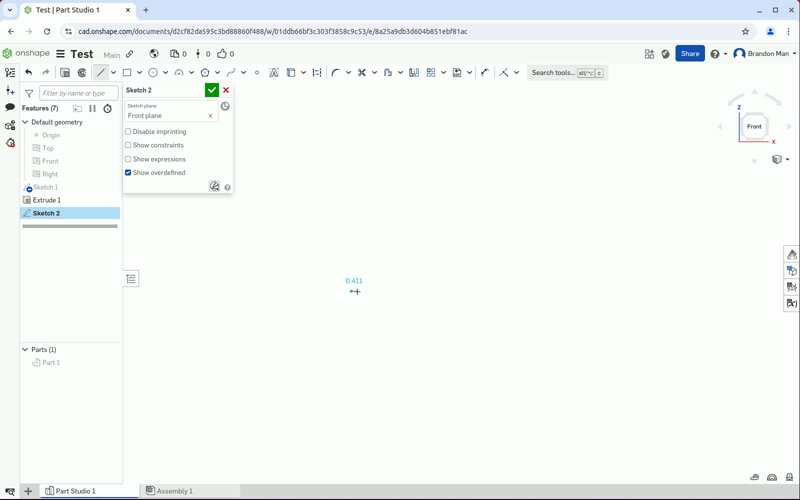
scroll(6)
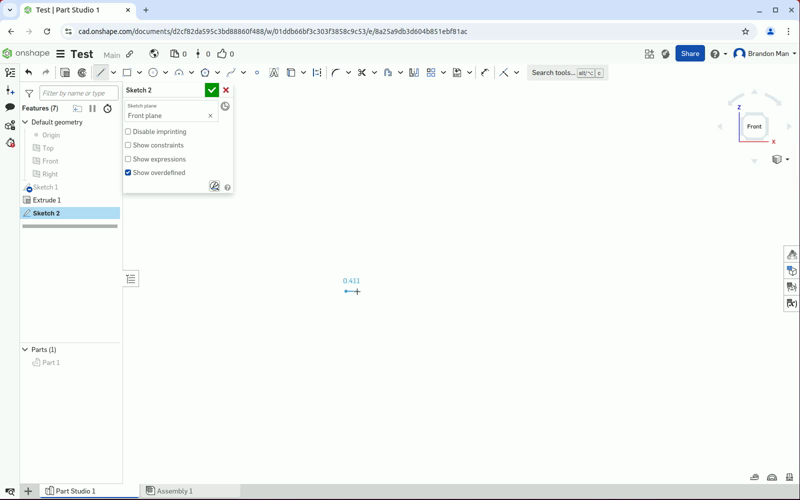
scroll(6)
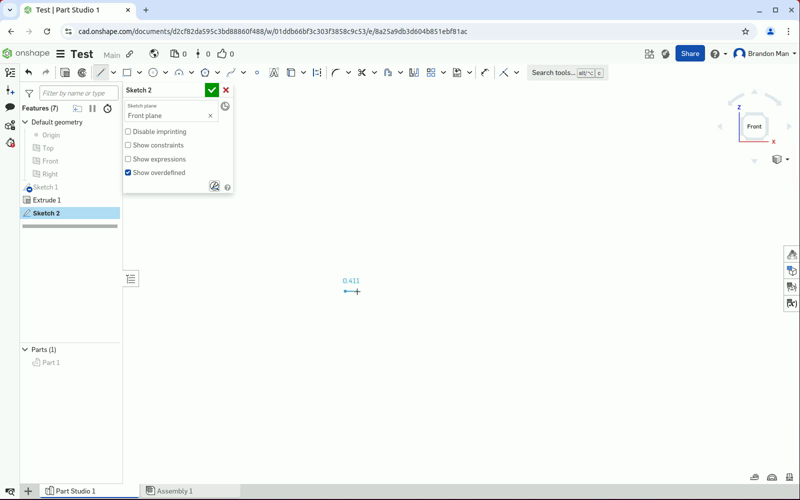
scroll(6)
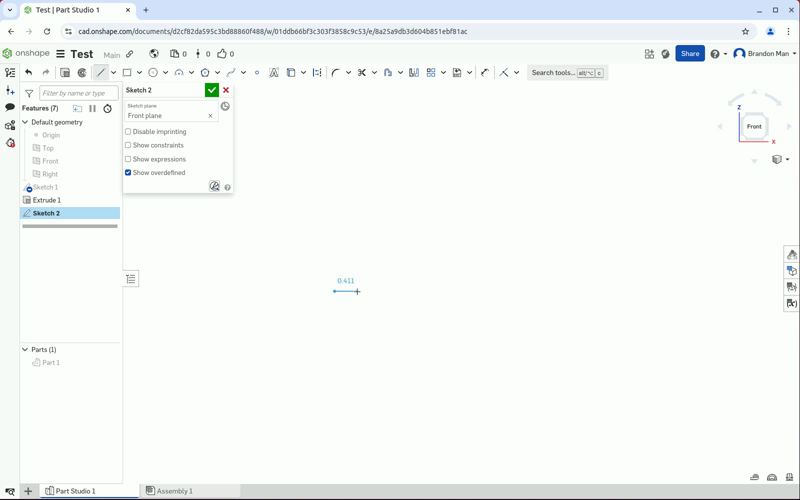
click(357, 291)
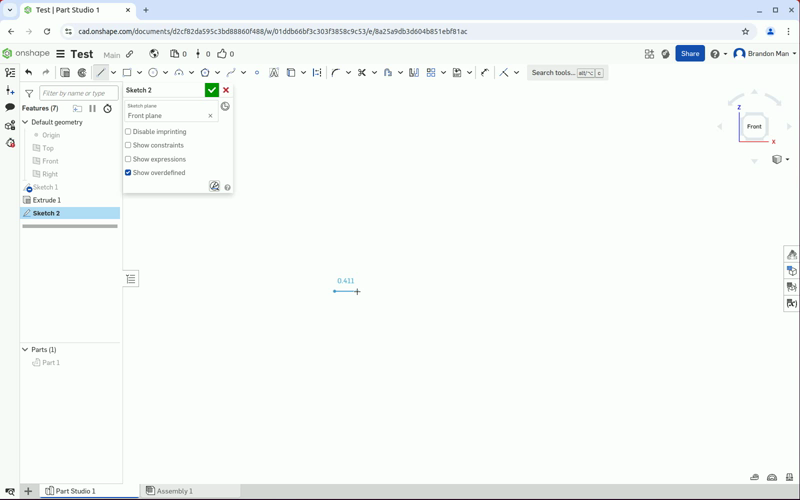
scroll(-6)
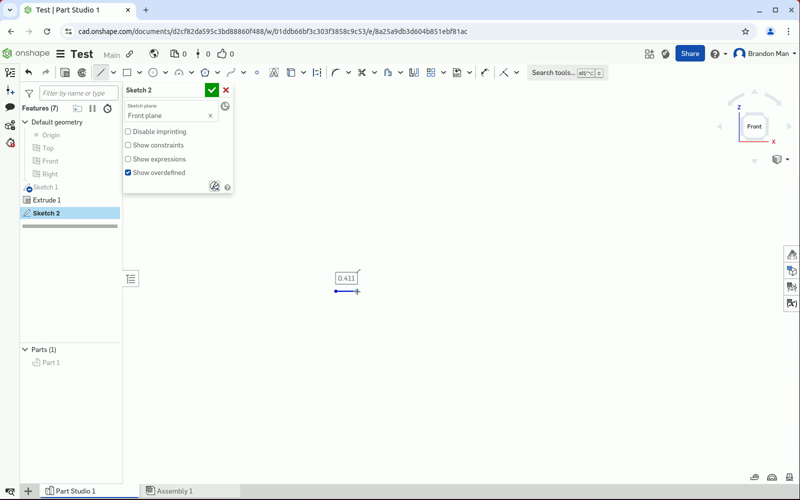
scroll(-6)
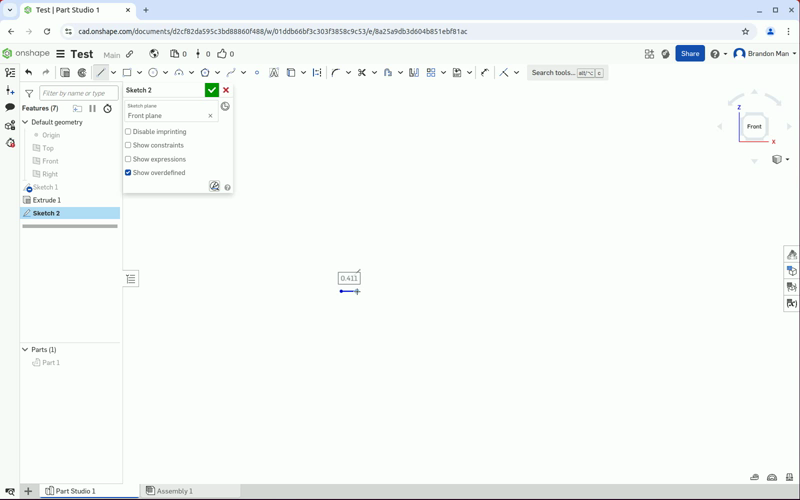
scroll(-6)
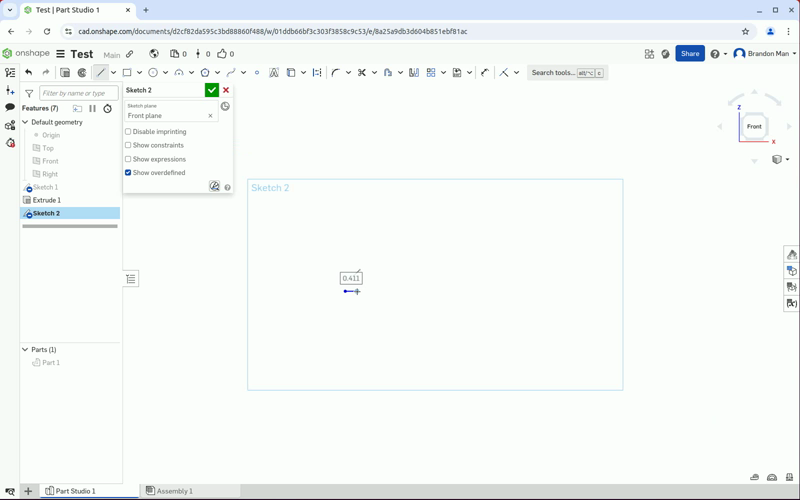
scroll(-6)
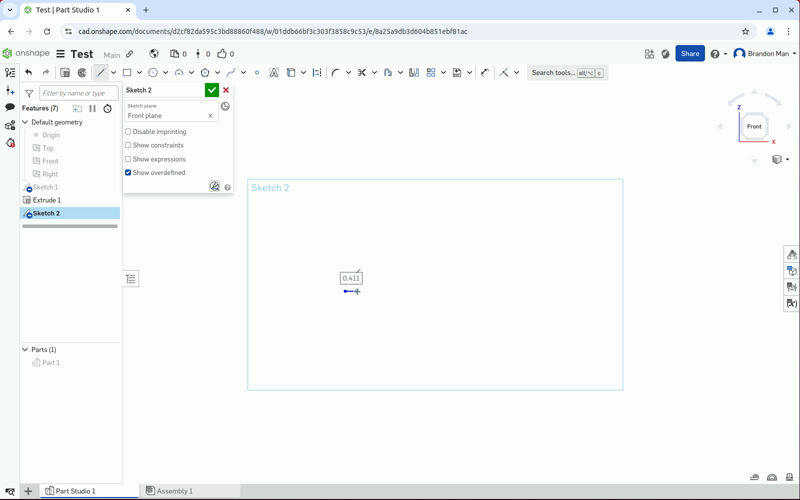
scroll(-6)
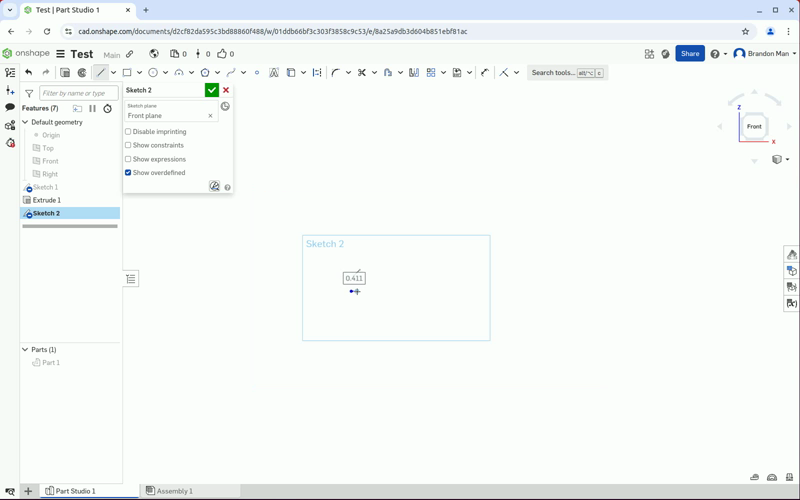
scroll(-6)
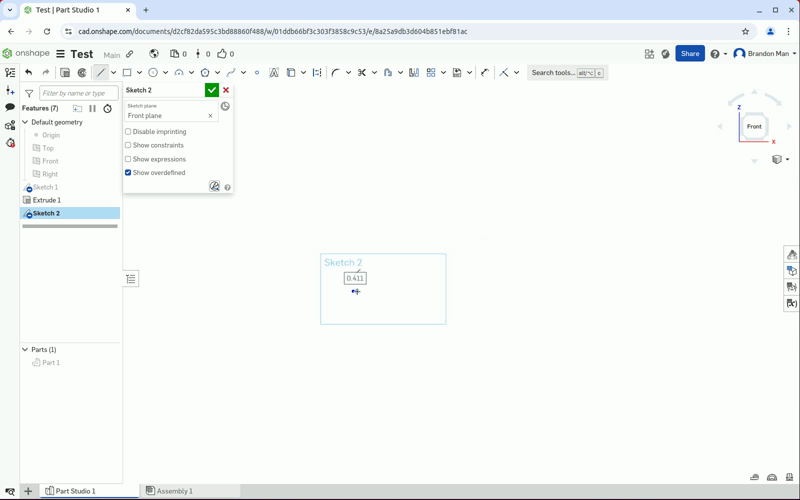
scroll(-6)
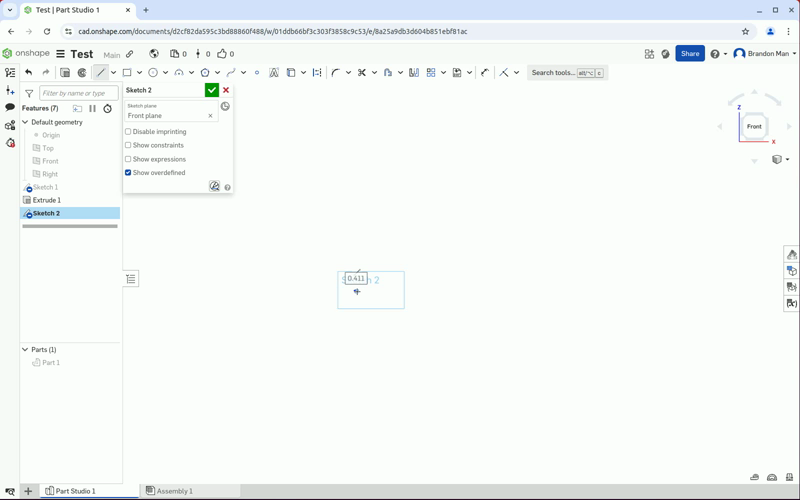
key_up(shift)
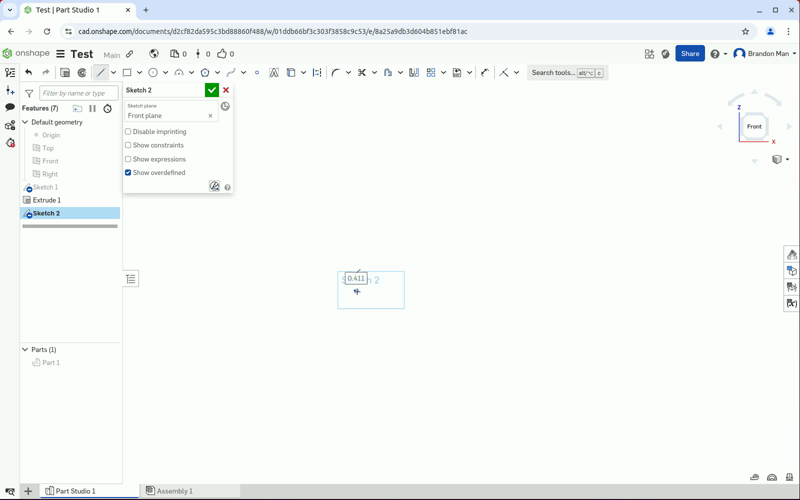
key_down(shift)
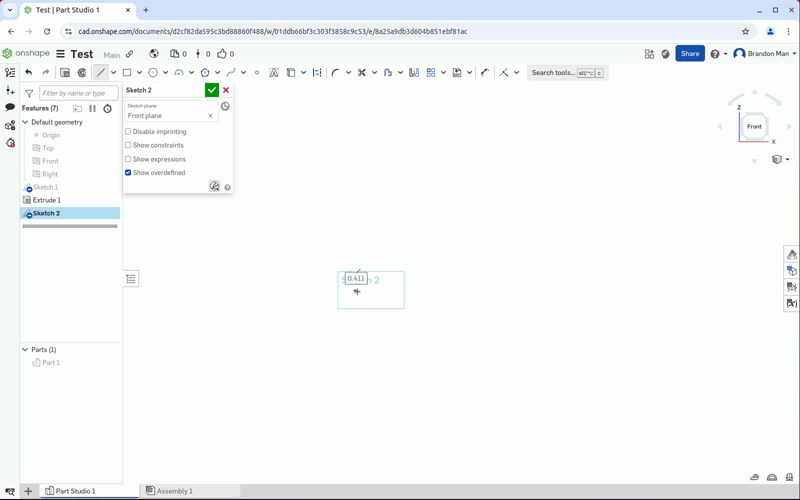
mouse_move(387, 291)
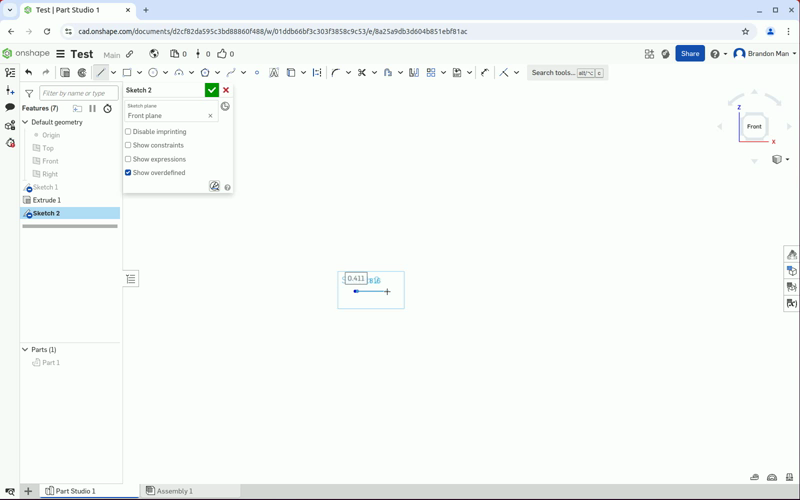
mouse_move(357, 276)
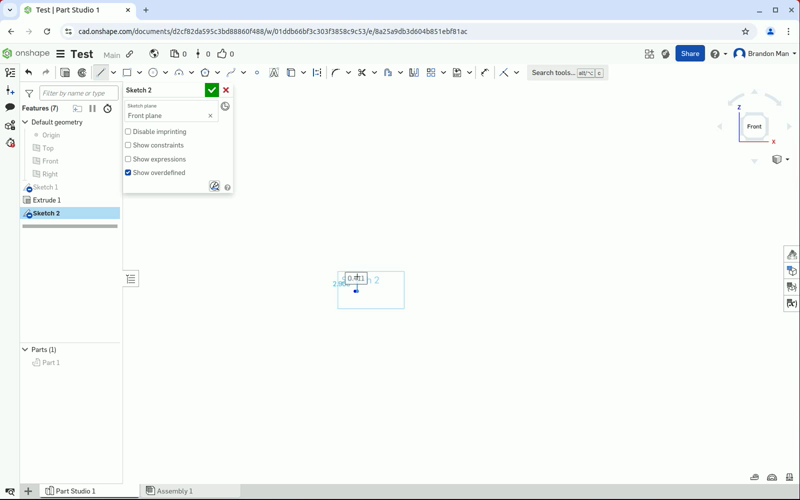
click(357, 276)
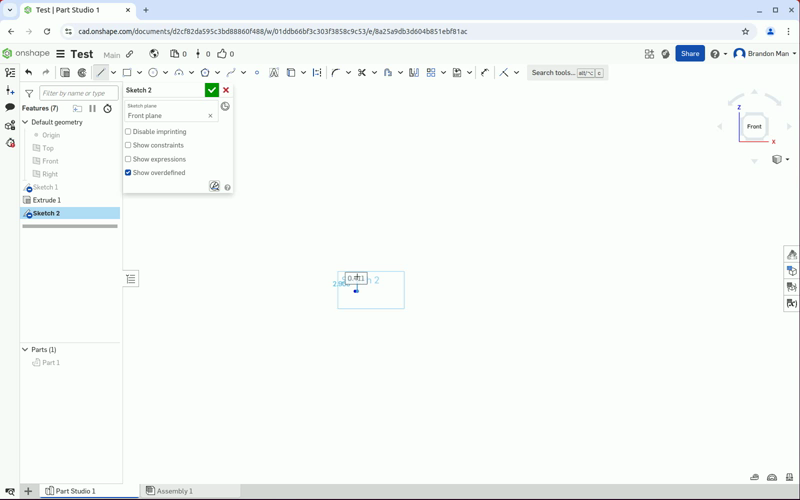
key_up(shift)
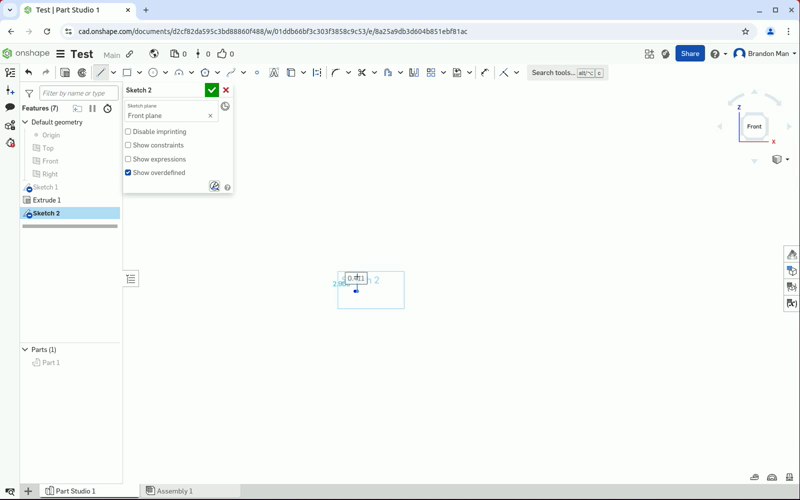
key_down(shift)
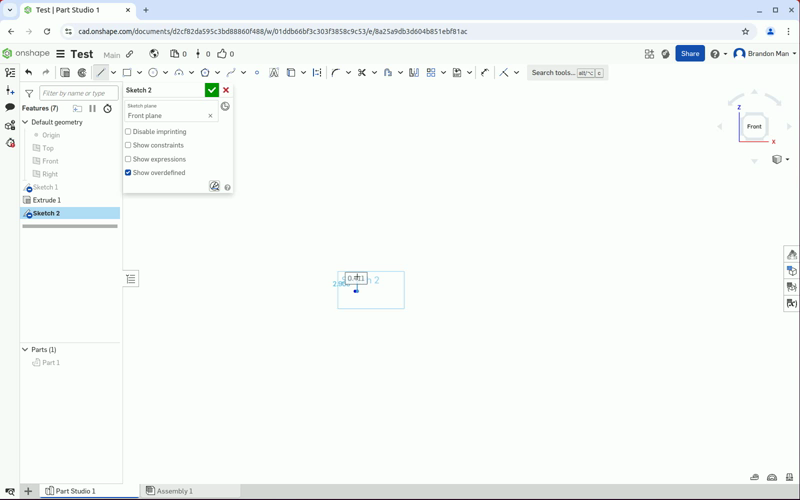
mouse_move(387, 276)
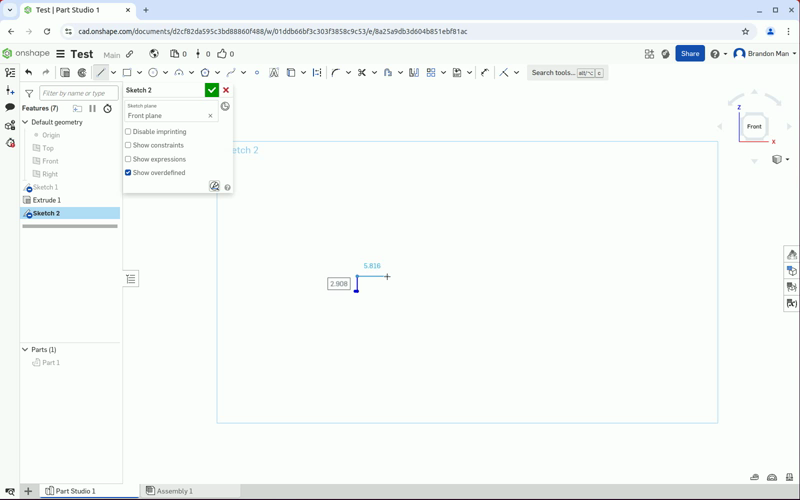
mouse_move(355, 276)
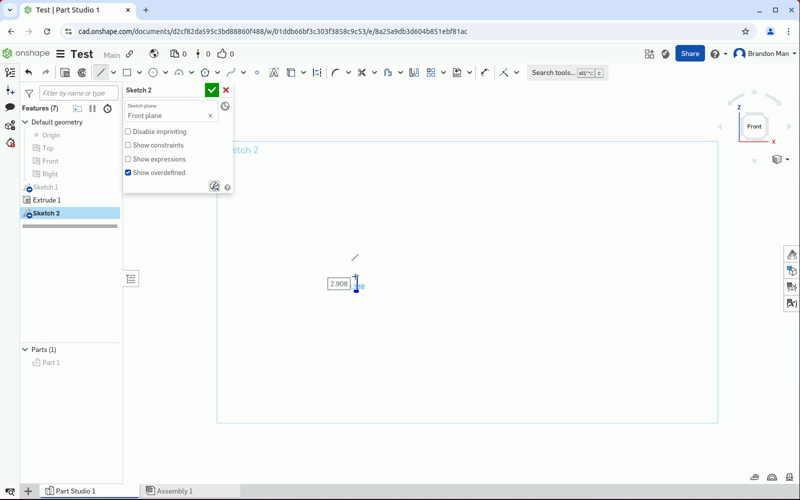
scroll(6)
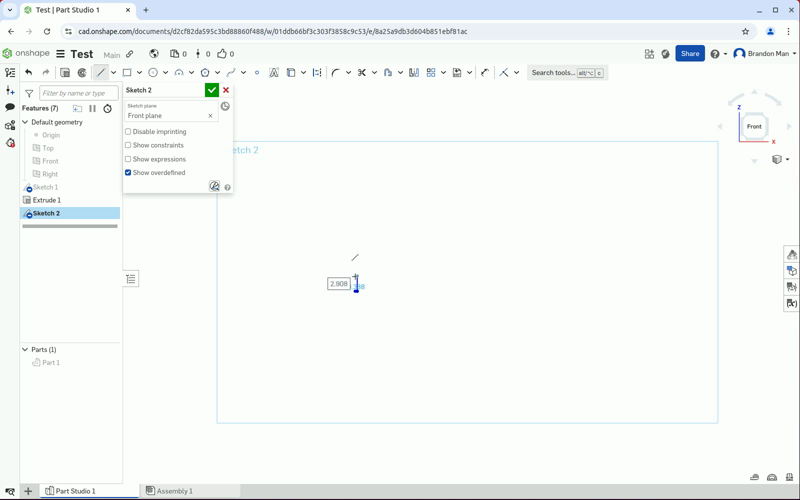
scroll(6)
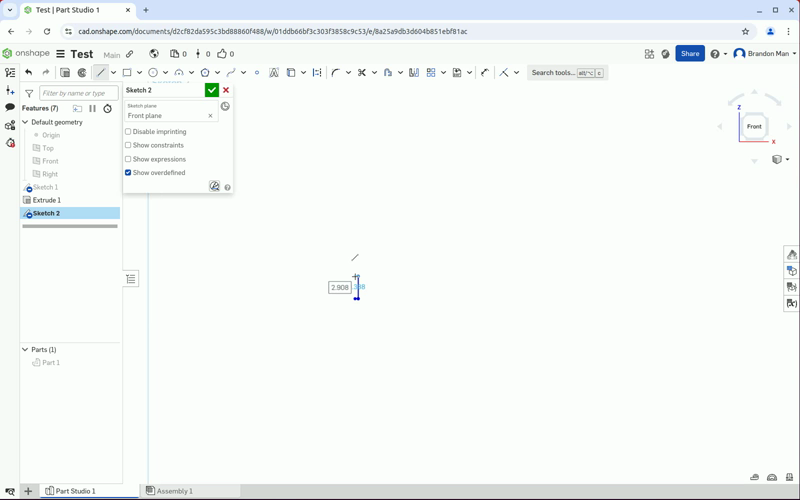
scroll(6)
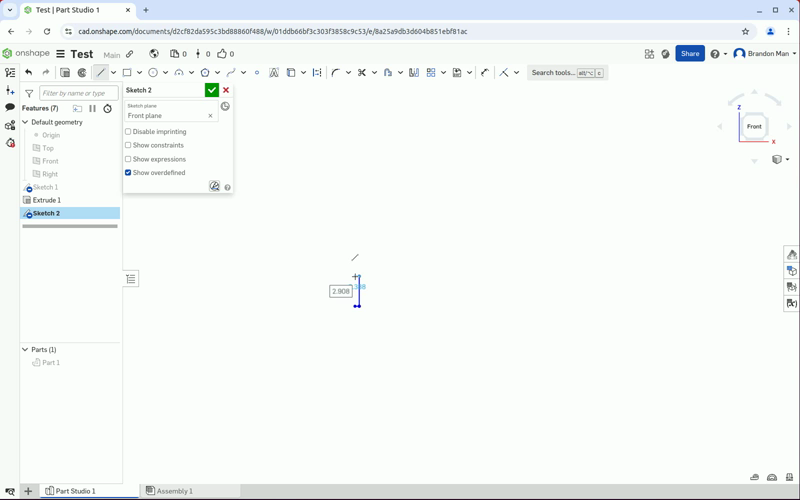
scroll(6)
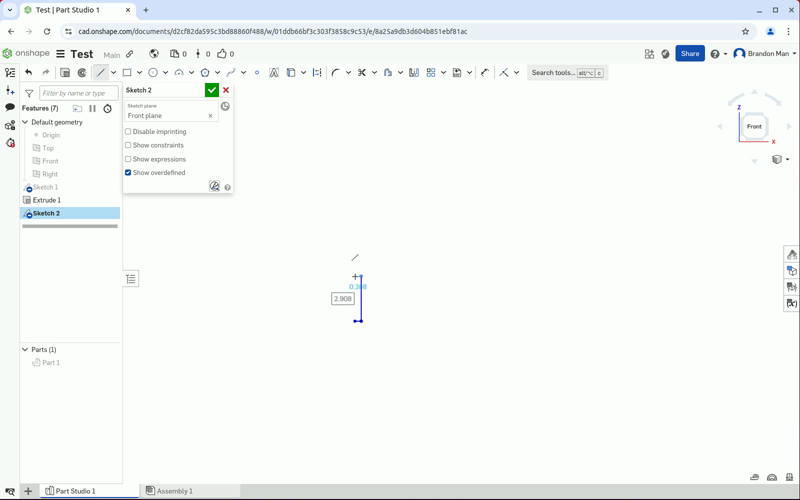
scroll(6)
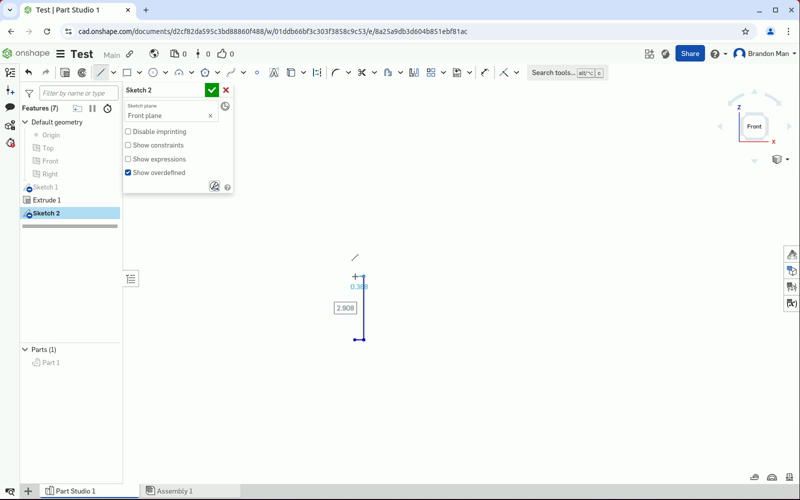
scroll(6)
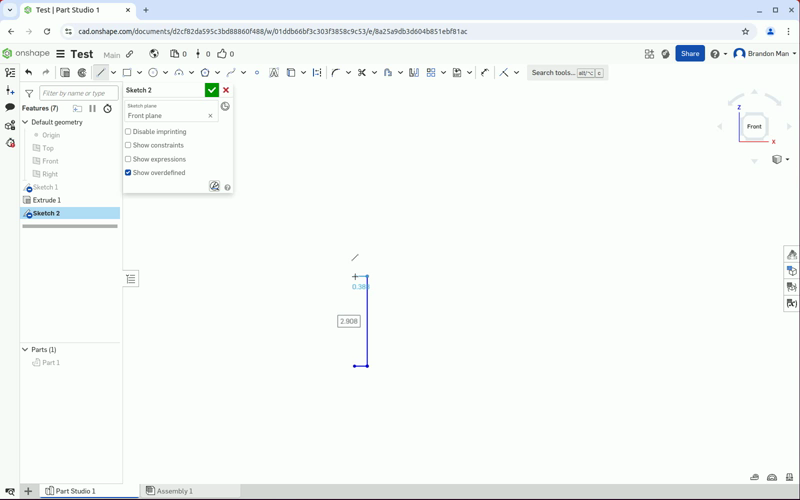
scroll(6)
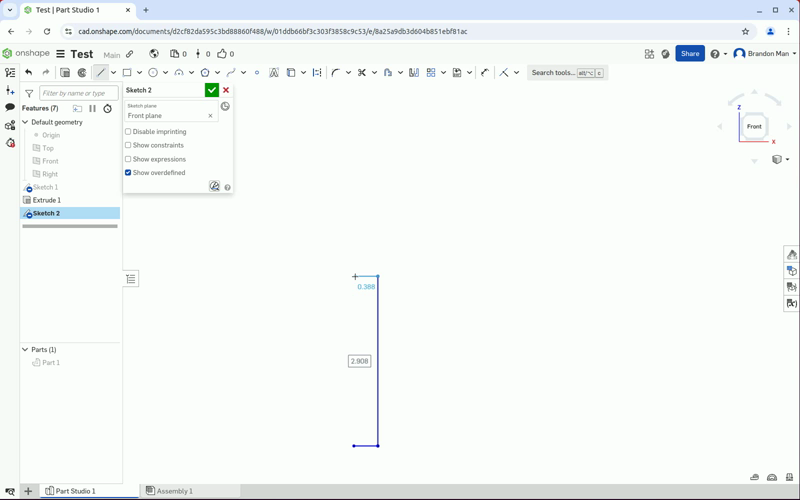
click(355, 276)
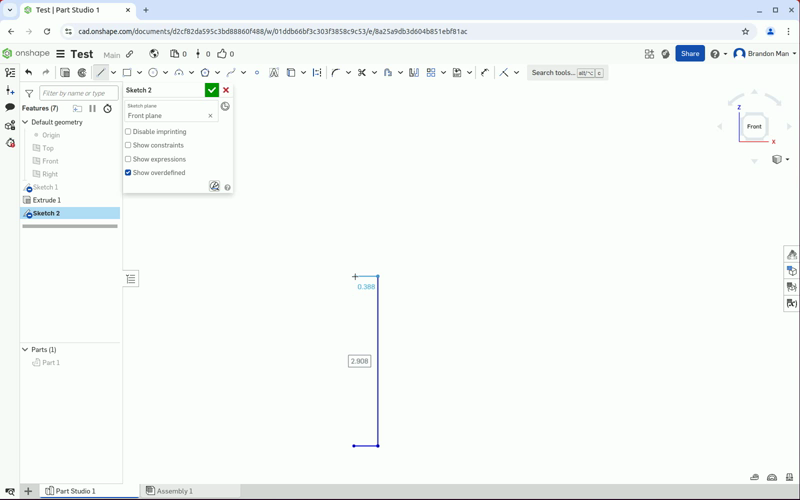
scroll(-6)
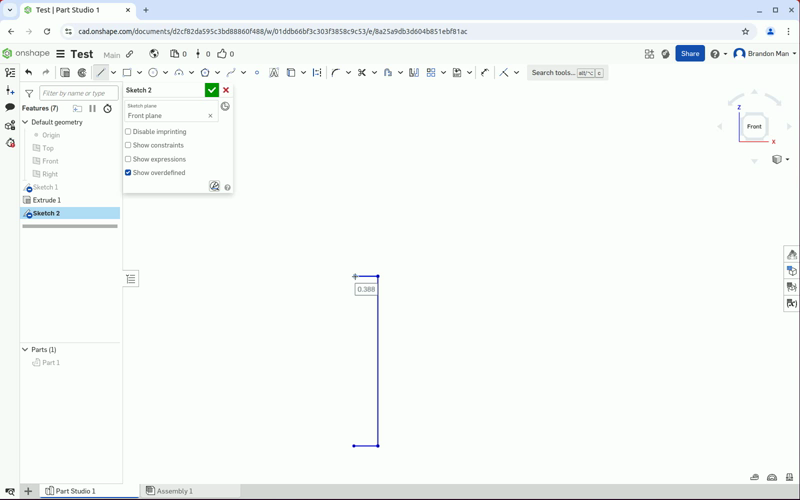
scroll(-6)
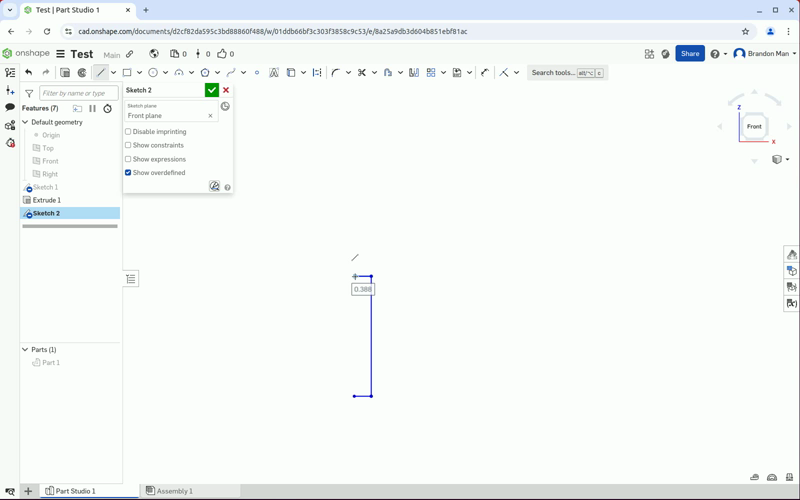
scroll(-6)
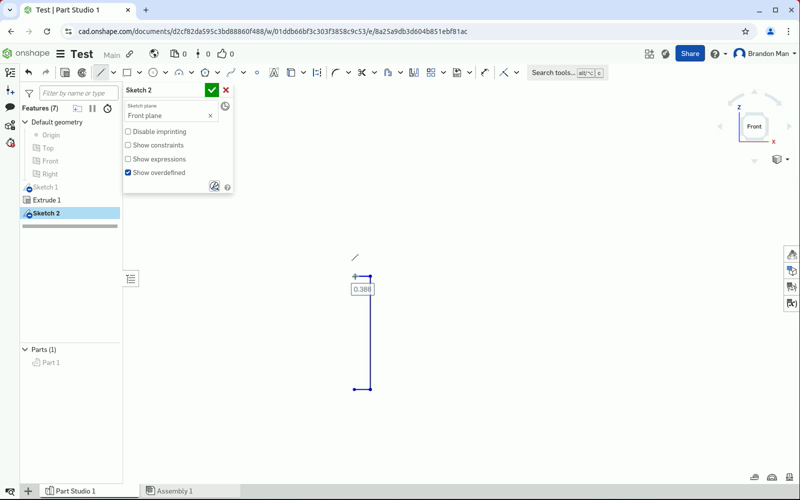
scroll(-6)
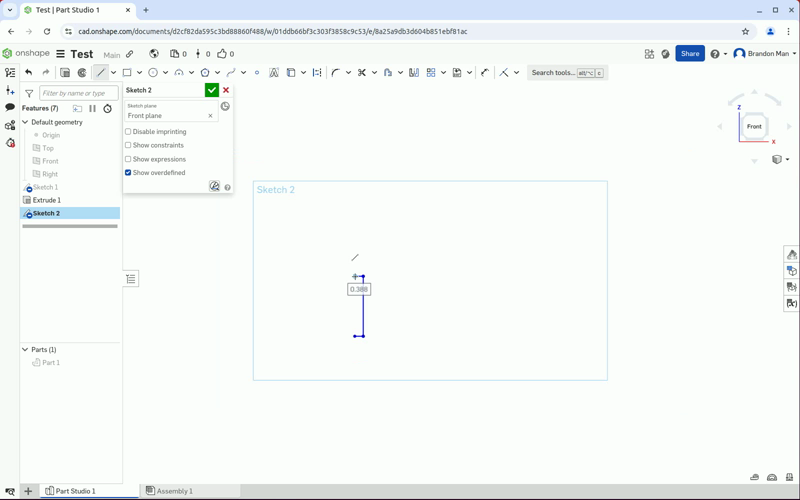
scroll(-6)
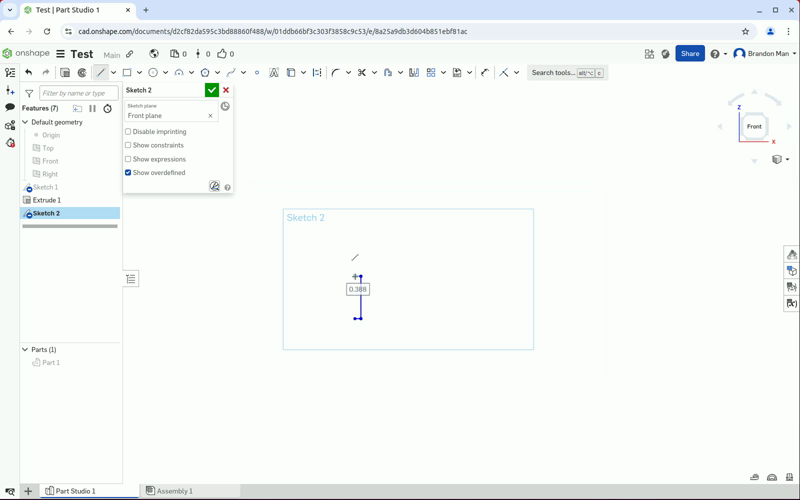
scroll(-6)
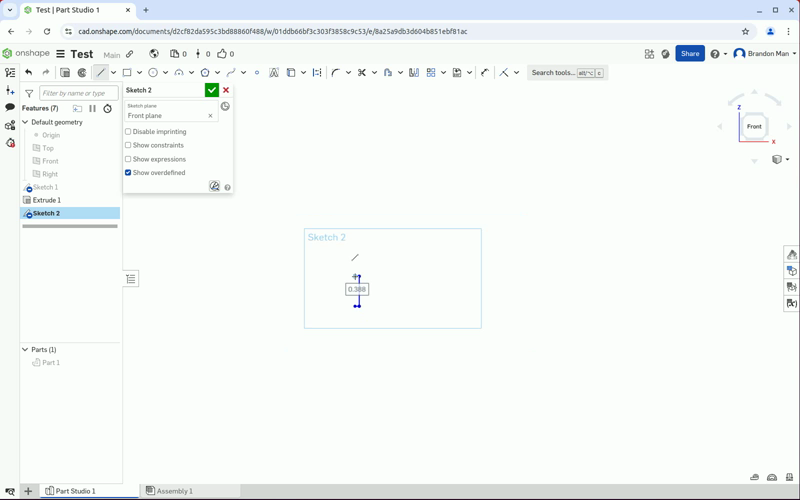
scroll(-6)
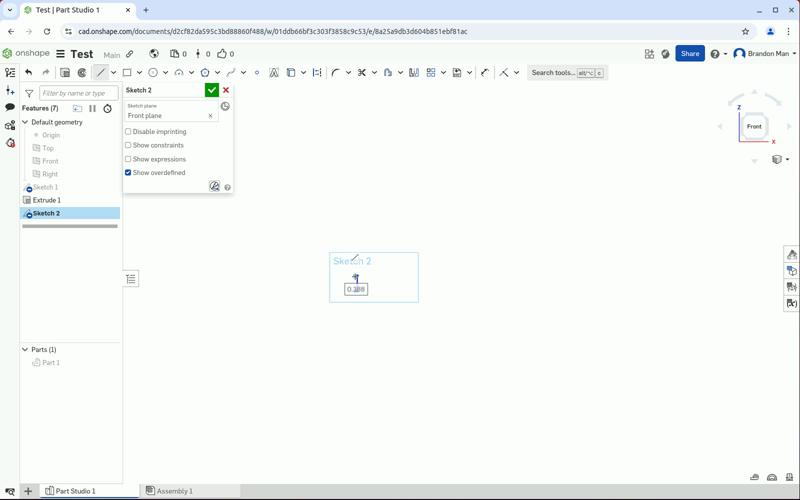
key_up(shift)
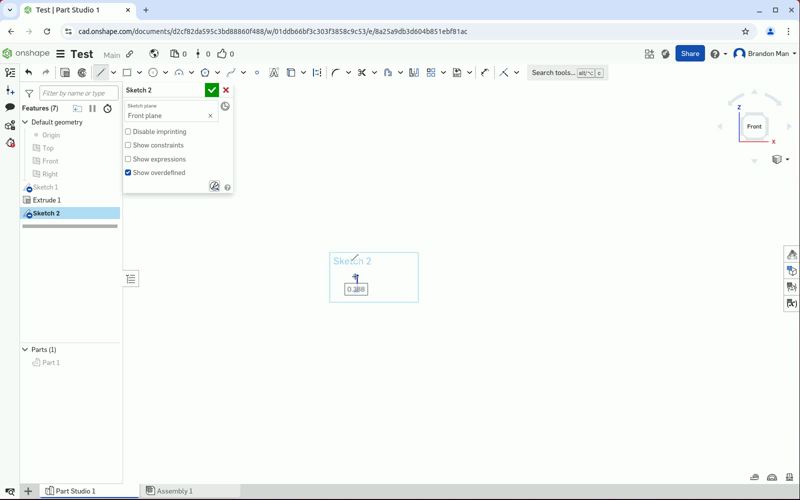
mouse_move(385, 276)
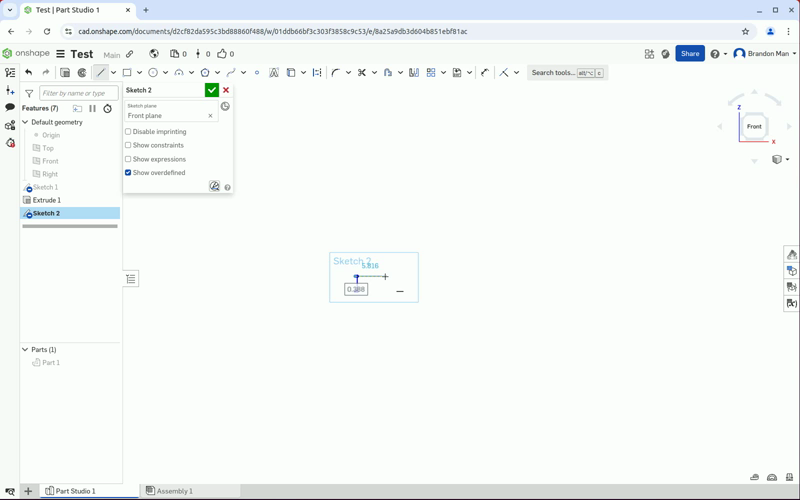
key_down(shift)
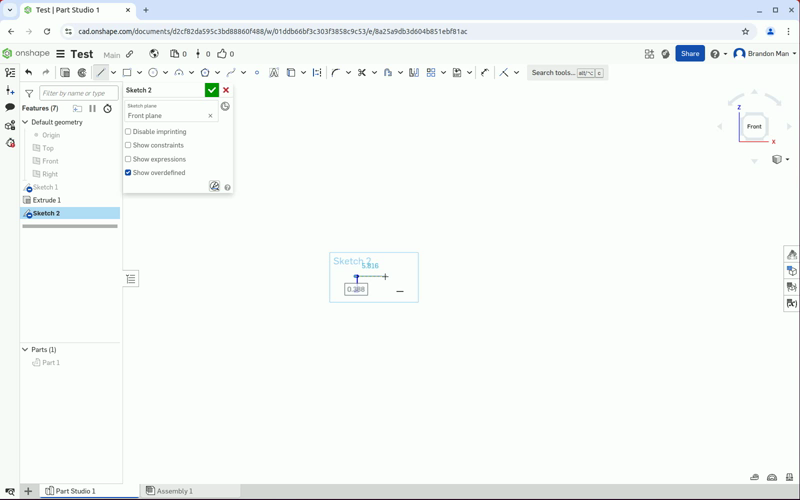
mouse_move(355, 291)
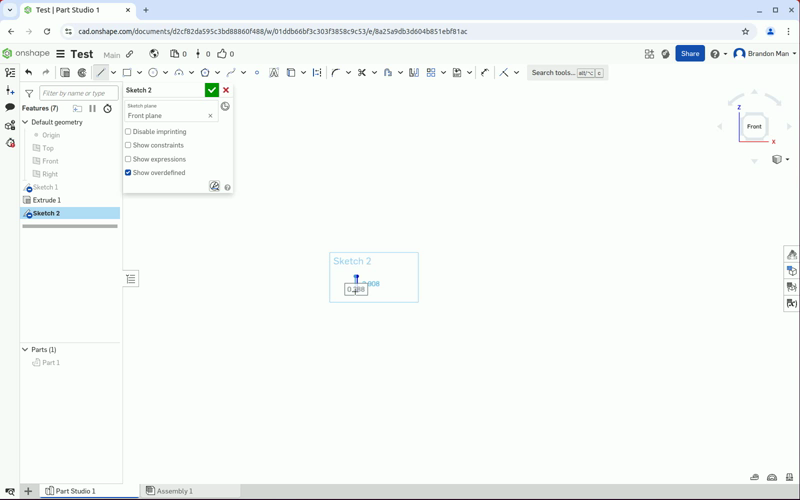
scroll(6)
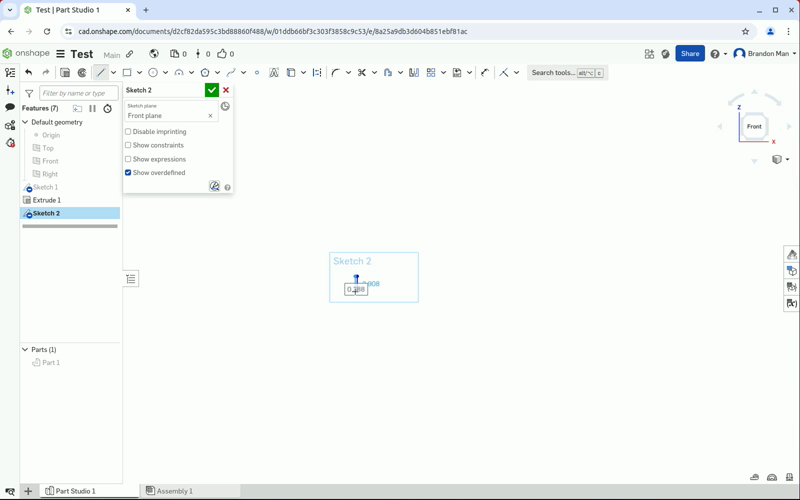
scroll(6)
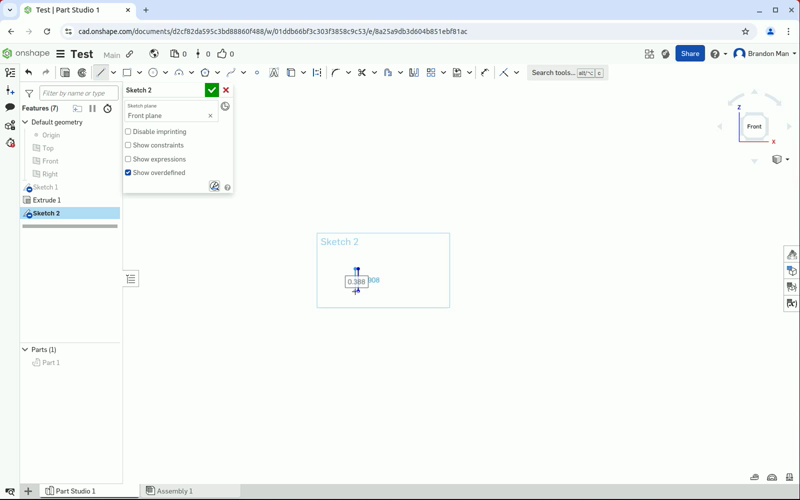
scroll(6)
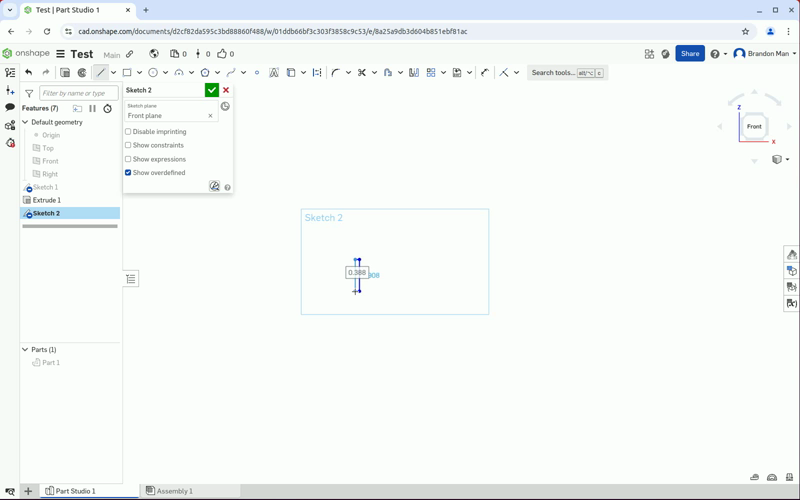
scroll(6)
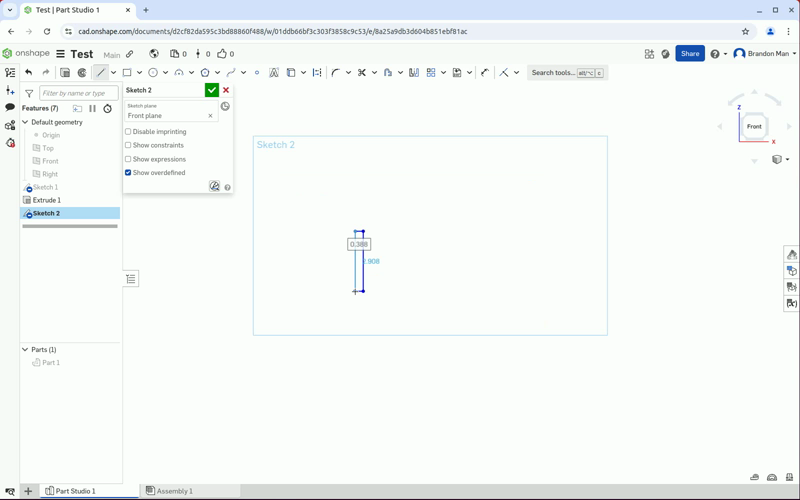
scroll(6)
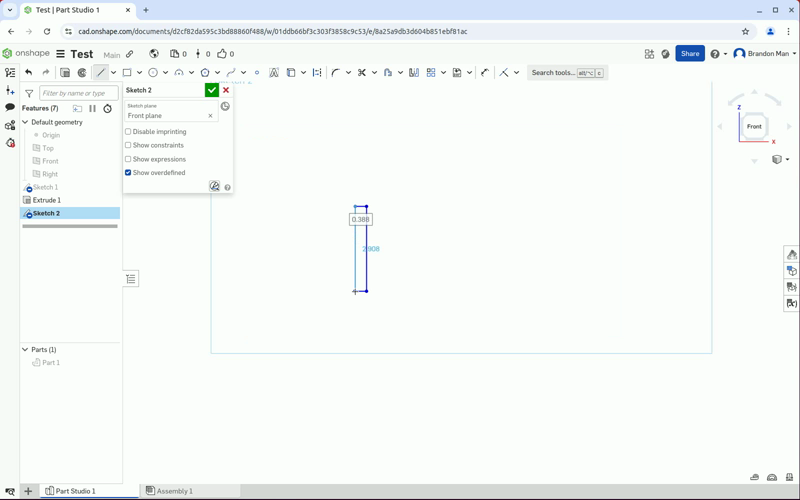
scroll(6)
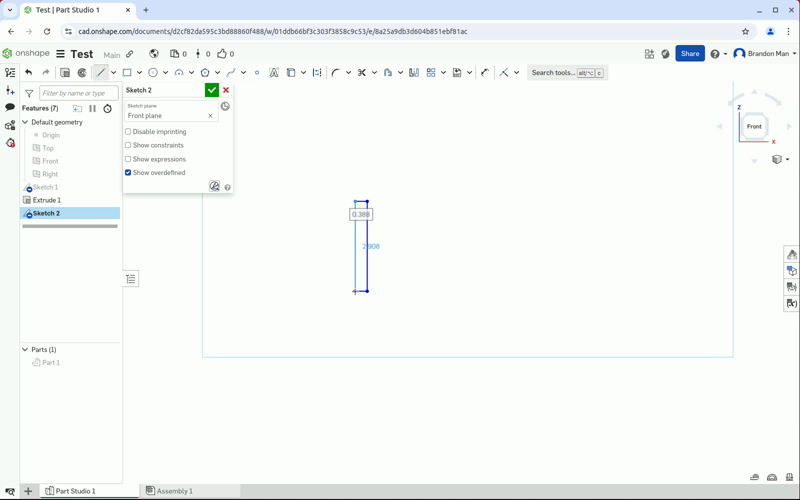
scroll(6)
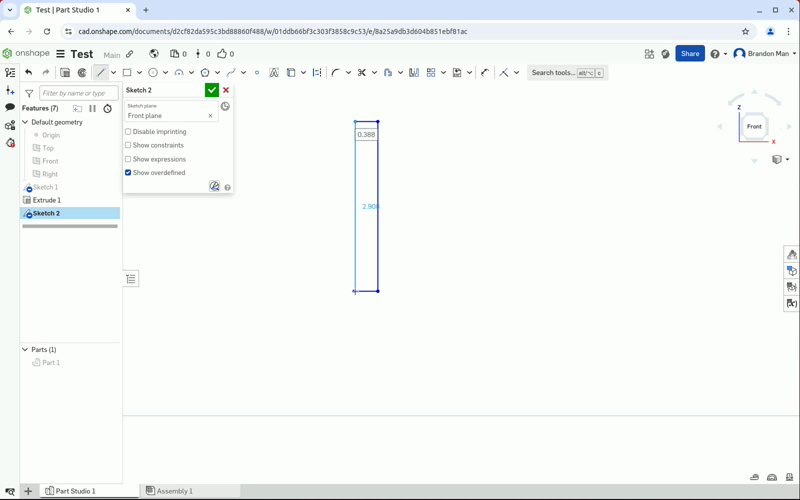
key_up(shift)
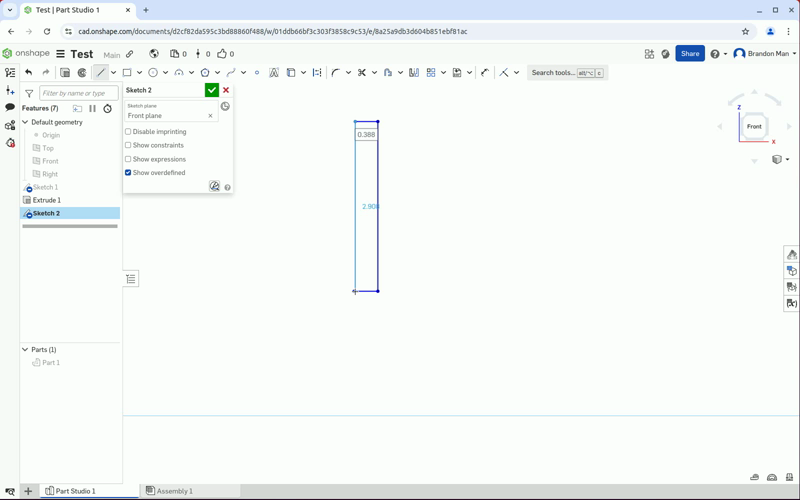
click(355, 291)
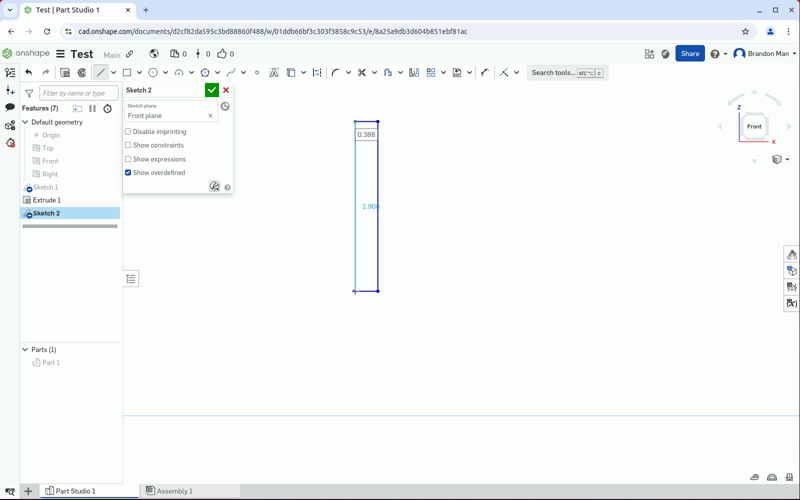
scroll(-6)
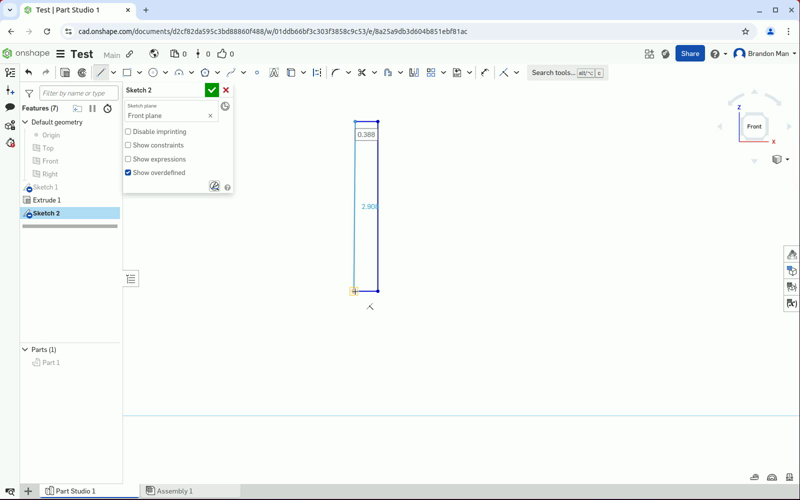
scroll(-6)
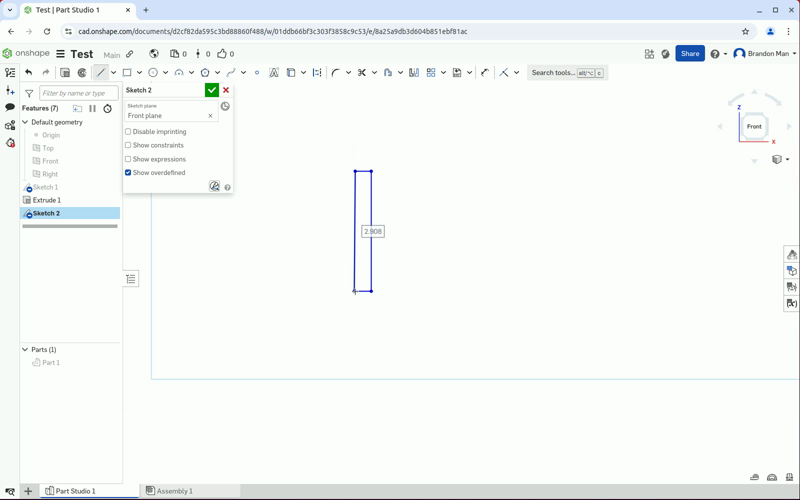
scroll(-6)
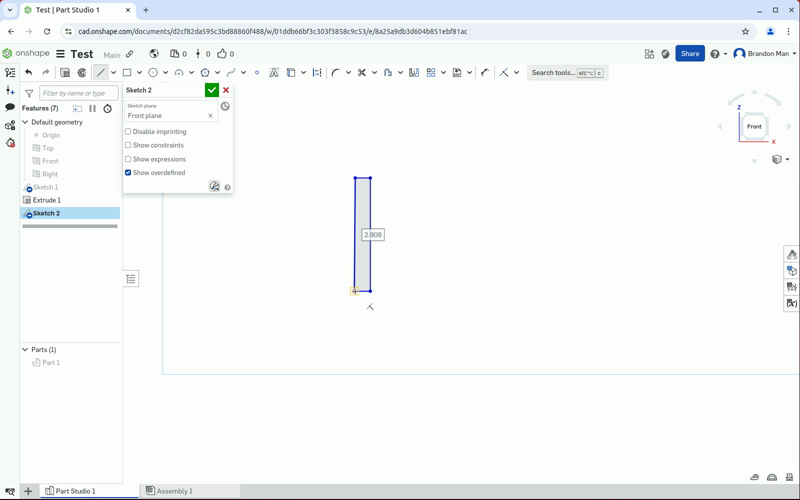
scroll(-6)
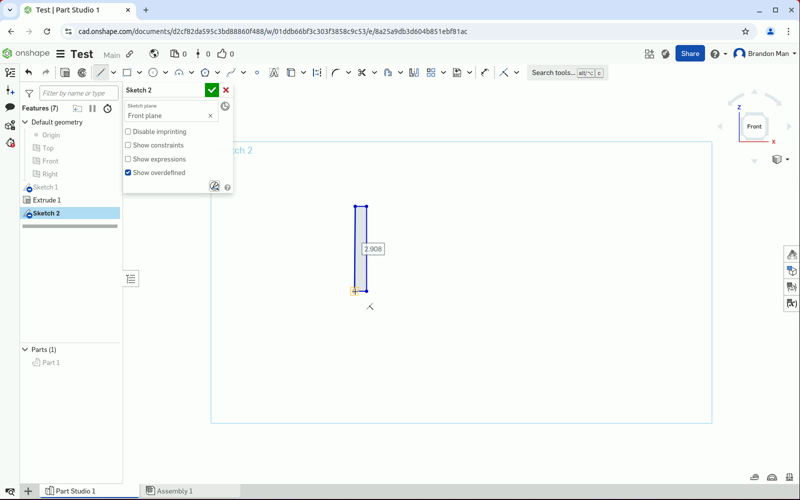
scroll(-6)
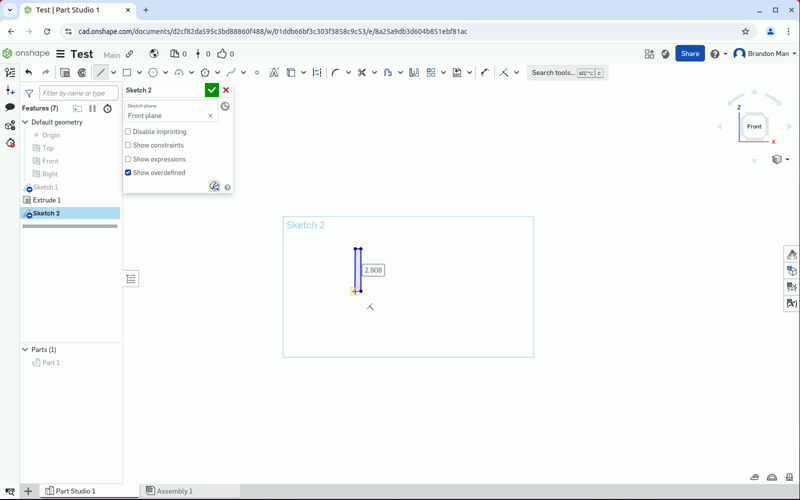
scroll(-6)
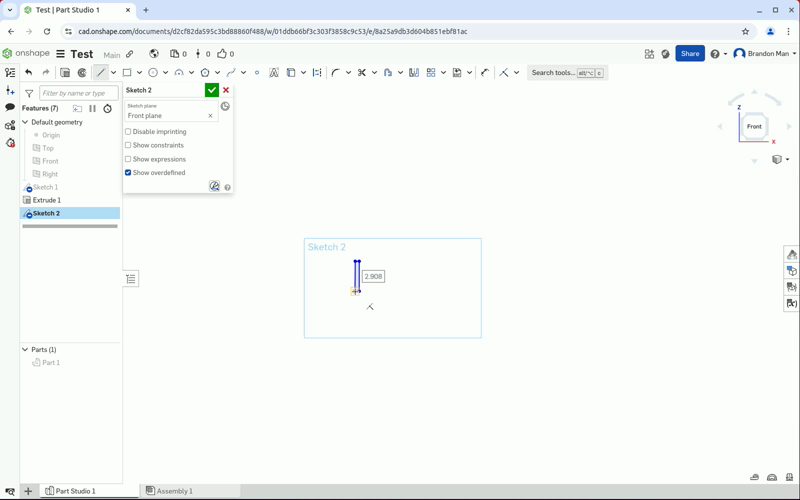
scroll(-6)
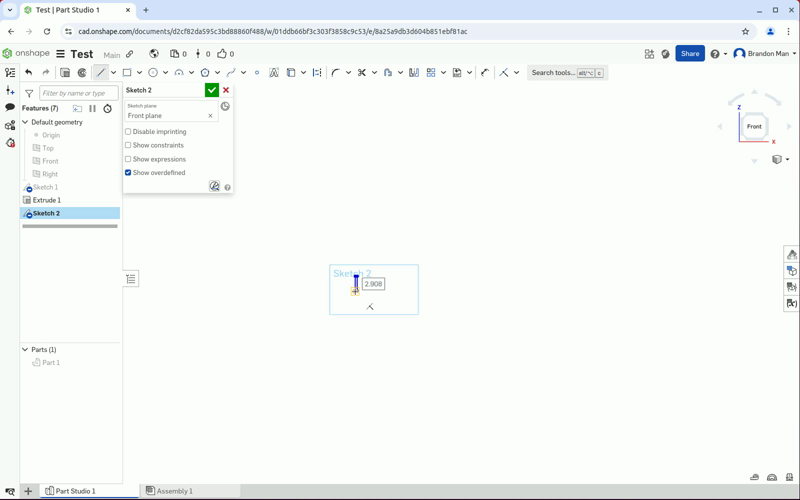
key(esc)
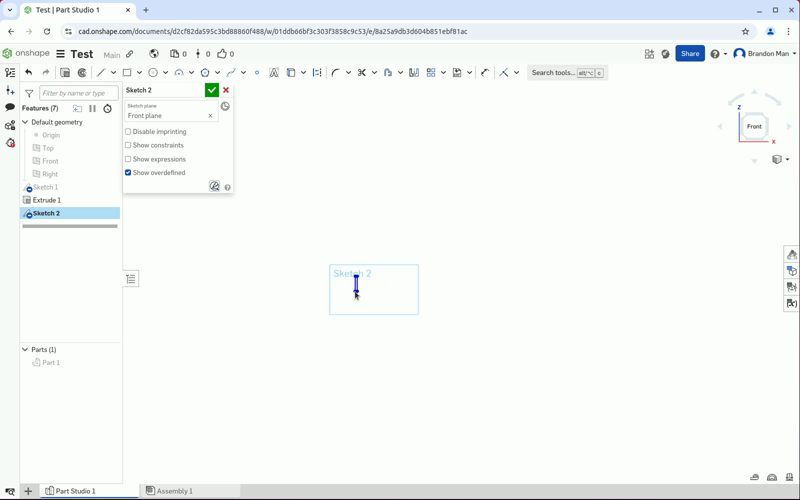
mouse_move(356, 291)
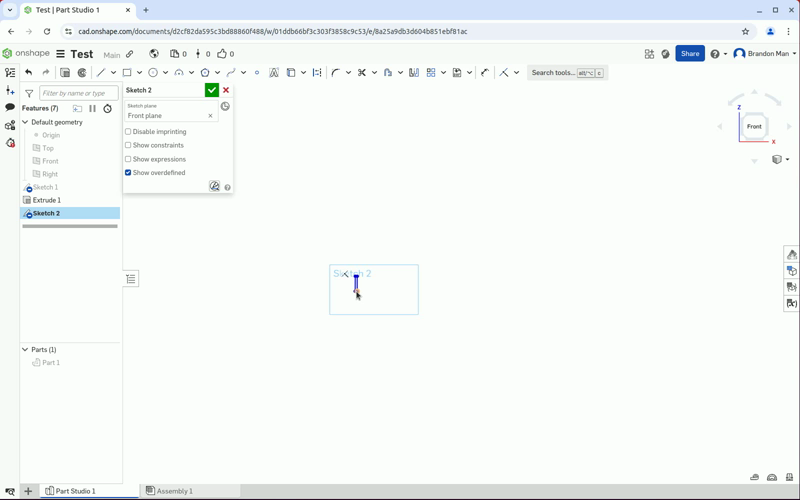
scroll(6)
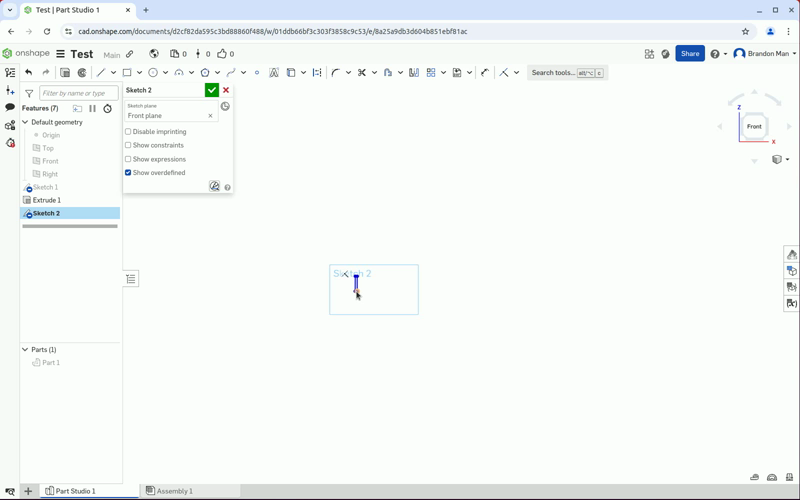
scroll(6)
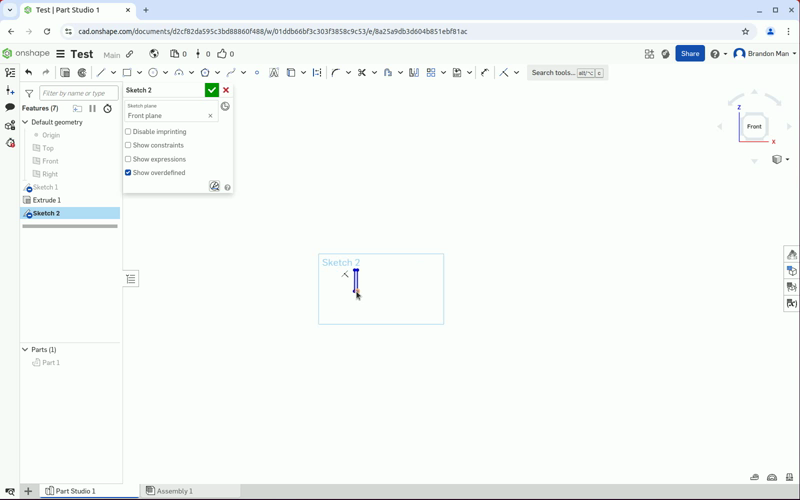
scroll(6)
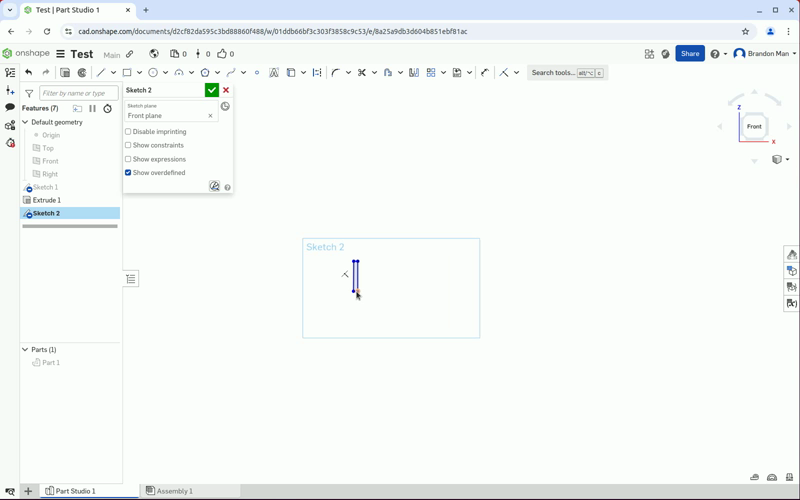
scroll(6)
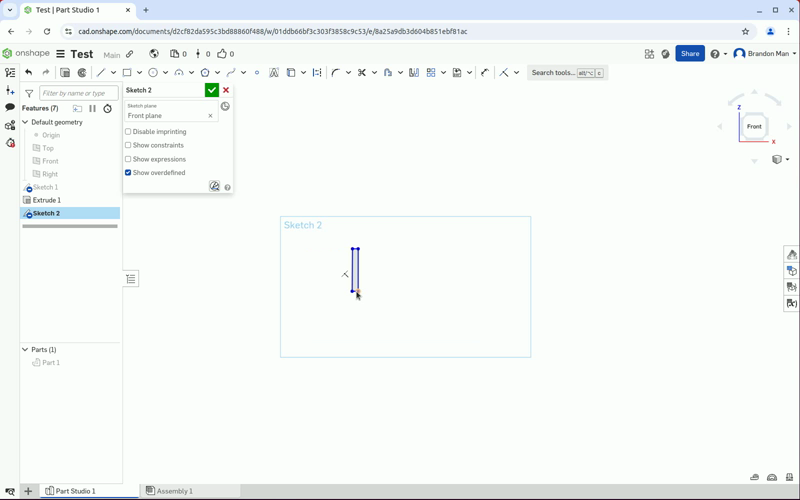
scroll(6)
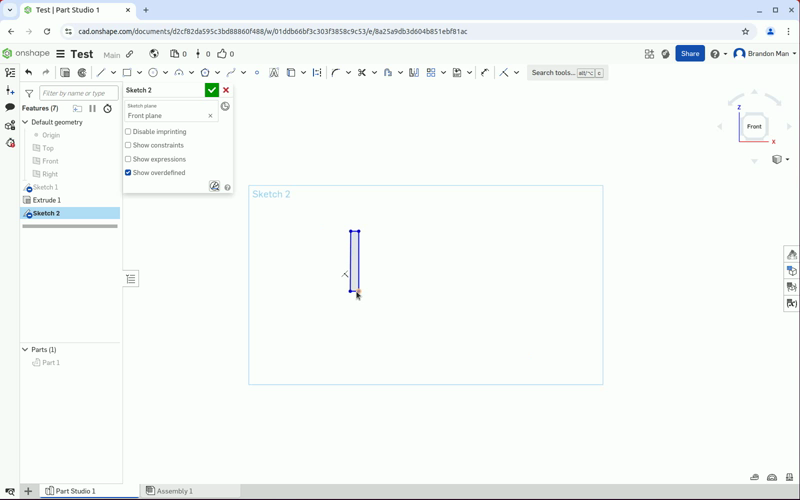
scroll(6)
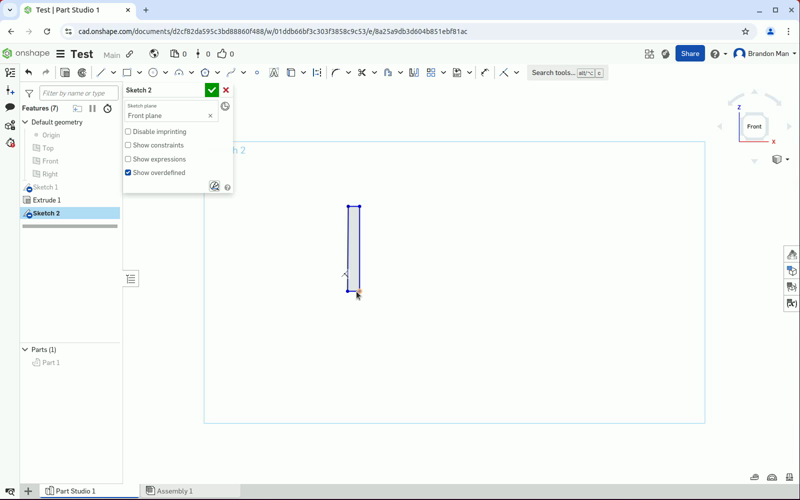
scroll(6)
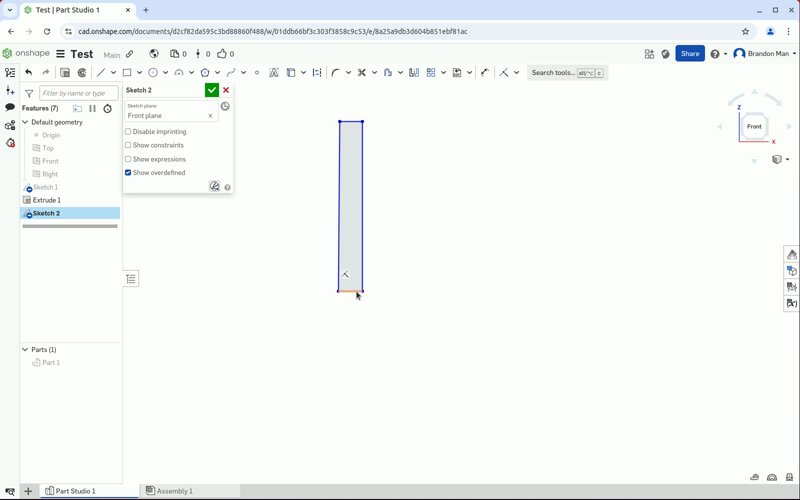
click(356, 291)
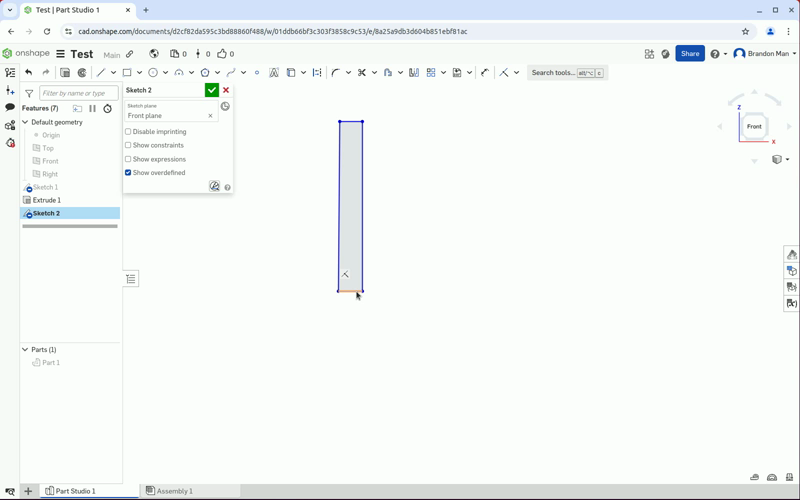
scroll(-6)
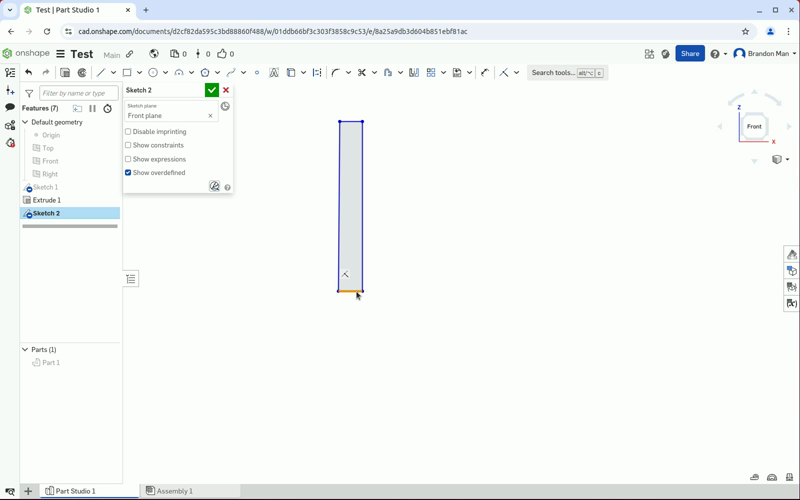
scroll(-6)
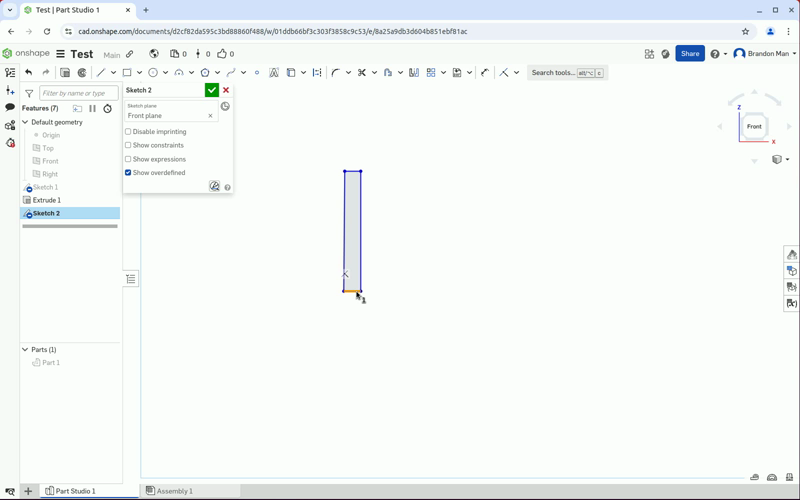
scroll(-6)
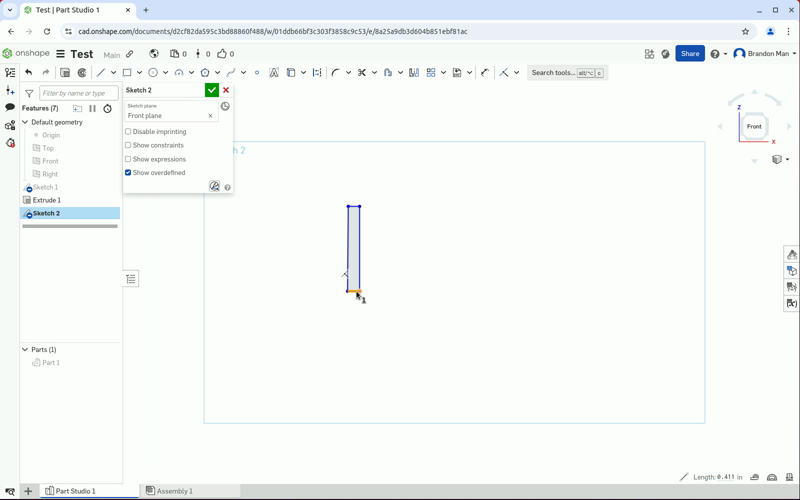
scroll(-6)
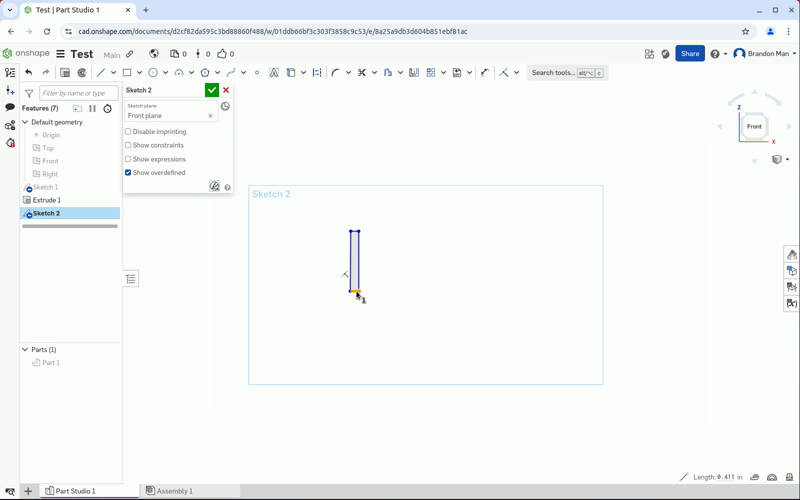
scroll(-6)
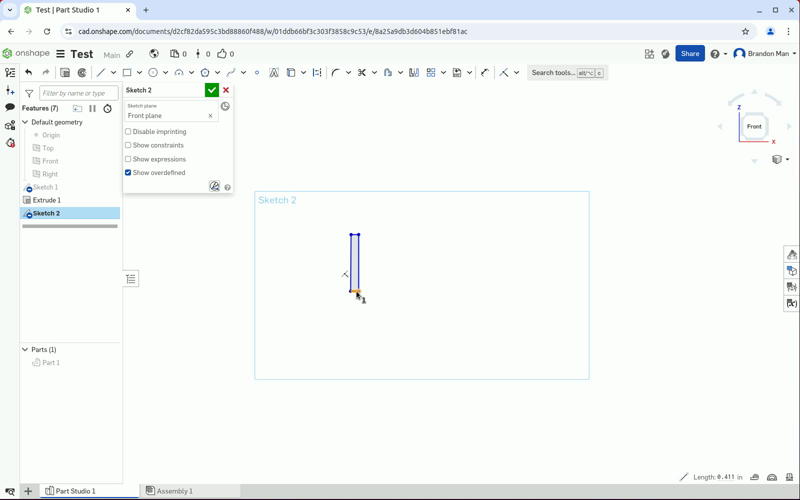
scroll(-6)
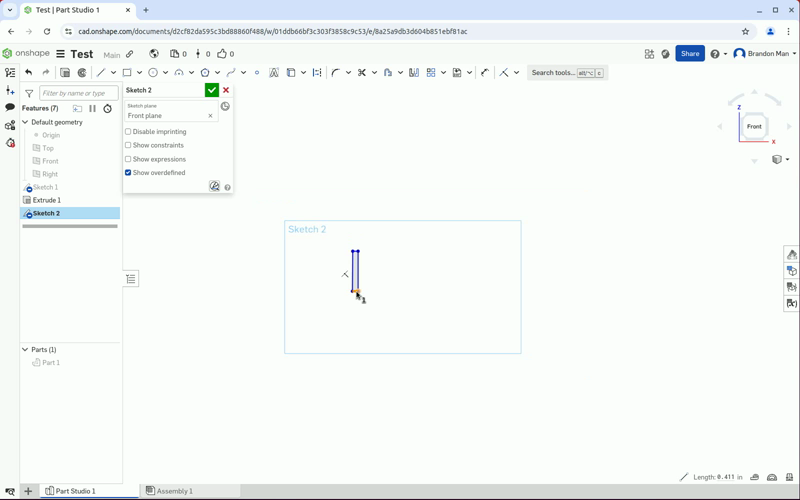
scroll(-6)
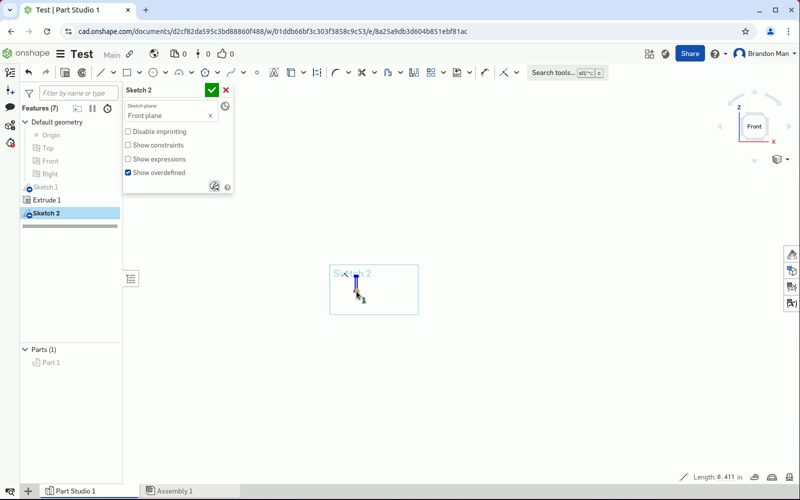
mouse_move(73, 352)
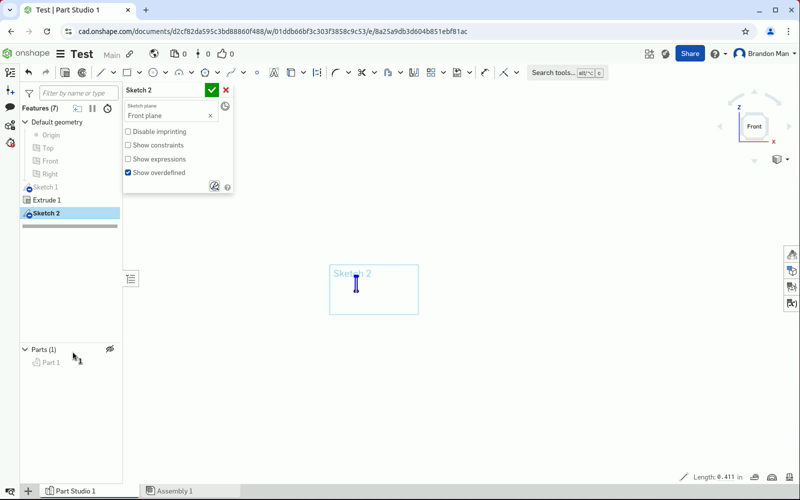
key(shift+y)
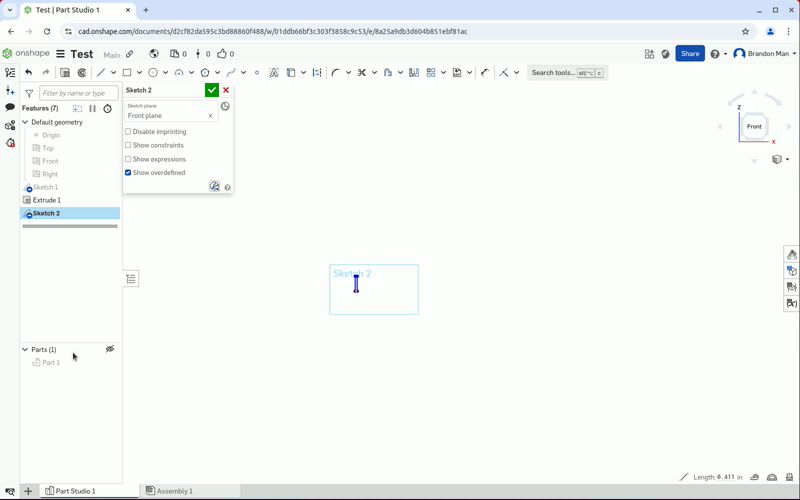
key(shift+e)
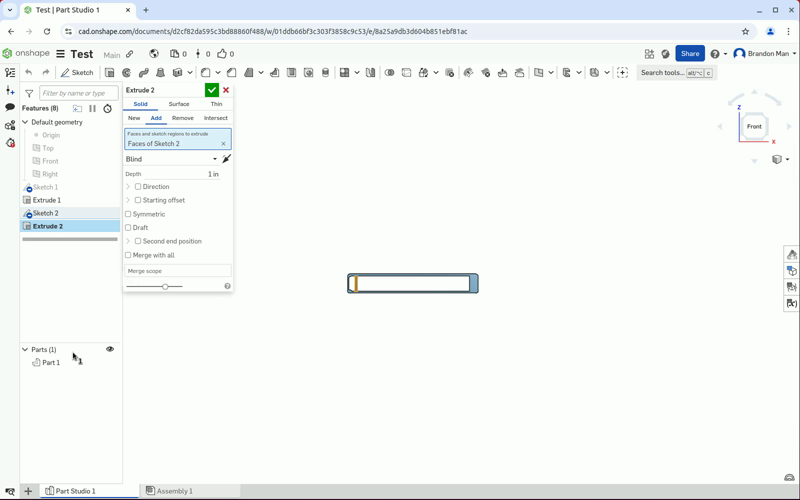
mouse_move(143, 106)
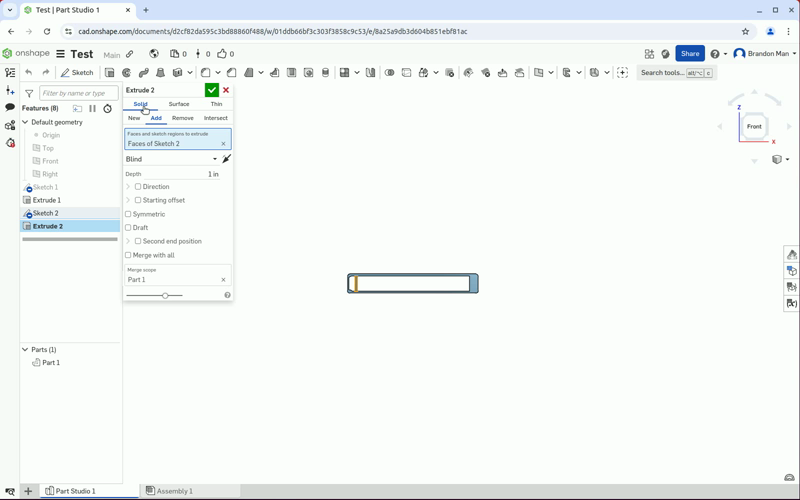
click(143, 106)
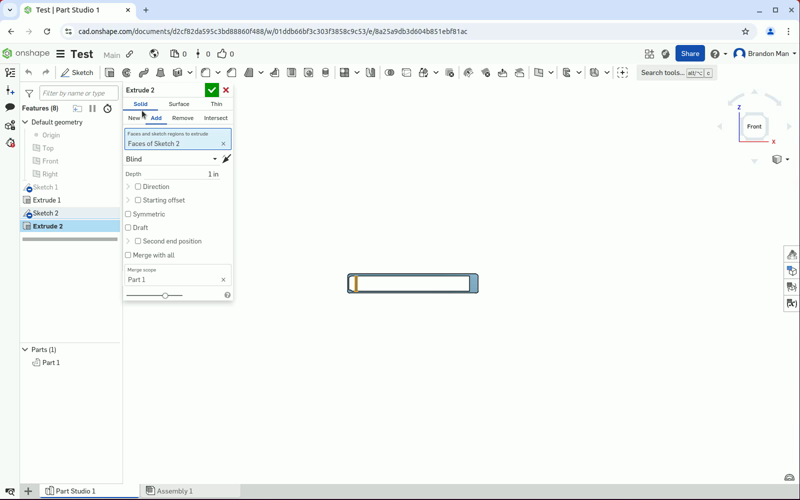
mouse_move(137, 120)
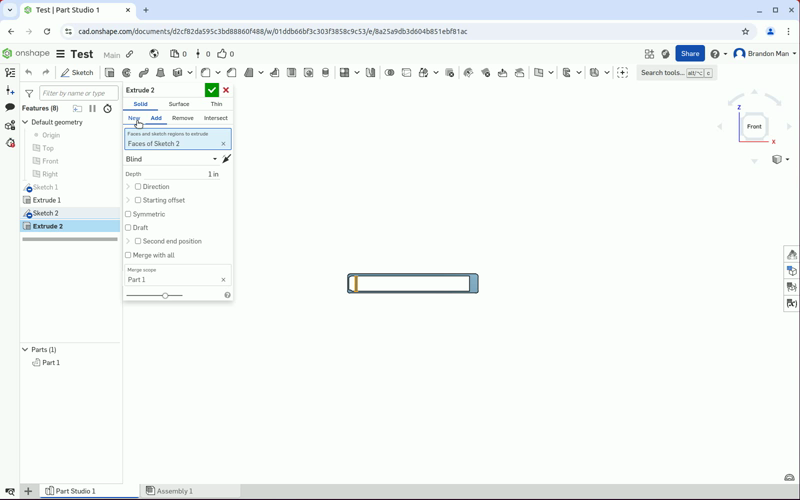
click(137, 120)
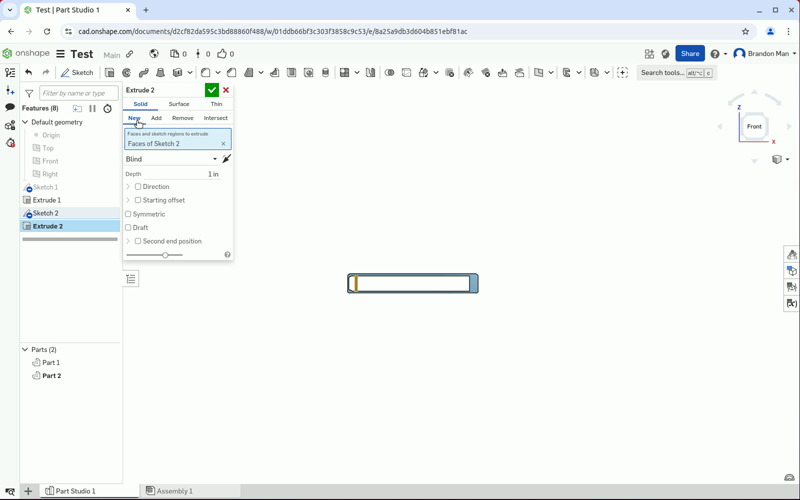
key(tab, 4)
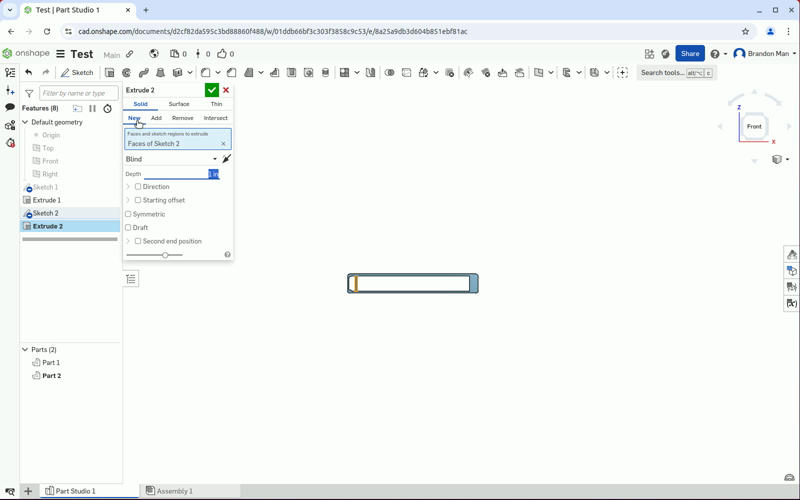
text(0.722)
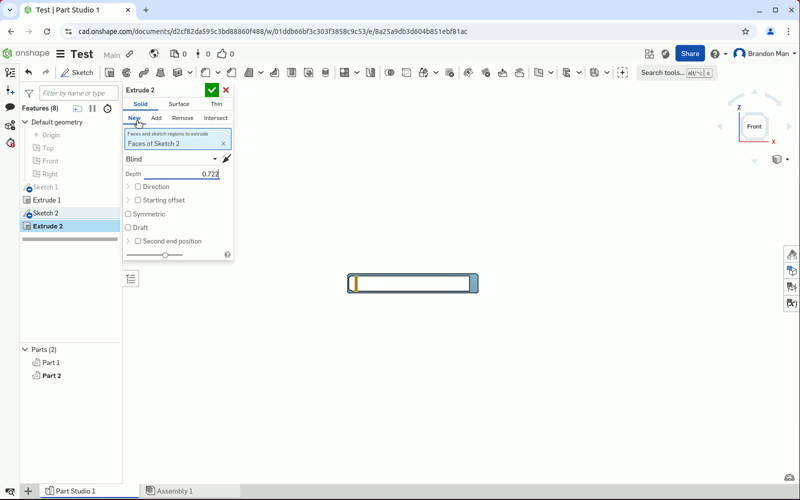
key(enter)
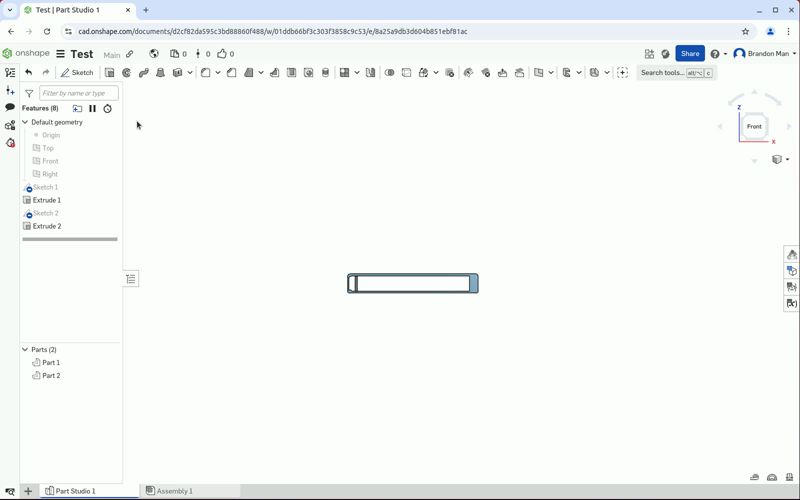
key(shift+h)
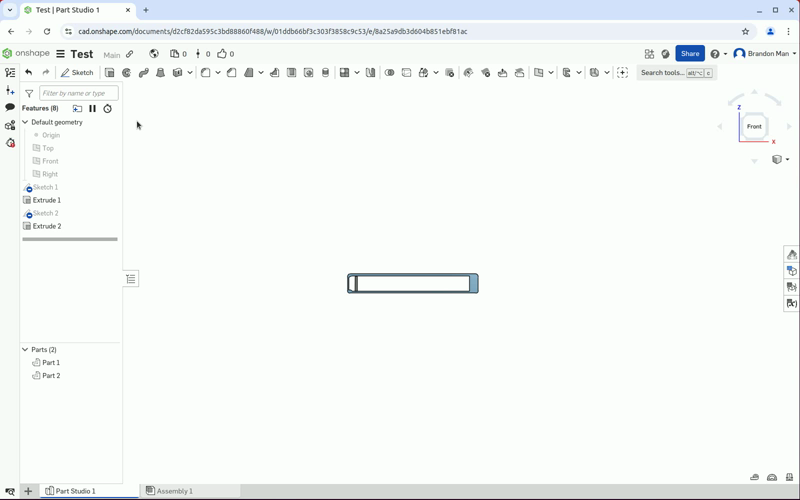
key(shift+h)
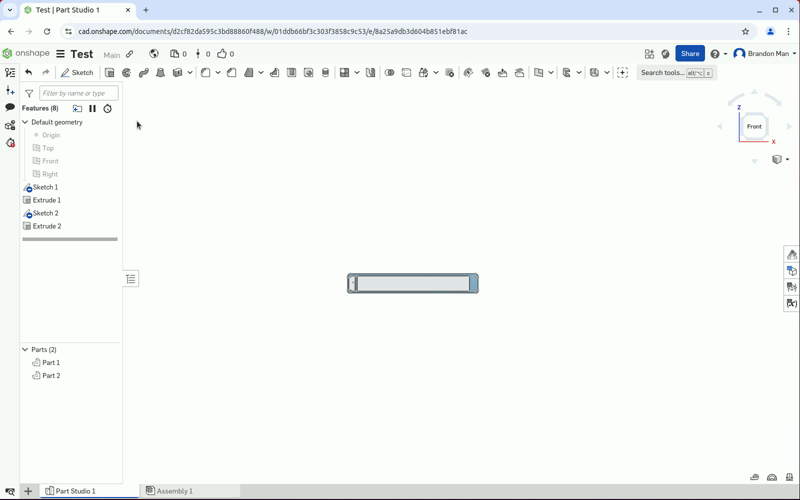
key(shift+7)
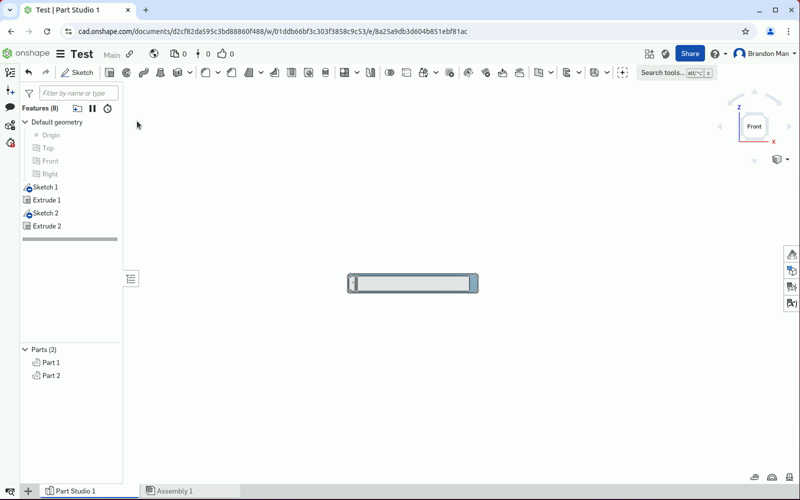
key(left, 2)
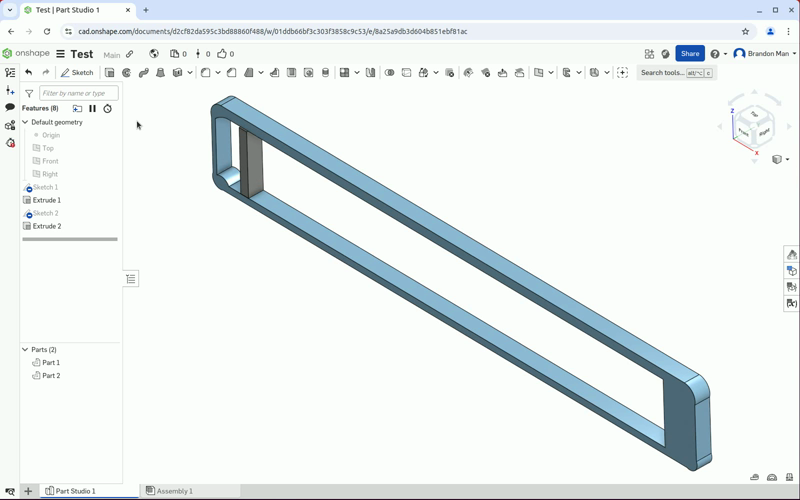
key(down, 2)
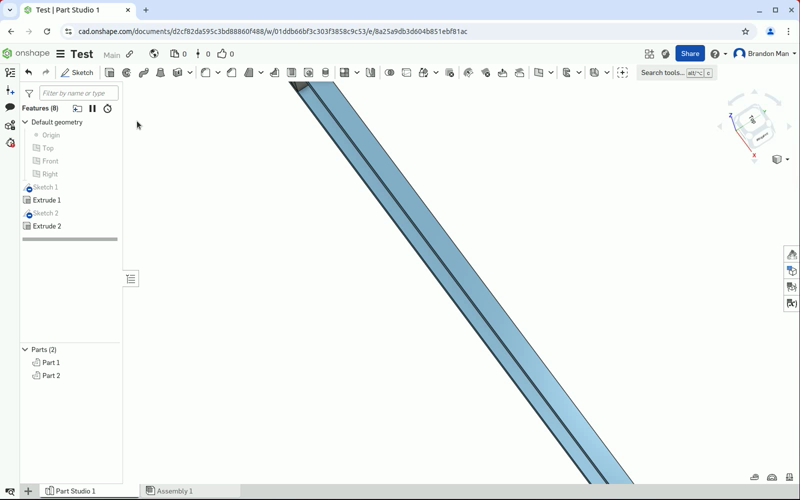
key(up, 2)
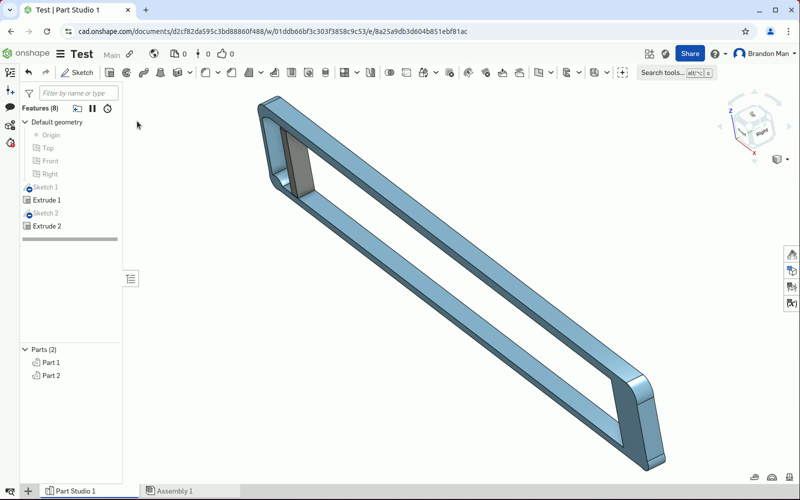
key(right, 2)
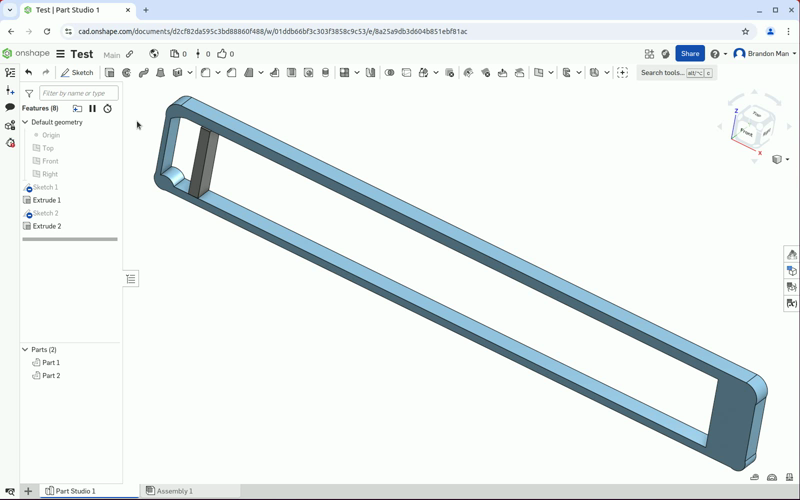
mouse_move(73, 189)
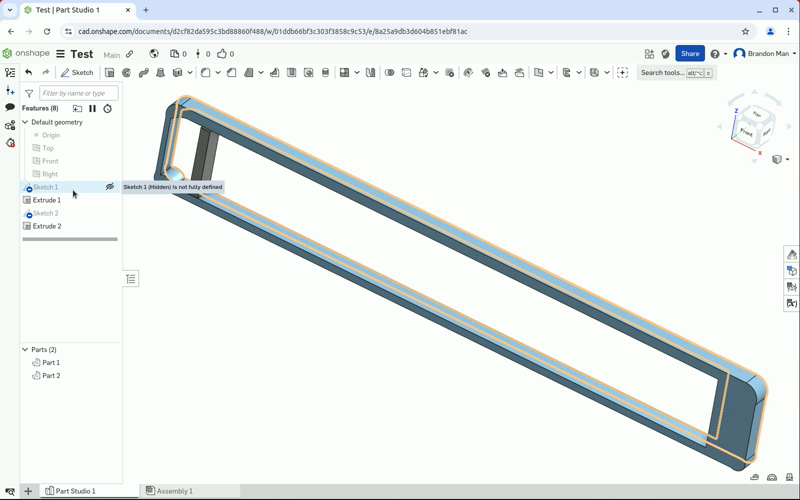
click(73, 189)